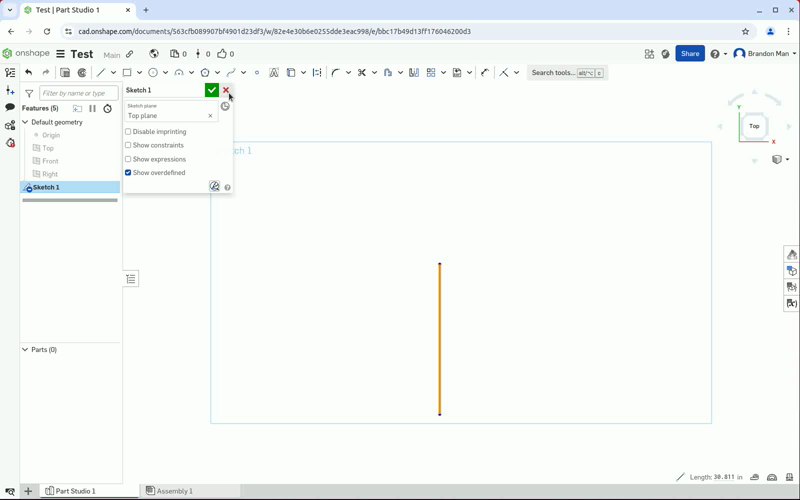
key(shift+h)
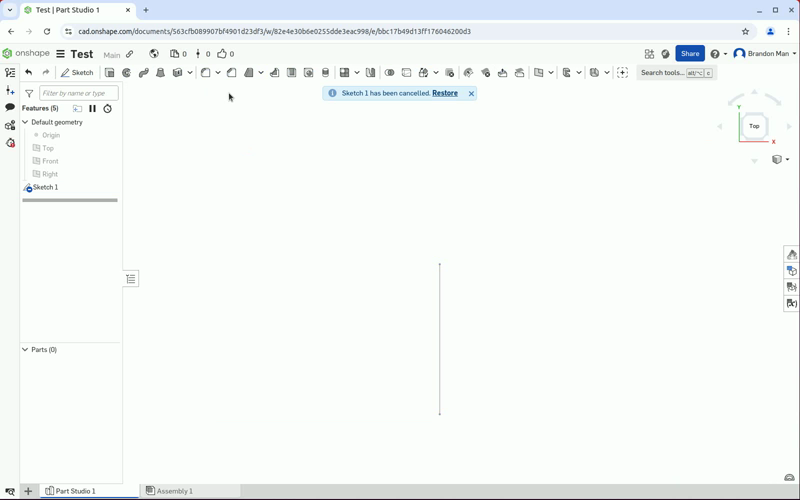
key(shift+s)
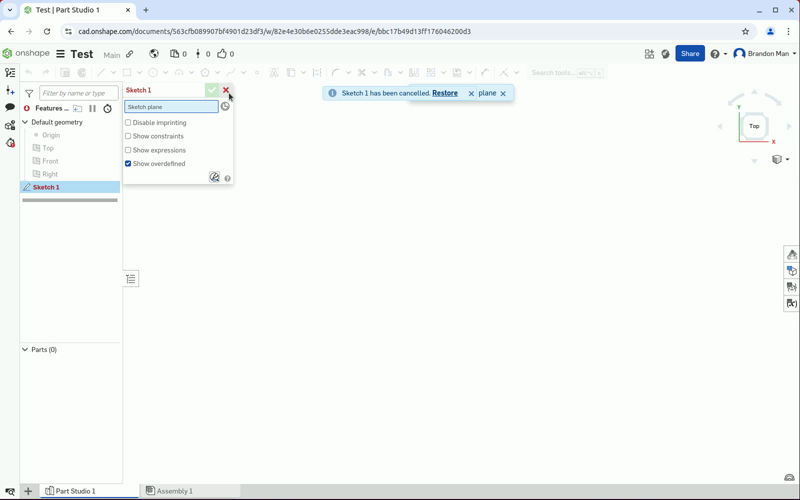
mouse_move(73, 150)
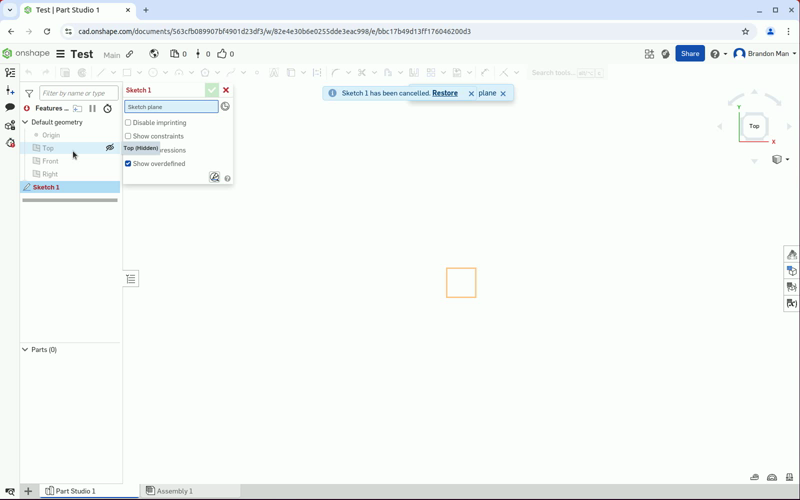
click(73, 150)
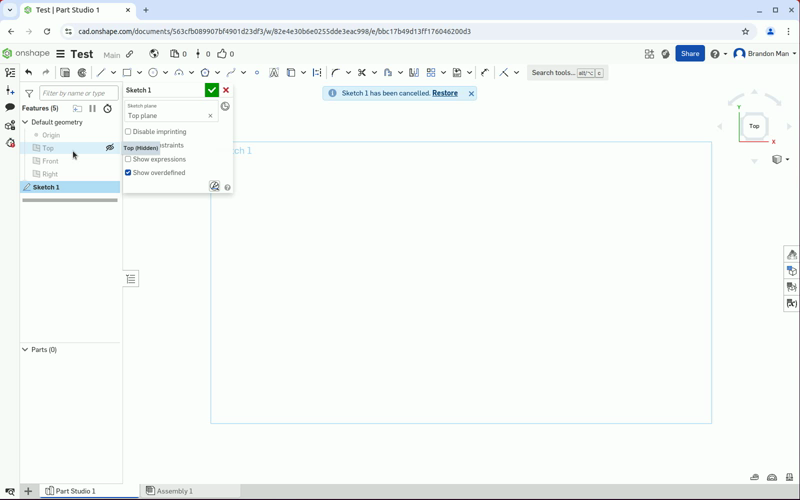
mouse_move(73, 352)
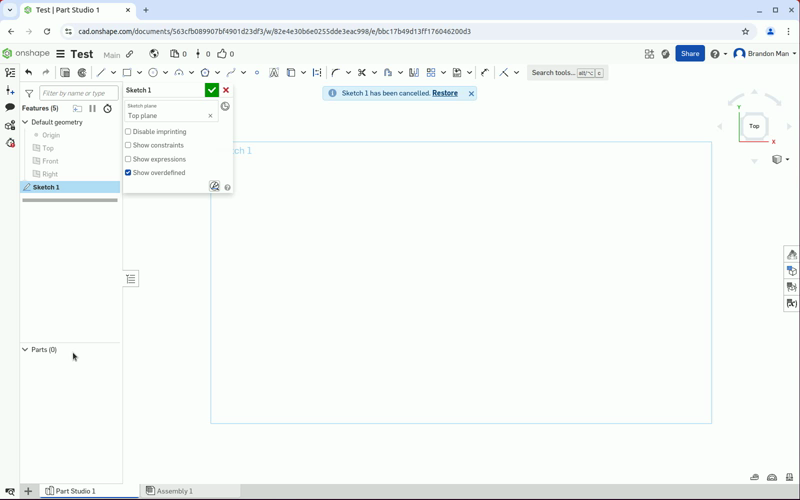
key(y)
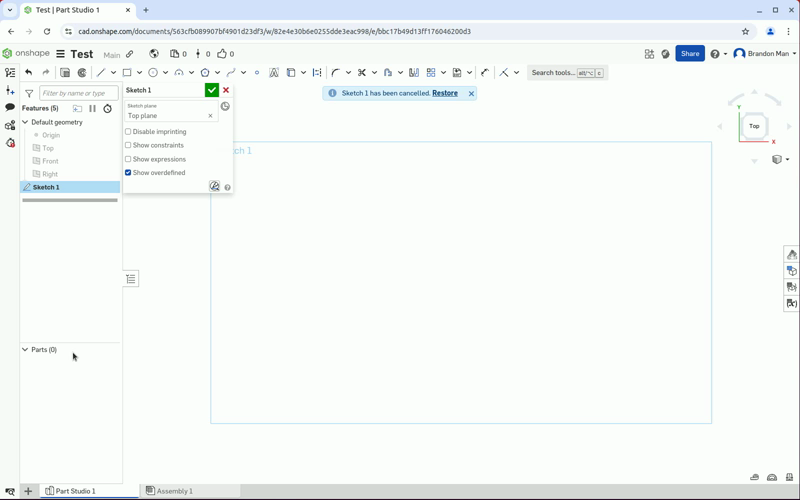
key(a)
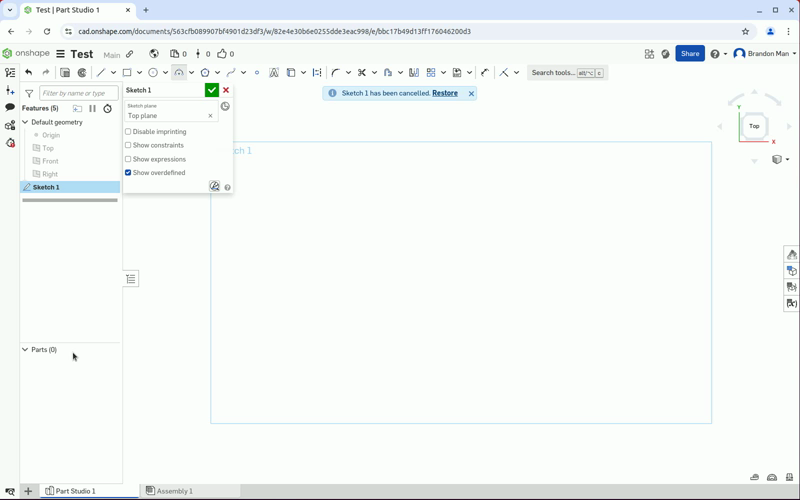
key_down(shift)
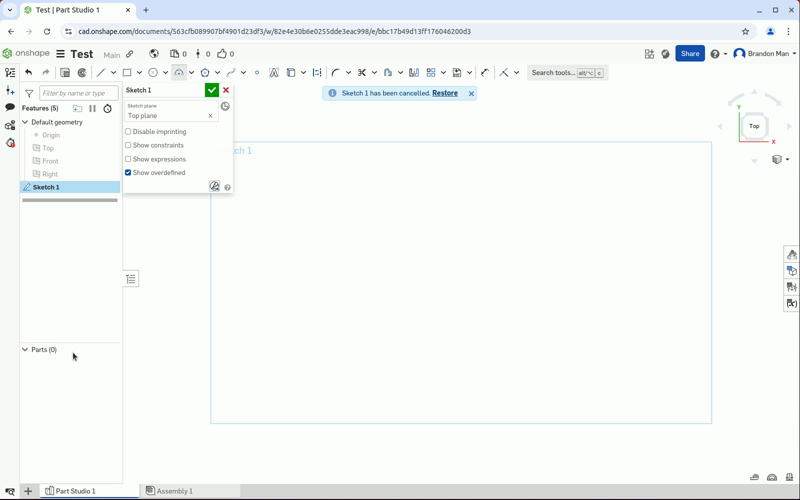
mouse_move(350, 282)
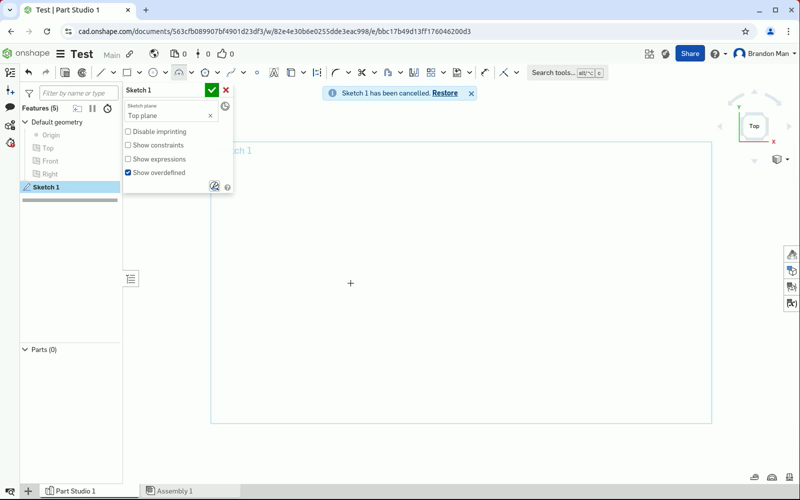
click(350, 282)
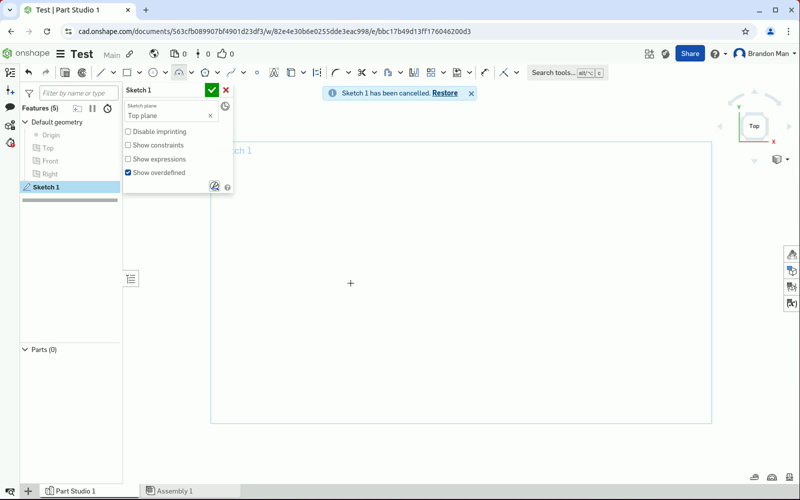
key_up(shift)
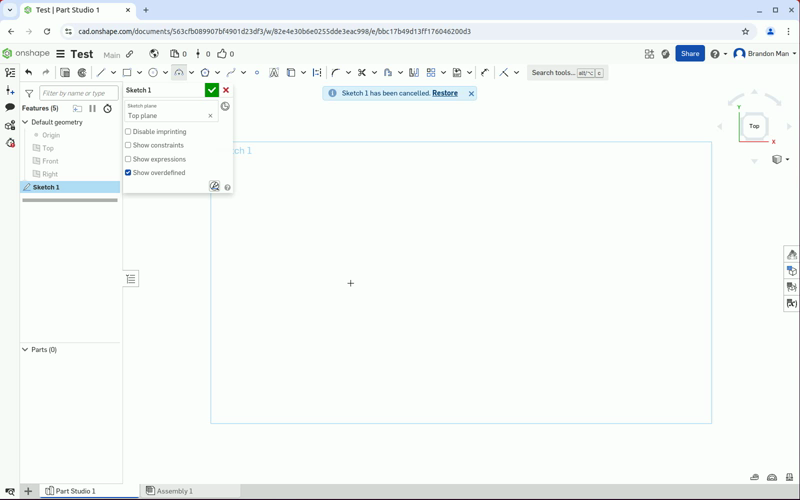
key_down(shift)
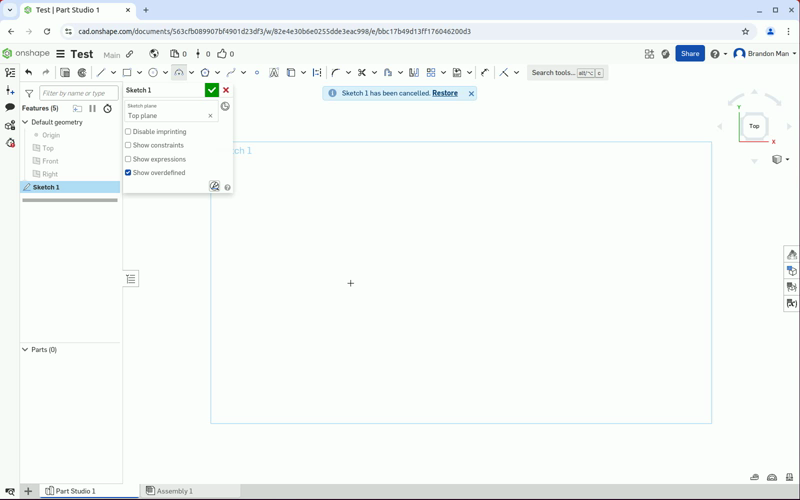
mouse_move(423, 386)
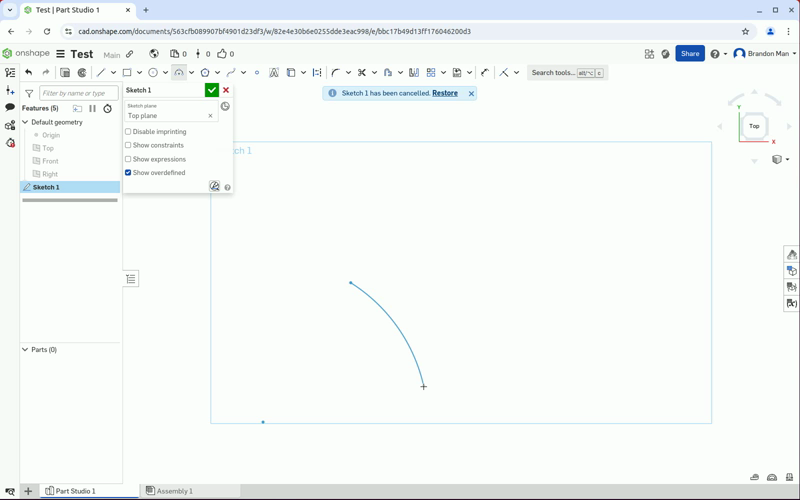
click(423, 386)
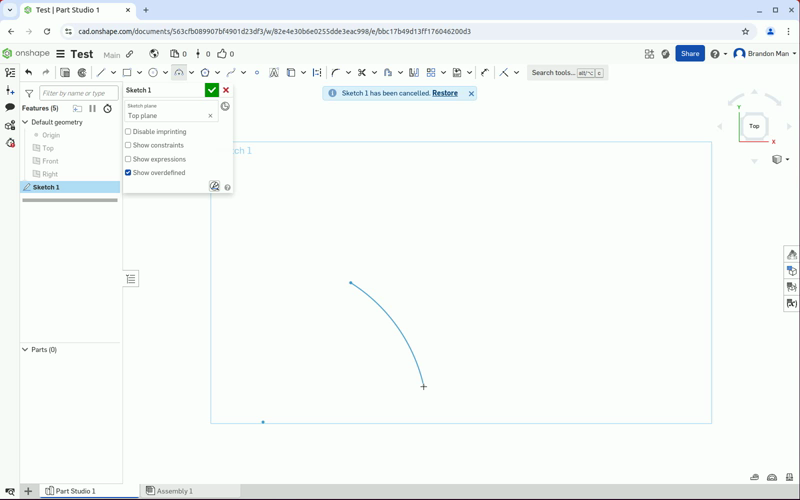
mouse_move(370, 345)
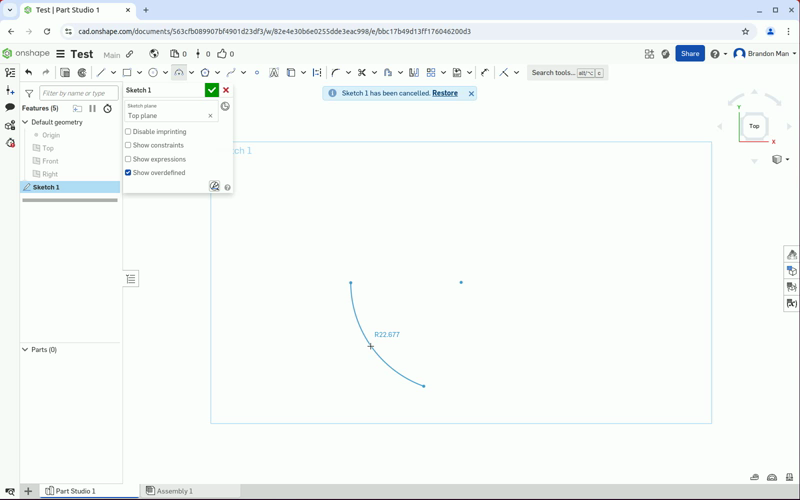
click(370, 345)
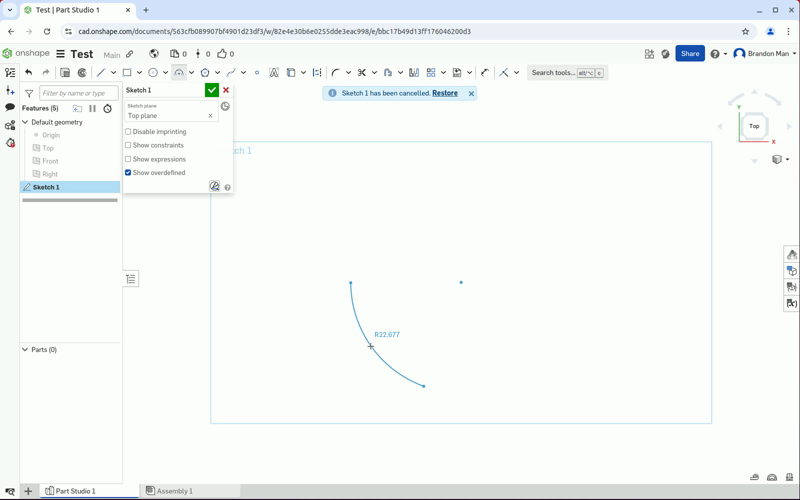
key_up(shift)
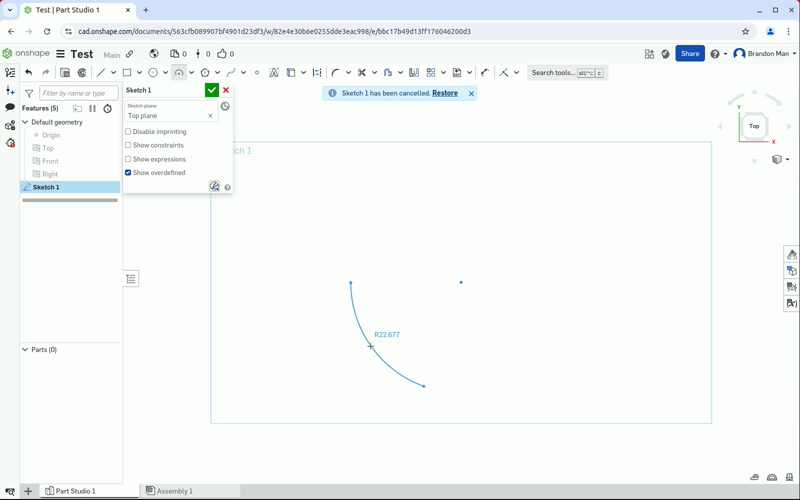
key(esc)
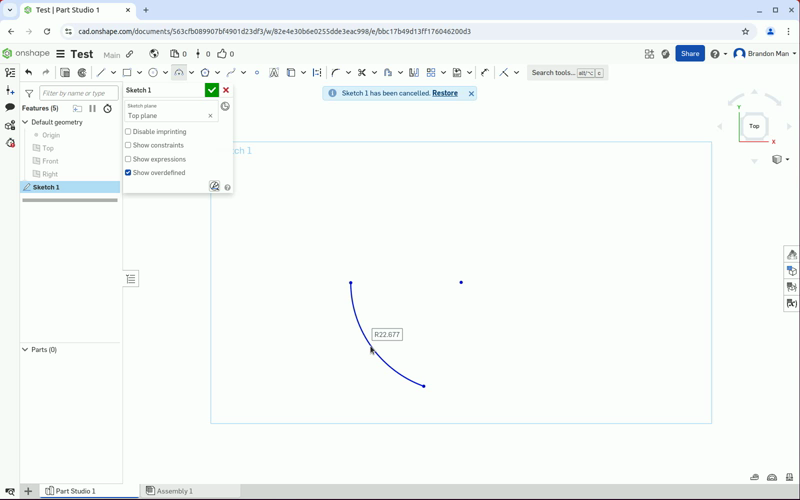
key(l)
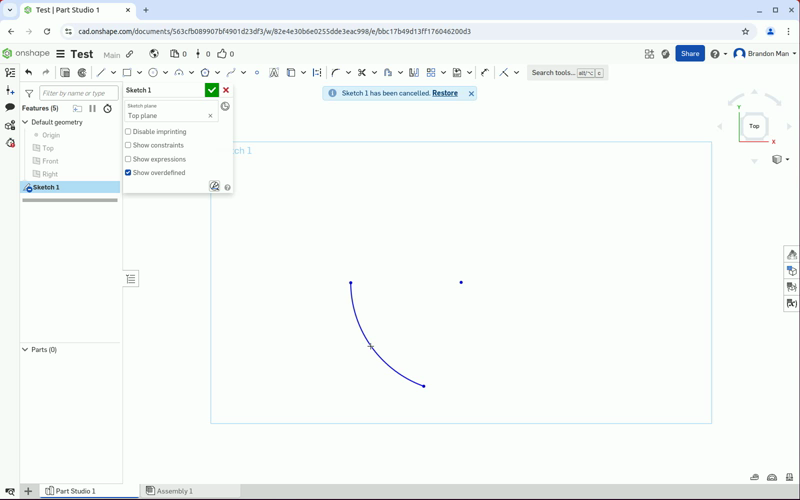
mouse_move(423, 386)
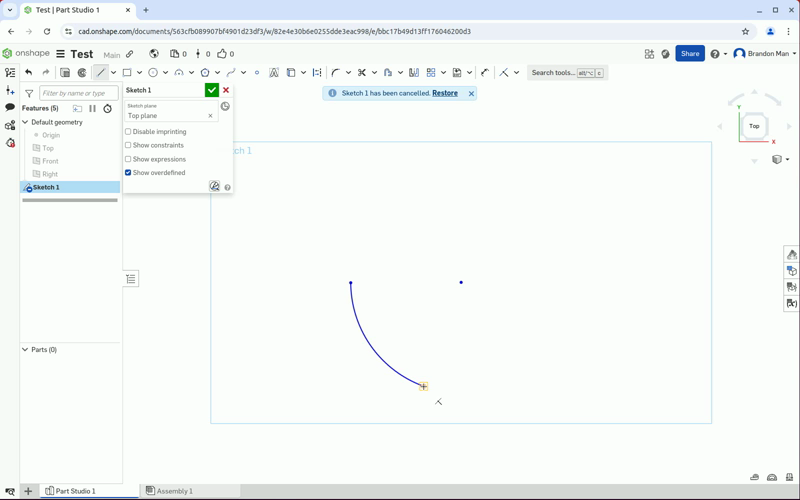
click(423, 386)
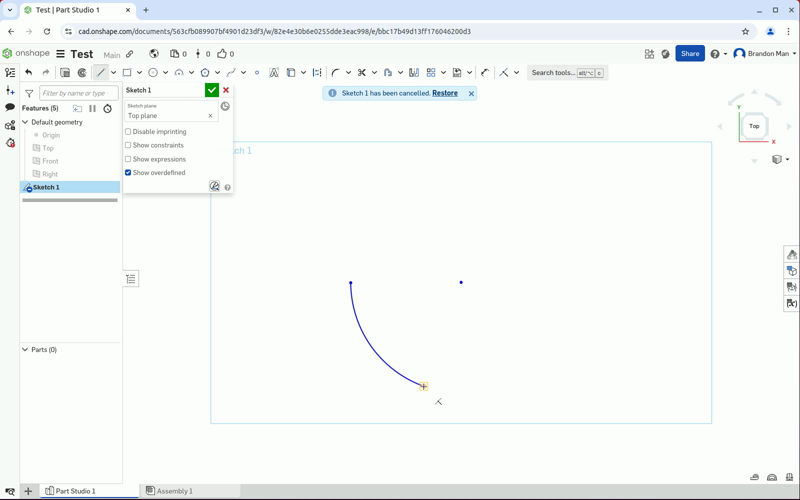
key_down(shift)
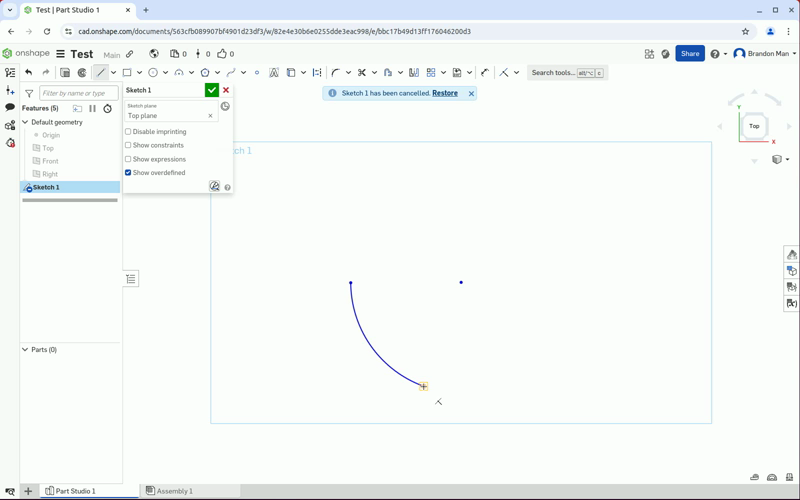
mouse_move(453, 386)
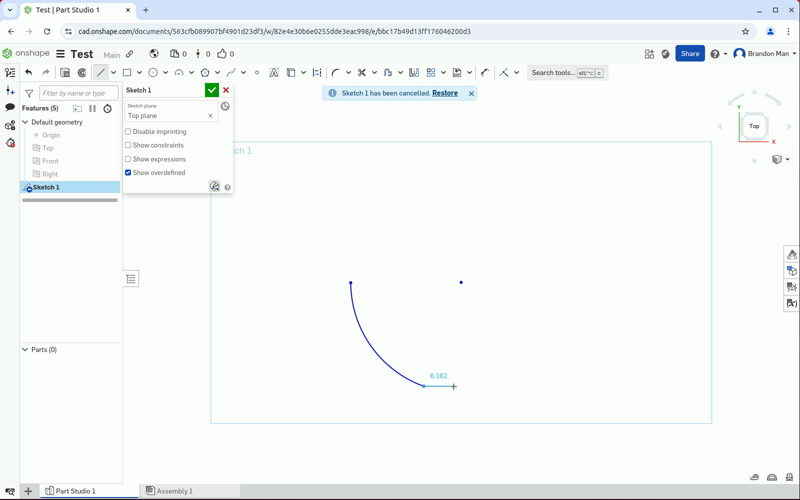
mouse_move(423, 384)
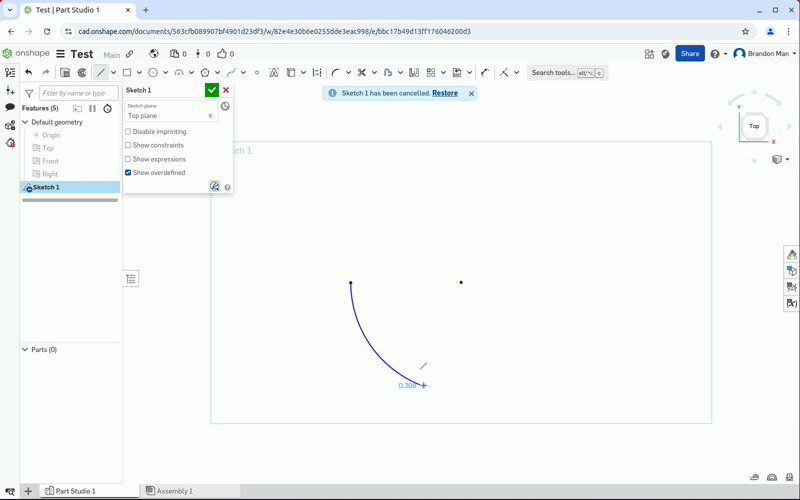
scroll(6)
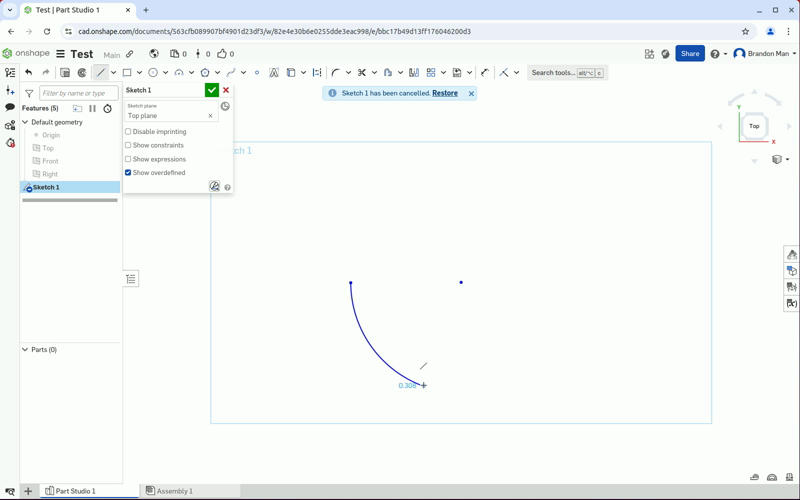
scroll(6)
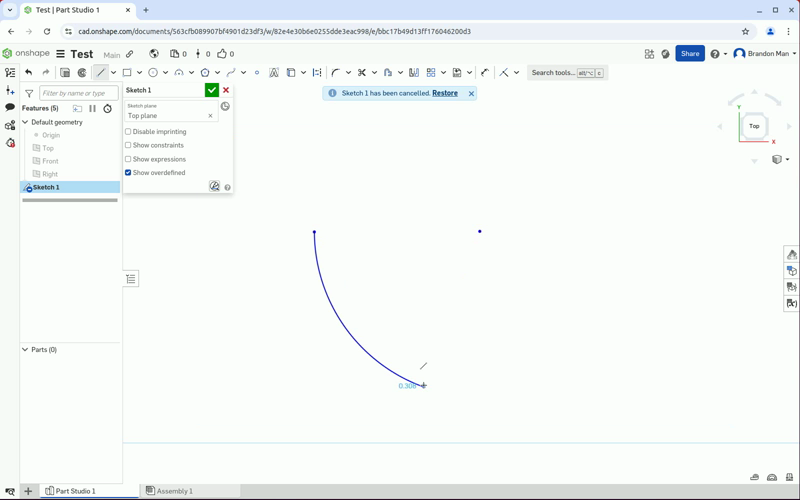
scroll(6)
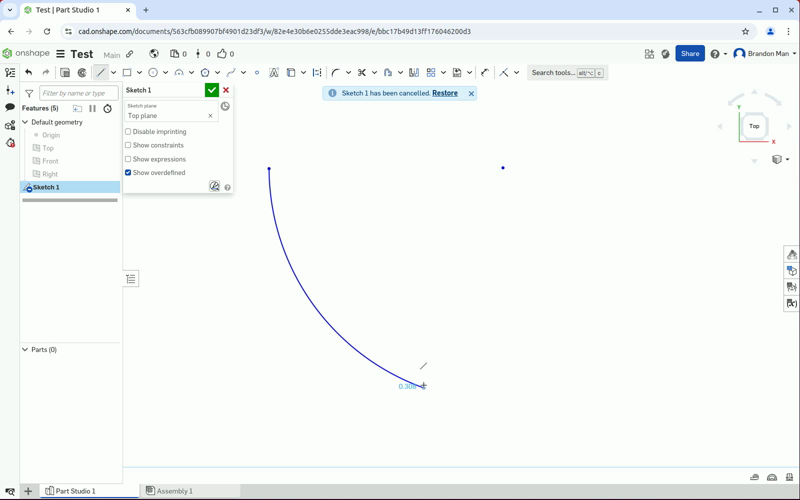
scroll(6)
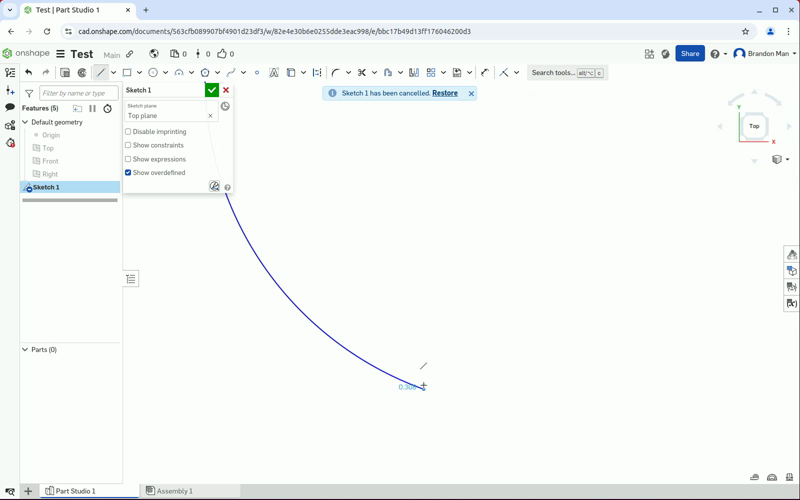
scroll(6)
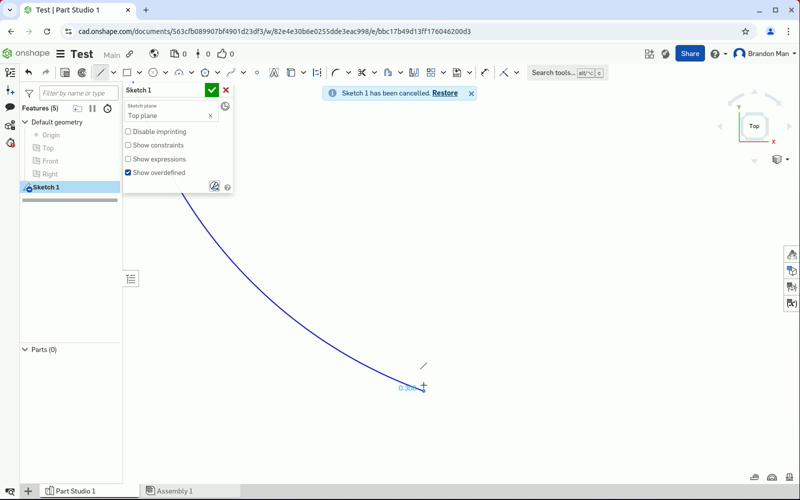
scroll(6)
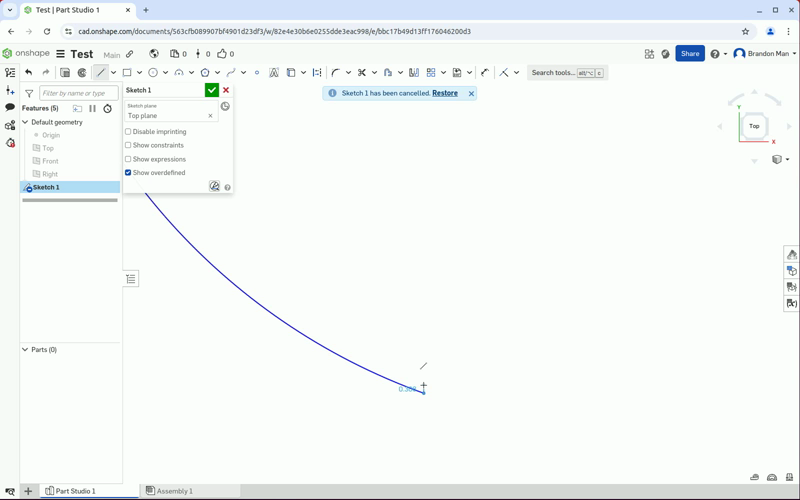
scroll(6)
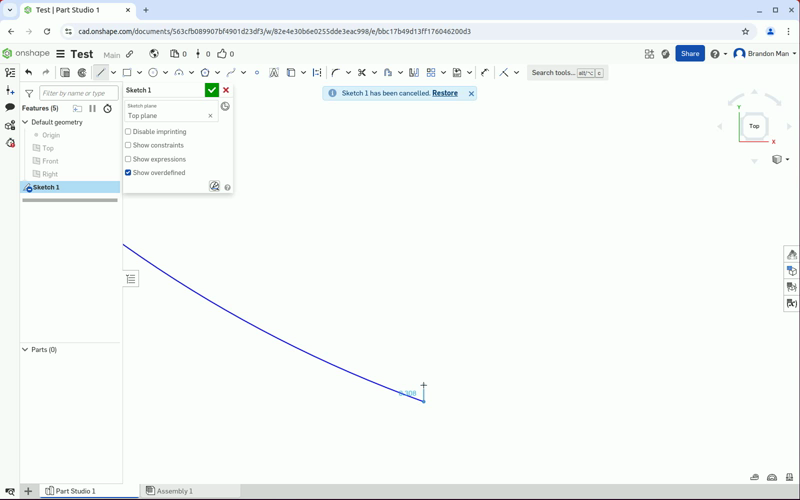
click(423, 384)
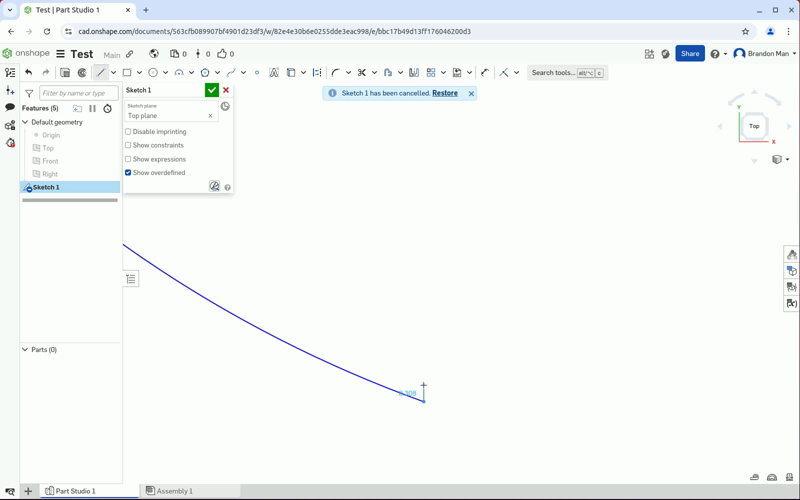
scroll(-6)
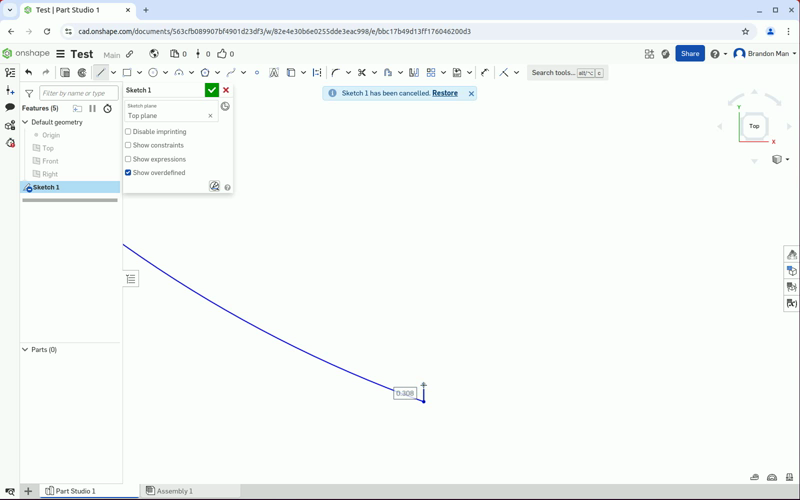
scroll(-6)
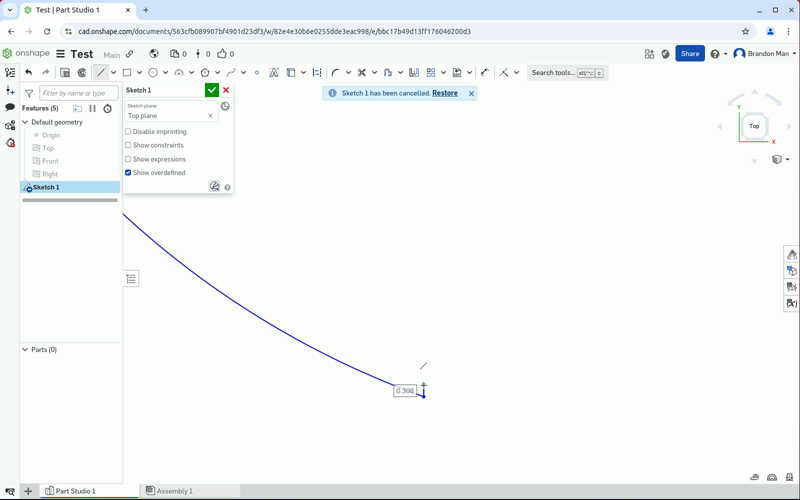
scroll(-6)
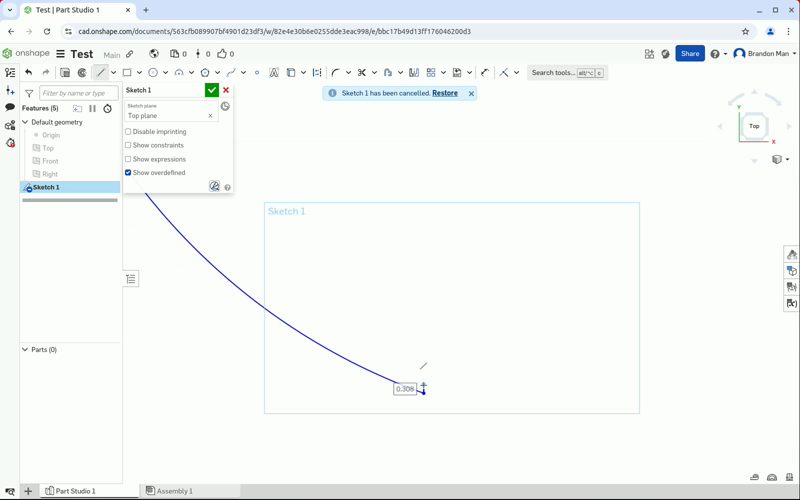
scroll(-6)
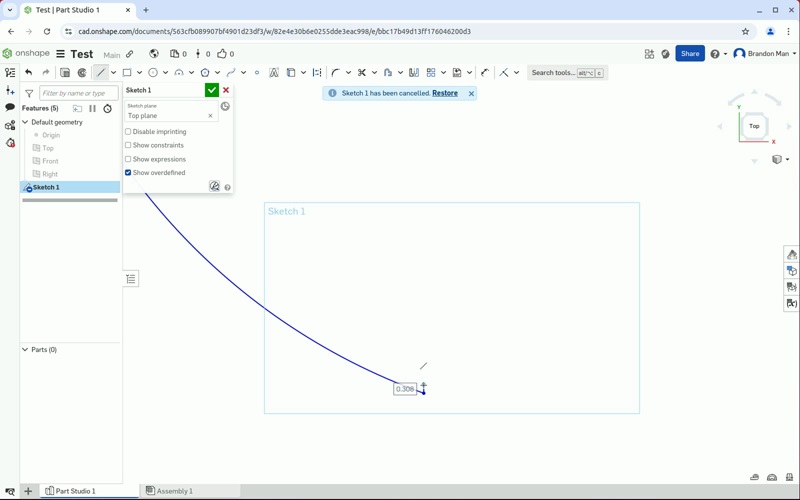
scroll(-6)
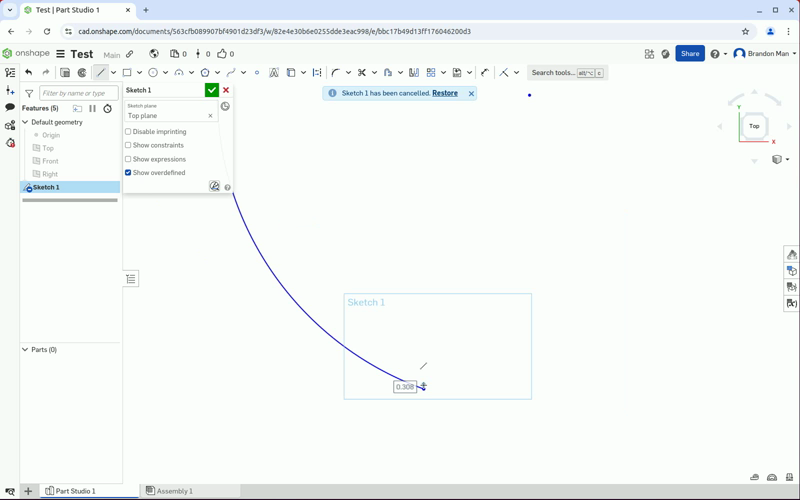
scroll(-6)
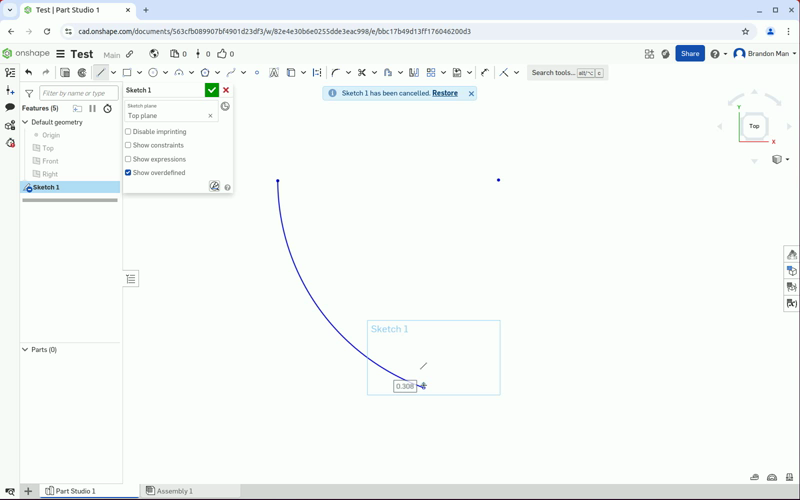
scroll(-6)
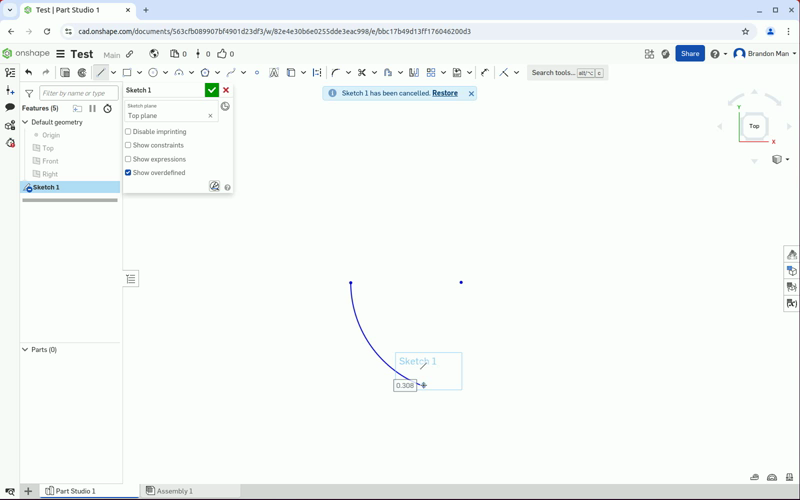
key_up(shift)
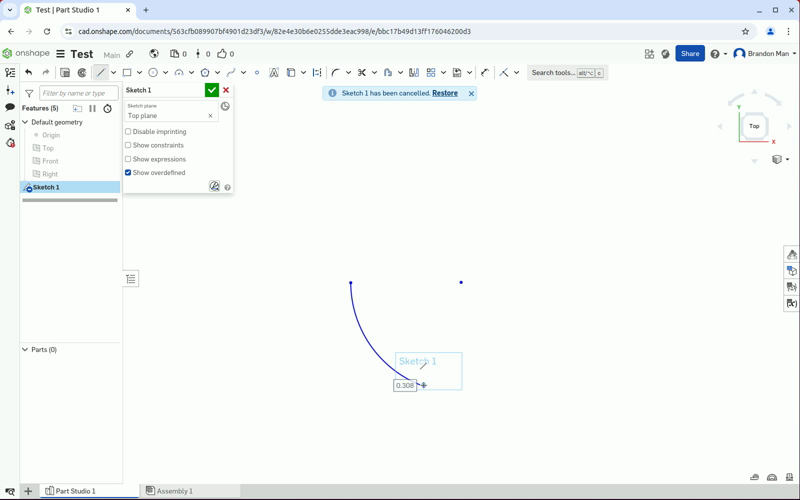
key(esc)
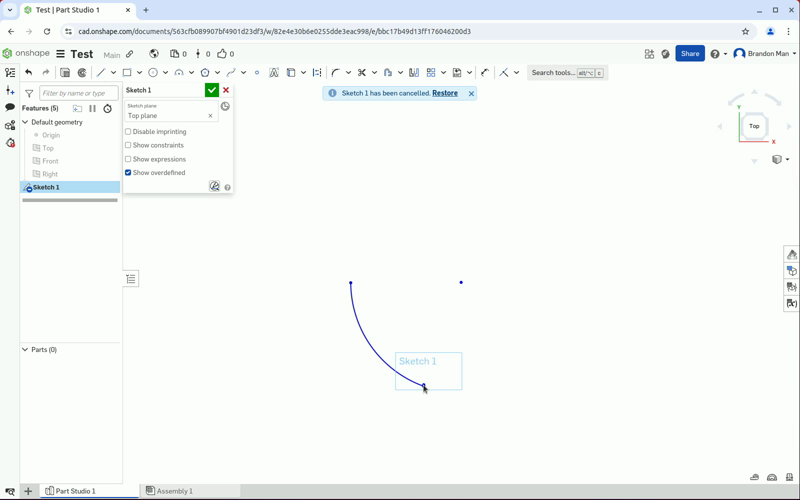
key(a)
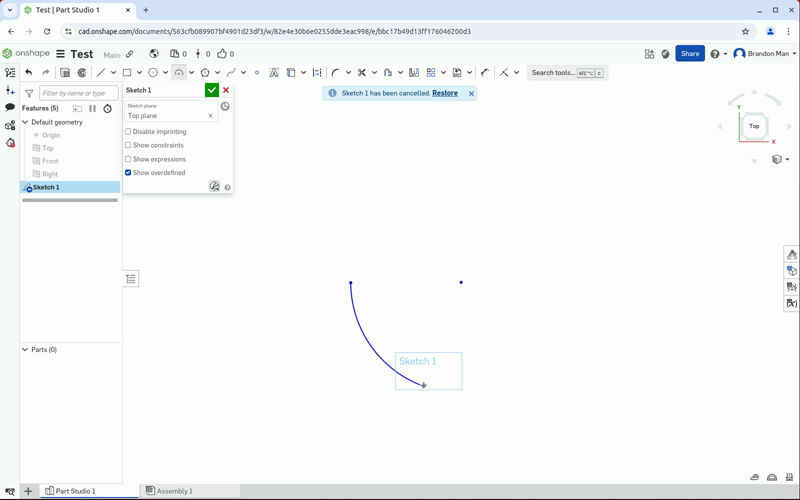
mouse_move(423, 384)
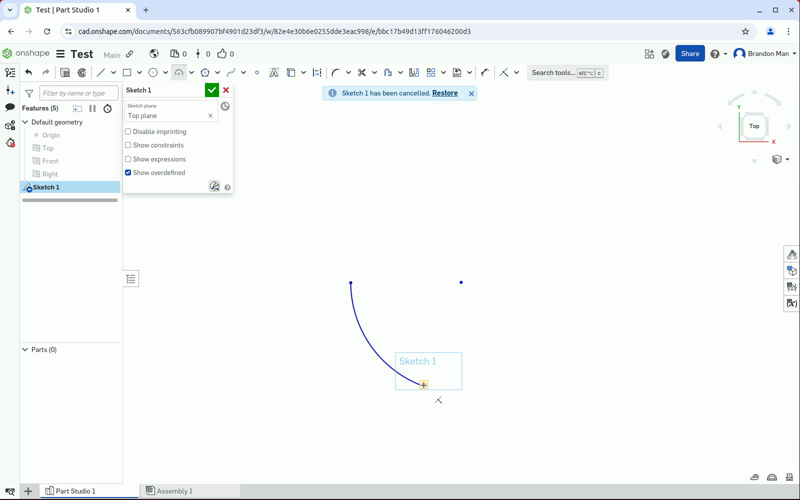
scroll(6)
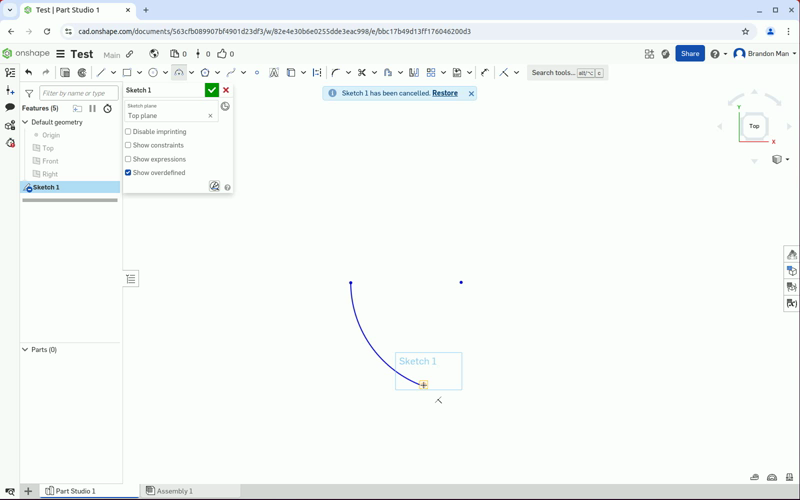
scroll(6)
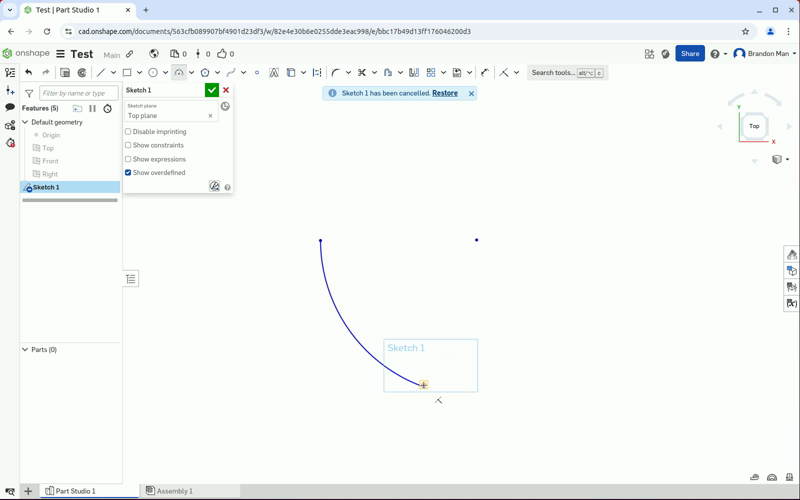
scroll(6)
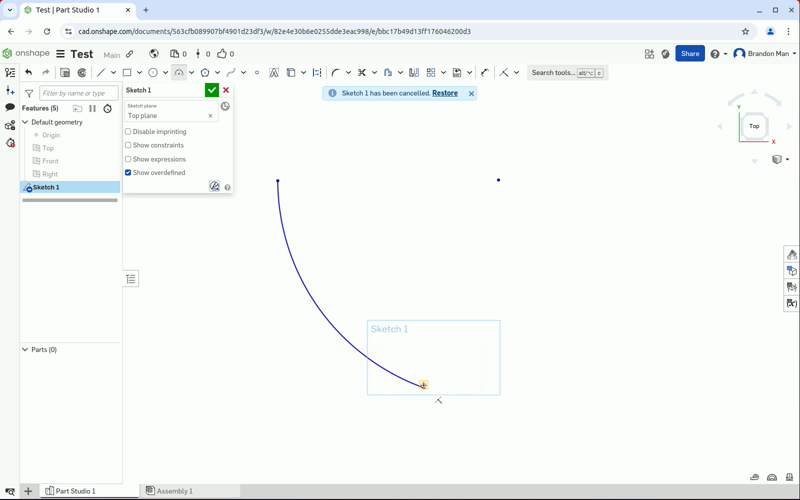
scroll(6)
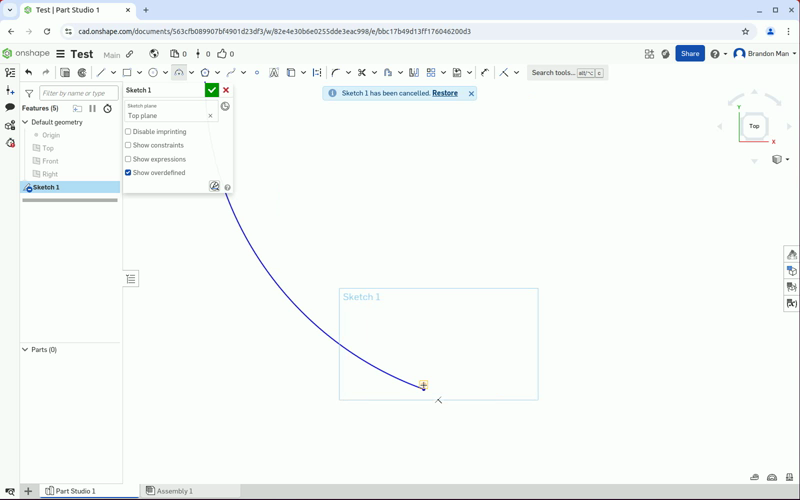
scroll(6)
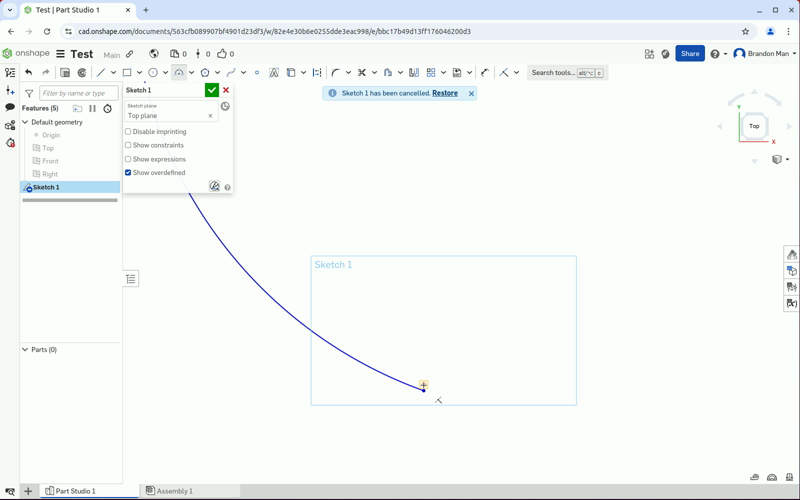
scroll(6)
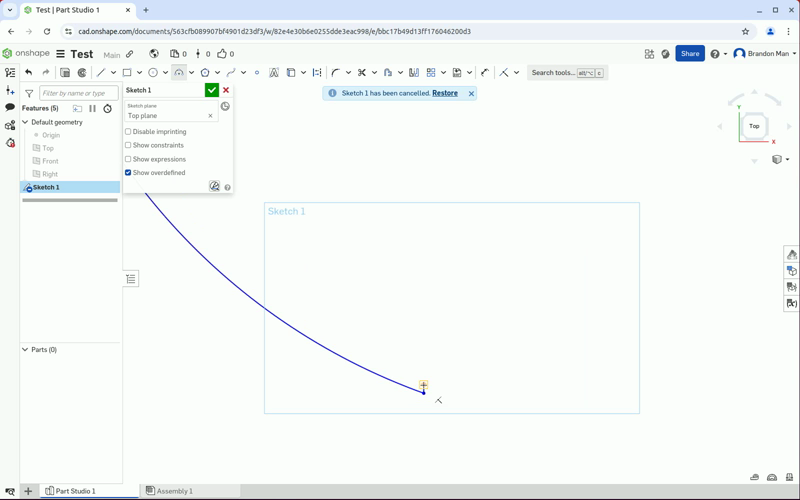
scroll(6)
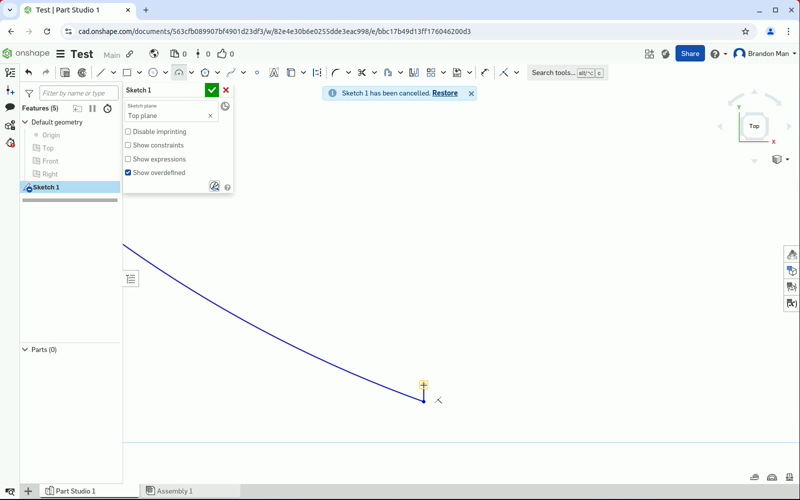
click(423, 384)
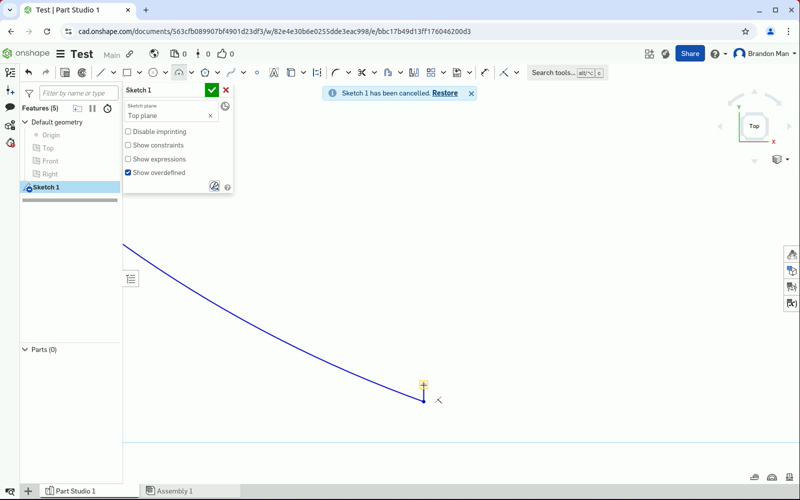
scroll(-6)
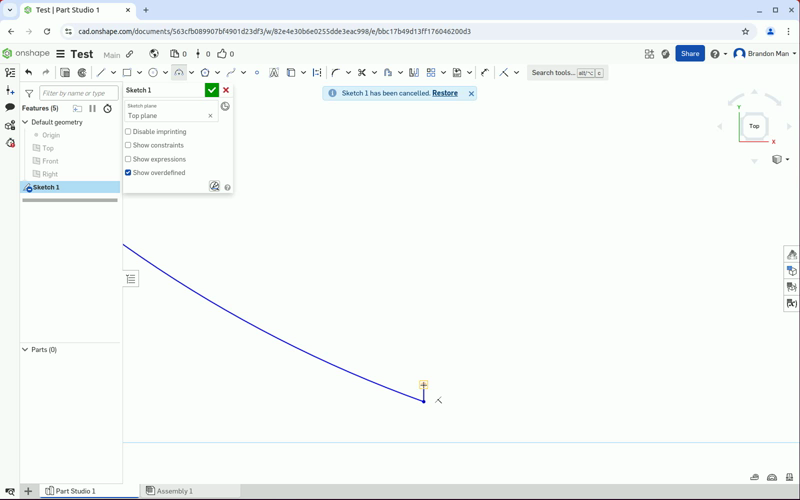
scroll(-6)
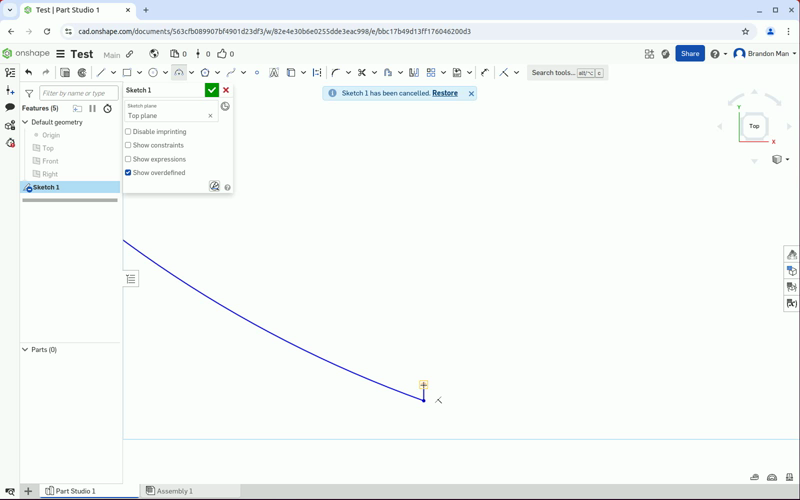
scroll(-6)
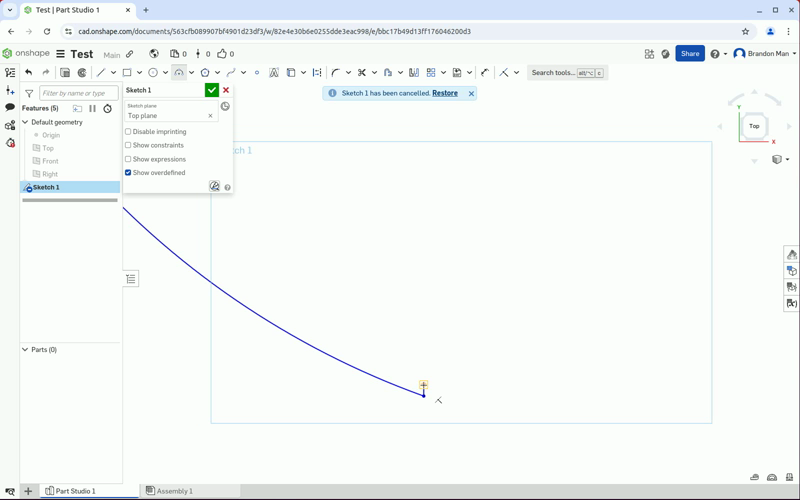
scroll(-6)
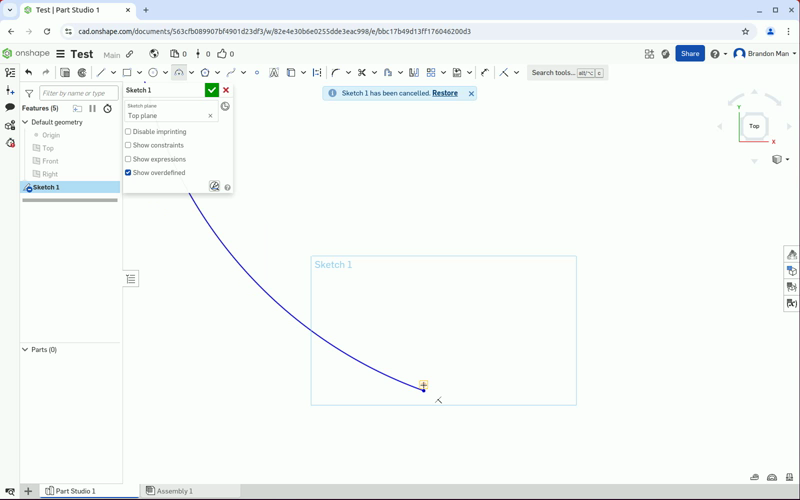
scroll(-6)
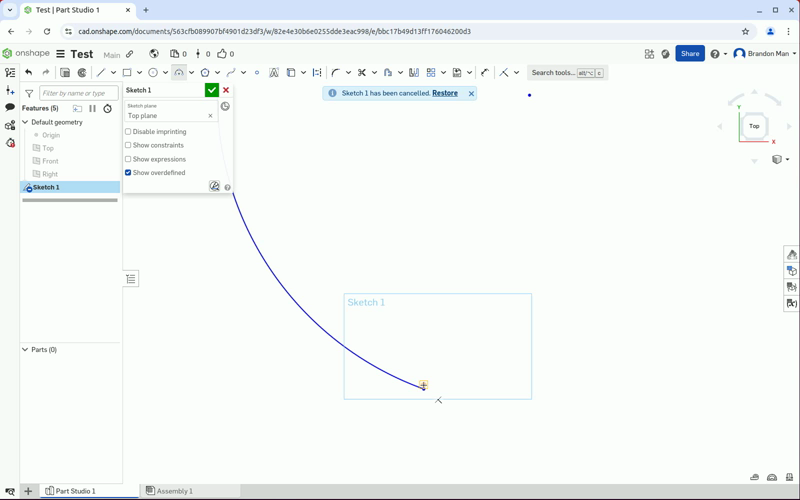
scroll(-6)
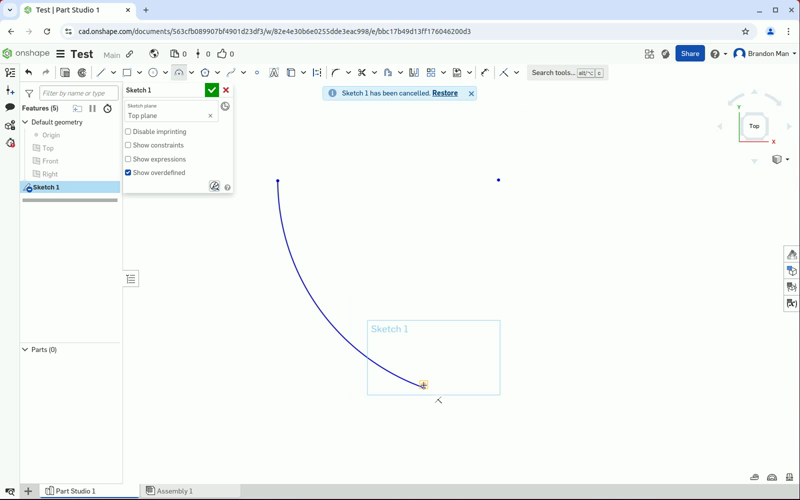
scroll(-6)
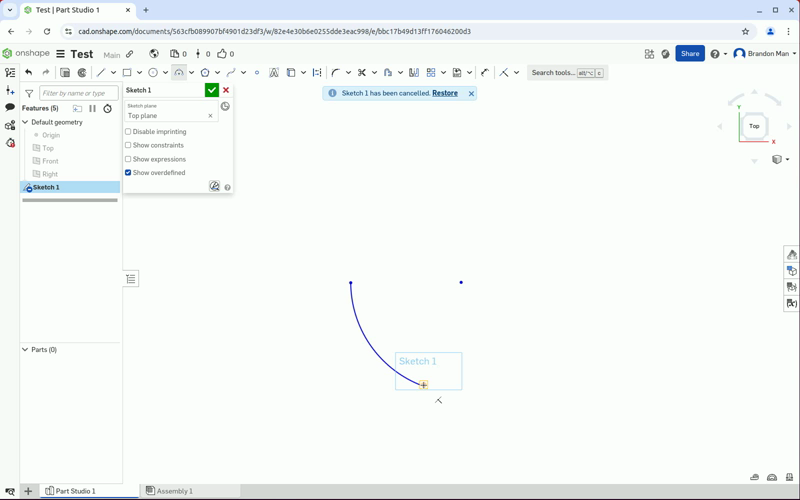
key_down(shift)
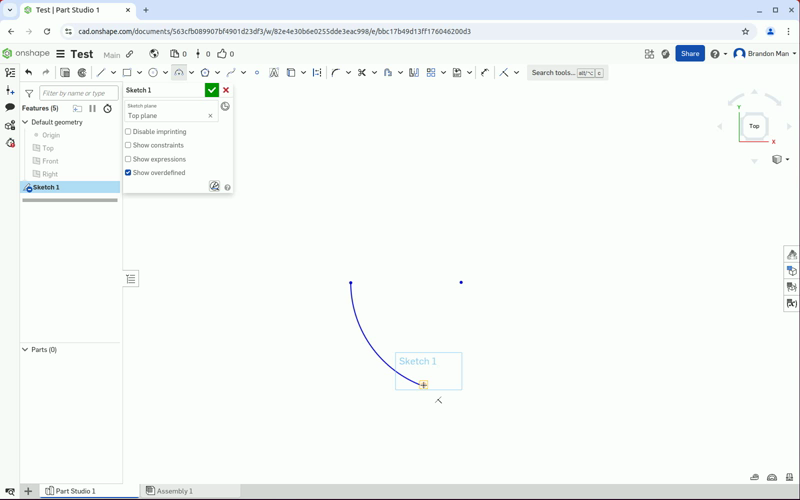
mouse_move(351, 282)
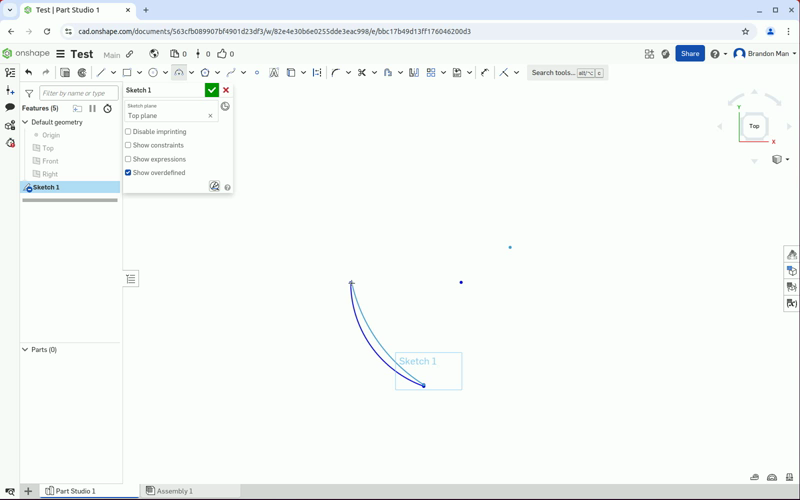
scroll(6)
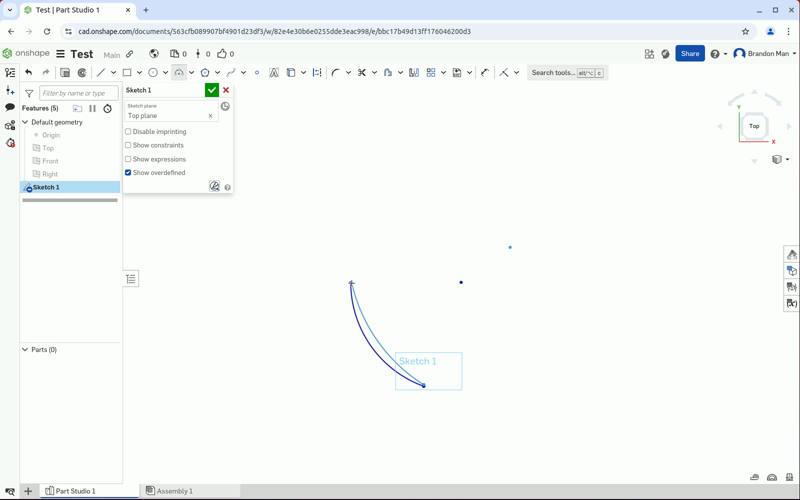
scroll(6)
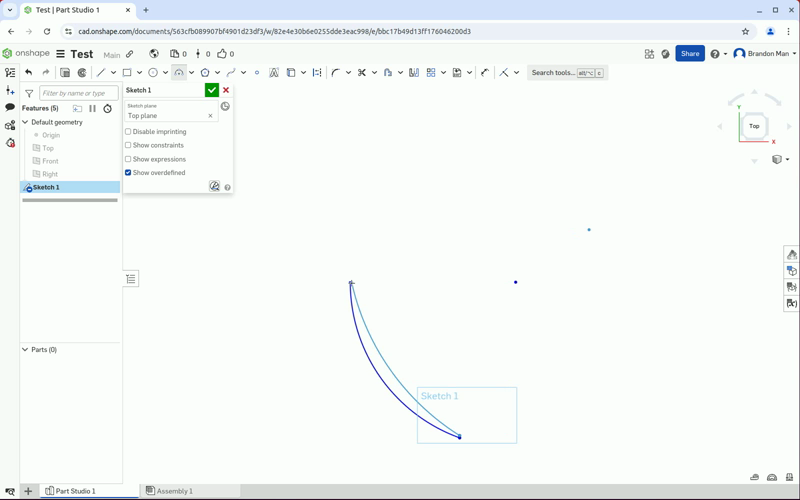
scroll(6)
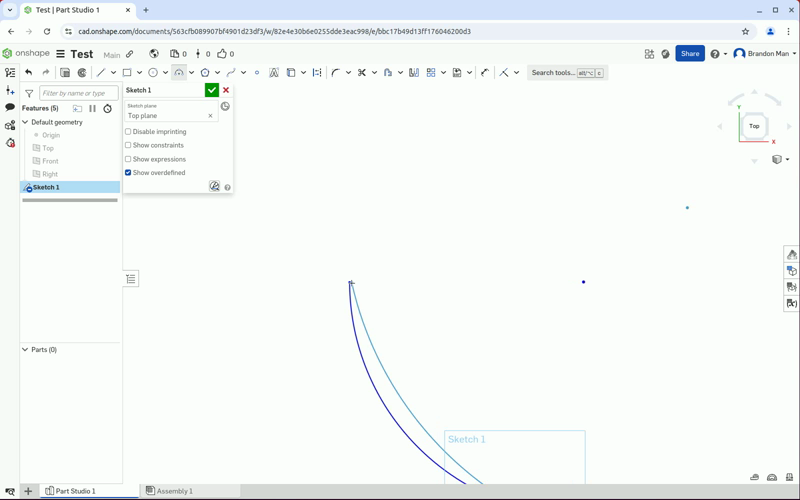
scroll(6)
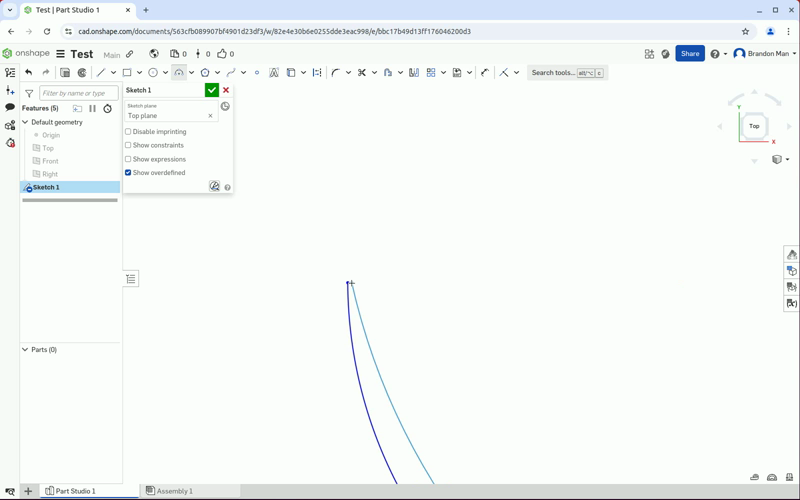
scroll(6)
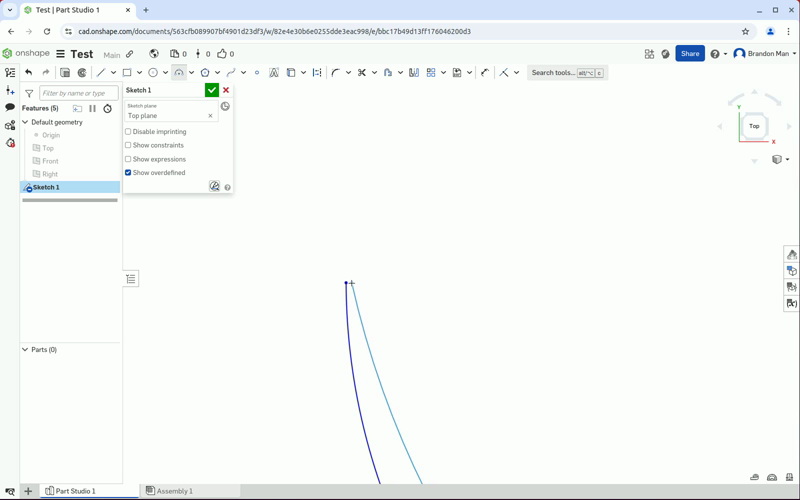
scroll(6)
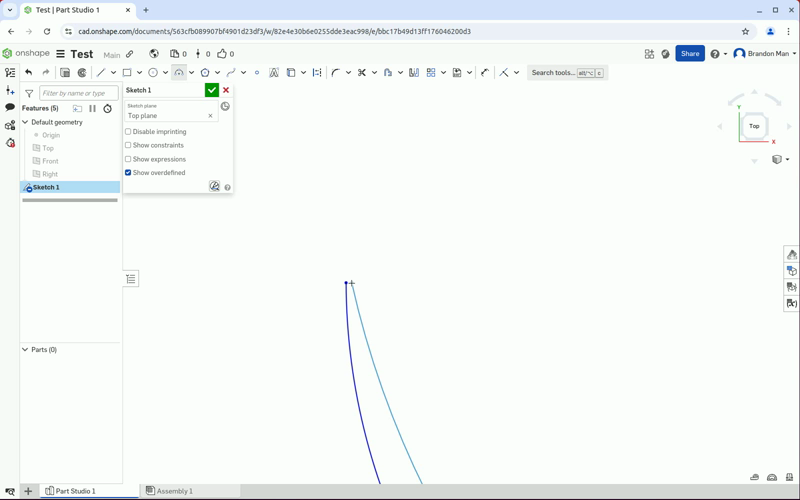
scroll(6)
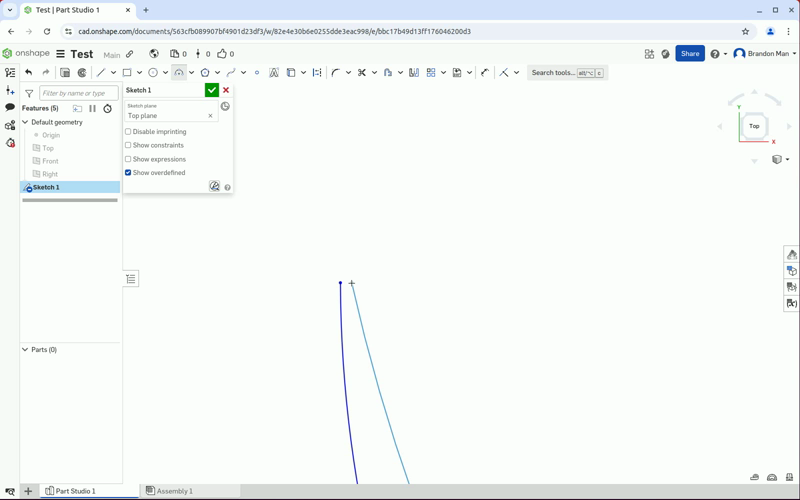
click(351, 282)
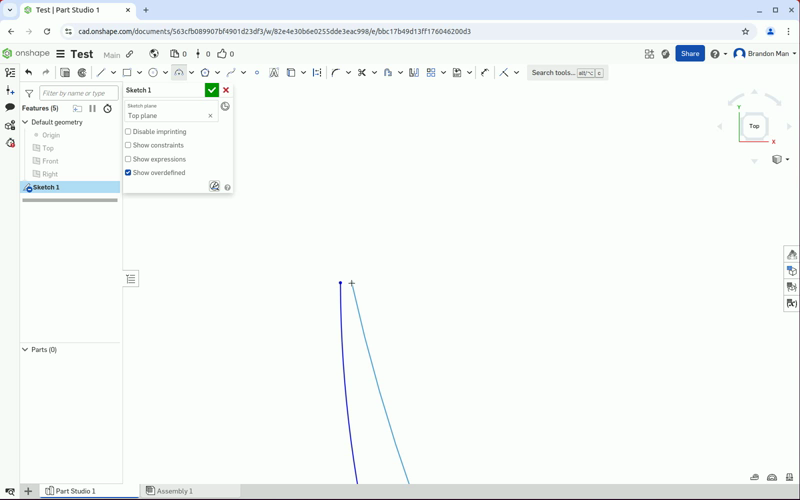
scroll(-6)
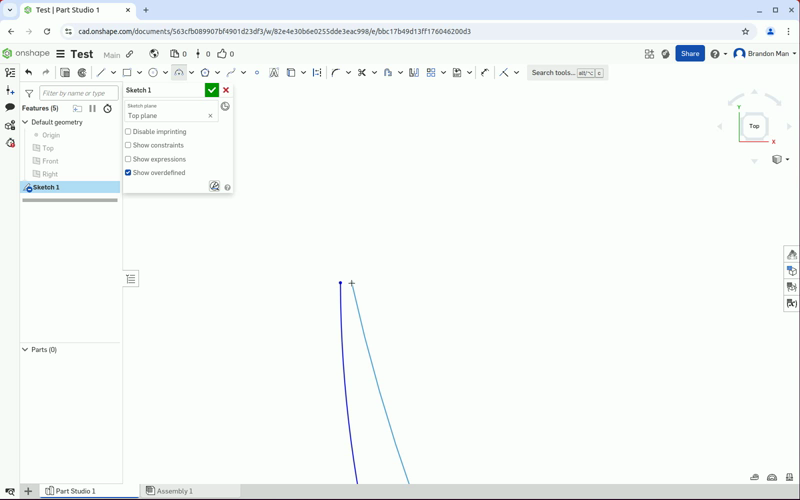
scroll(-6)
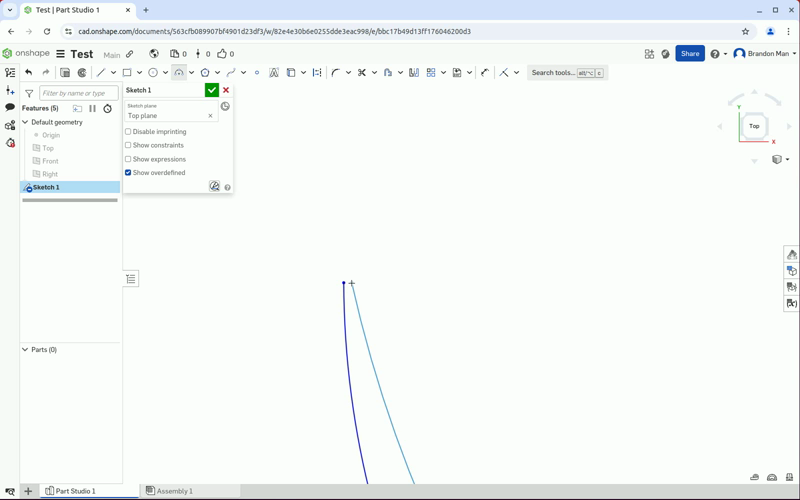
scroll(-6)
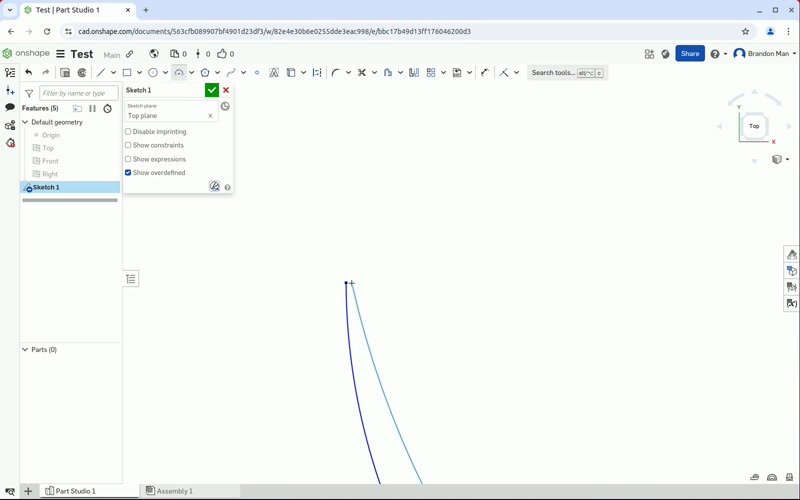
scroll(-6)
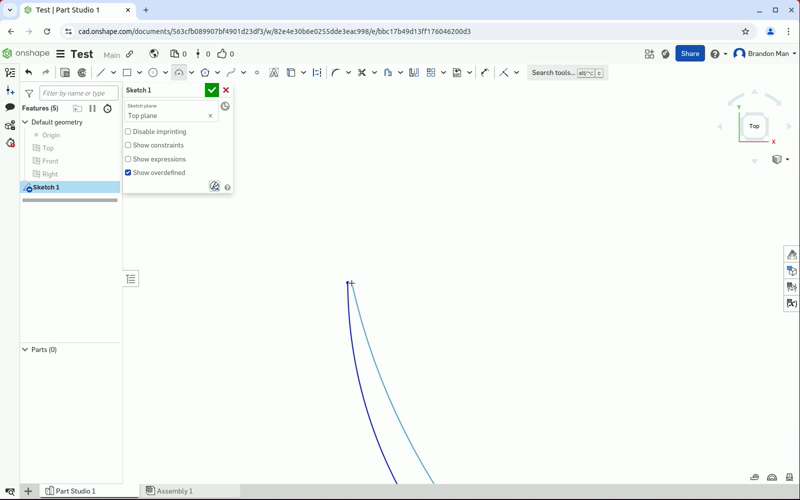
scroll(-6)
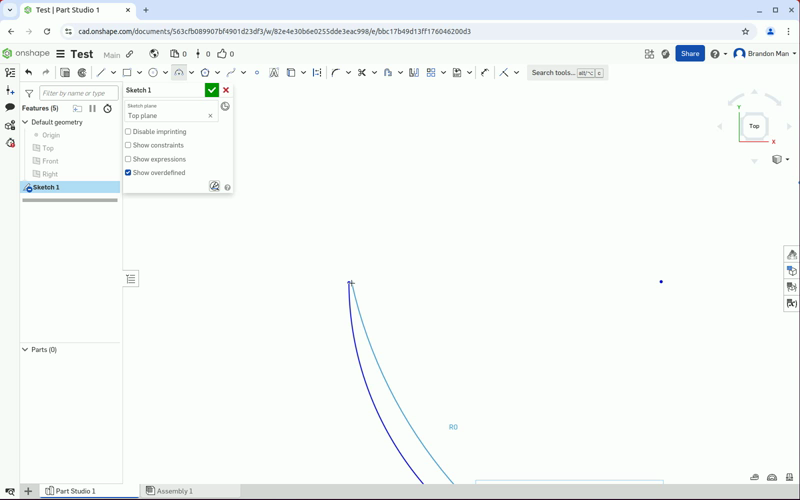
scroll(-6)
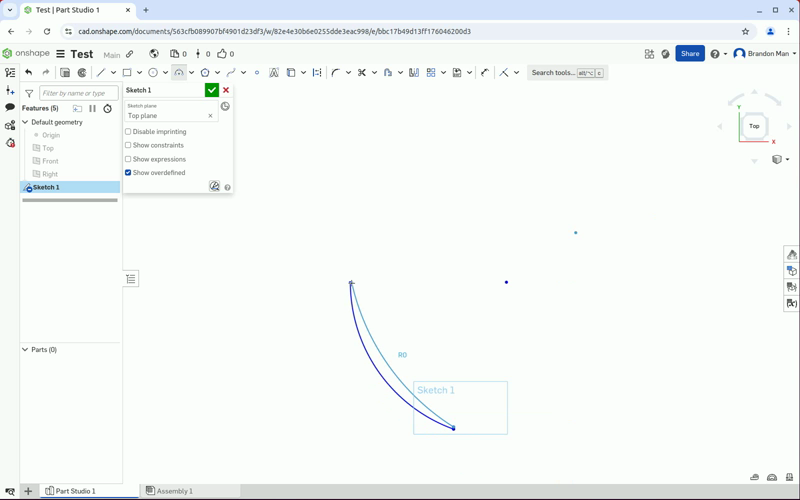
scroll(-6)
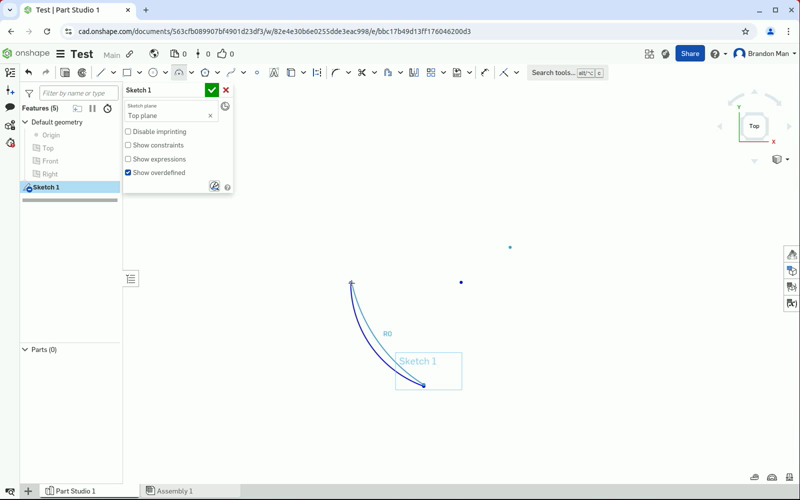
mouse_move(371, 345)
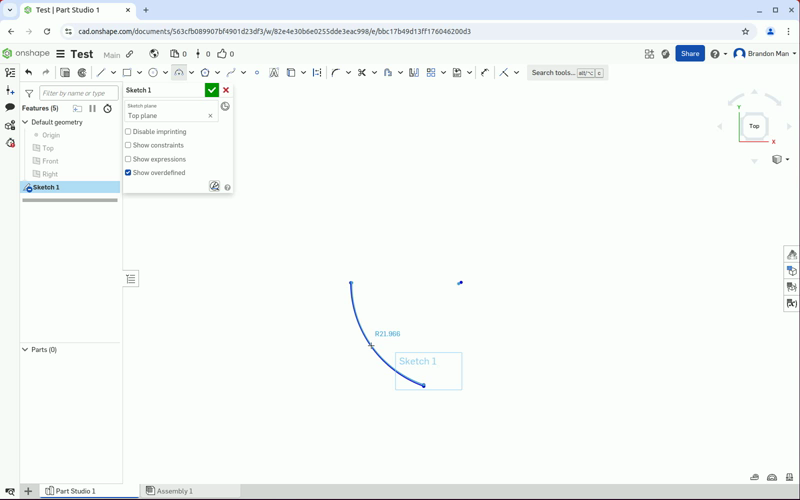
scroll(6)
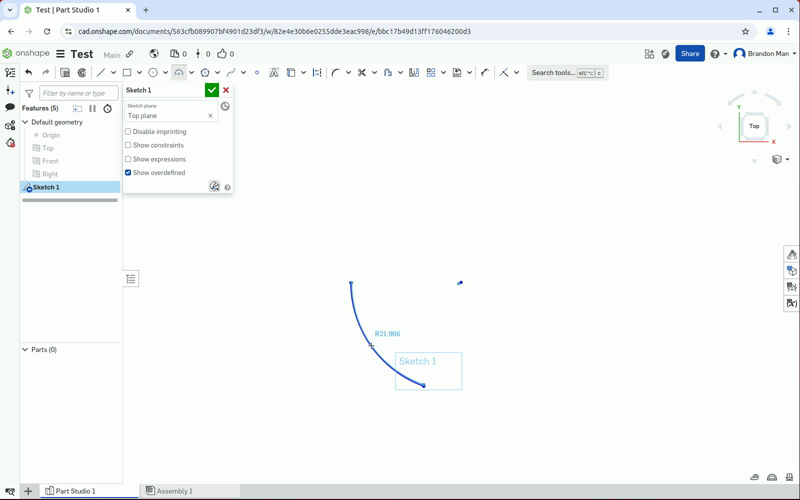
scroll(6)
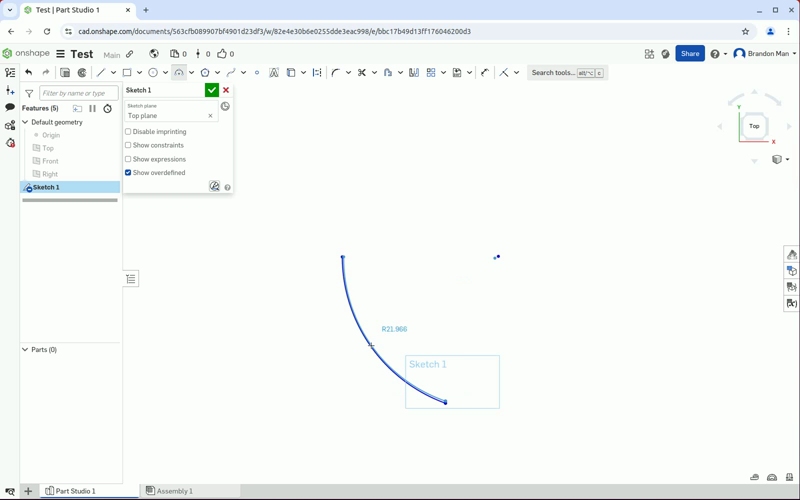
scroll(6)
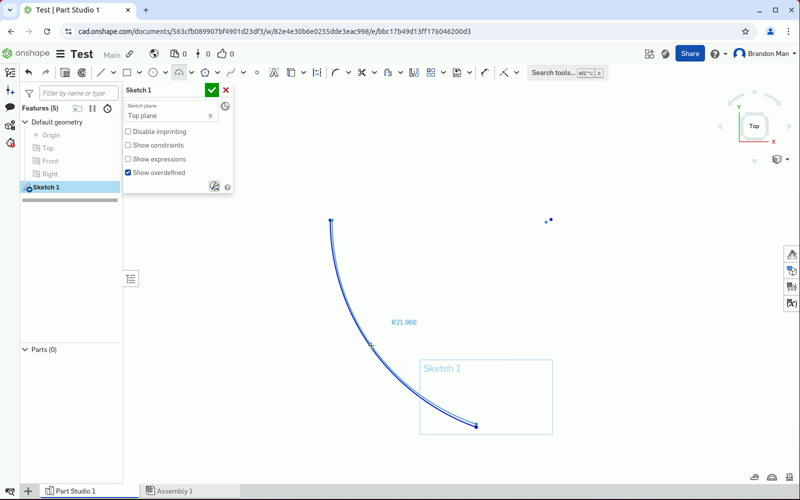
scroll(6)
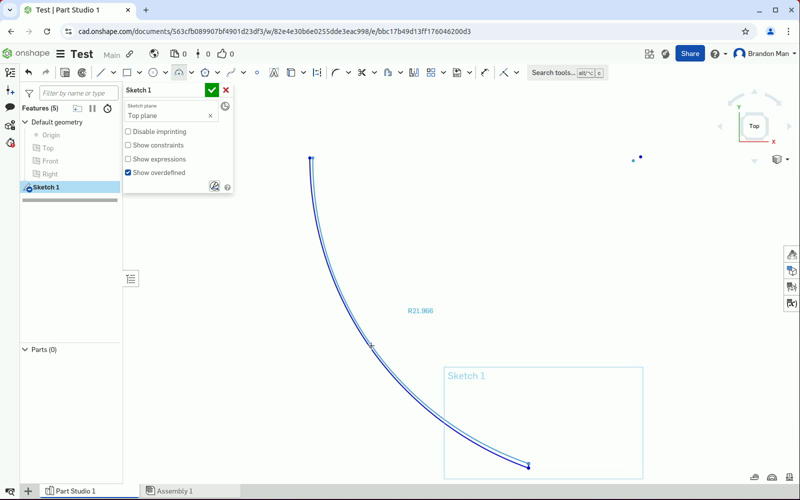
scroll(6)
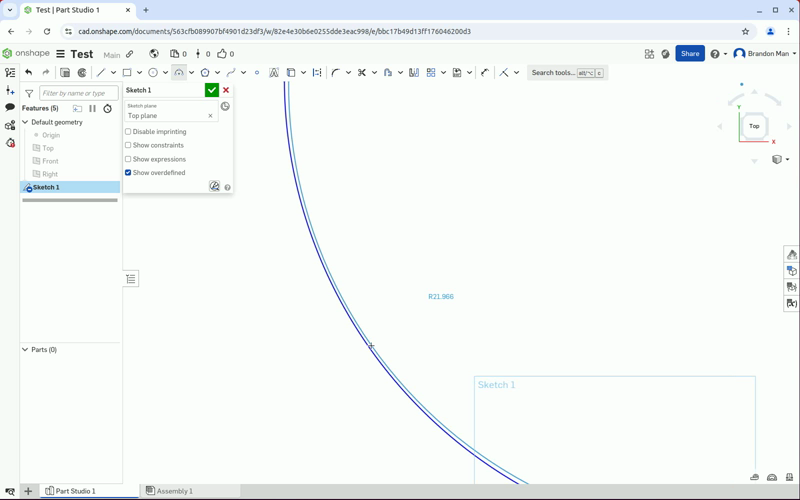
scroll(6)
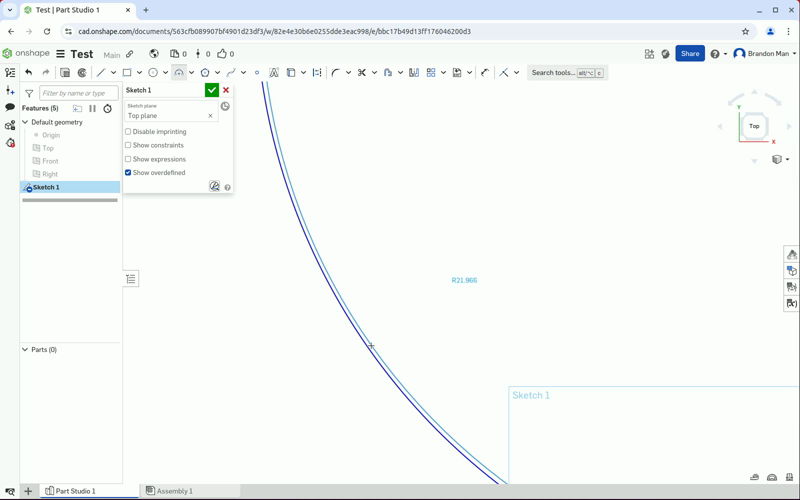
scroll(6)
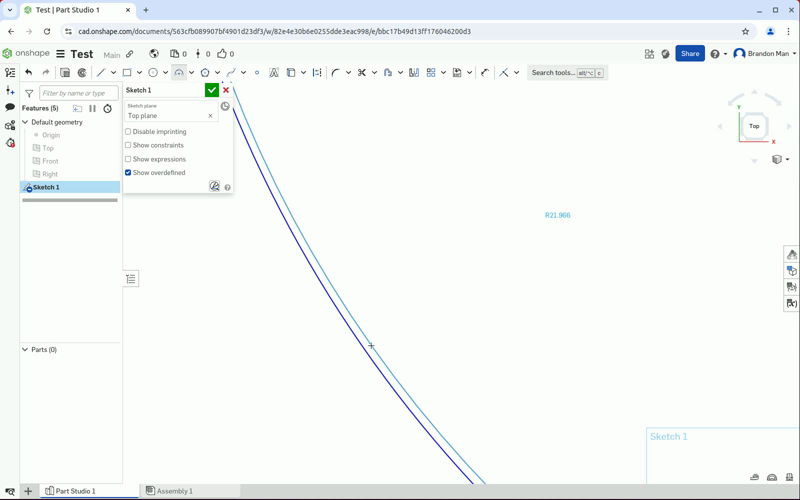
click(371, 345)
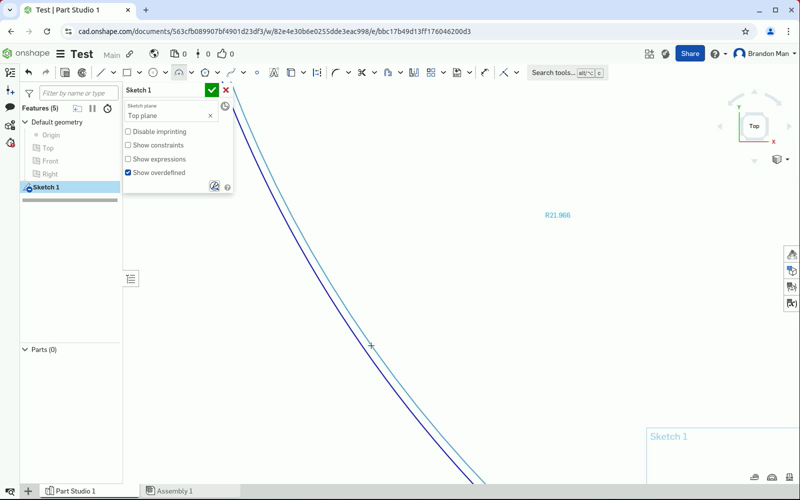
scroll(-6)
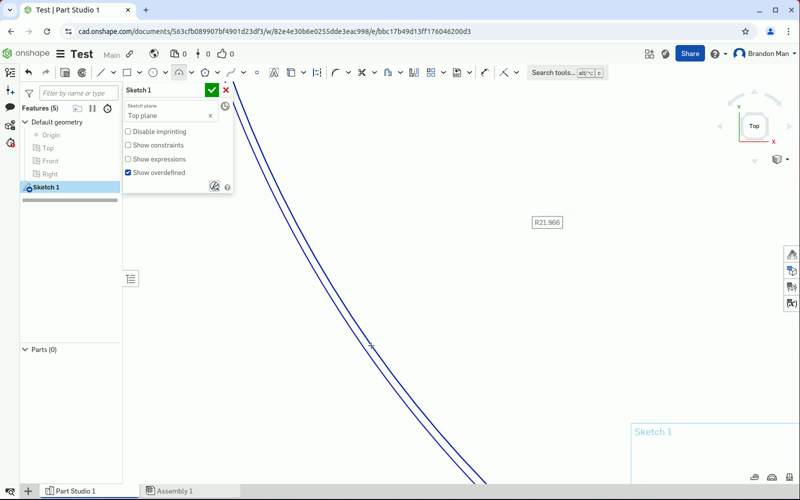
scroll(-6)
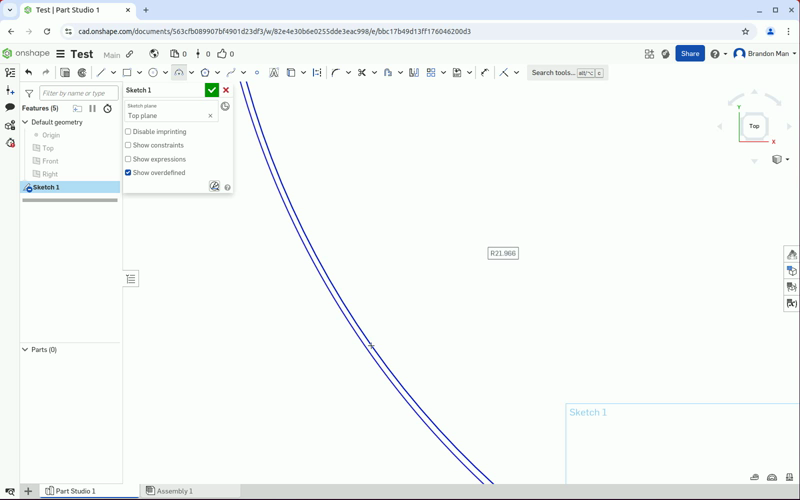
scroll(-6)
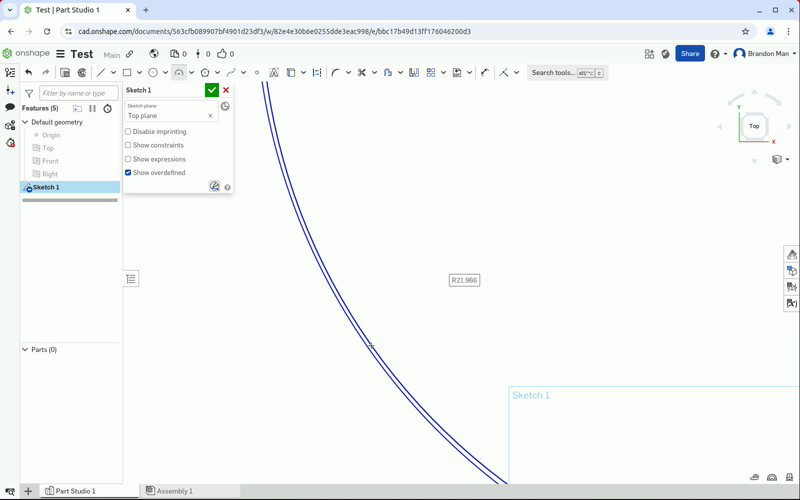
scroll(-6)
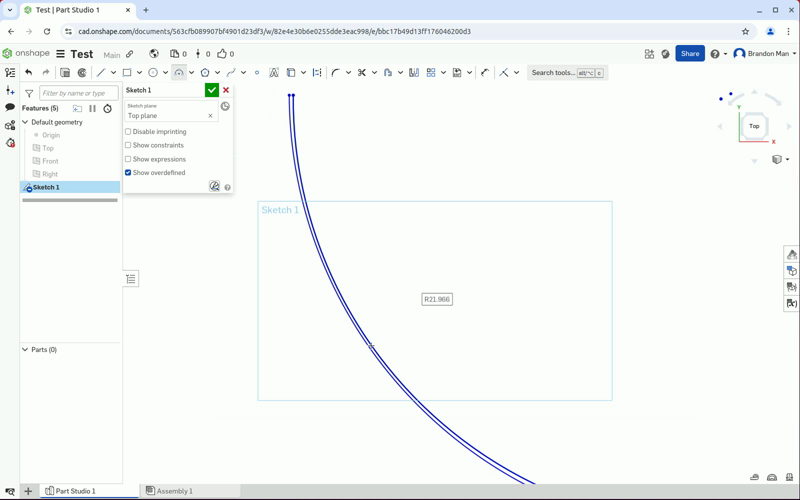
scroll(-6)
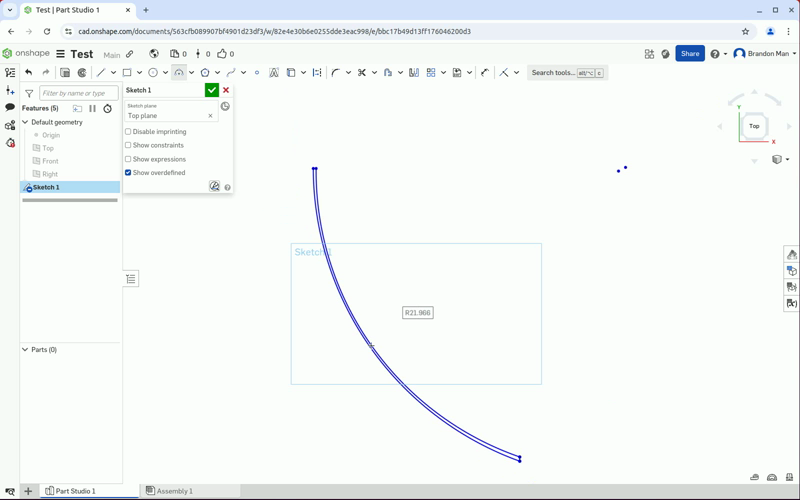
scroll(-6)
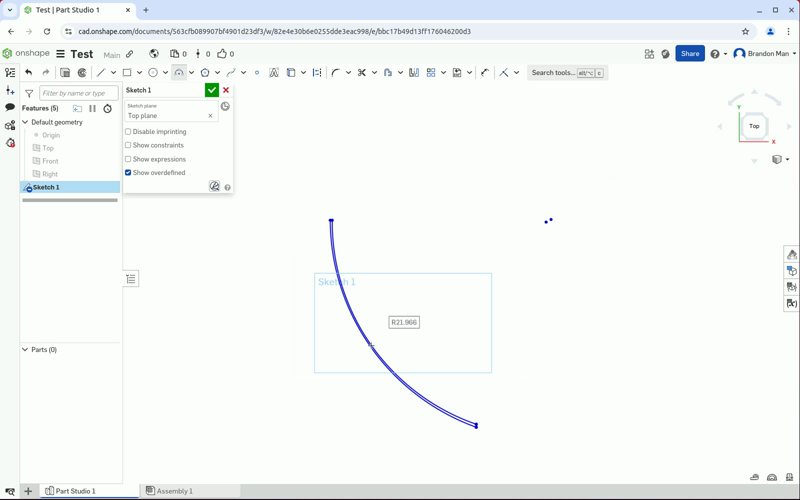
scroll(-6)
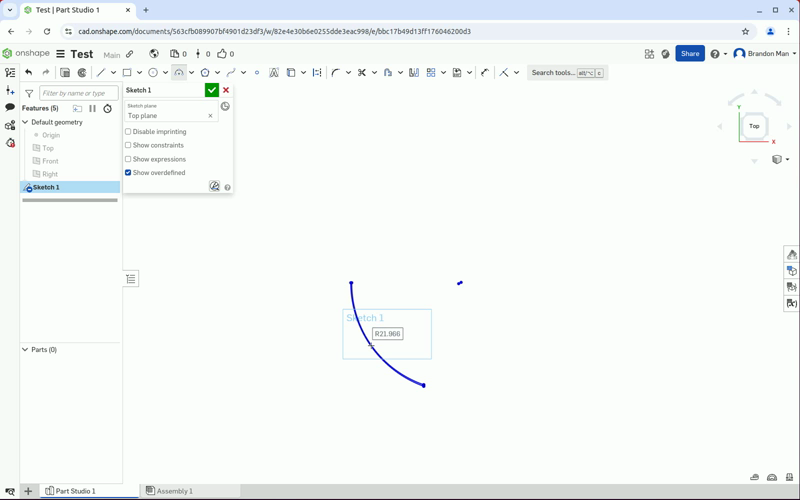
key_up(shift)
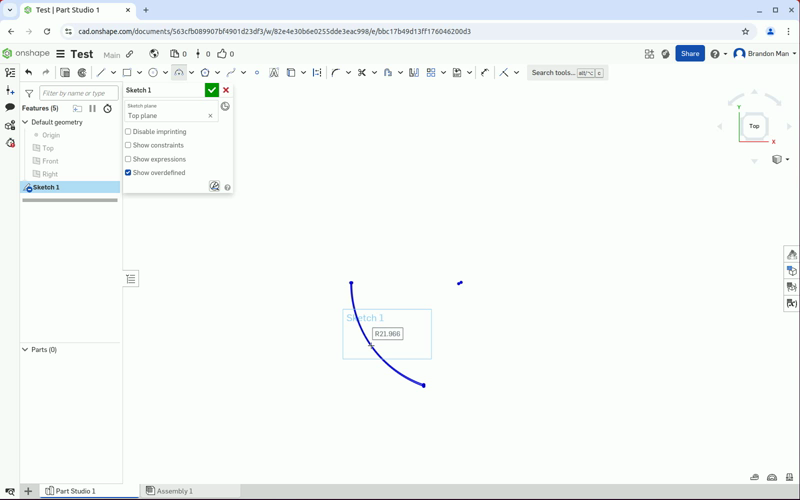
key(esc)
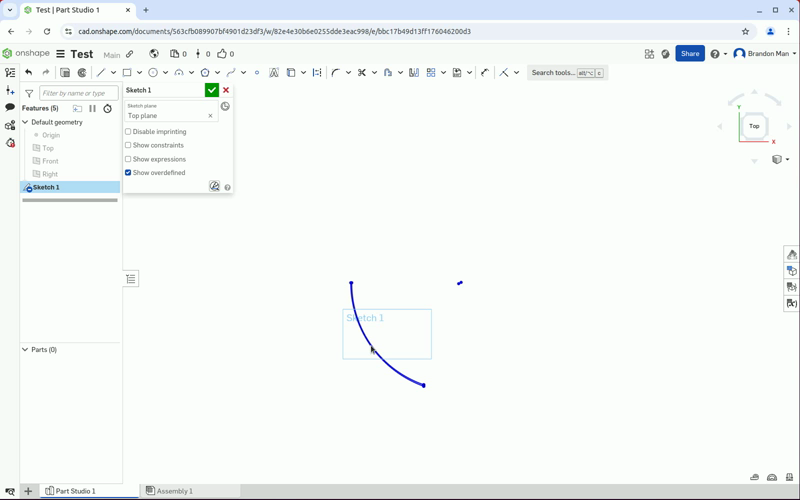
key(l)
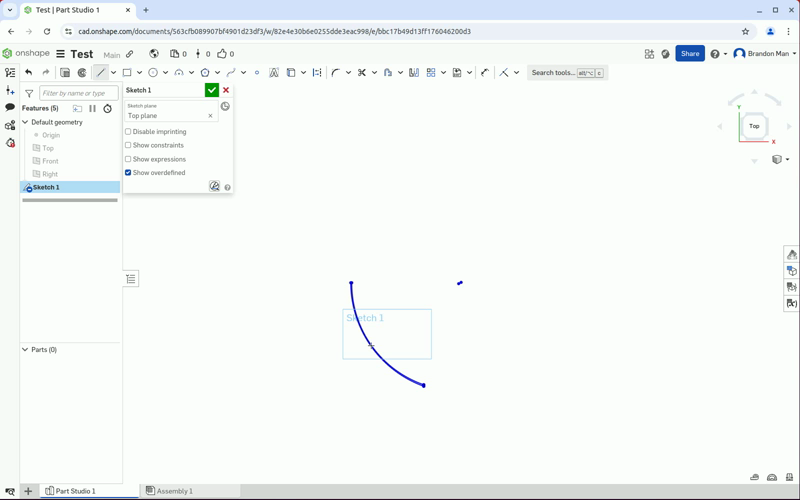
mouse_move(351, 282)
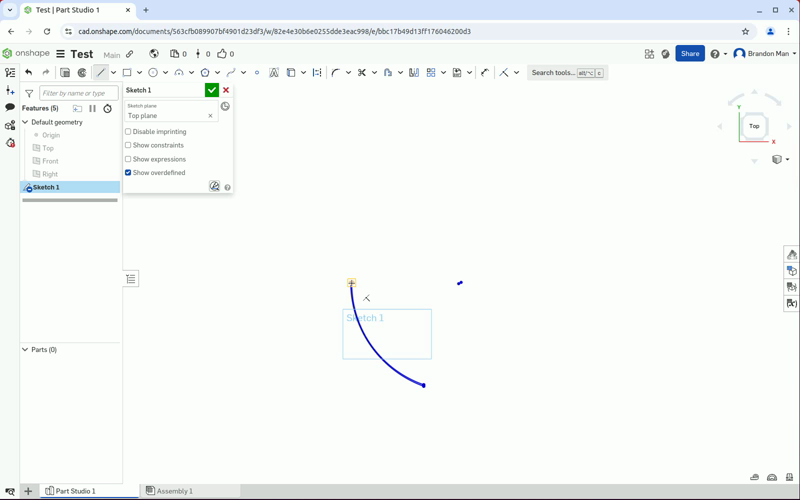
scroll(6)
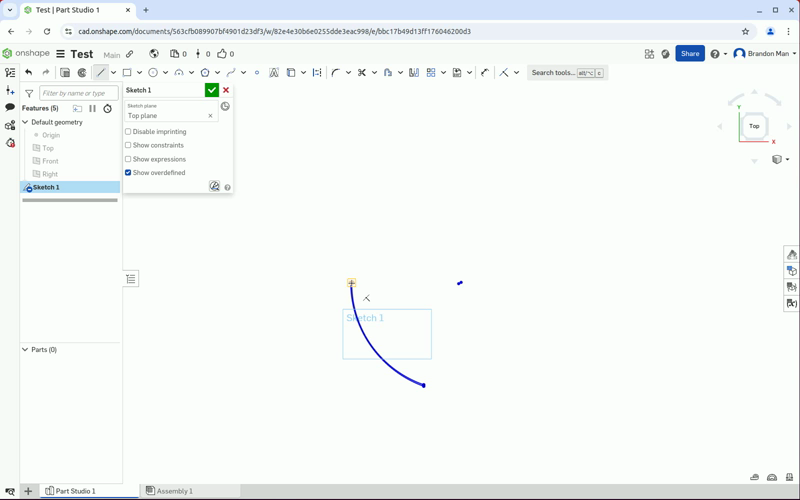
scroll(6)
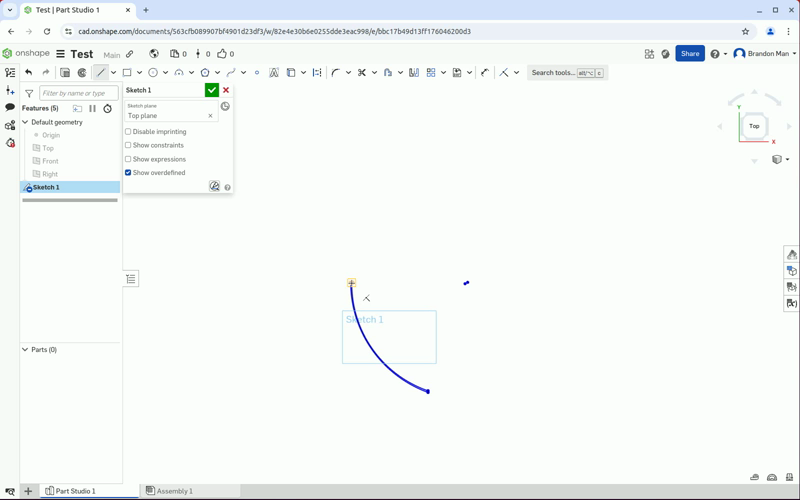
scroll(6)
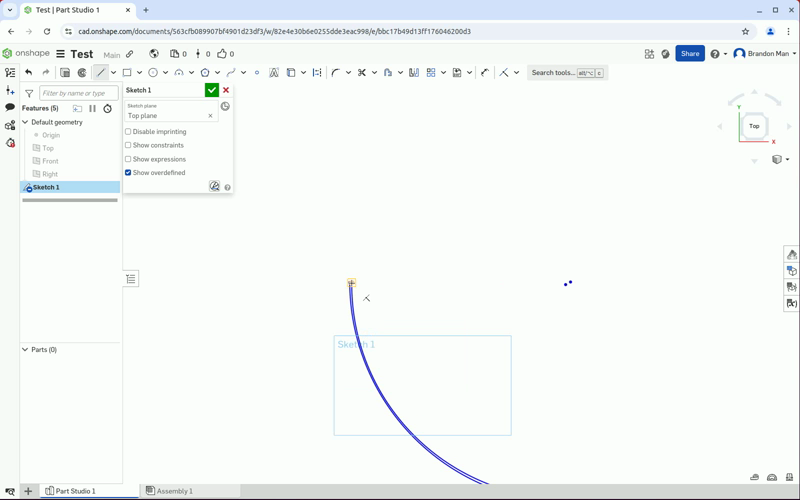
scroll(6)
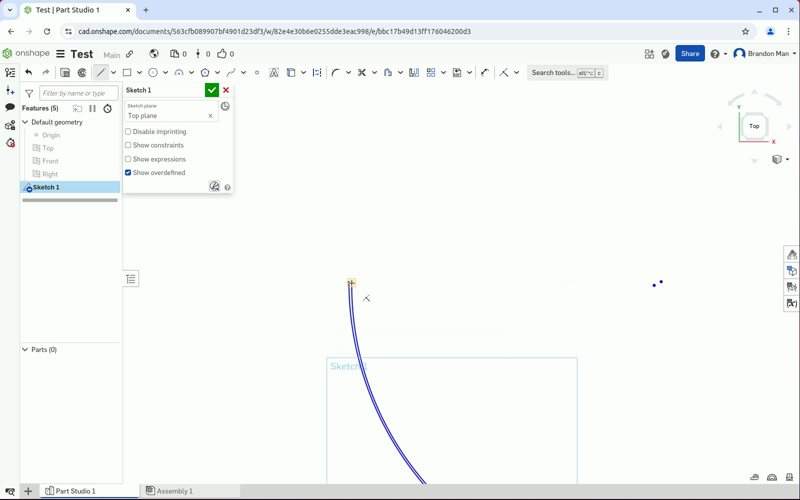
scroll(6)
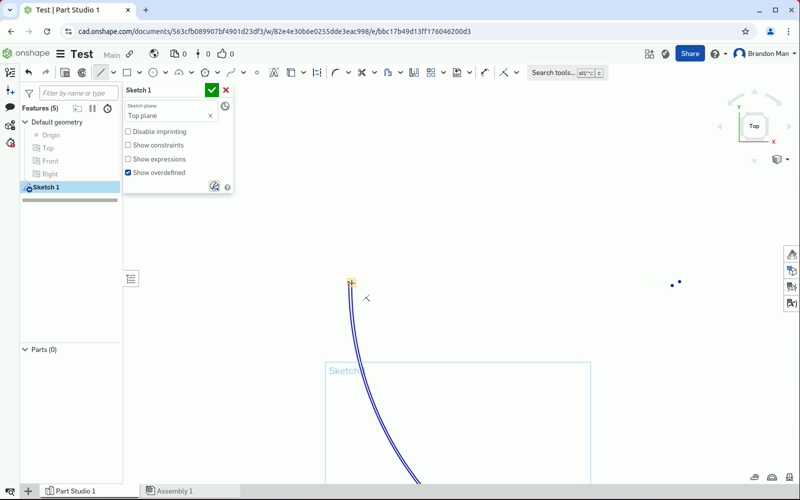
scroll(6)
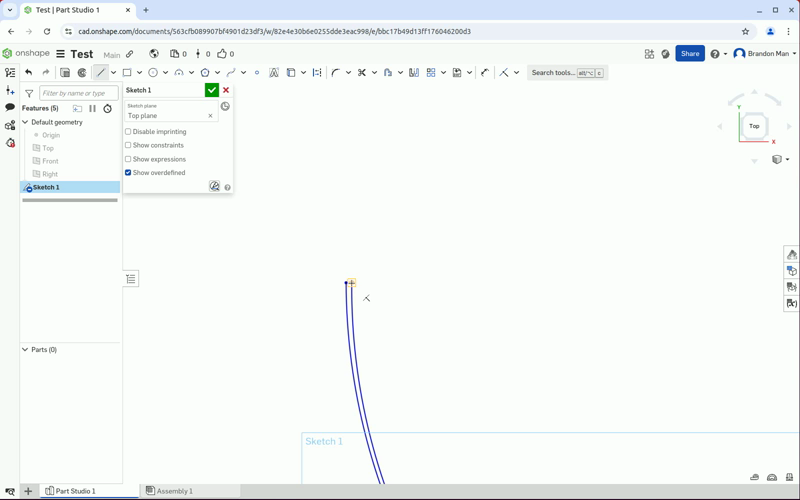
scroll(6)
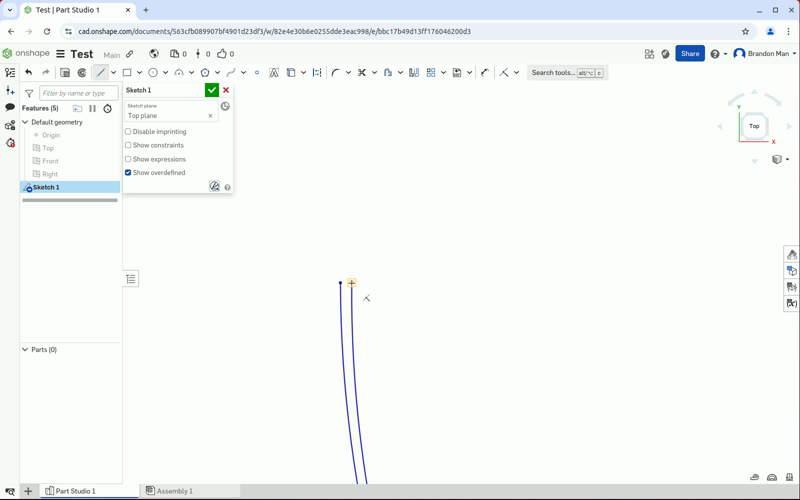
click(351, 282)
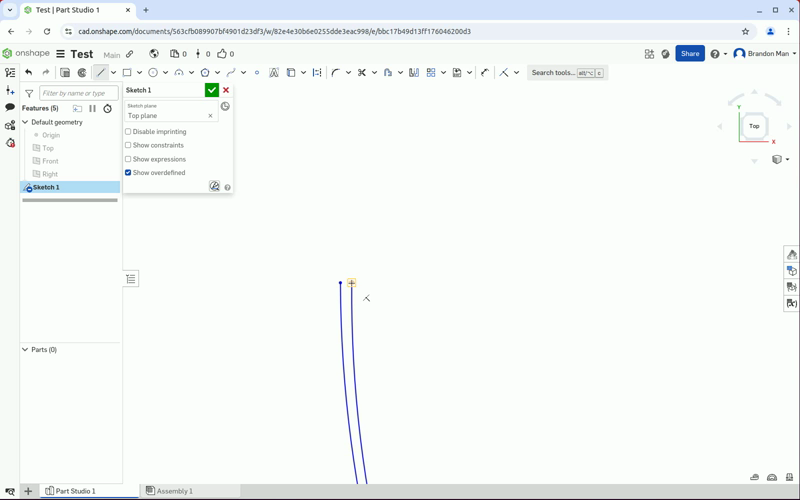
scroll(-6)
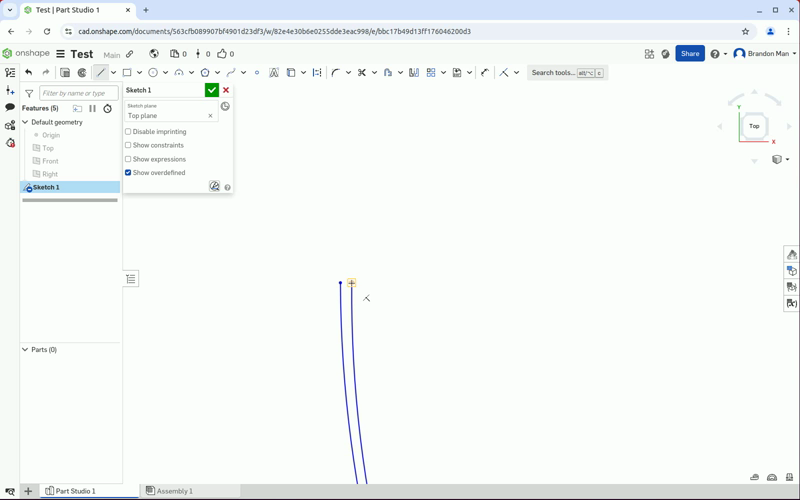
scroll(-6)
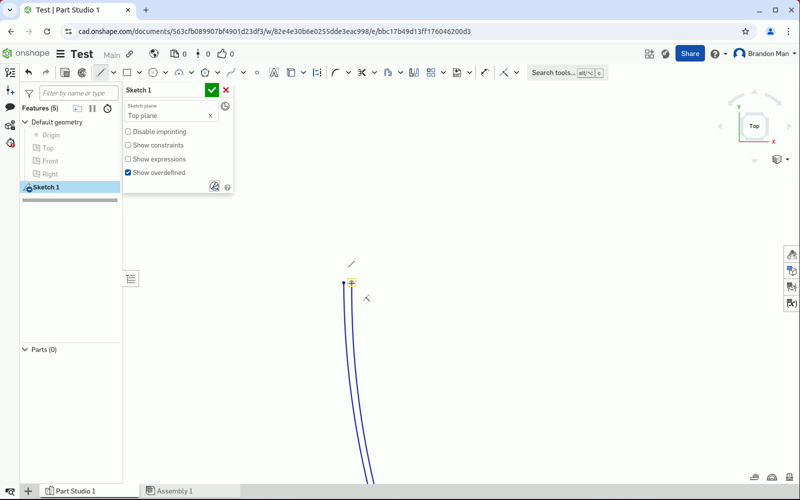
scroll(-6)
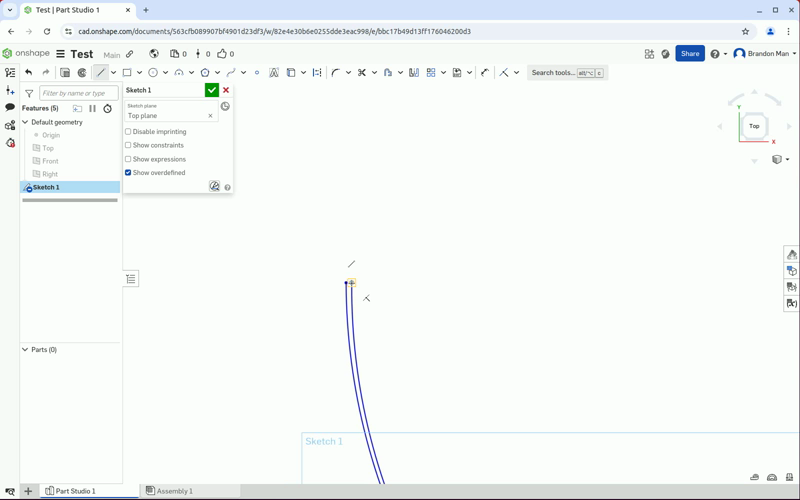
scroll(-6)
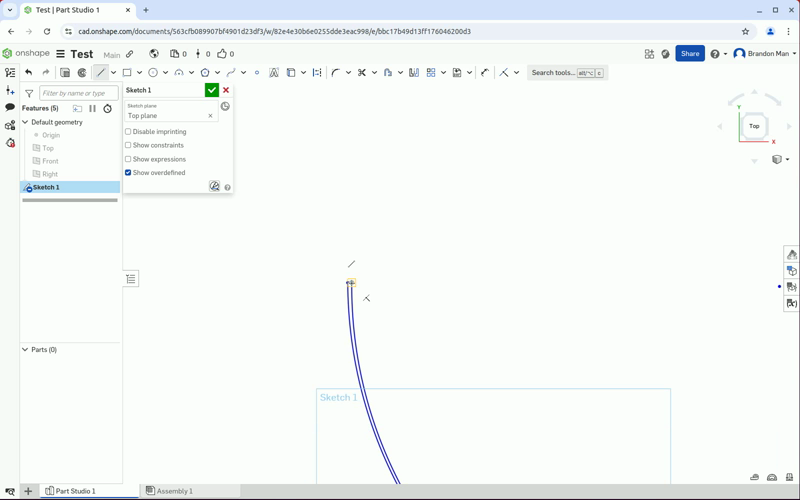
scroll(-6)
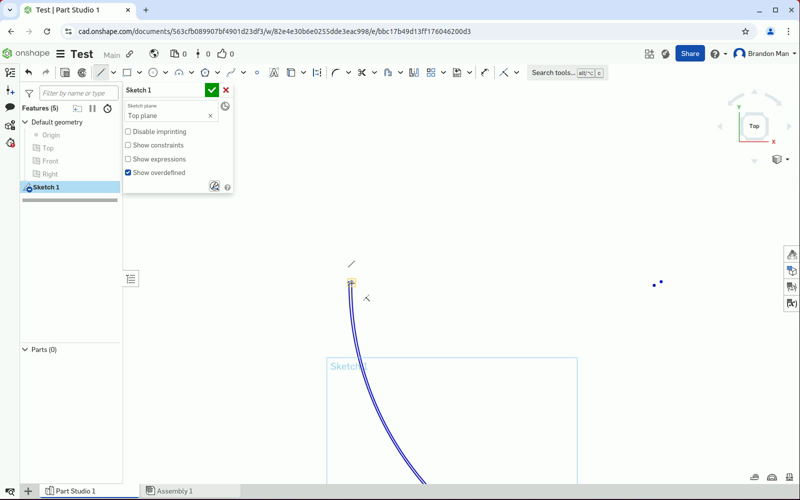
scroll(-6)
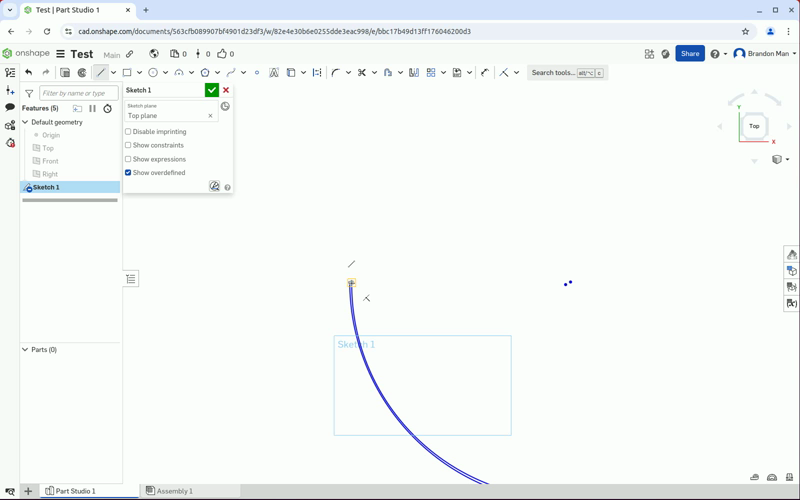
scroll(-6)
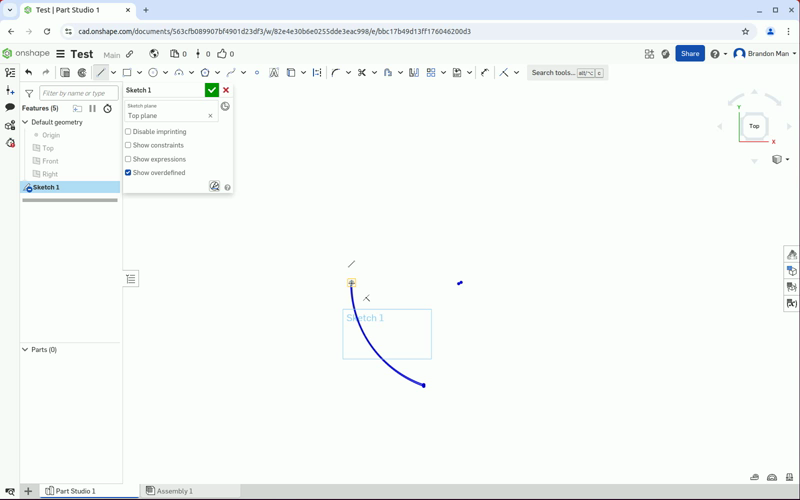
mouse_move(381, 282)
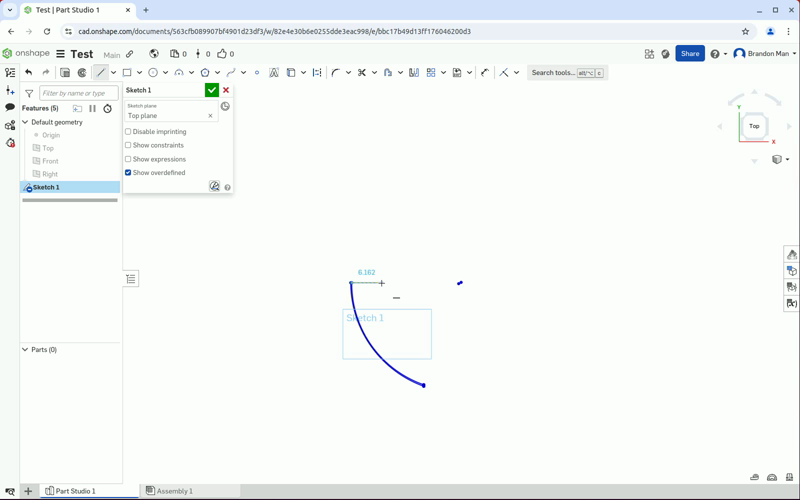
key_down(shift)
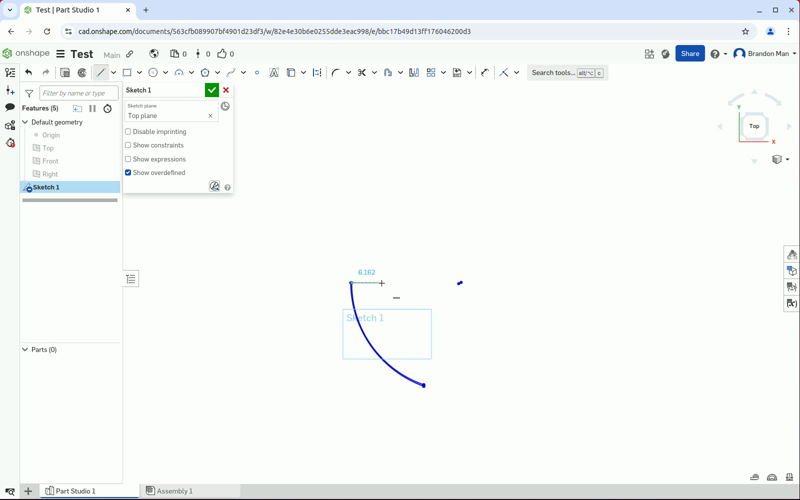
mouse_move(350, 282)
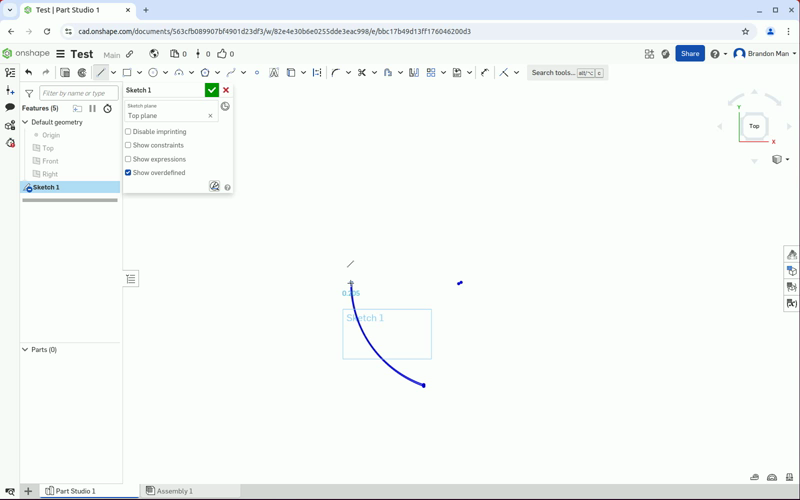
scroll(6)
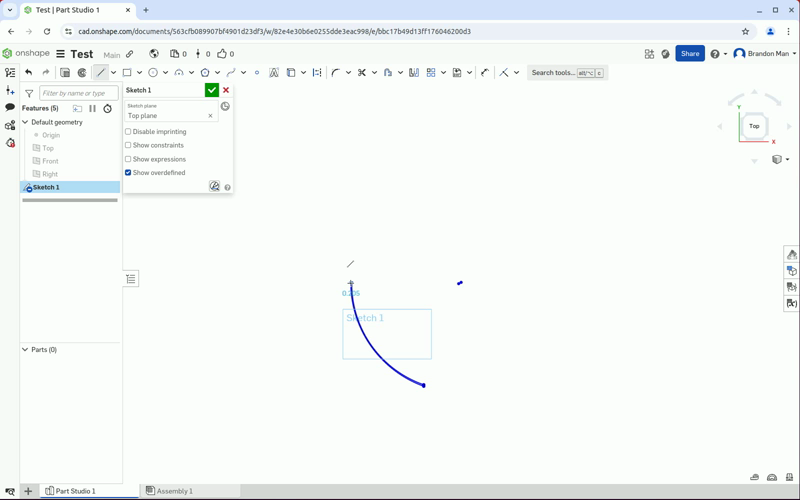
scroll(6)
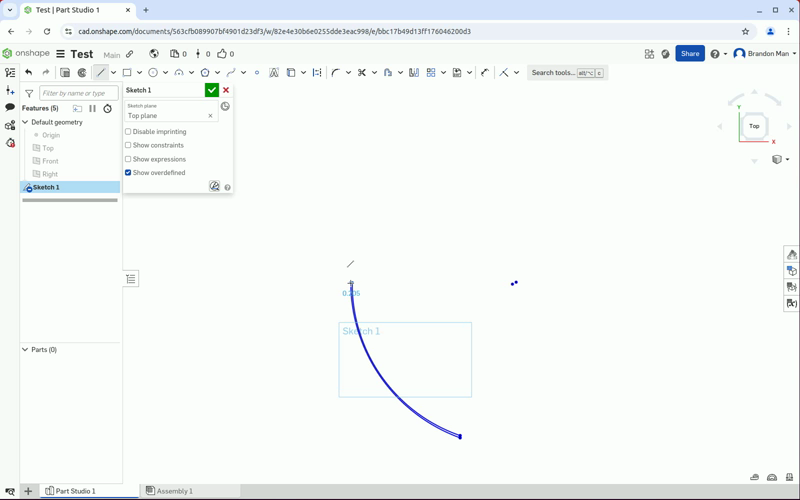
scroll(6)
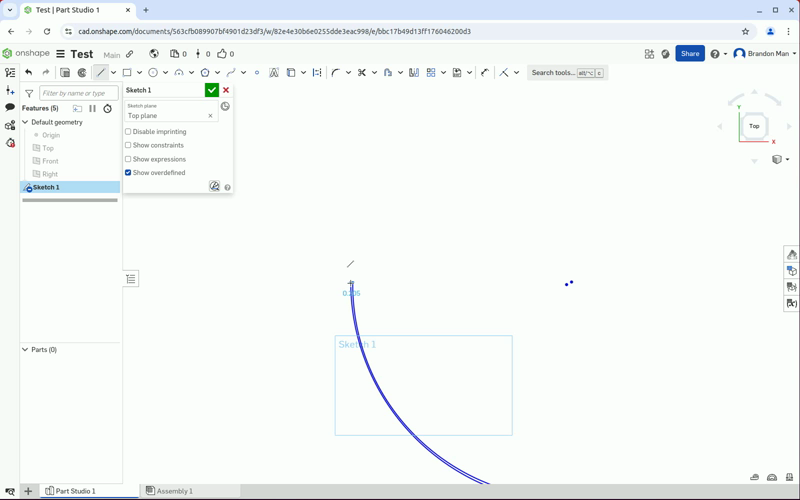
scroll(6)
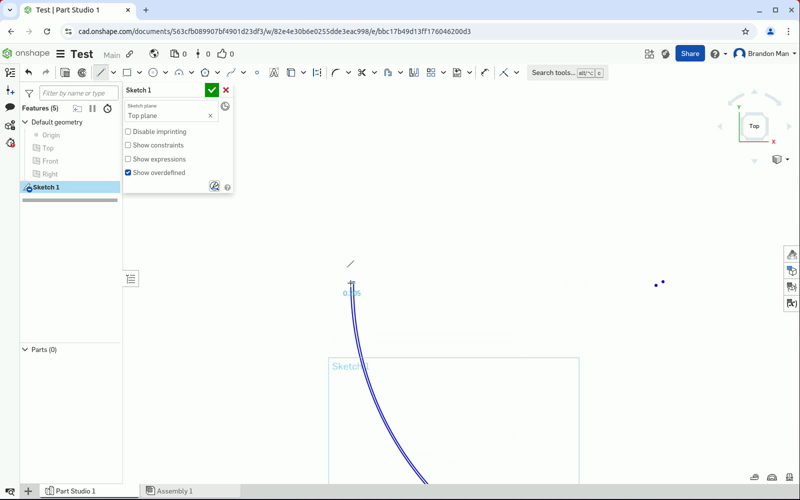
scroll(6)
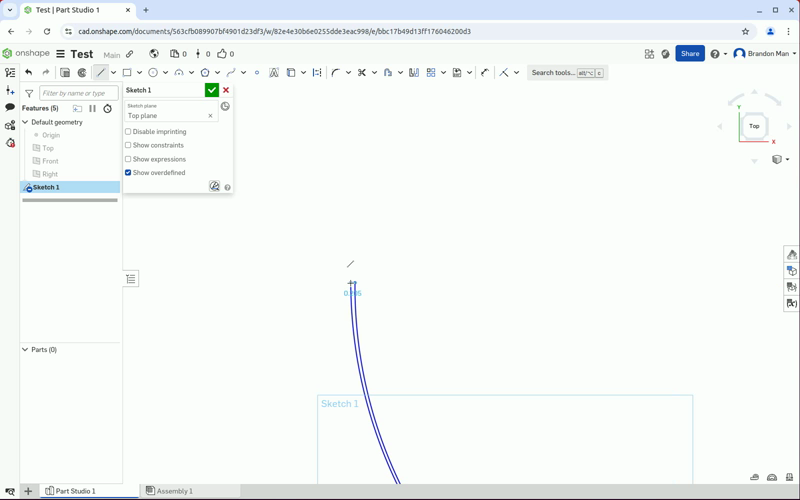
scroll(6)
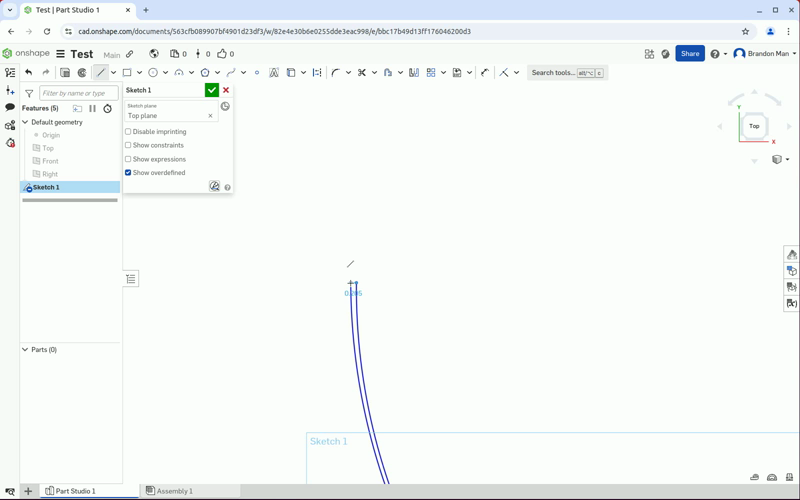
scroll(6)
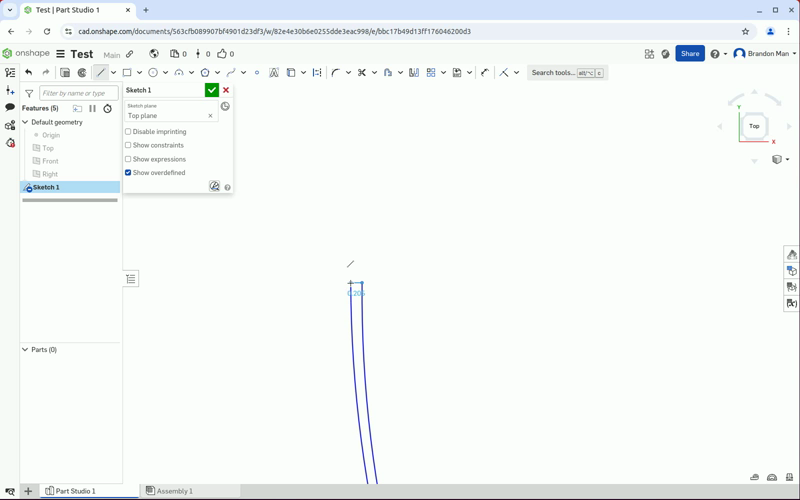
key_up(shift)
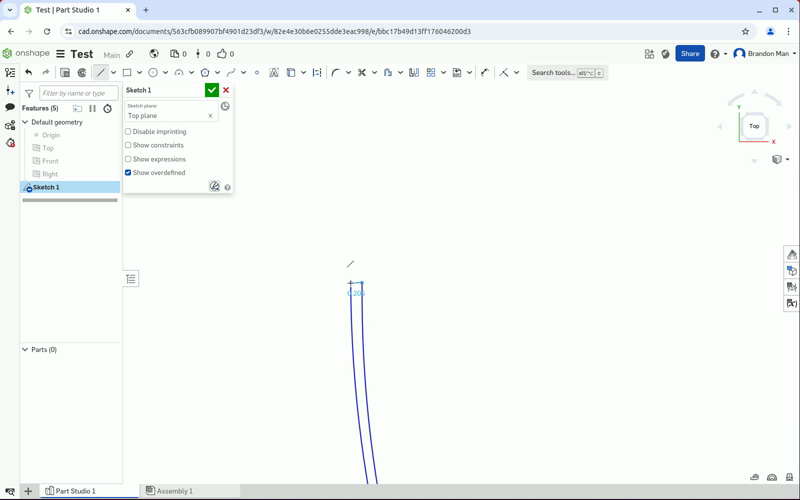
click(350, 282)
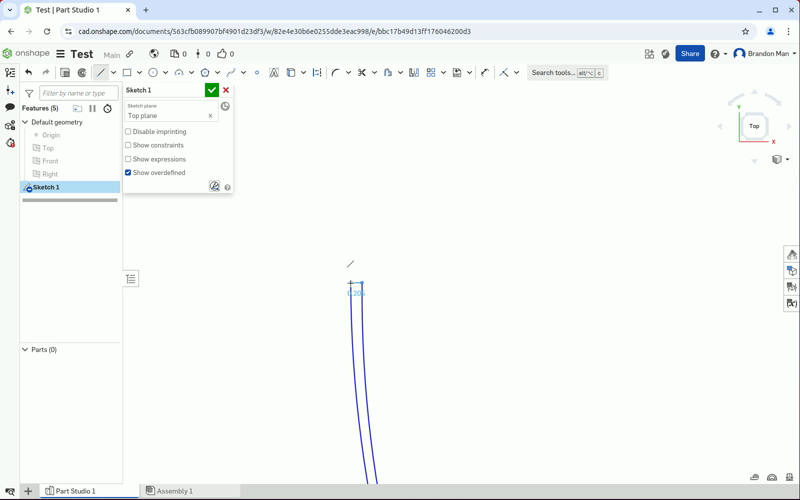
scroll(-6)
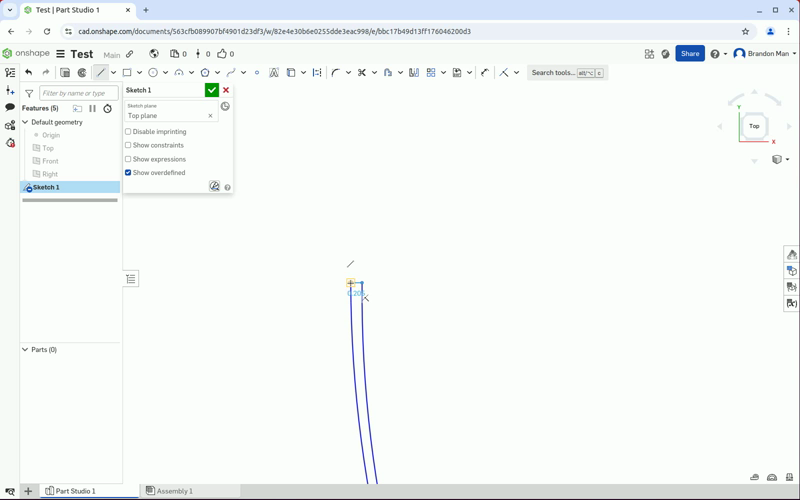
scroll(-6)
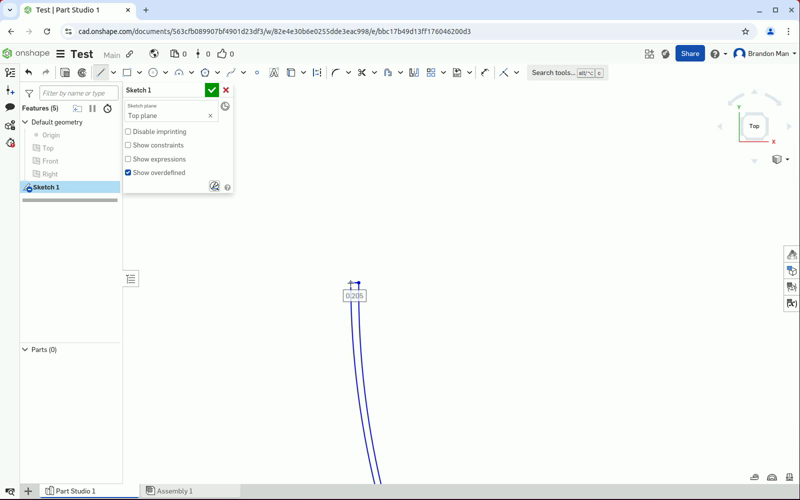
scroll(-6)
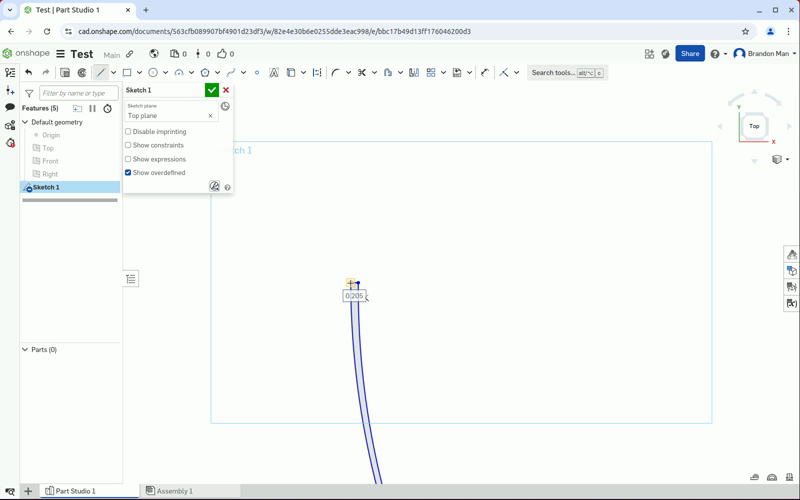
scroll(-6)
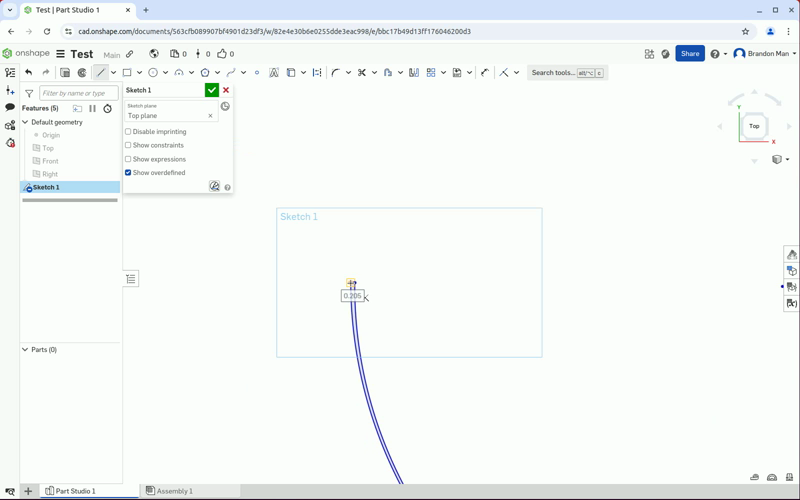
scroll(-6)
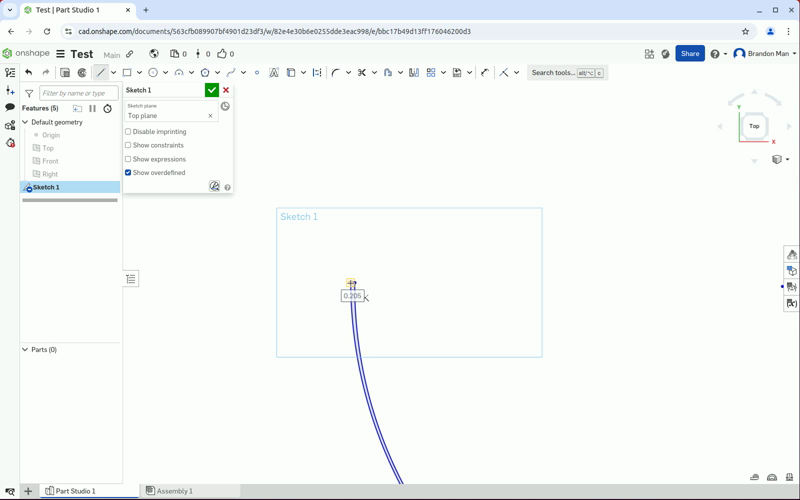
scroll(-6)
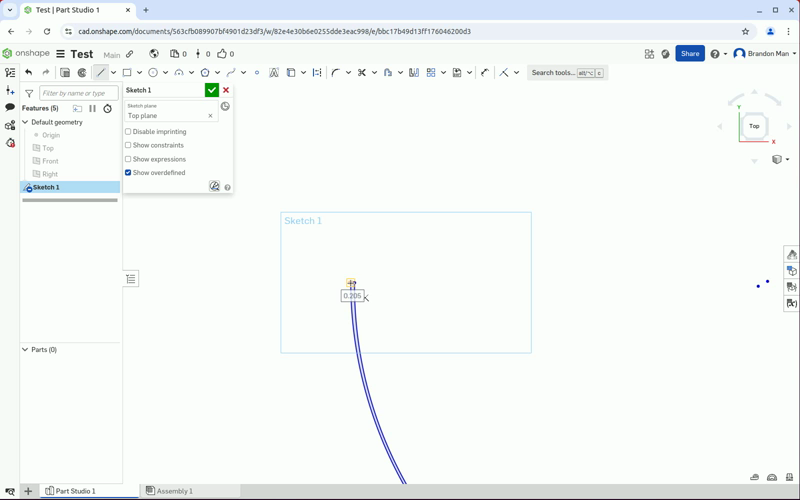
scroll(-6)
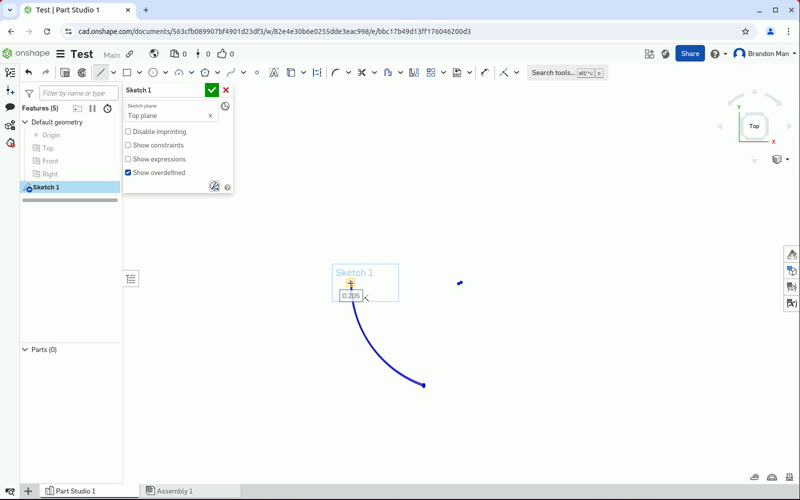
key(esc)
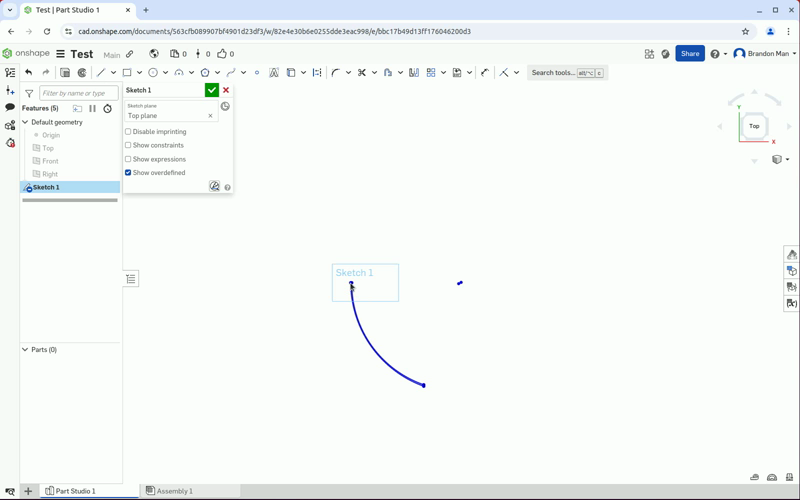
mouse_move(422, 385)
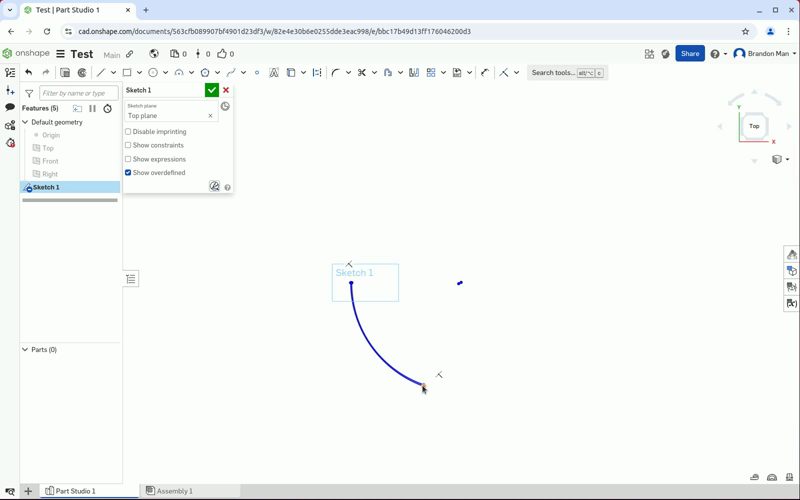
scroll(6)
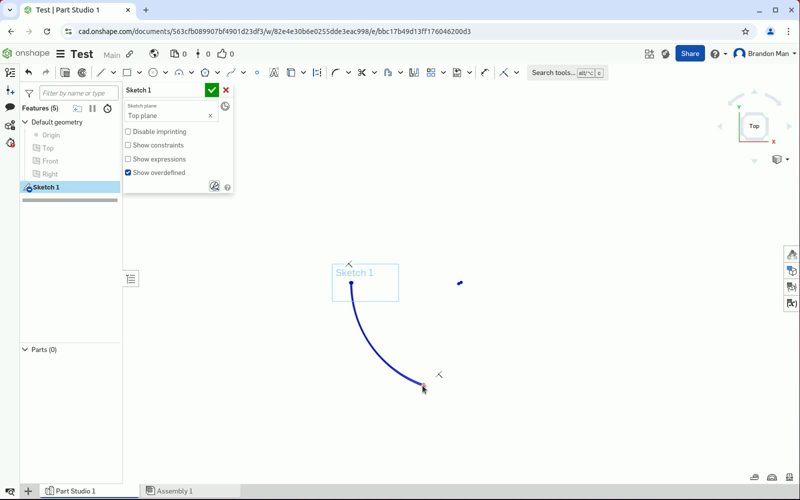
scroll(6)
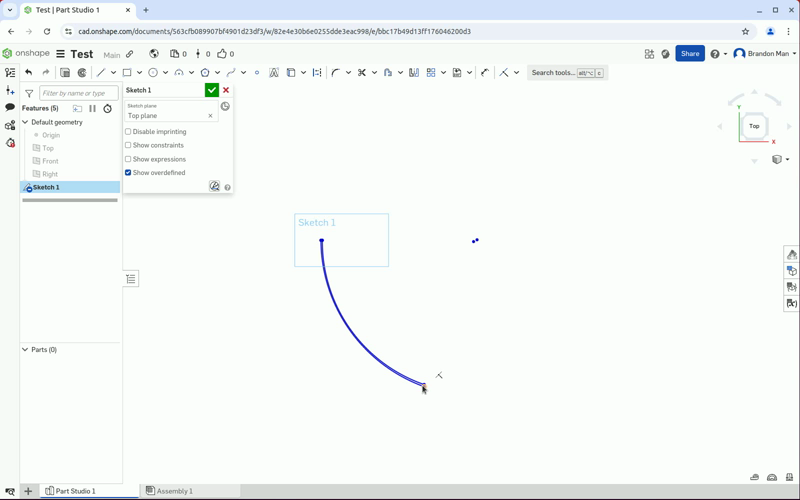
scroll(6)
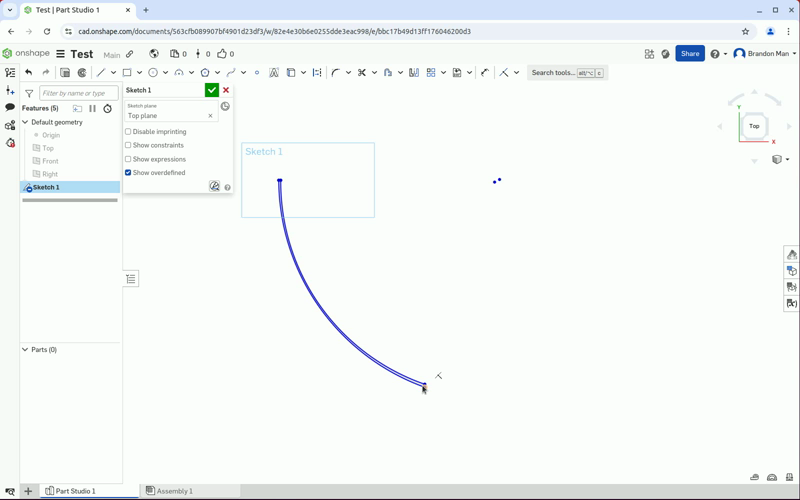
scroll(6)
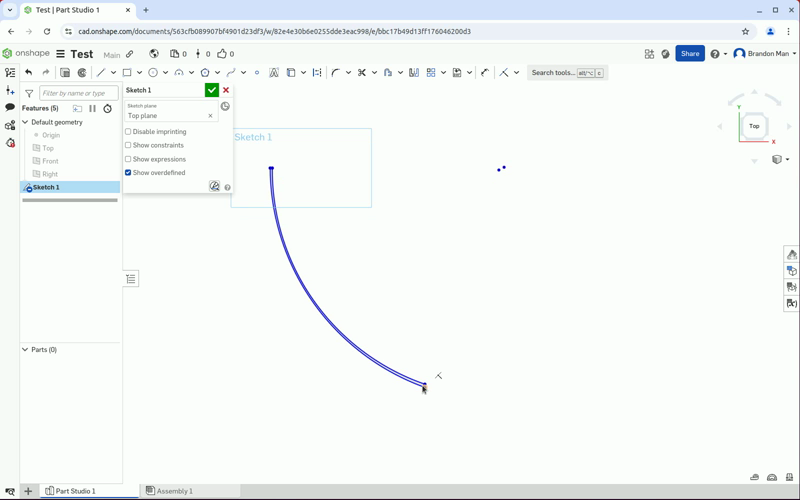
scroll(6)
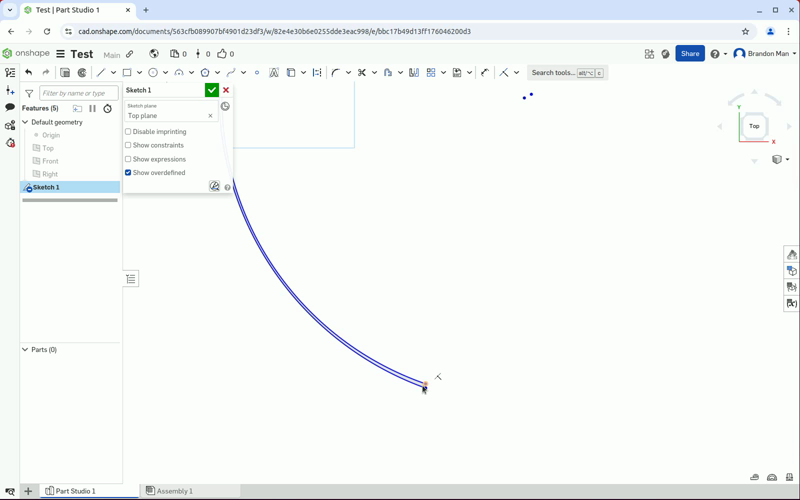
scroll(6)
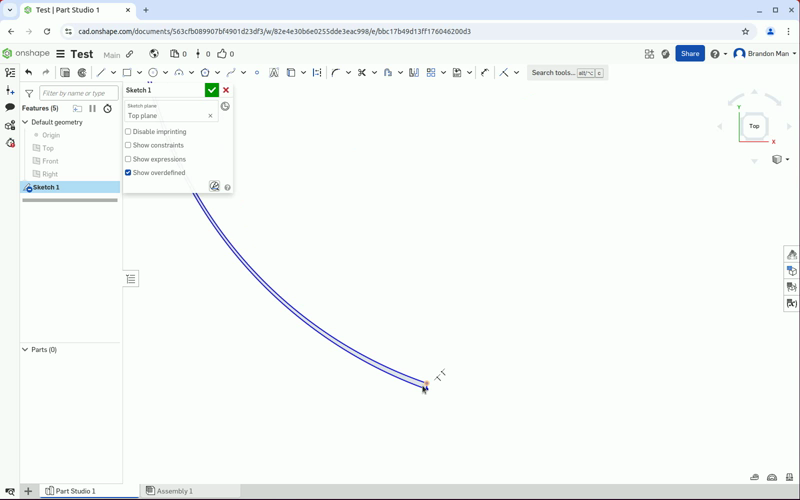
scroll(6)
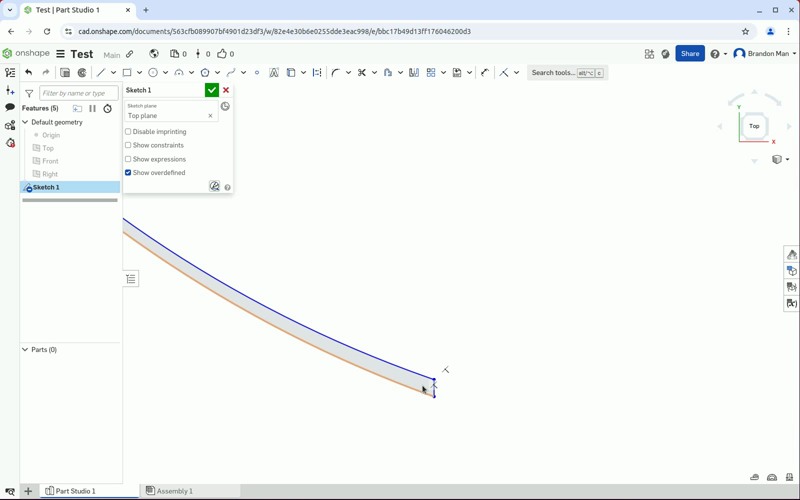
click(422, 385)
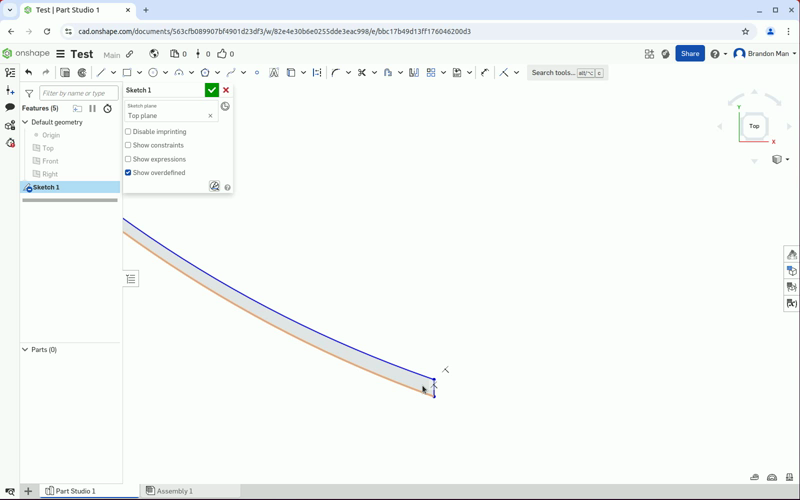
scroll(-6)
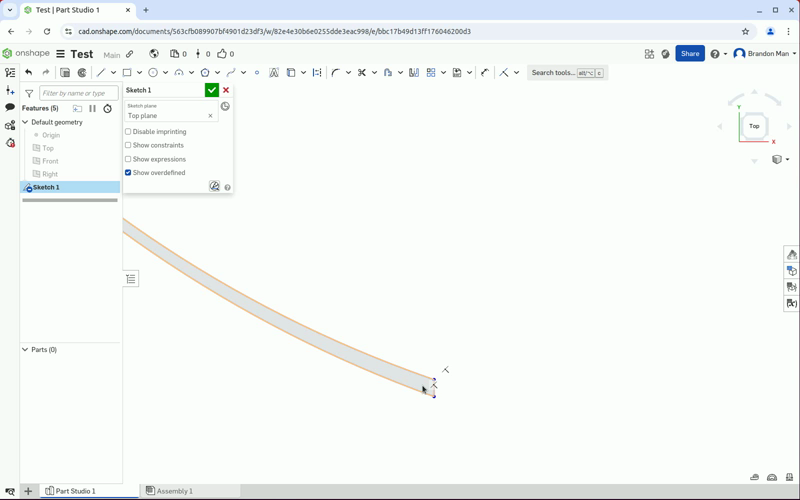
scroll(-6)
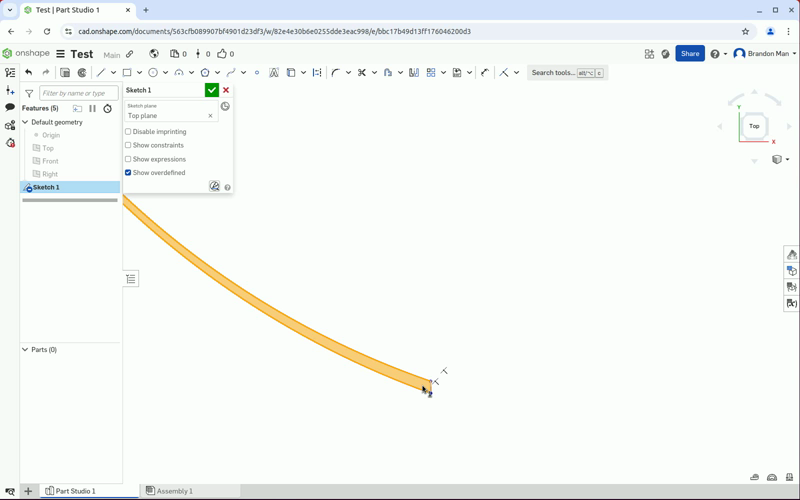
scroll(-6)
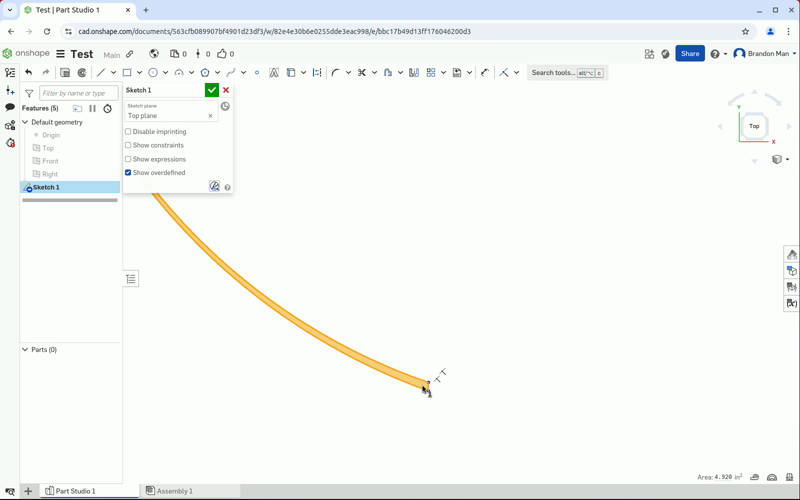
scroll(-6)
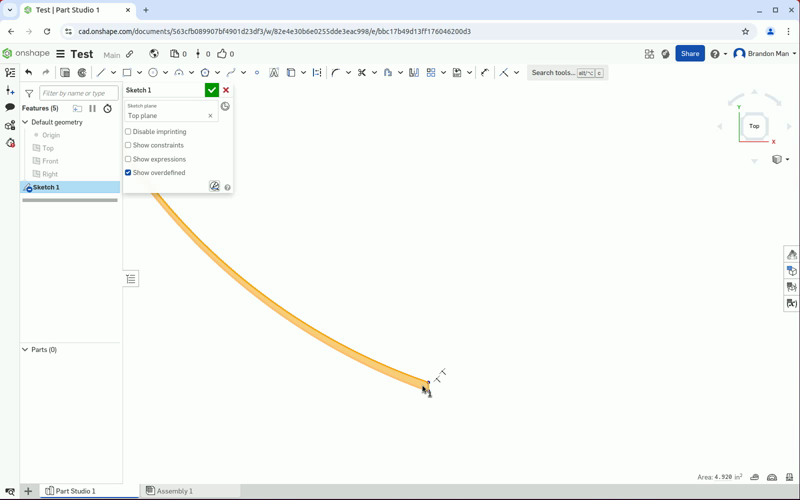
scroll(-6)
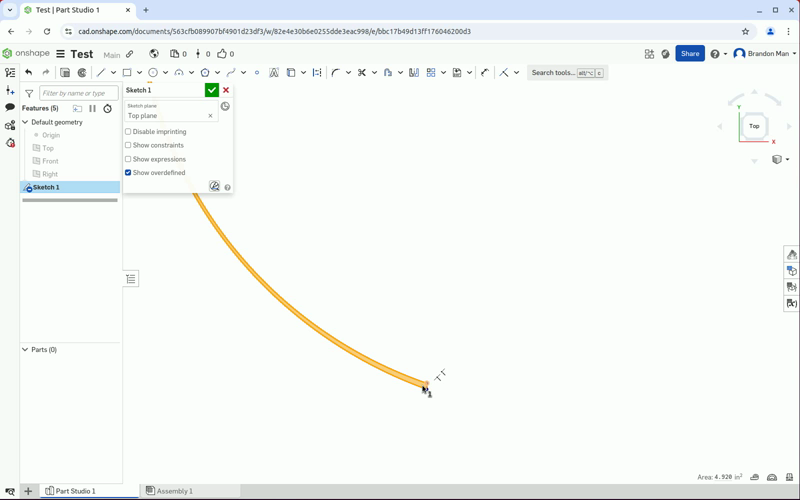
scroll(-6)
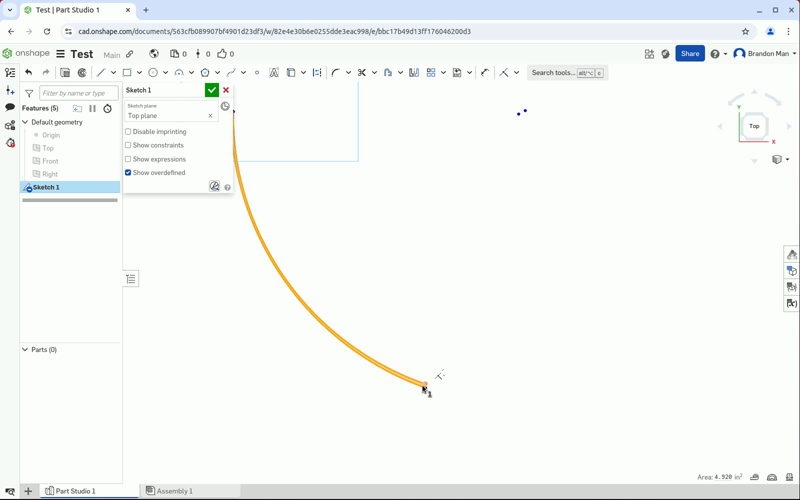
scroll(-6)
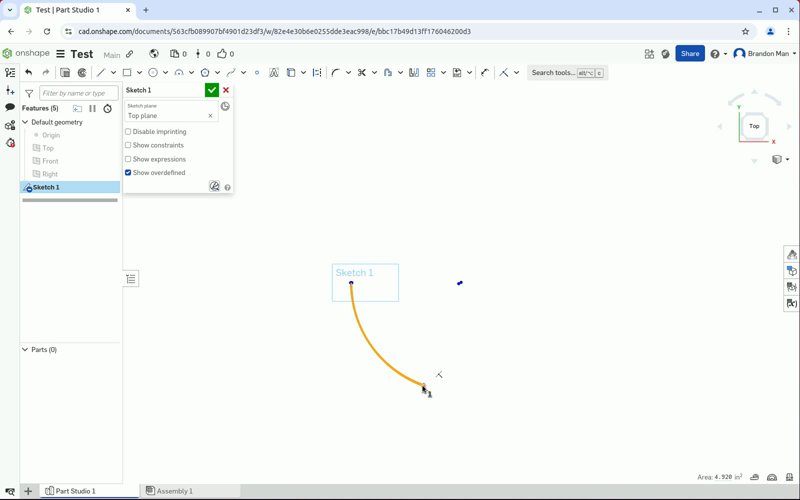
mouse_move(73, 352)
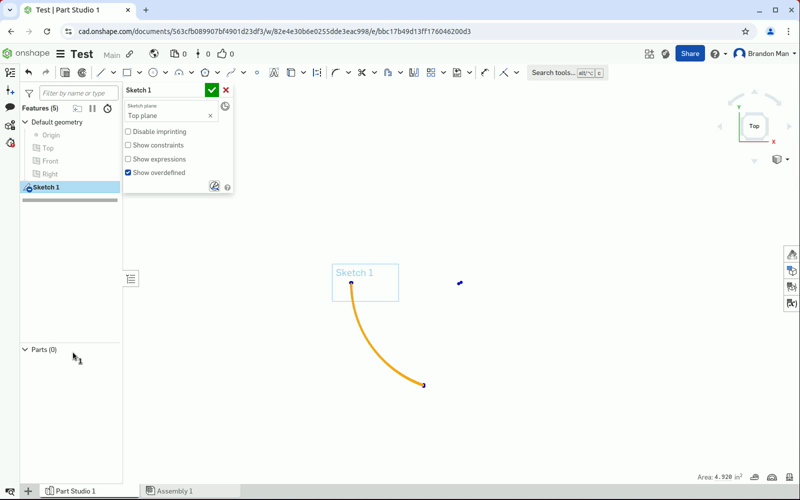
key(shift+y)
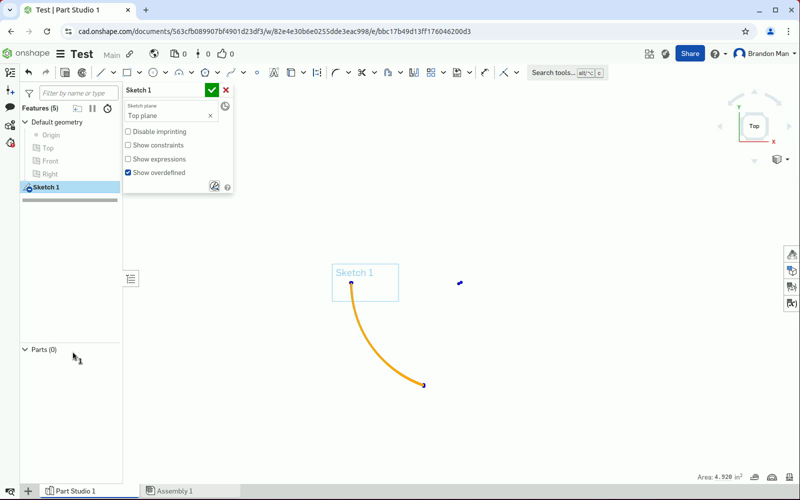
key(shift+e)
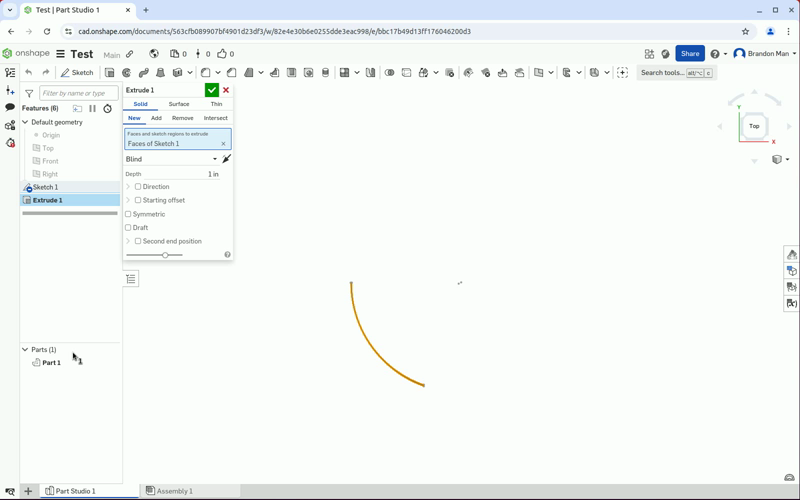
mouse_move(143, 106)
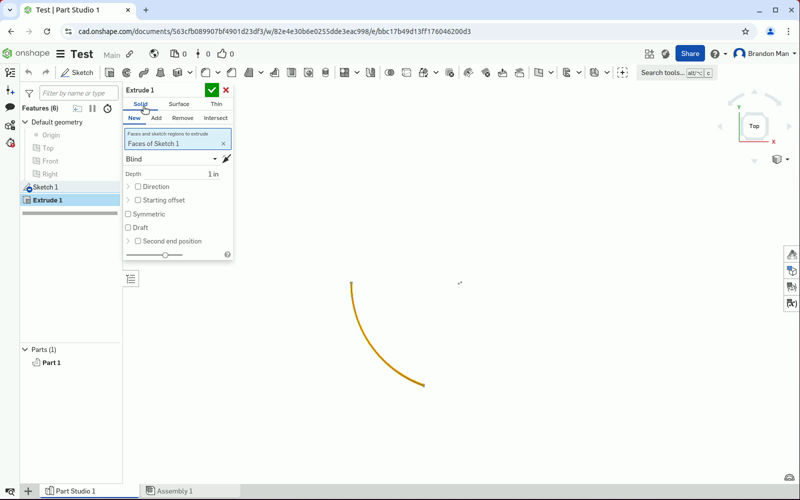
click(143, 106)
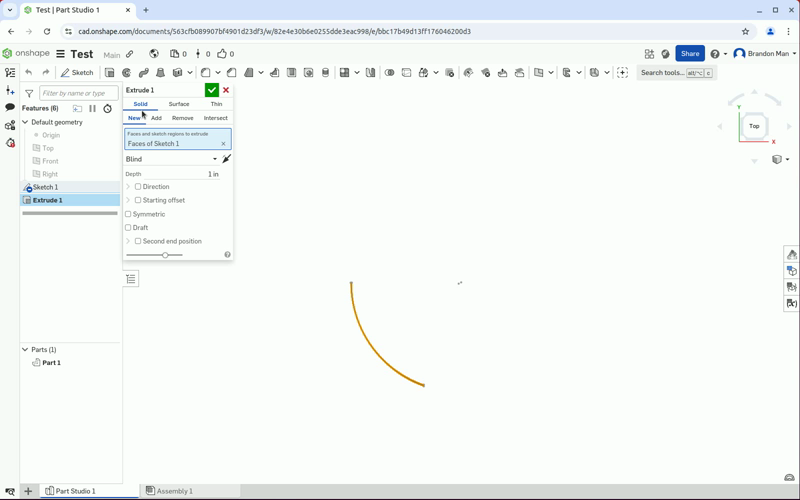
mouse_move(137, 120)
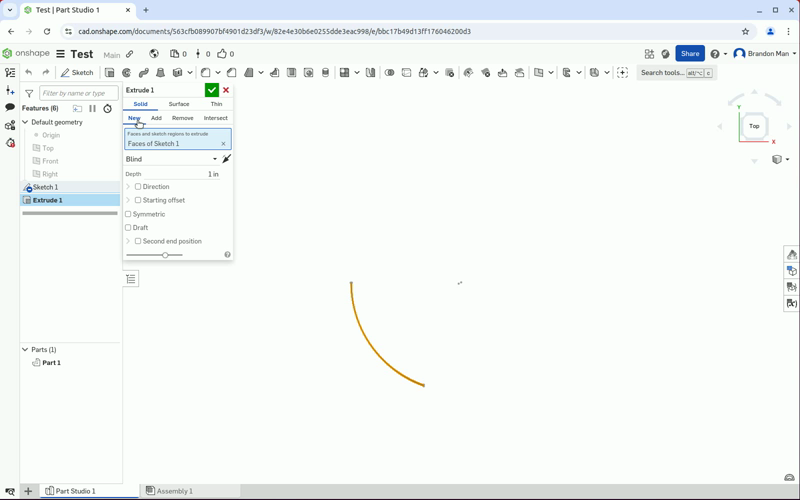
click(137, 120)
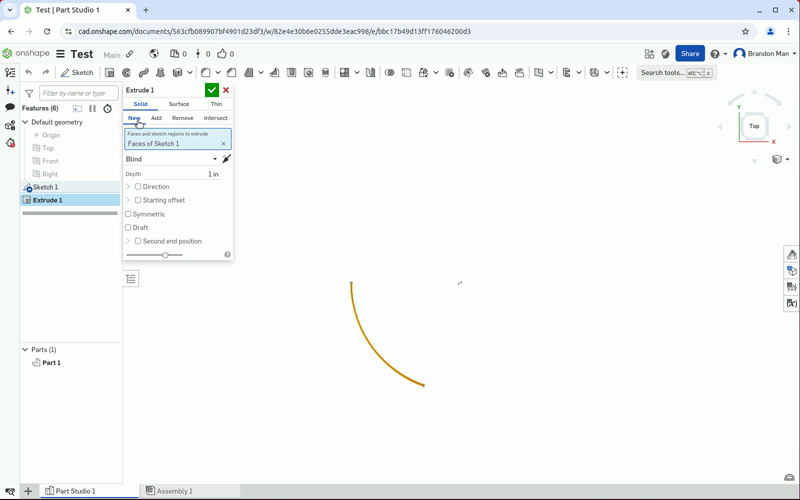
key(tab, 4)
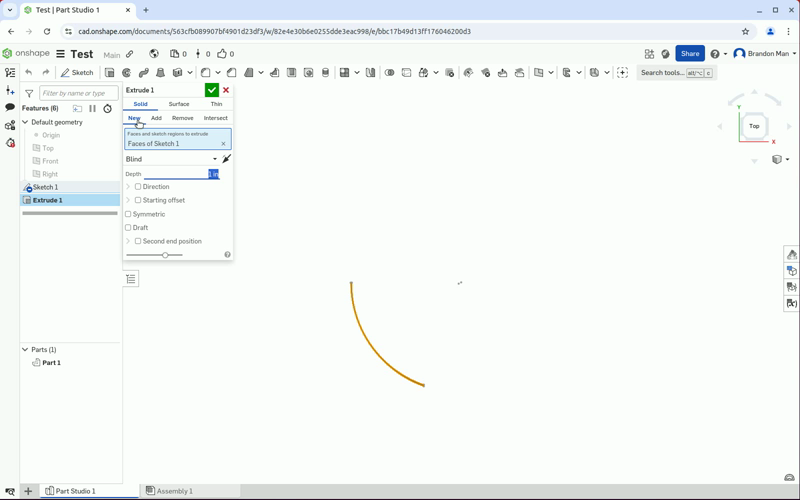
text(5.536)
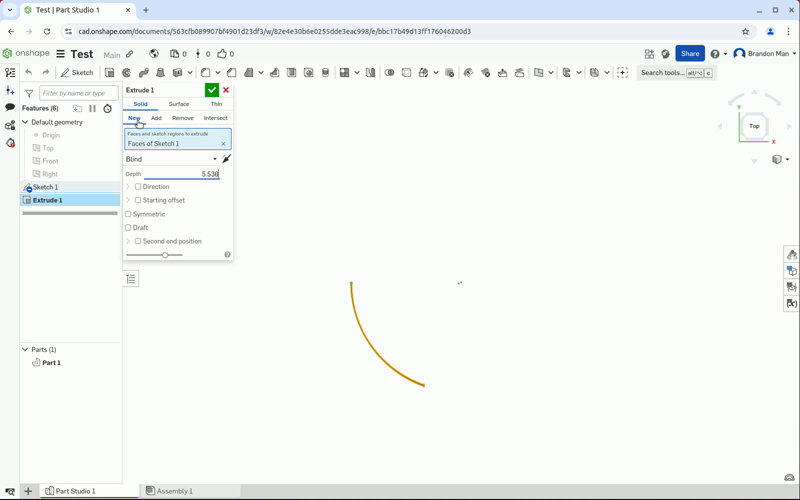
key(enter)
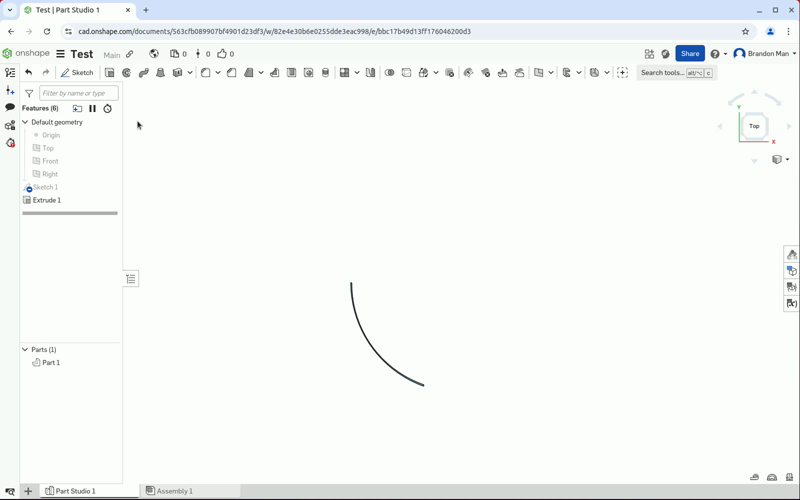
key(shift+h)
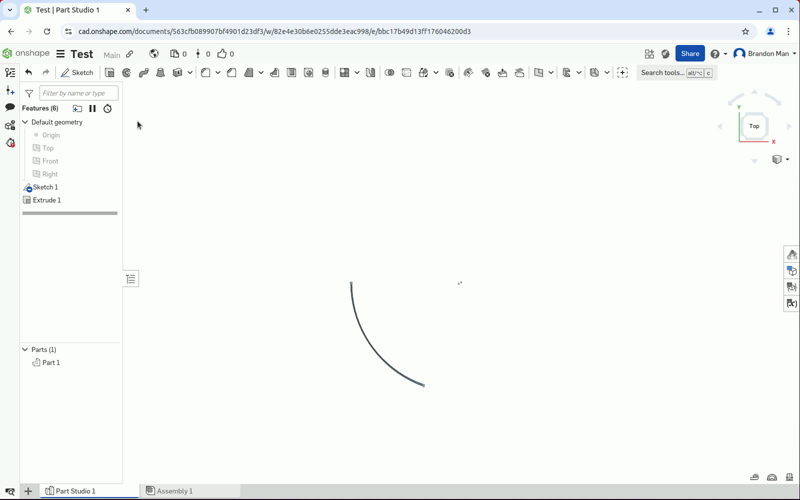
key(shift+h)
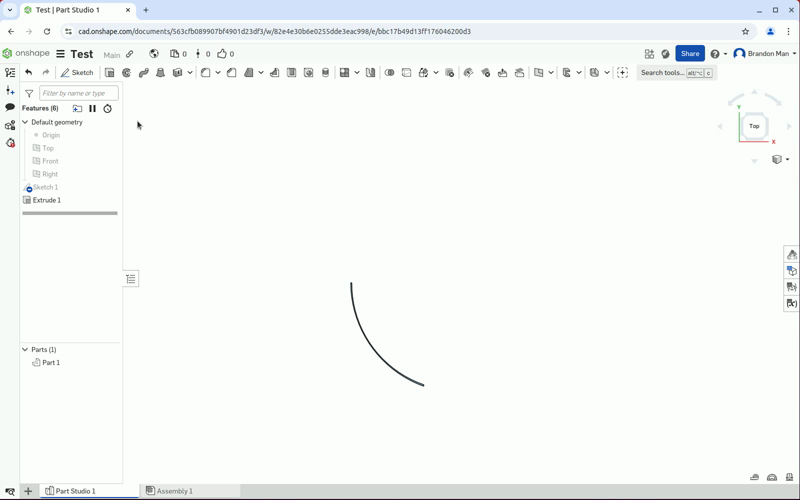
mouse_move(73, 189)
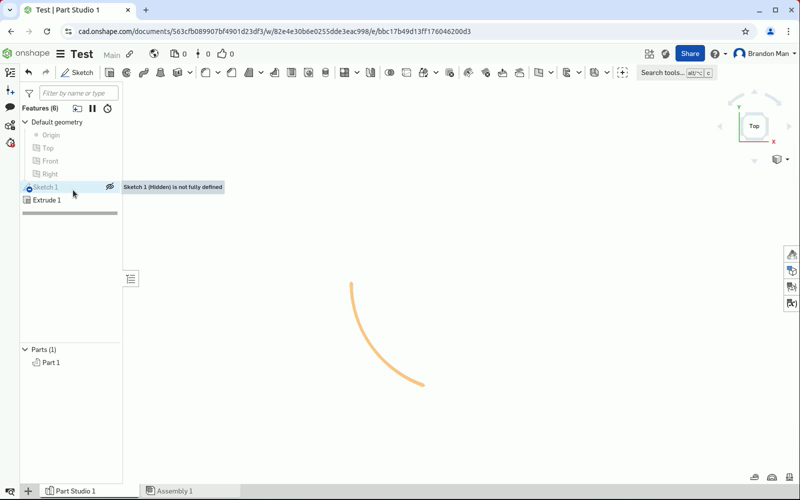
click(73, 189)
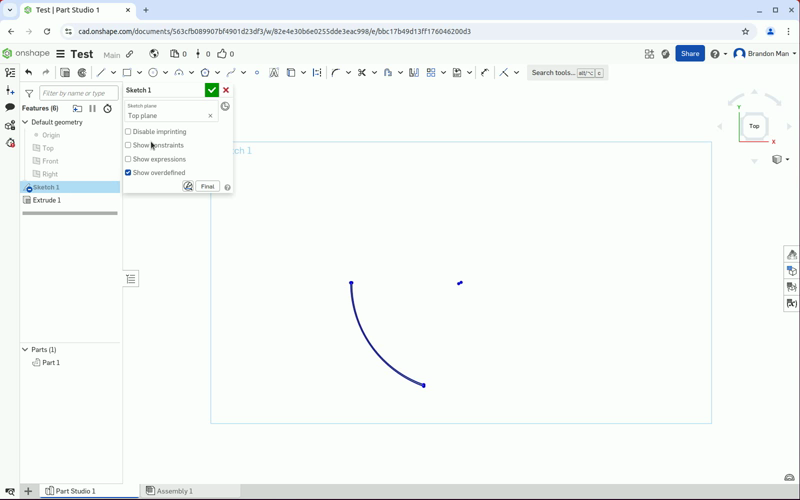
mouse_move(229, 92)
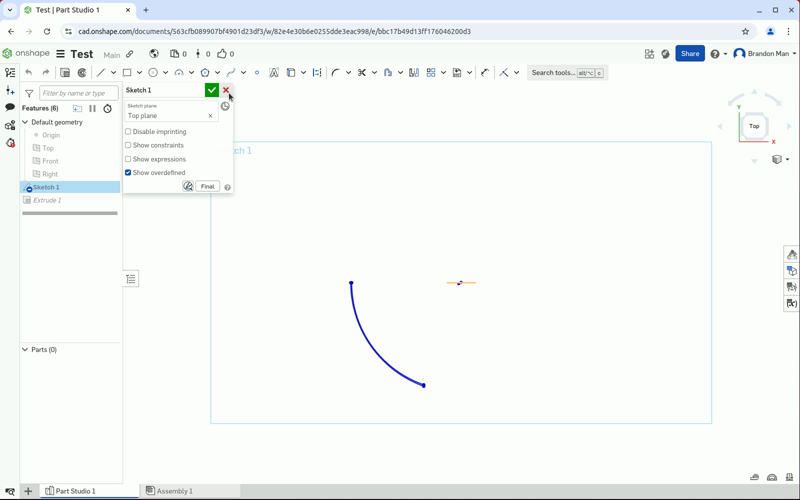
click(229, 92)
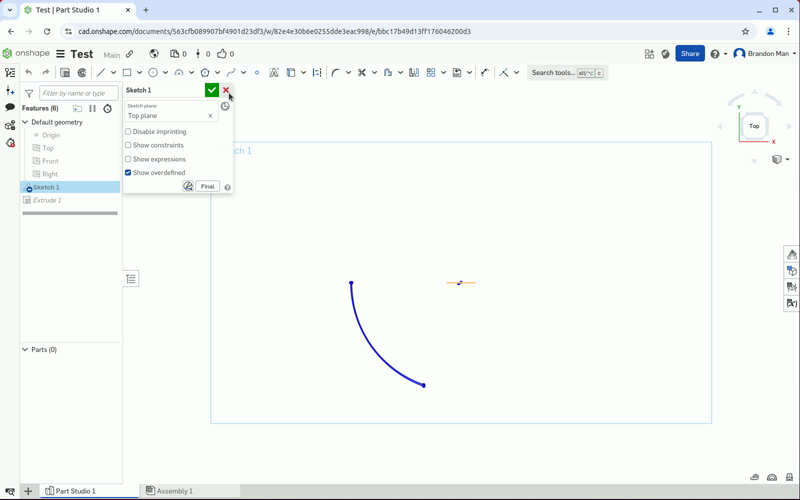
key(shift+s)
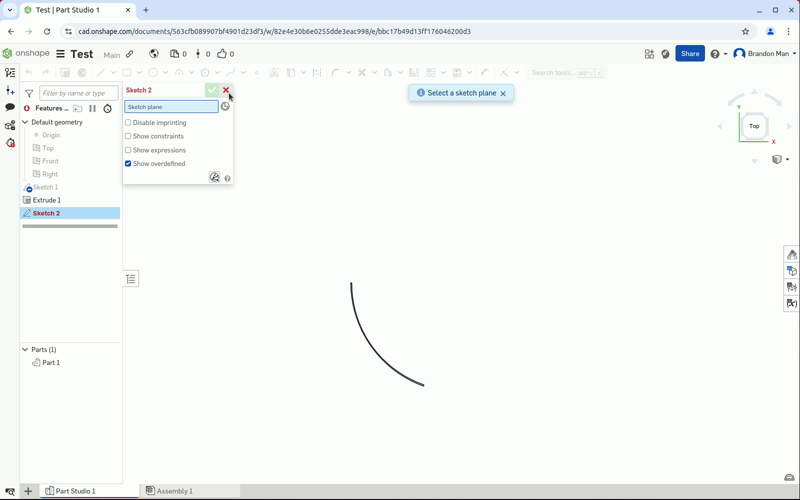
mouse_move(73, 150)
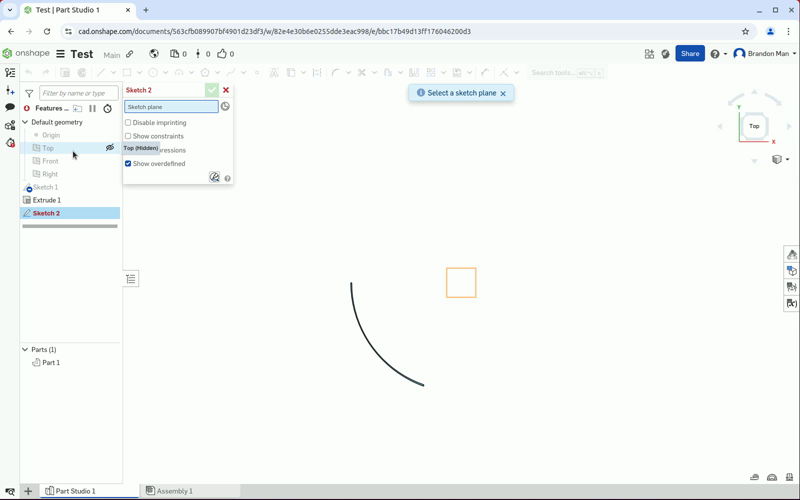
click(73, 150)
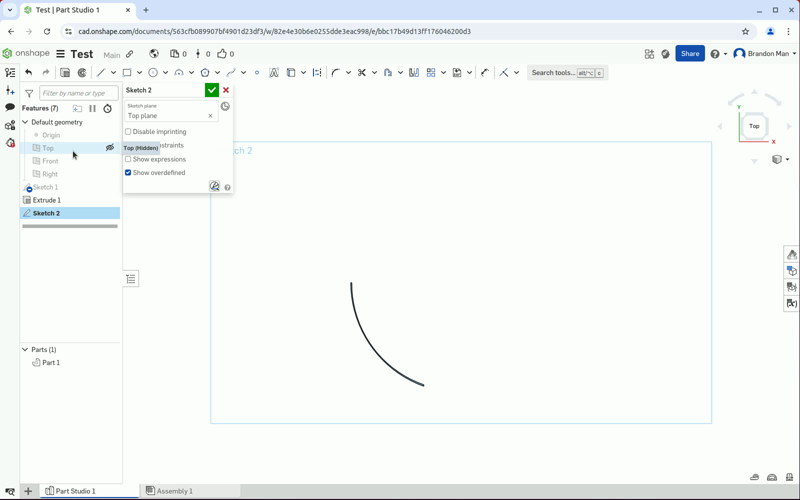
mouse_move(73, 352)
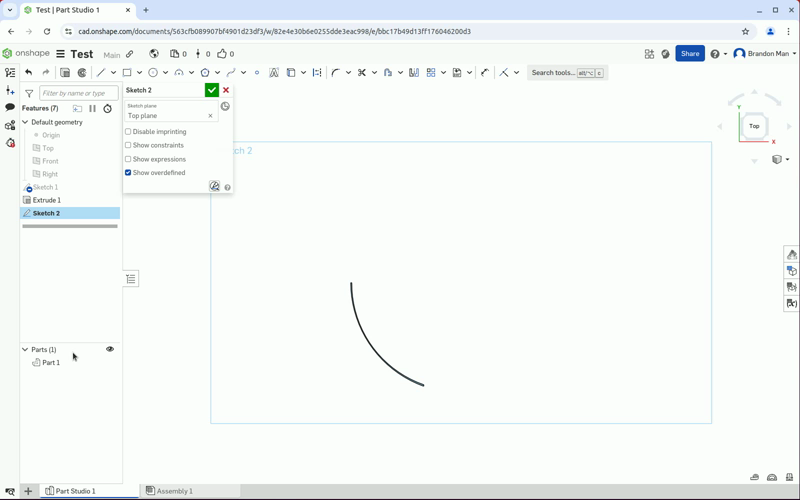
key(y)
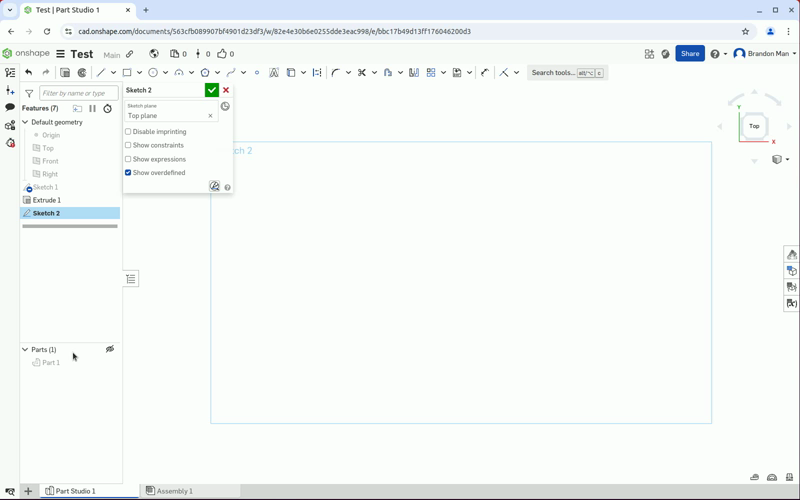
key(l)
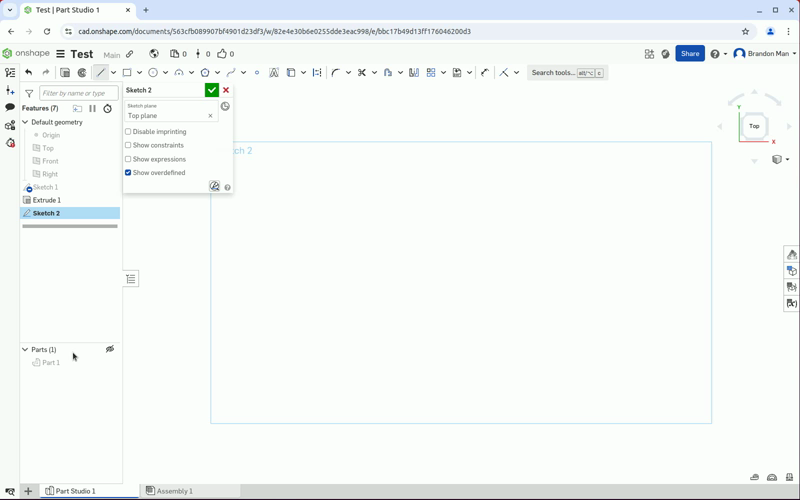
key_down(shift)
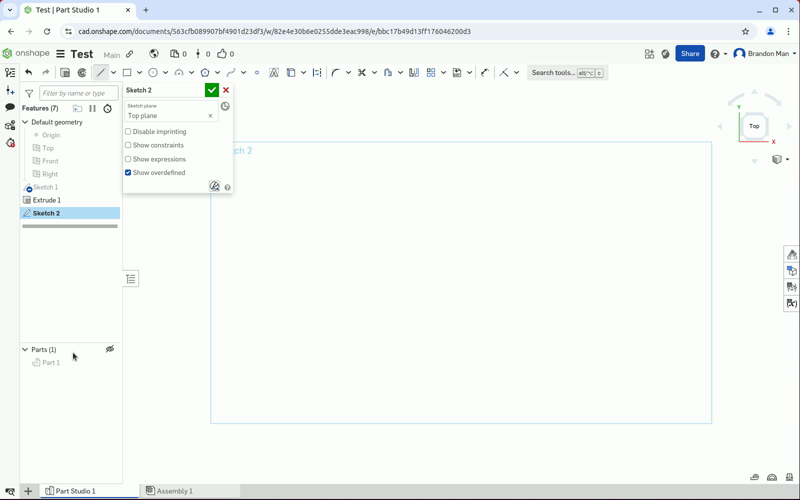
mouse_move(423, 386)
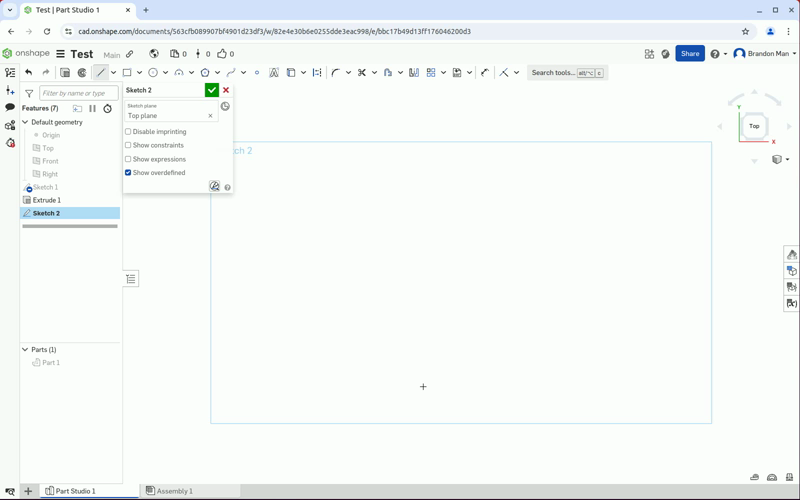
click(423, 386)
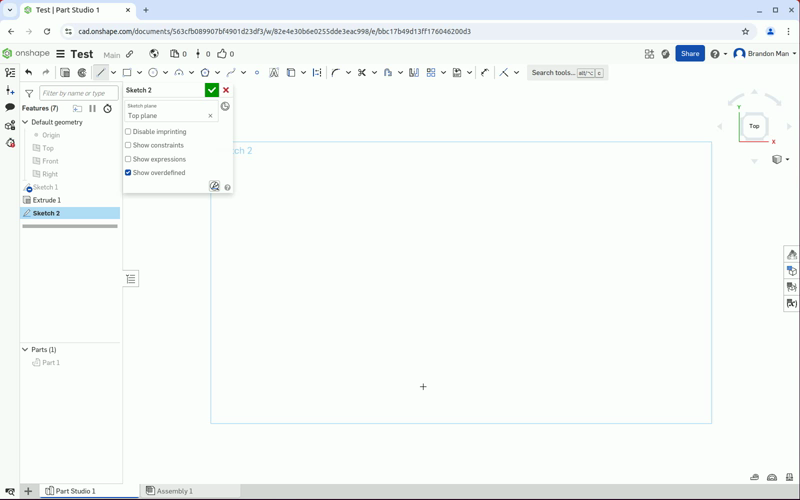
key_up(shift)
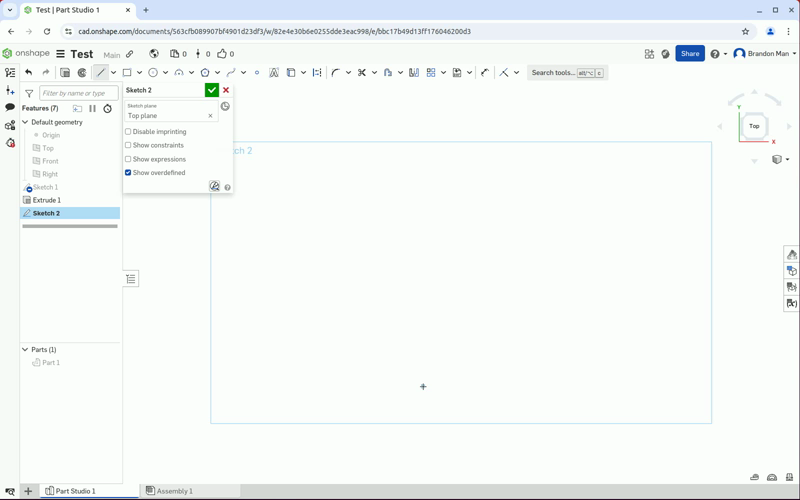
key_down(shift)
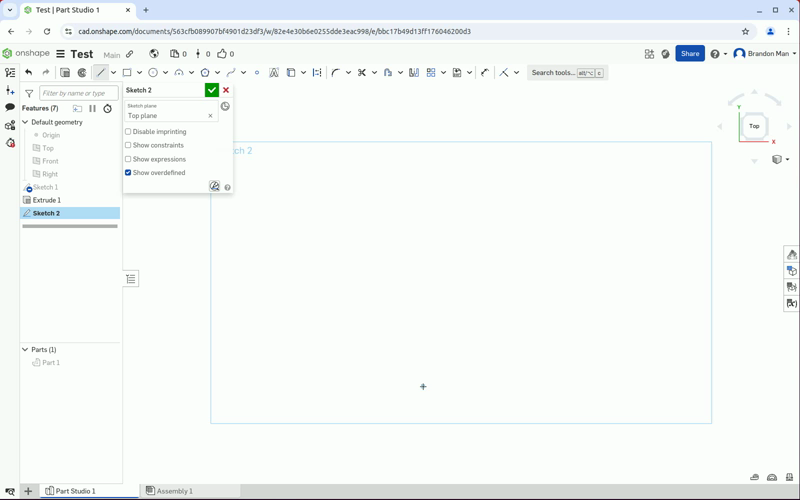
mouse_move(453, 386)
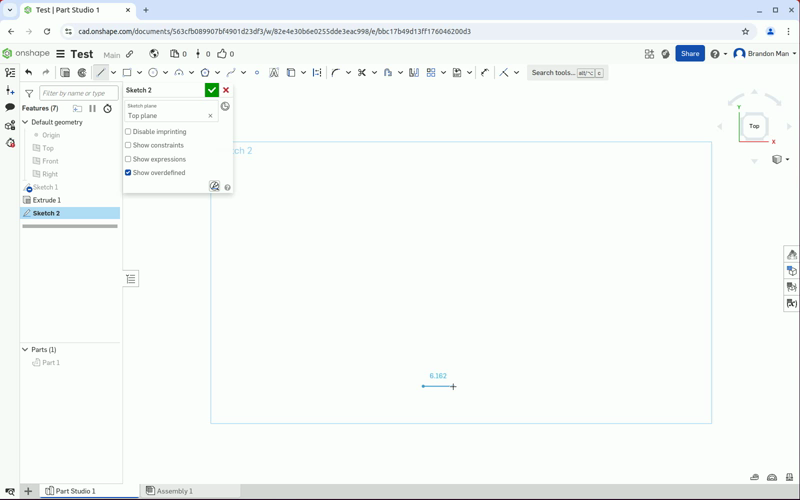
mouse_move(452, 395)
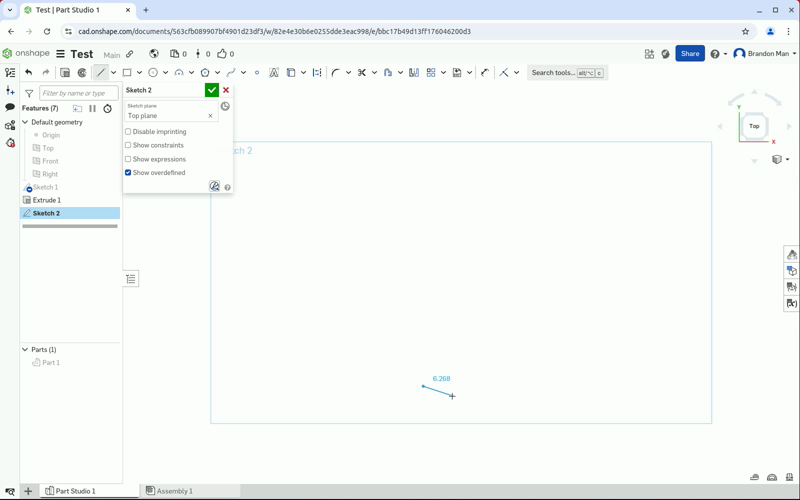
click(452, 395)
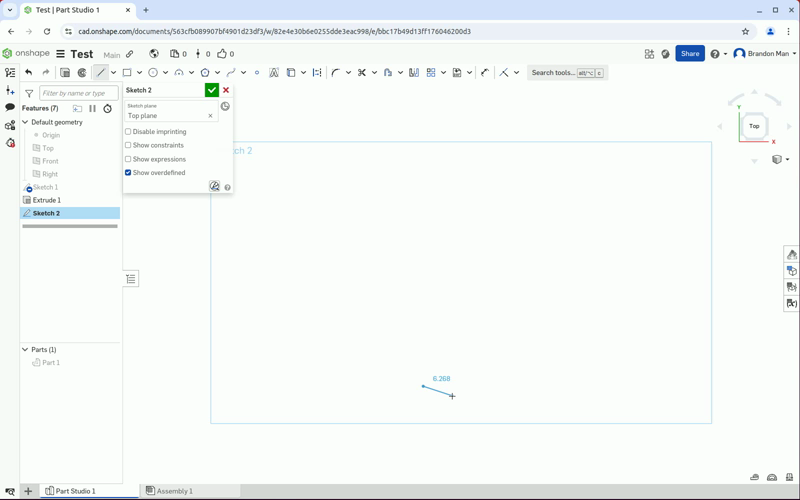
key_up(shift)
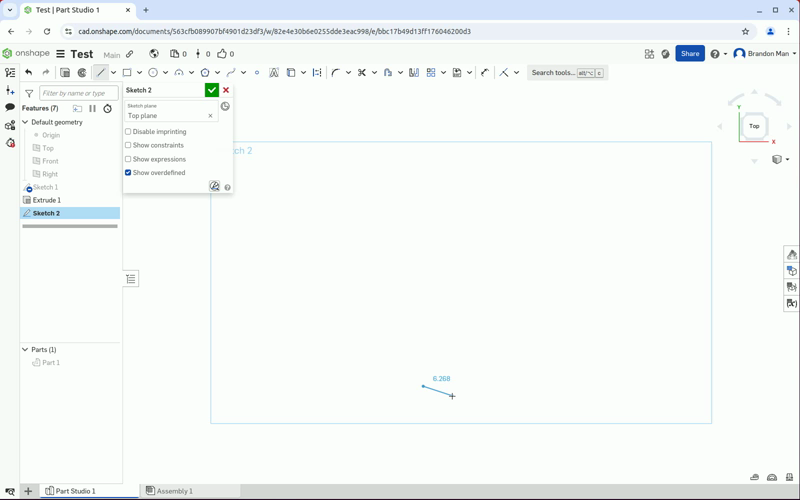
key_down(shift)
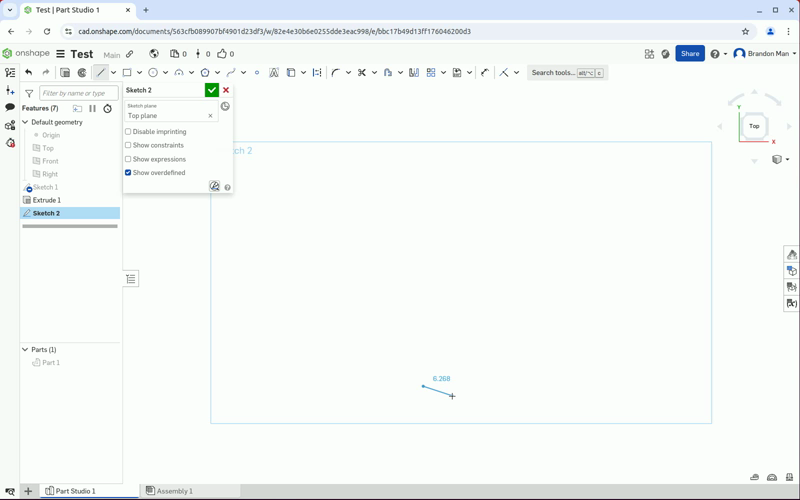
mouse_move(482, 395)
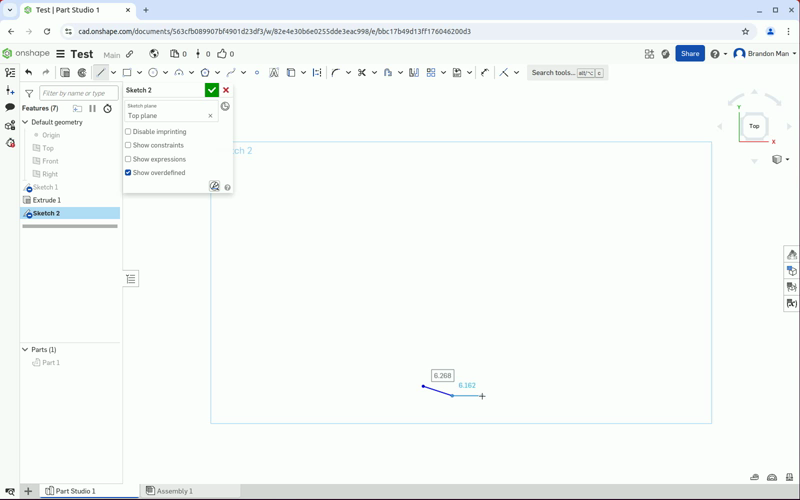
mouse_move(452, 394)
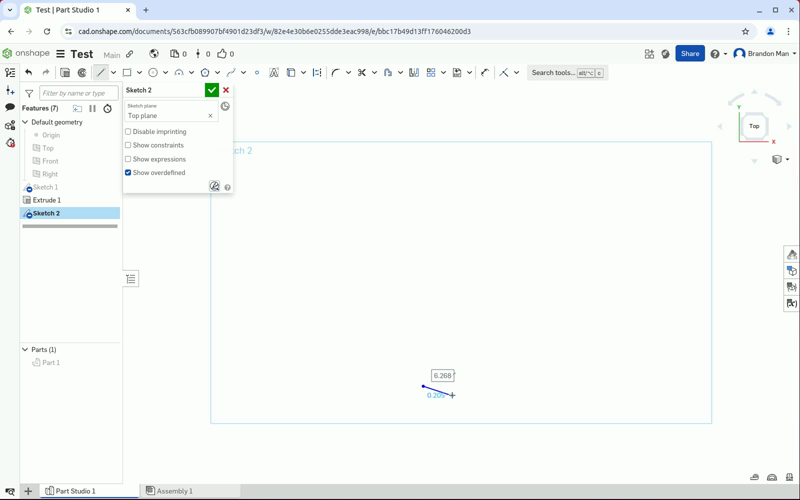
scroll(6)
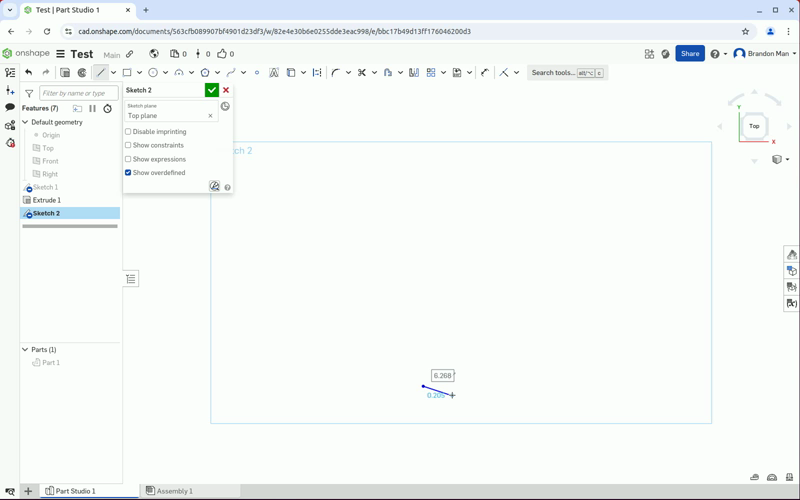
scroll(6)
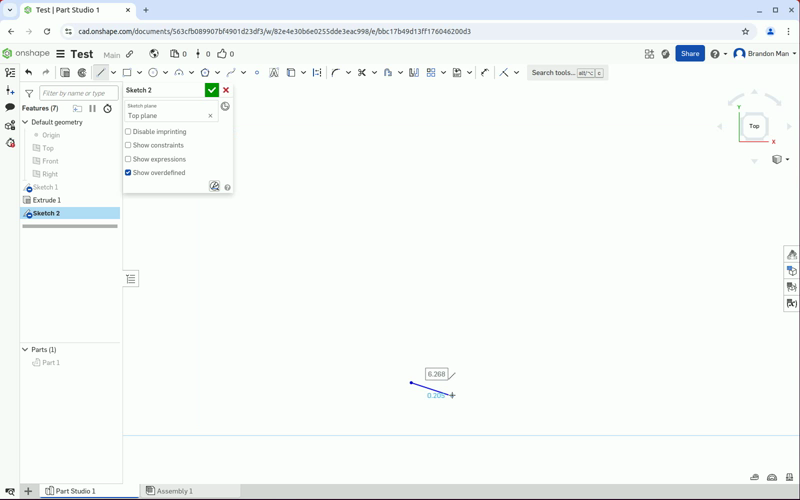
scroll(6)
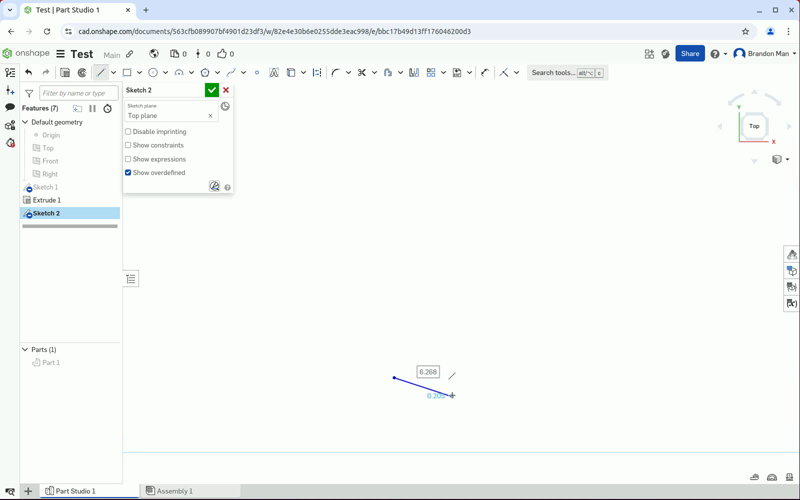
scroll(6)
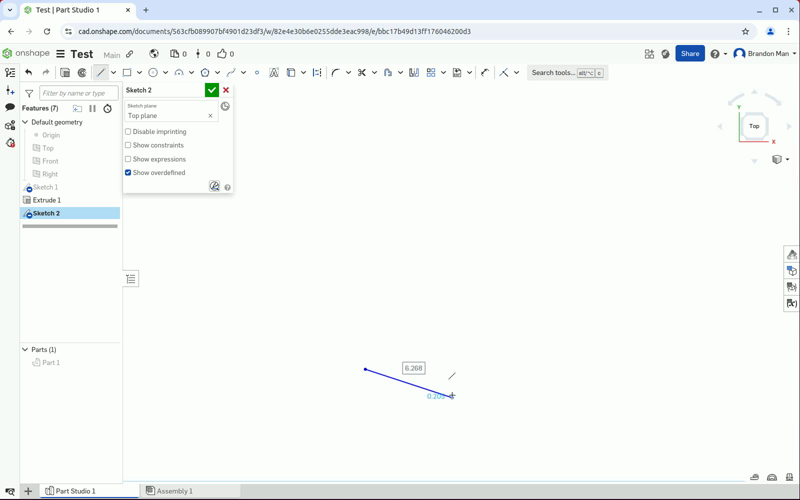
scroll(6)
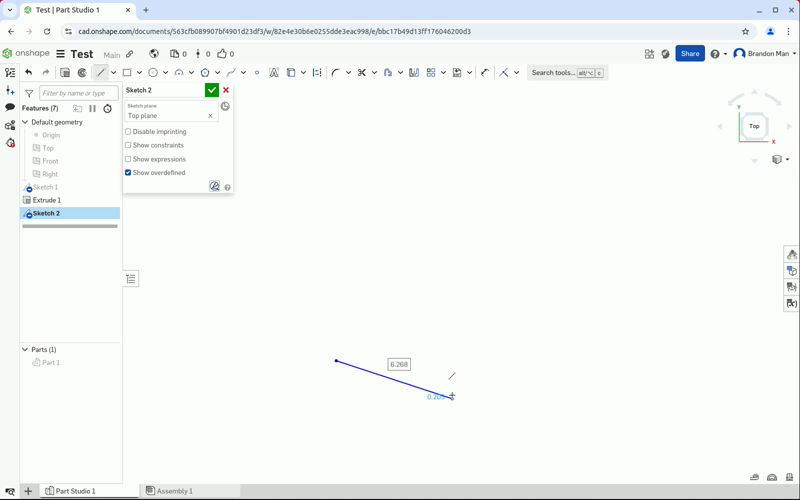
scroll(6)
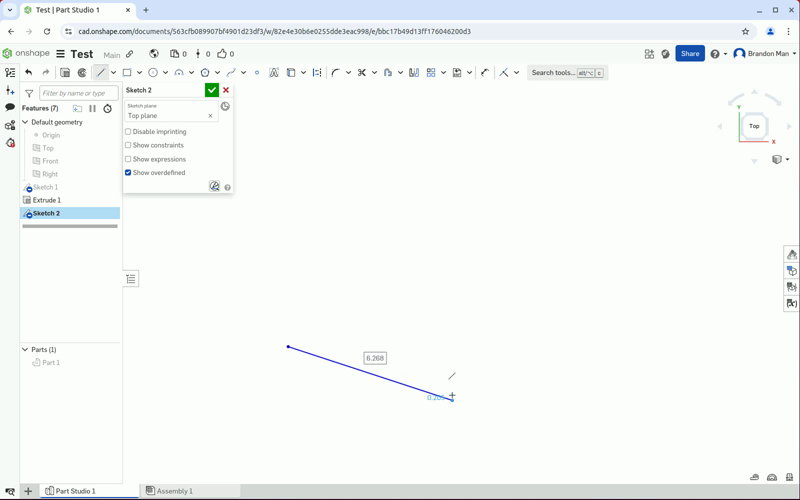
scroll(6)
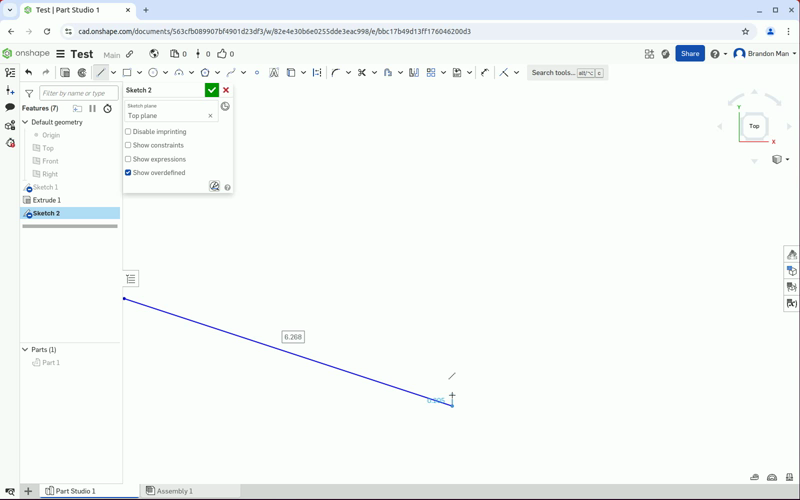
click(452, 394)
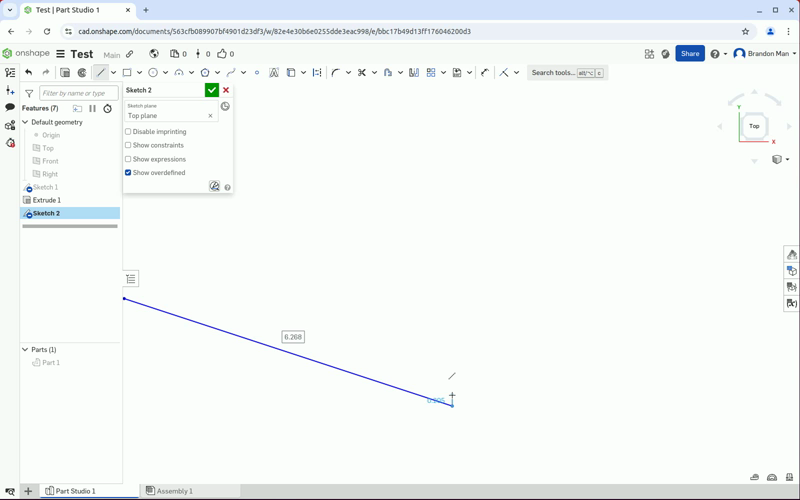
scroll(-6)
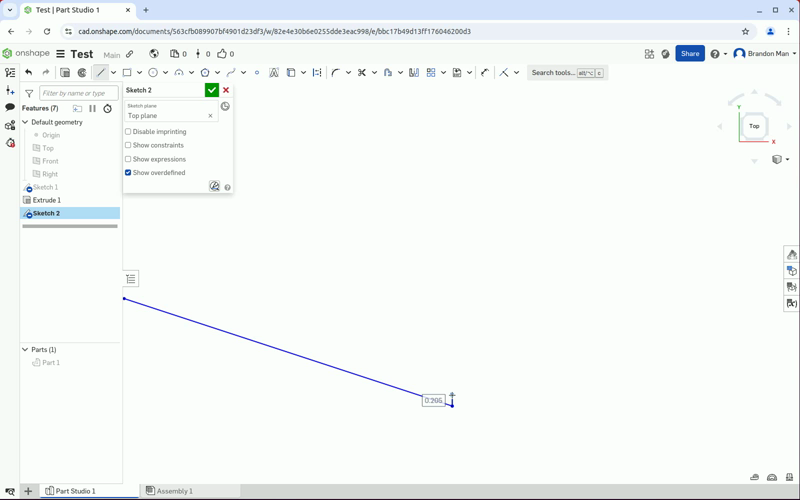
scroll(-6)
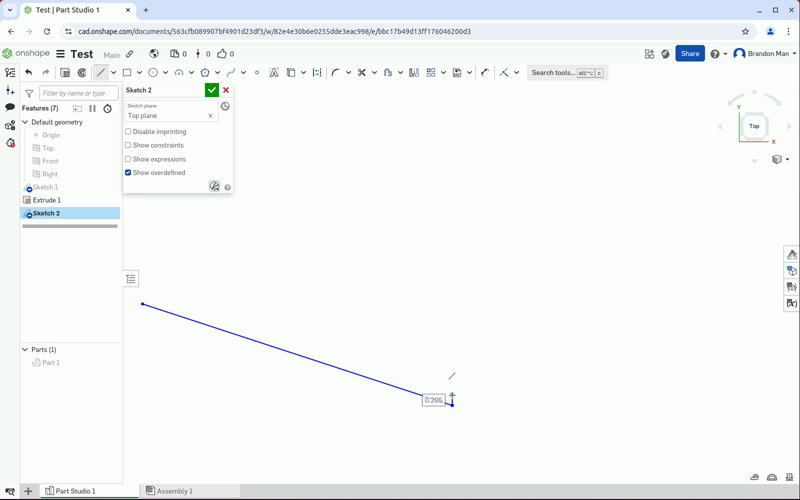
scroll(-6)
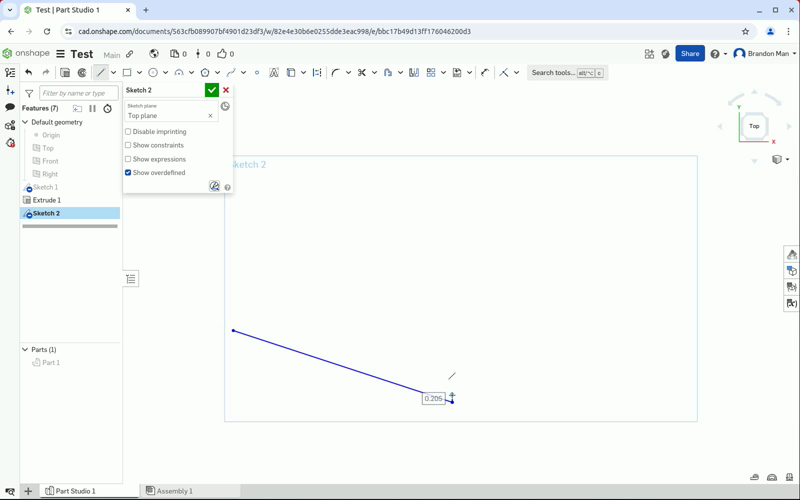
scroll(-6)
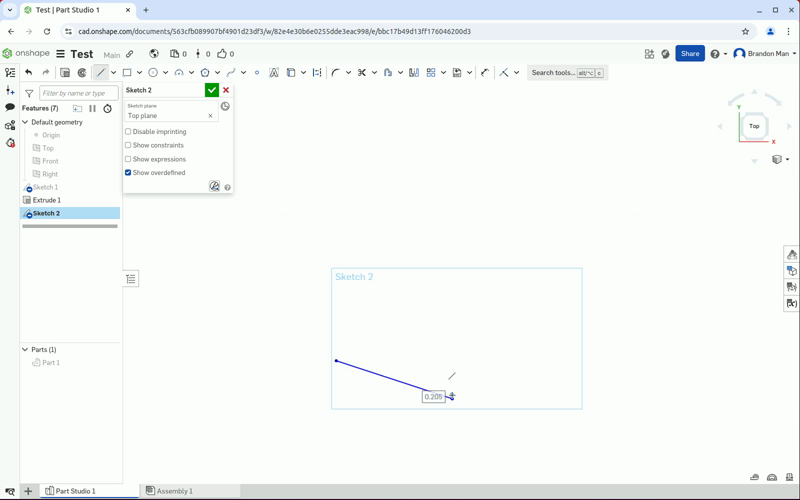
scroll(-6)
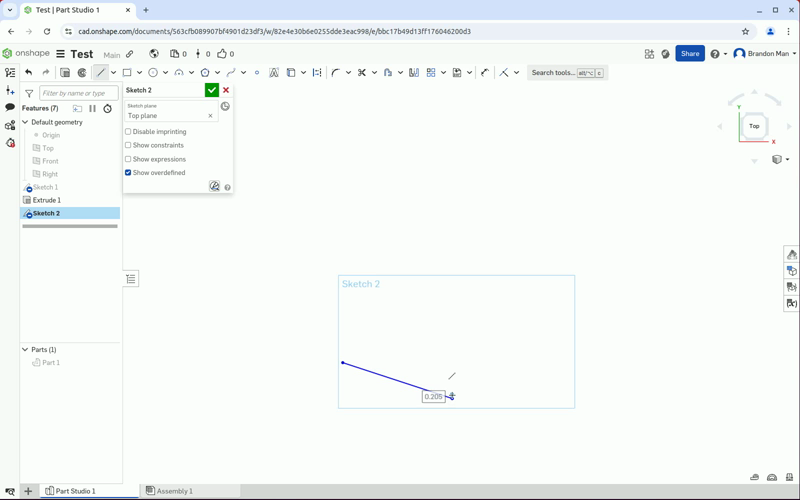
scroll(-6)
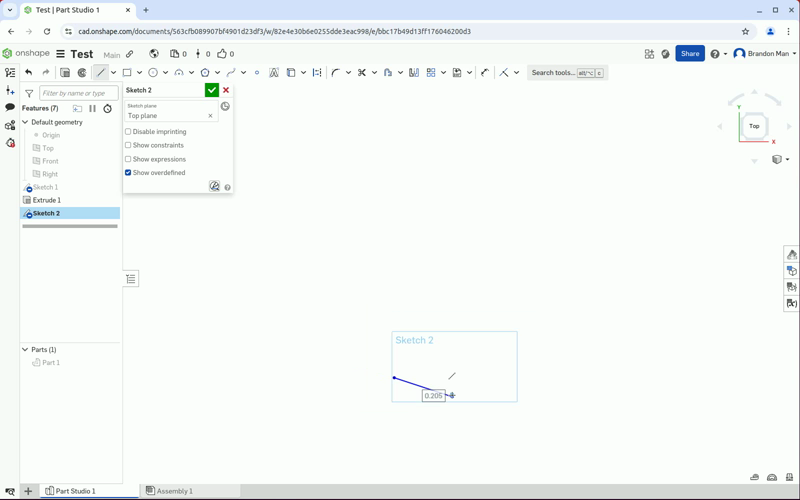
scroll(-6)
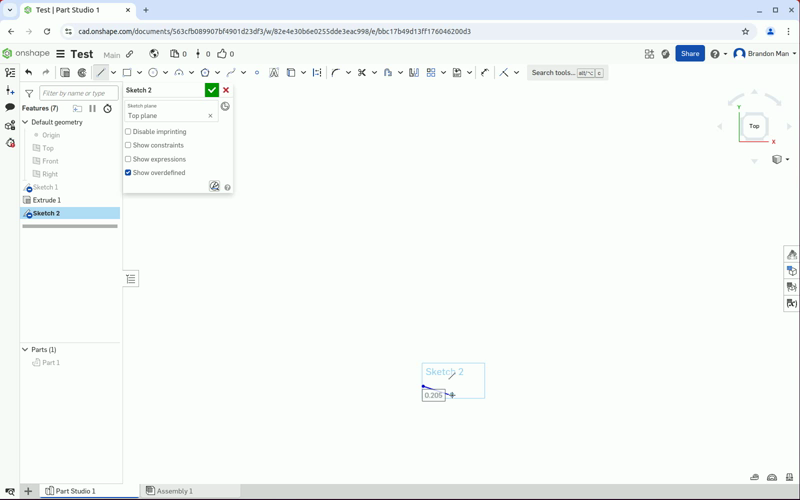
key_up(shift)
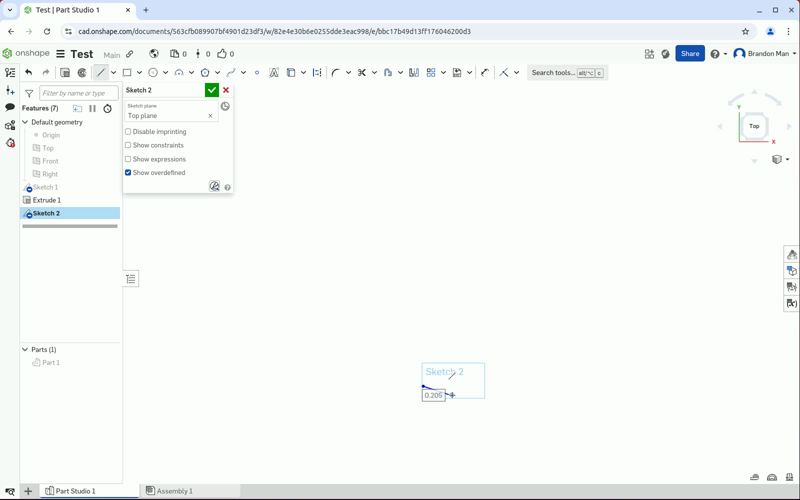
key_down(shift)
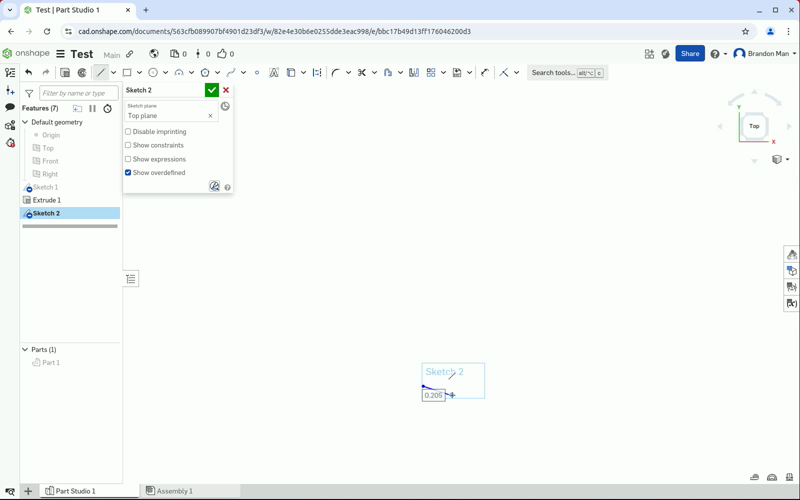
mouse_move(482, 394)
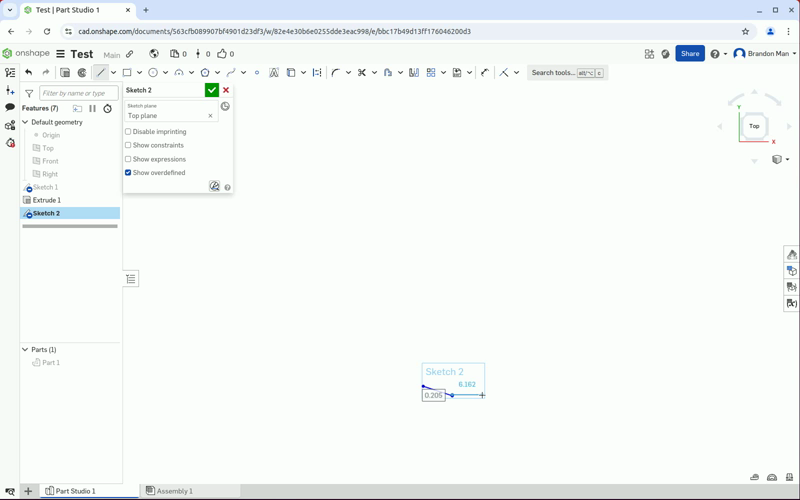
mouse_move(423, 385)
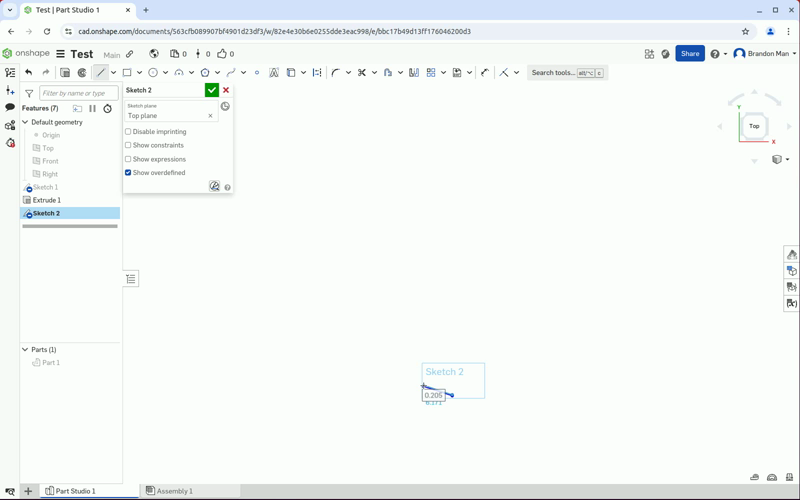
scroll(6)
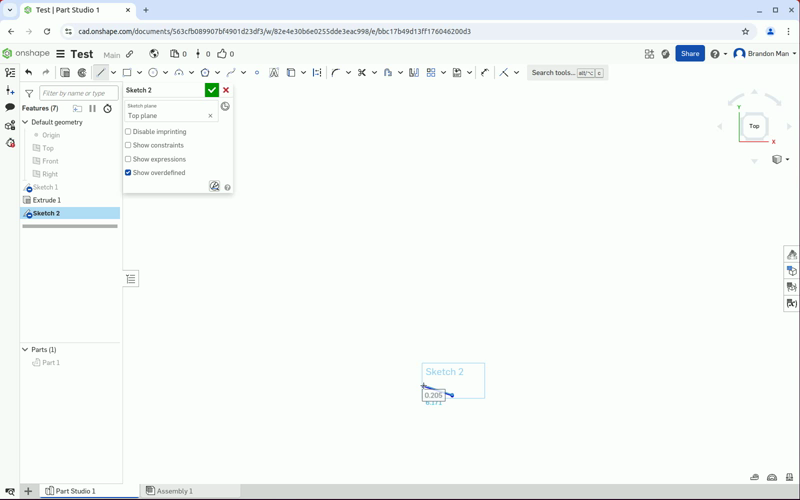
scroll(6)
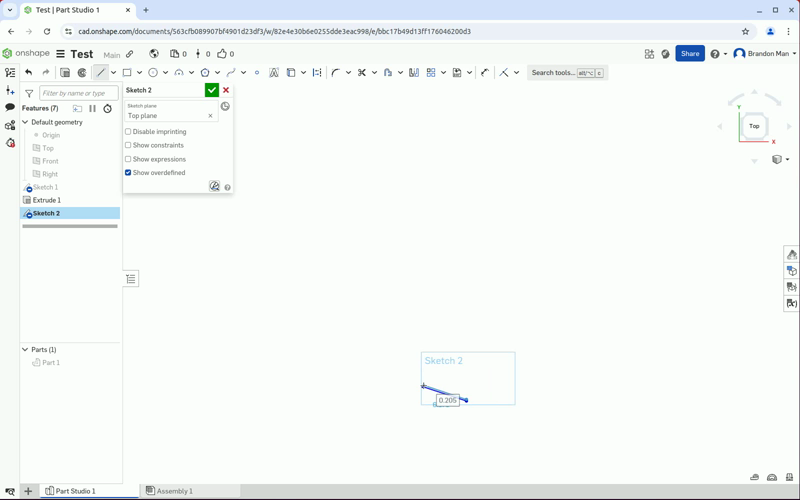
scroll(6)
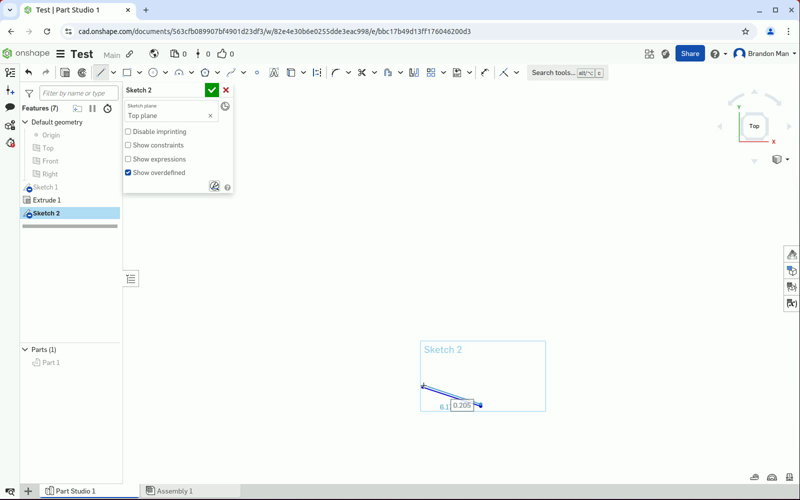
scroll(6)
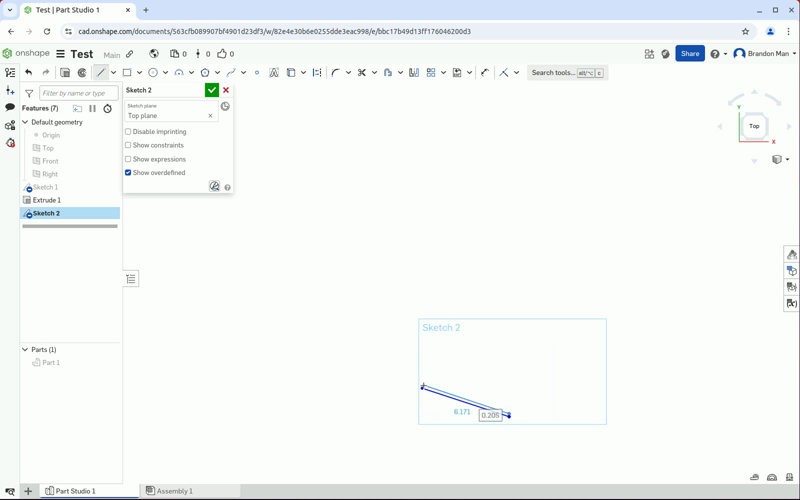
scroll(6)
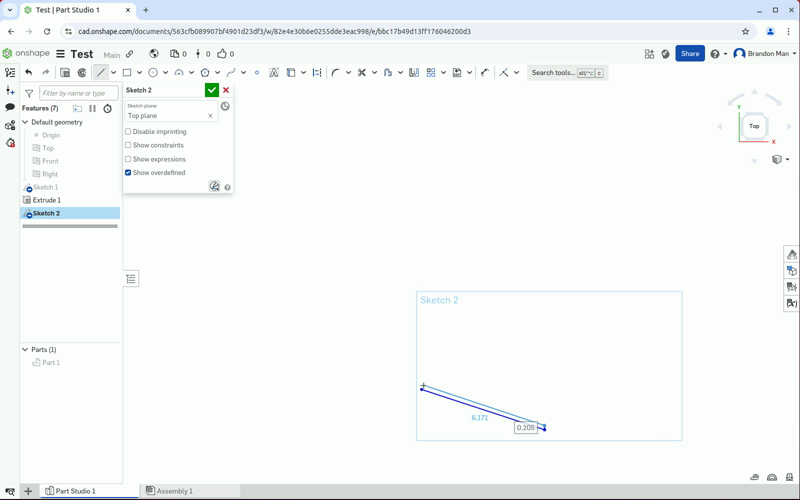
scroll(6)
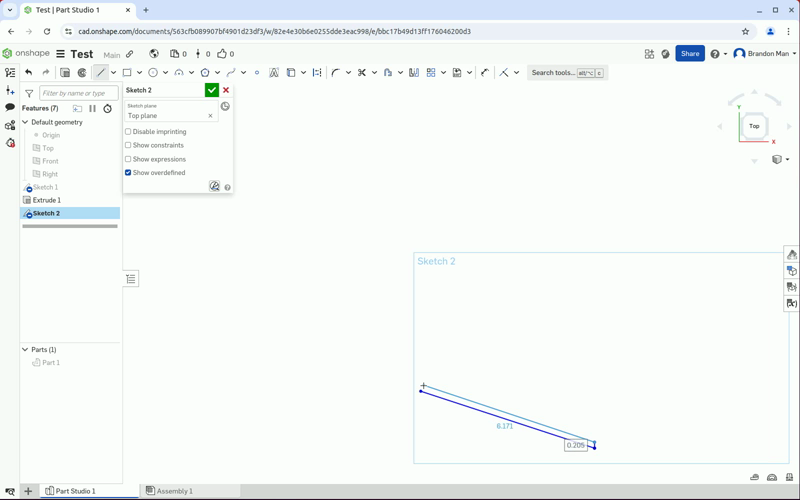
scroll(6)
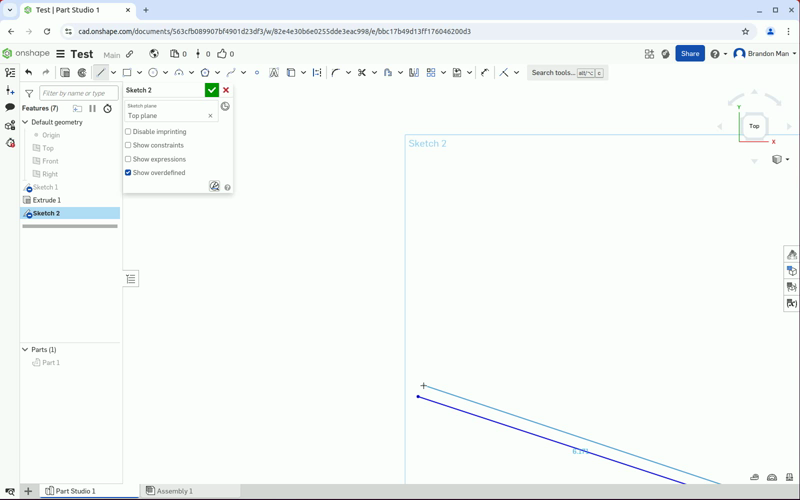
click(423, 385)
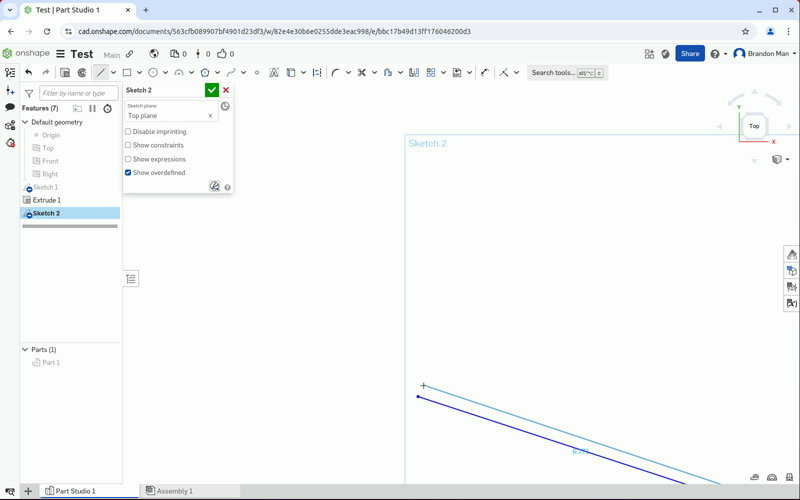
scroll(-6)
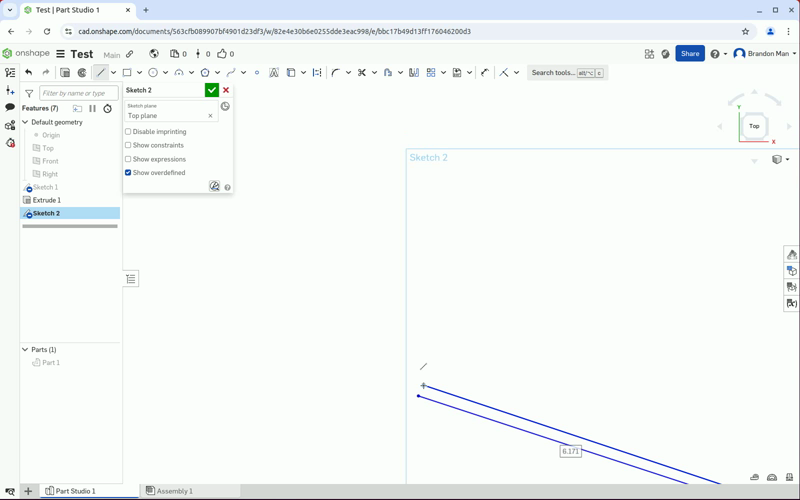
scroll(-6)
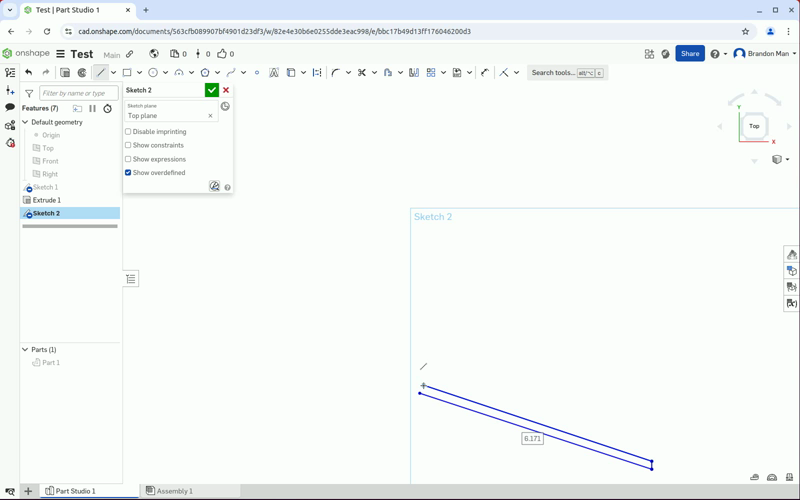
scroll(-6)
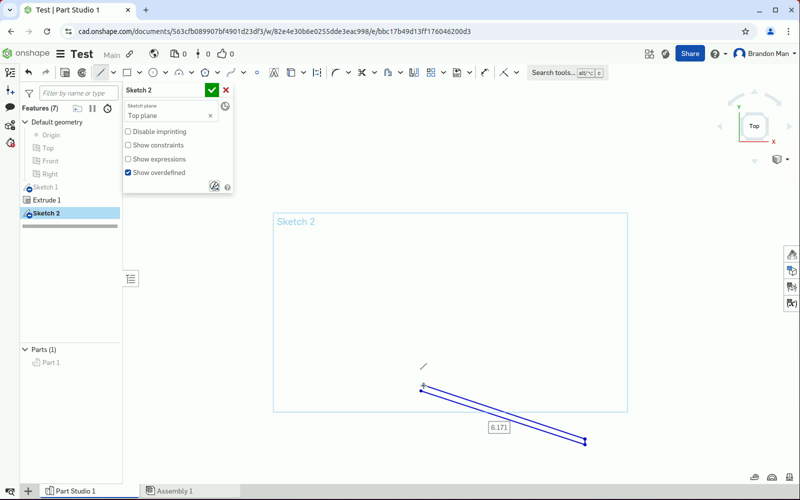
scroll(-6)
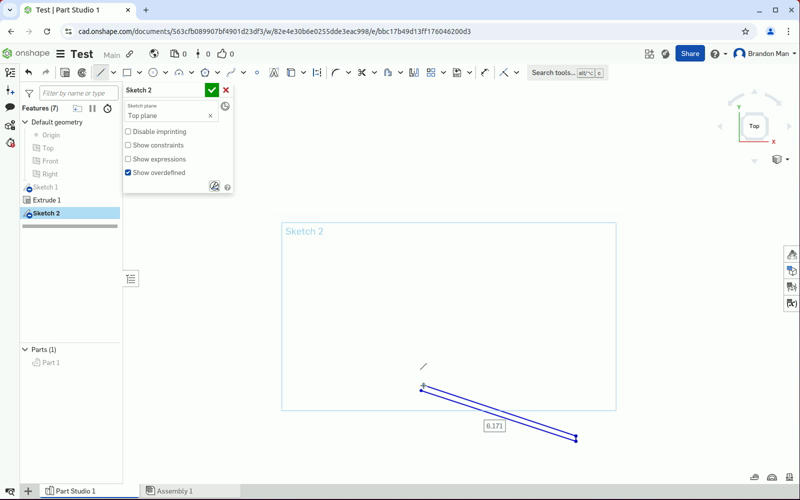
scroll(-6)
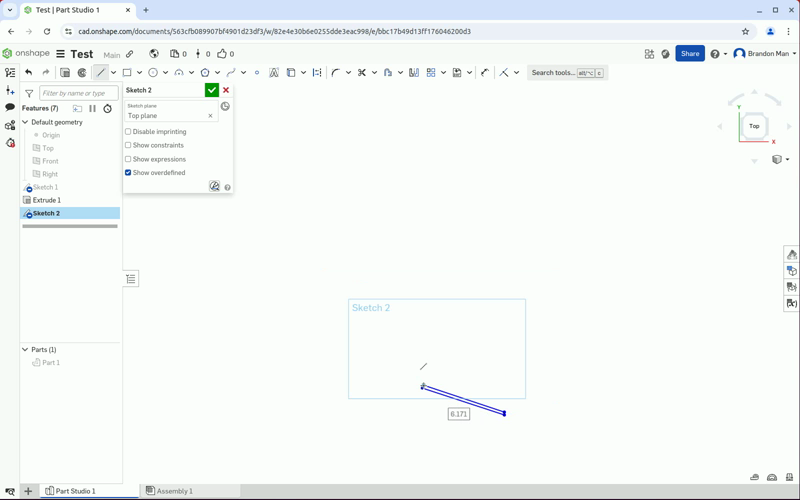
scroll(-6)
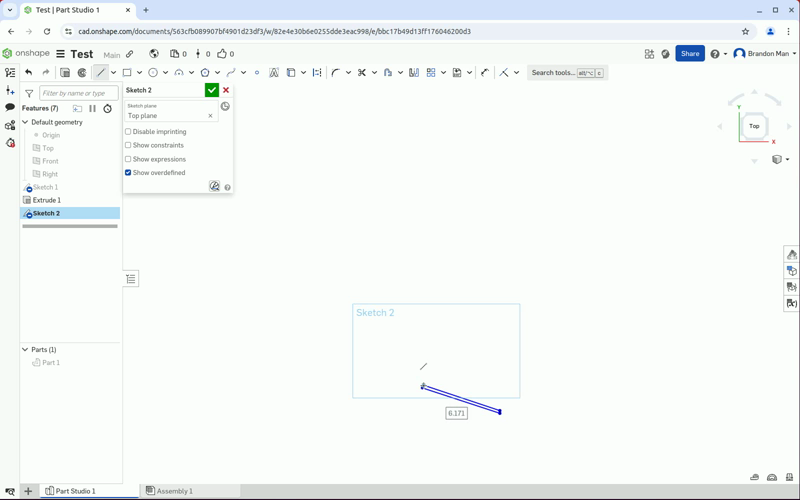
scroll(-6)
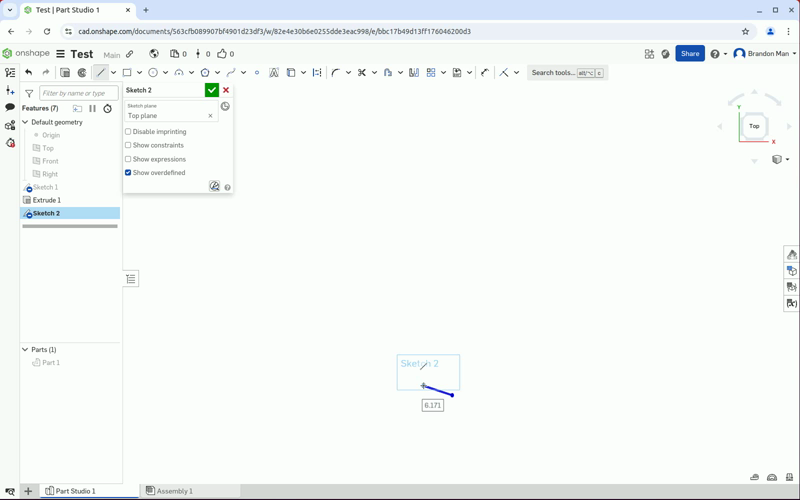
key_up(shift)
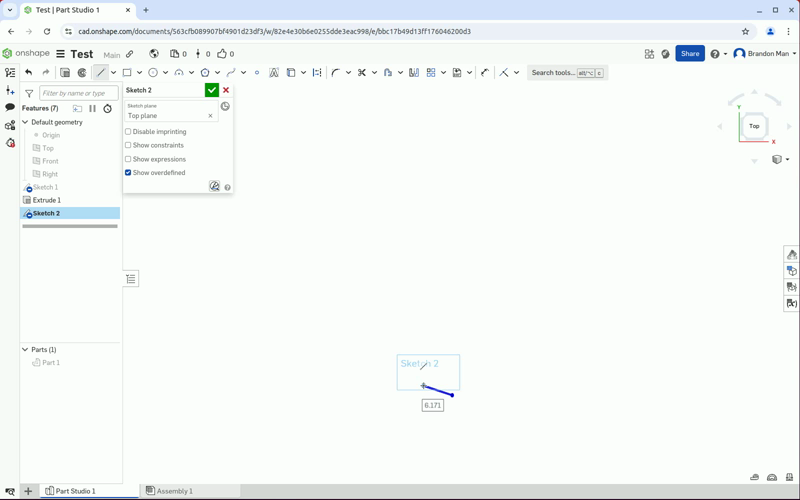
mouse_move(453, 385)
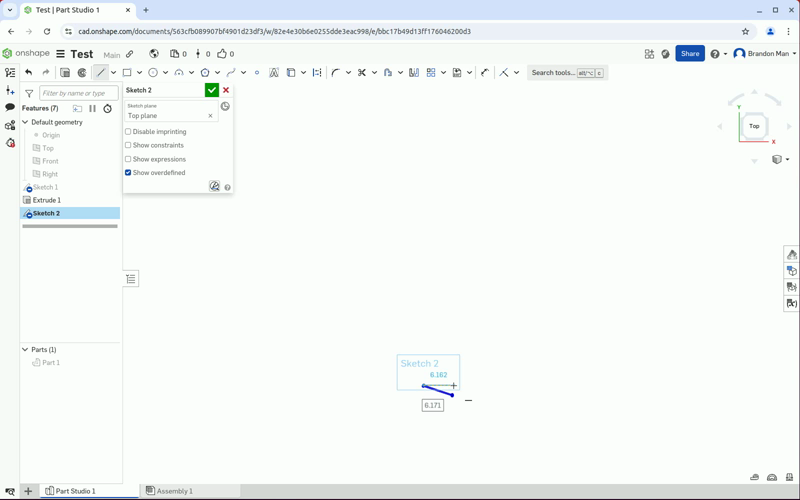
key_down(shift)
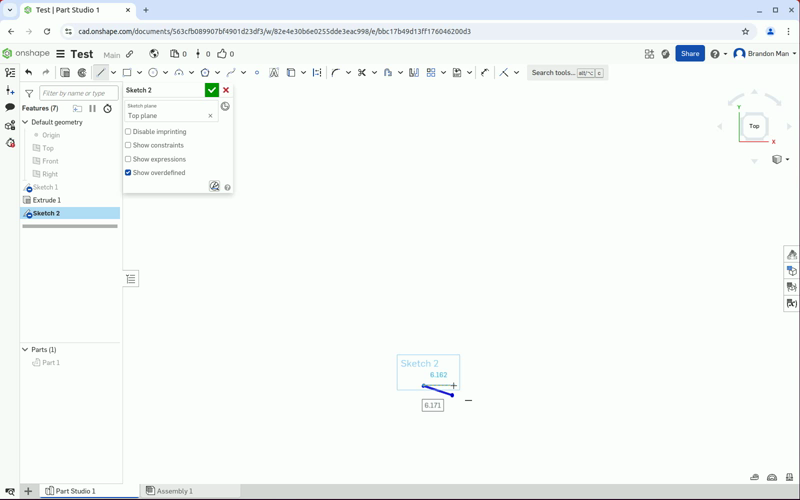
mouse_move(423, 386)
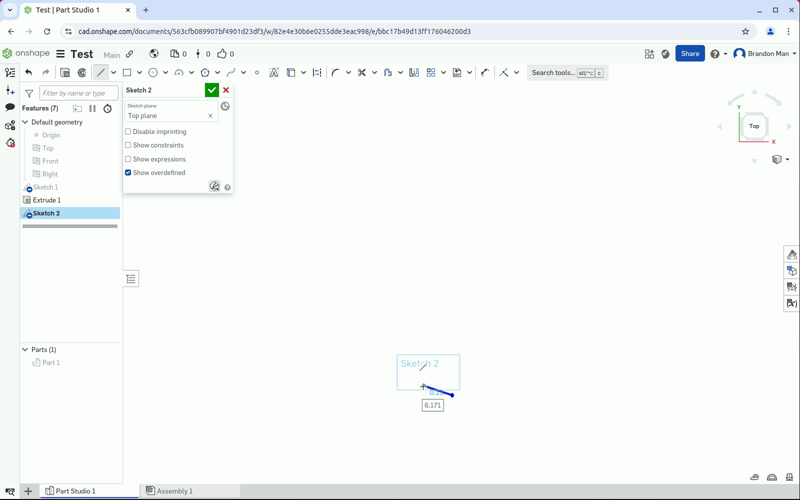
scroll(6)
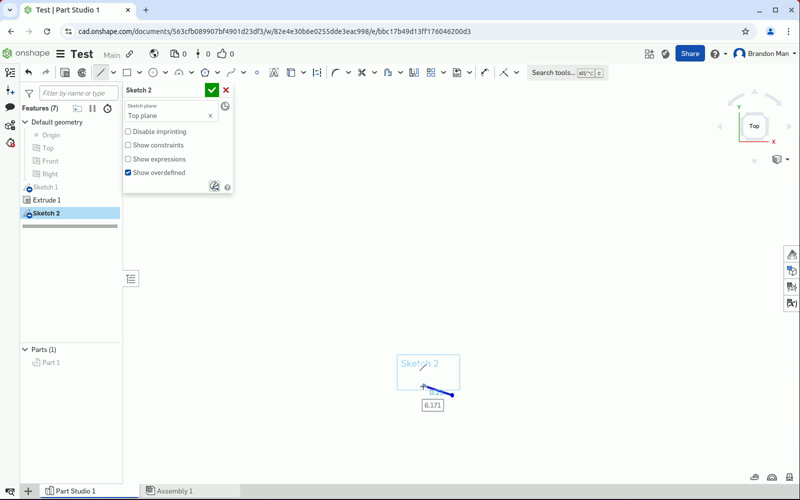
scroll(6)
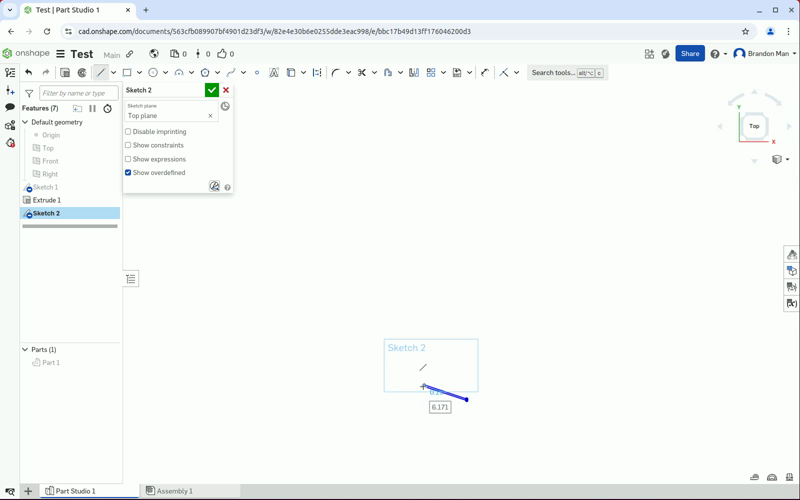
scroll(6)
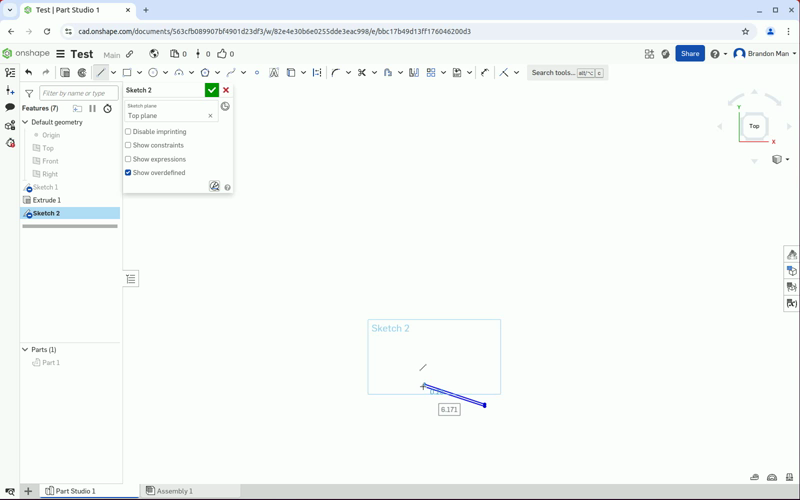
scroll(6)
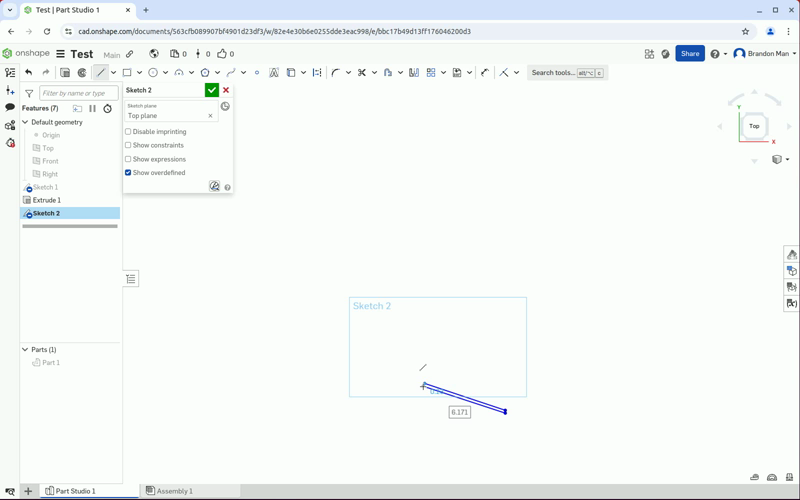
scroll(6)
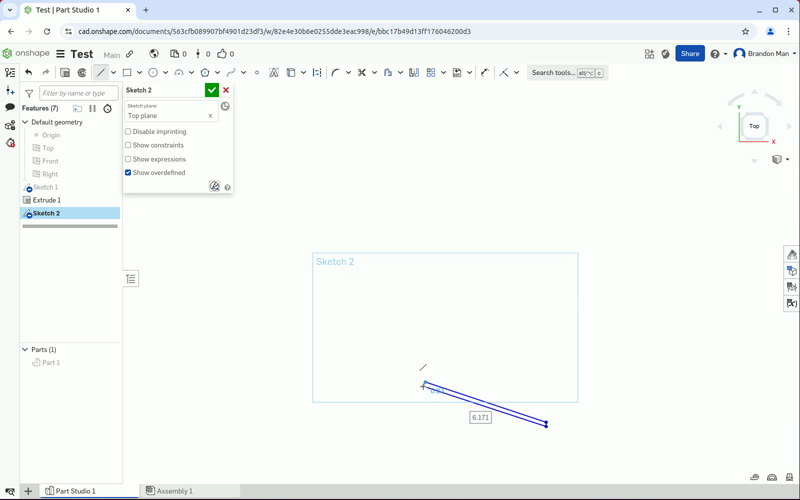
scroll(6)
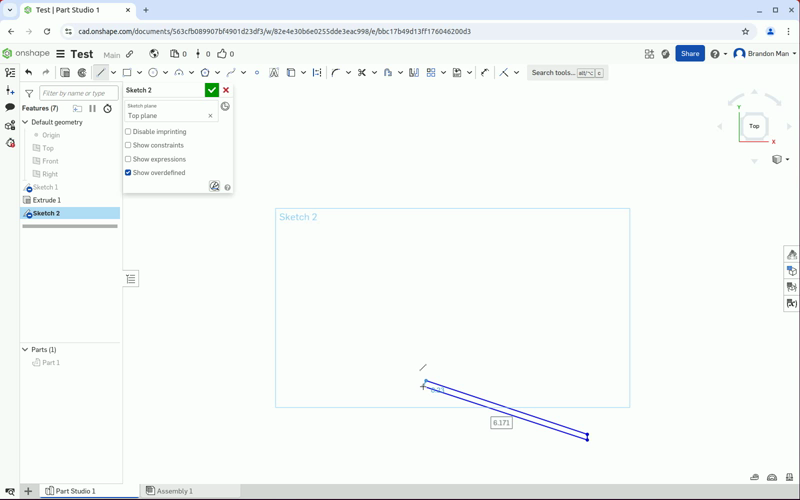
scroll(6)
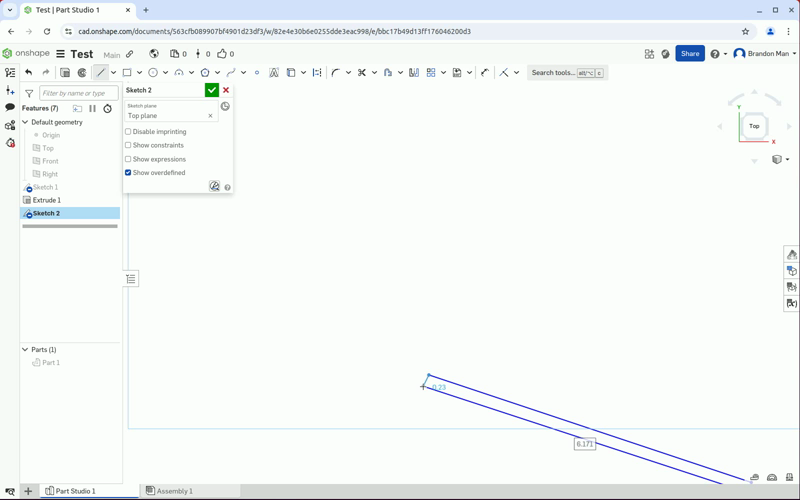
key_up(shift)
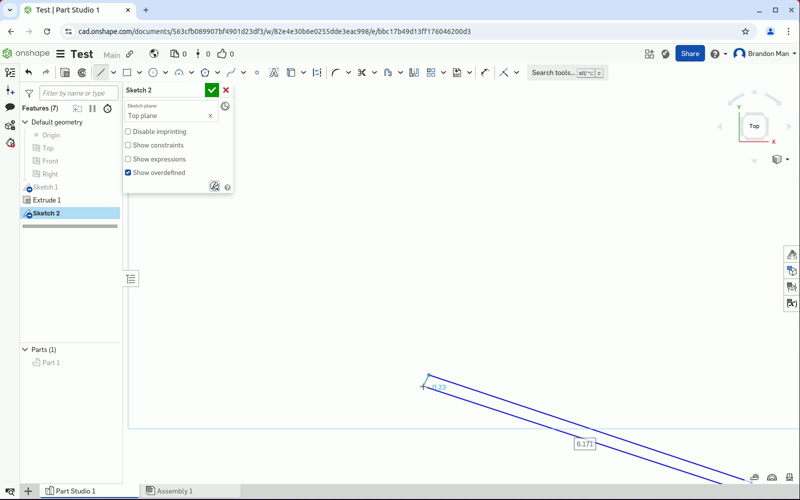
click(423, 386)
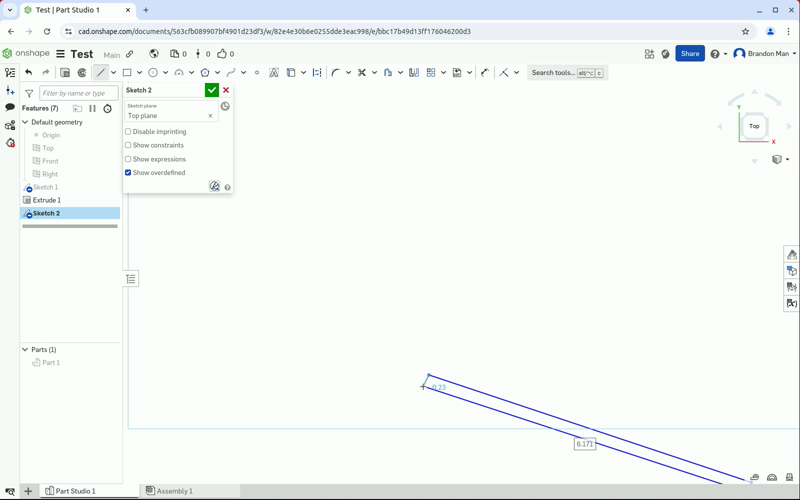
scroll(-6)
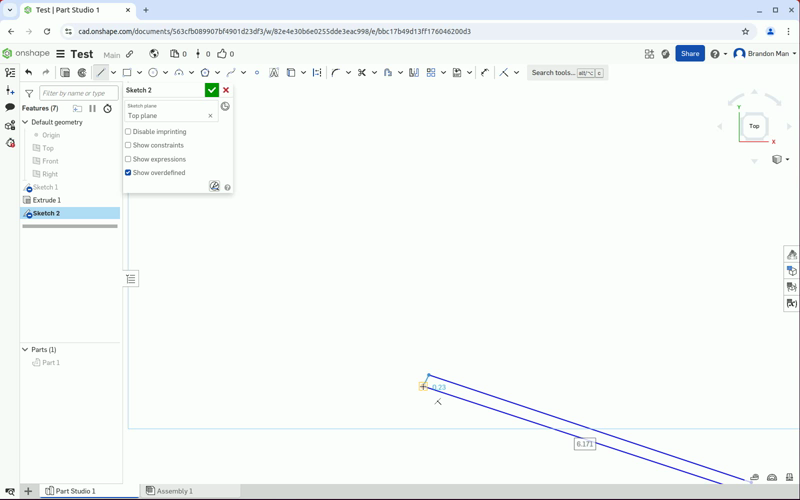
scroll(-6)
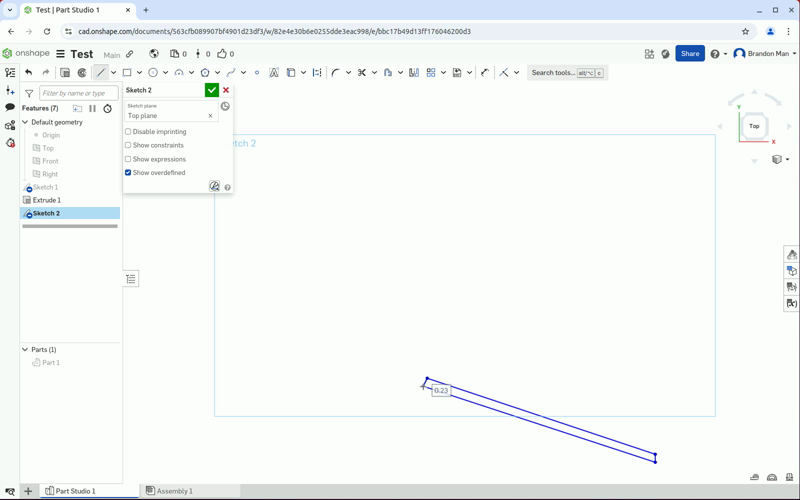
scroll(-6)
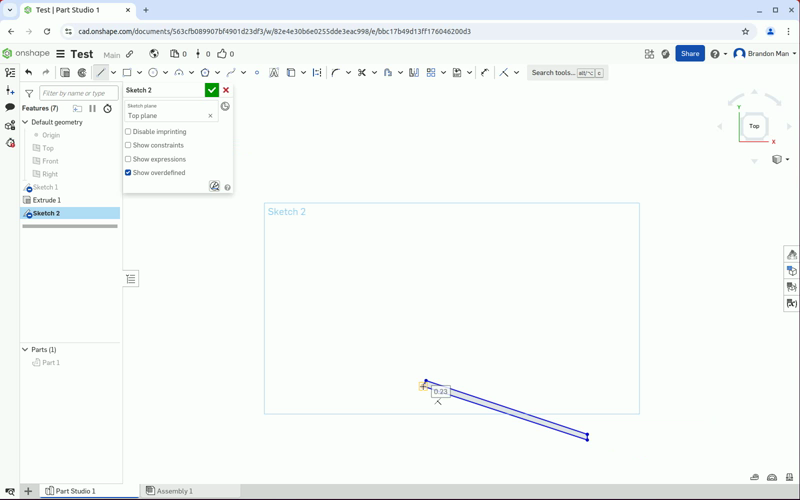
scroll(-6)
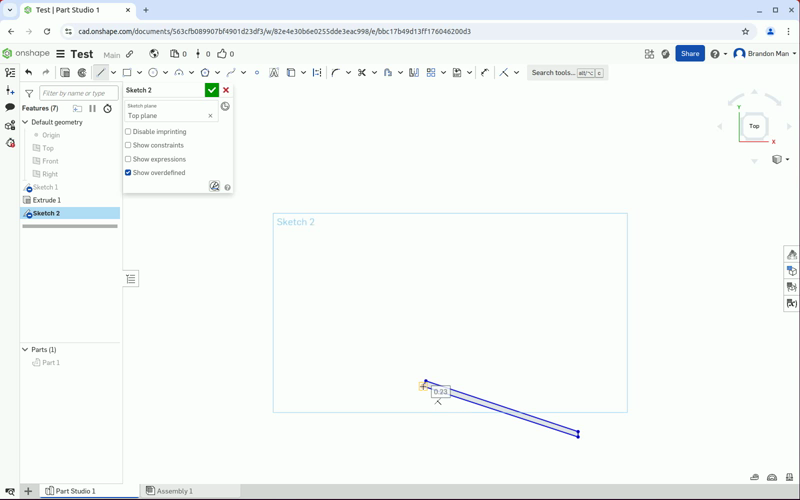
scroll(-6)
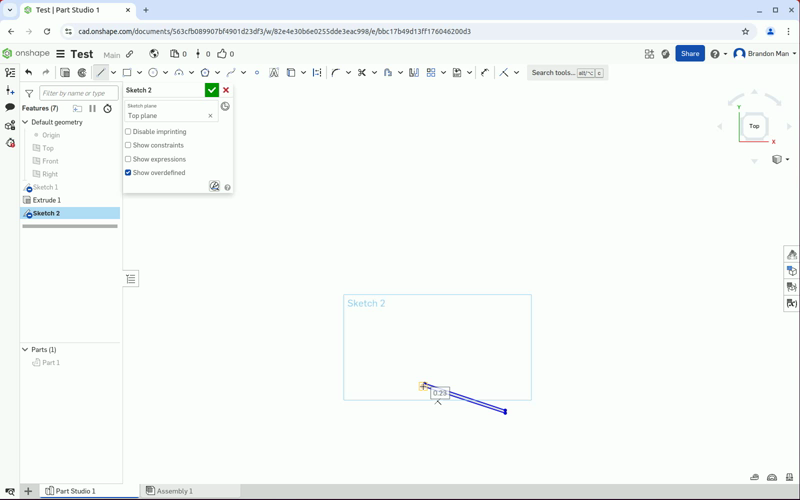
scroll(-6)
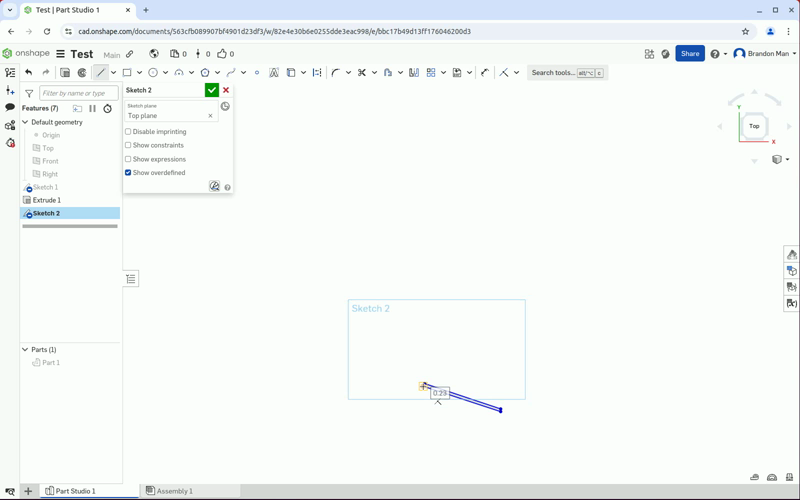
scroll(-6)
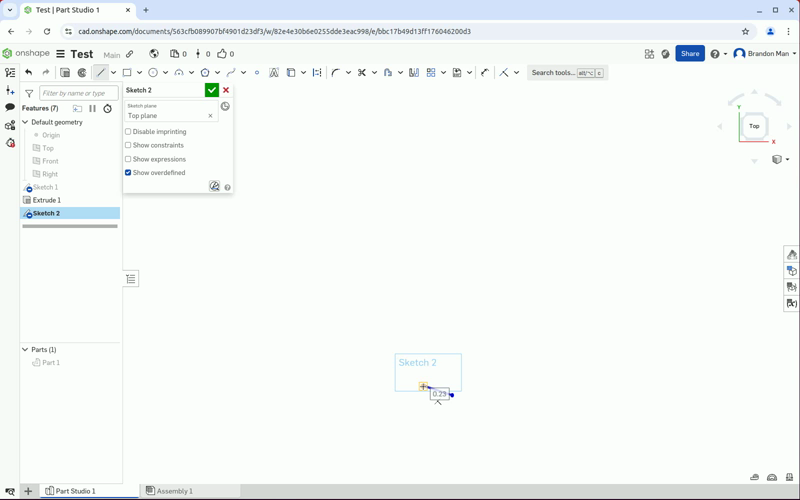
key(esc)
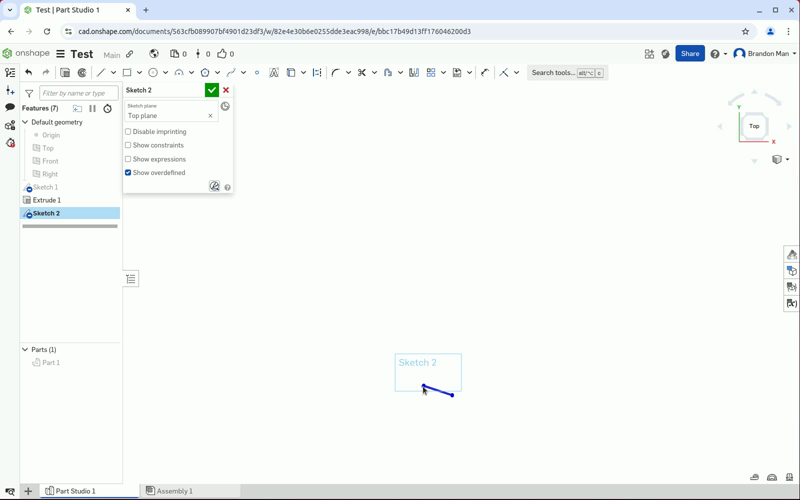
mouse_move(426, 386)
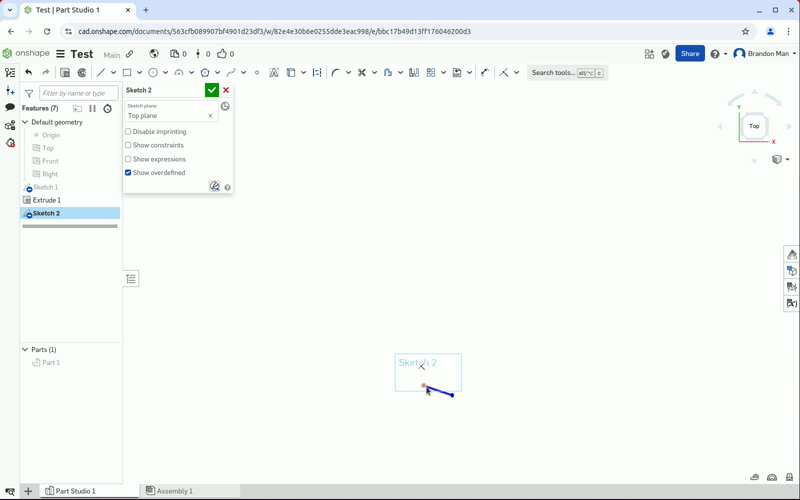
scroll(6)
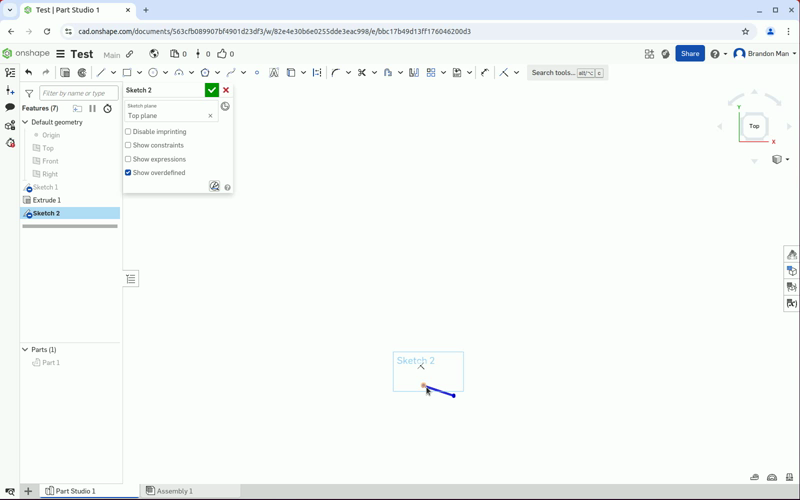
scroll(6)
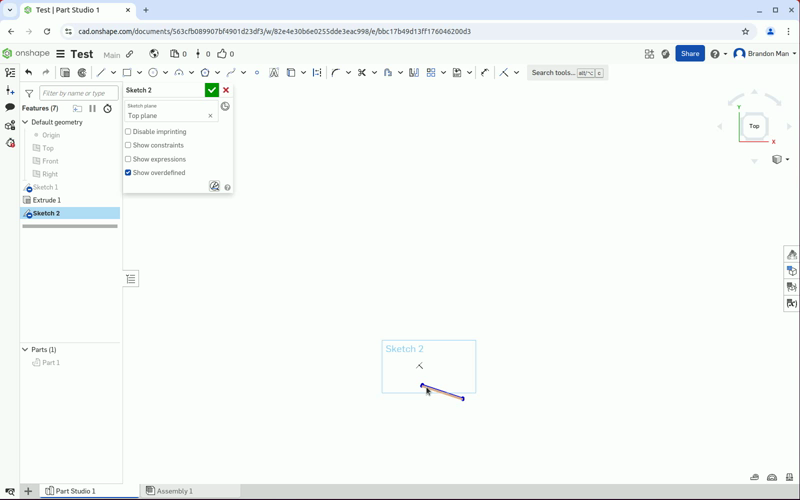
scroll(6)
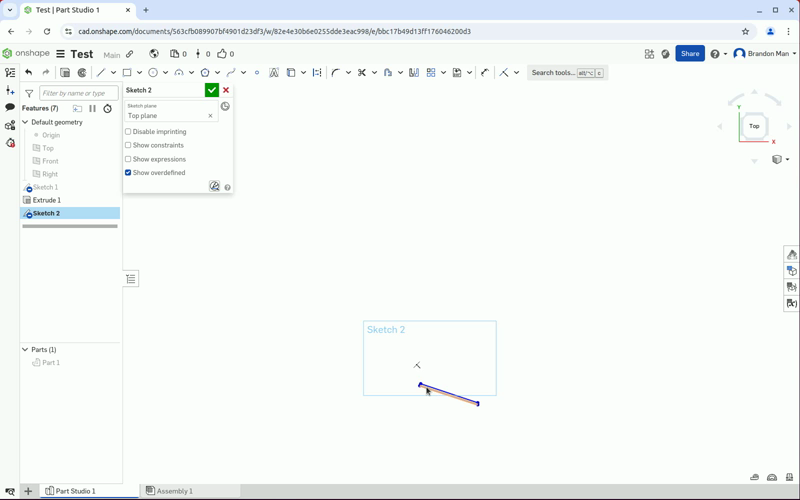
scroll(6)
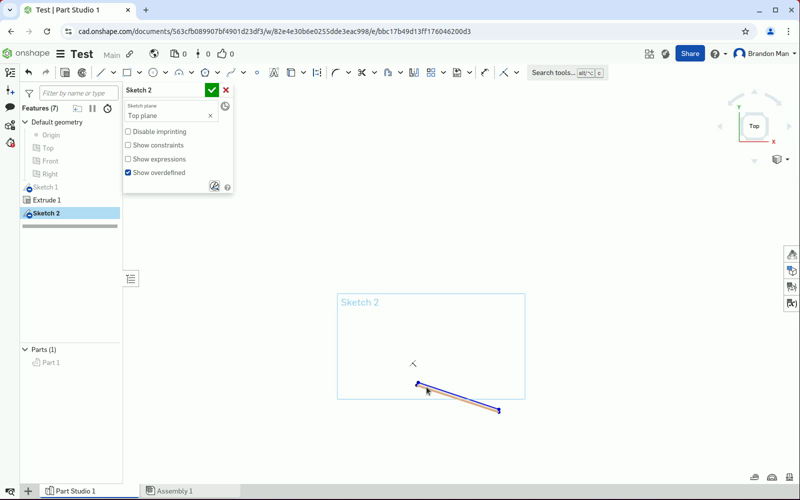
scroll(6)
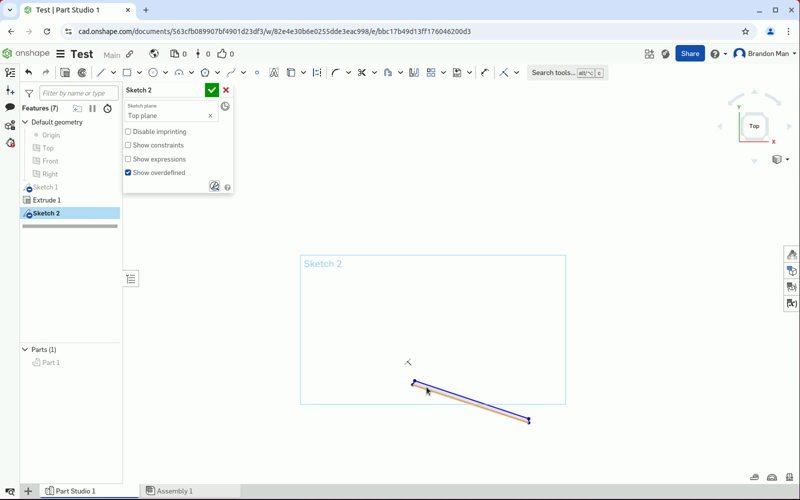
scroll(6)
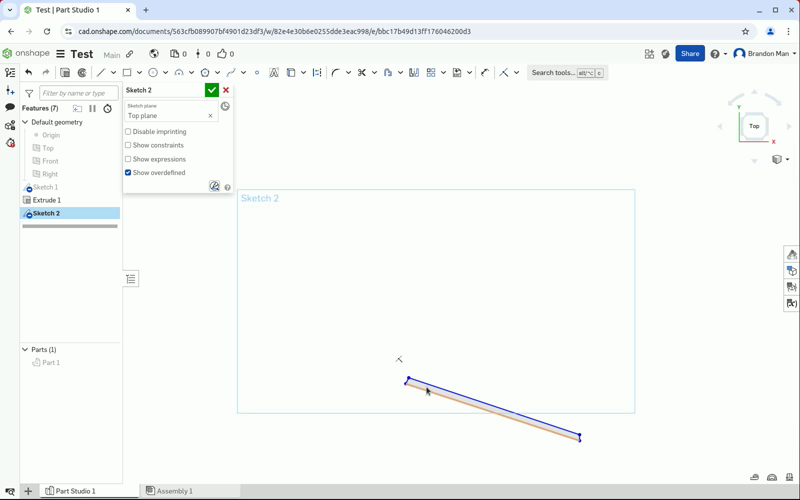
scroll(6)
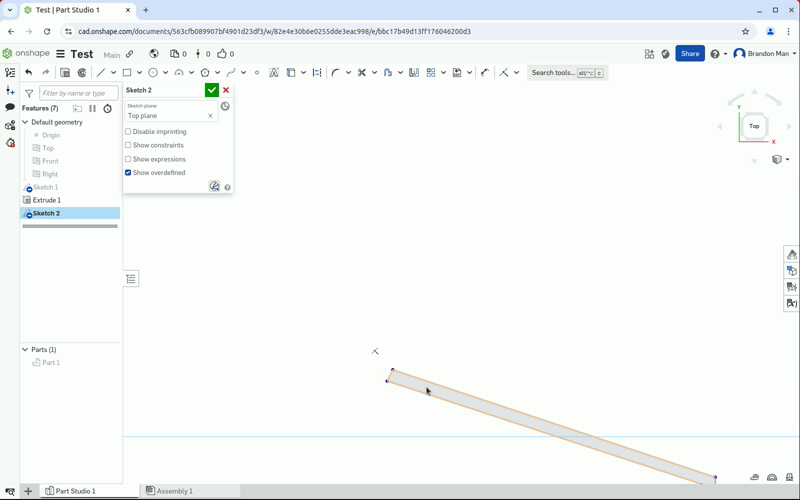
click(426, 386)
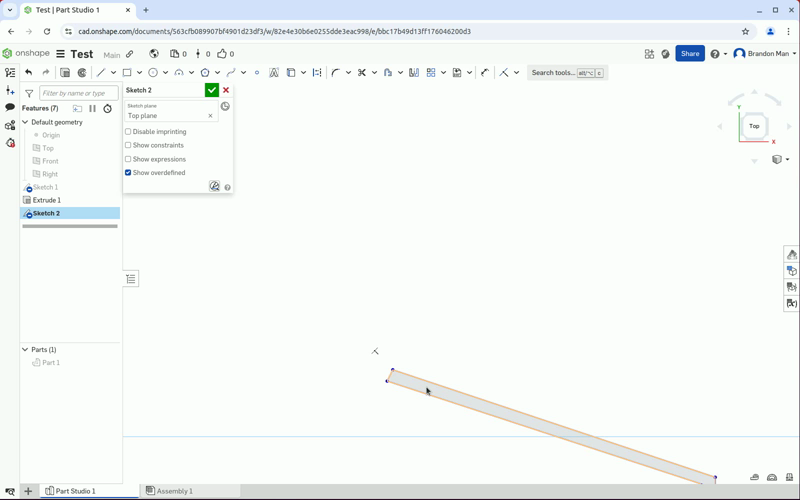
scroll(-6)
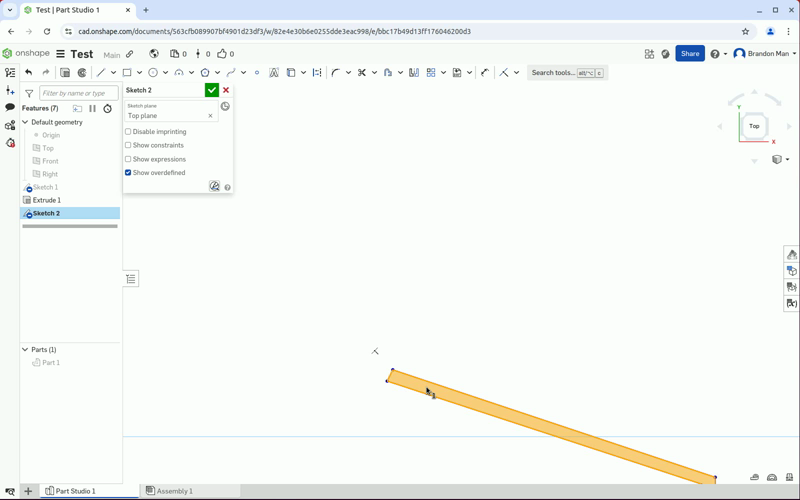
scroll(-6)
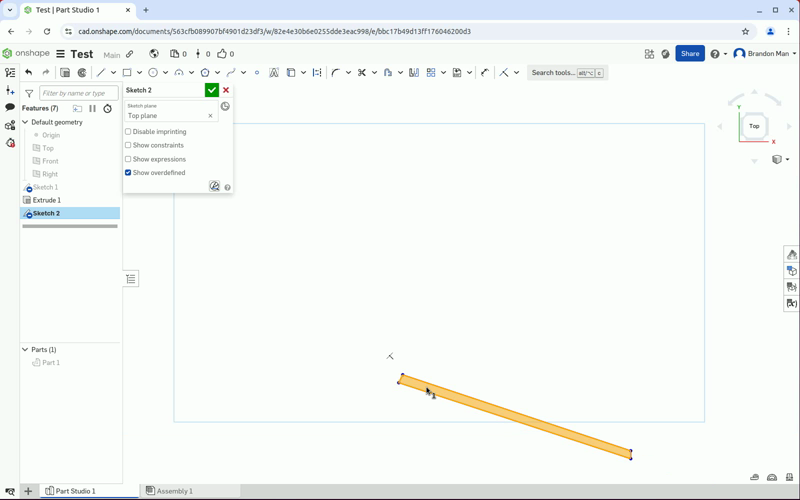
scroll(-6)
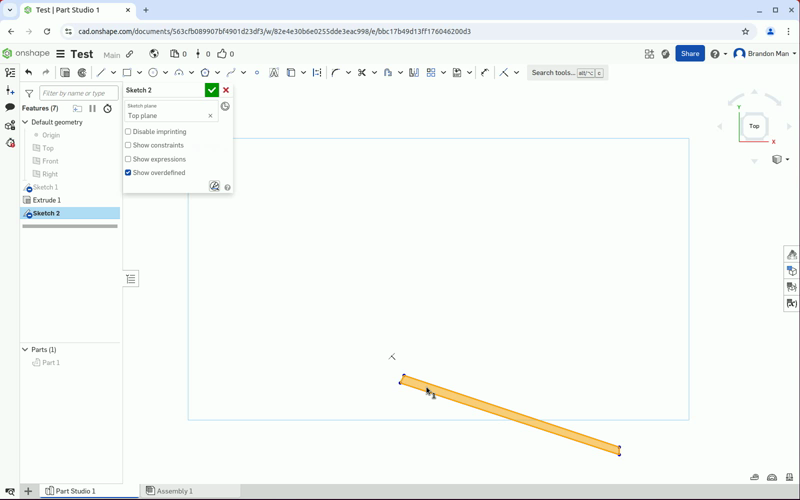
scroll(-6)
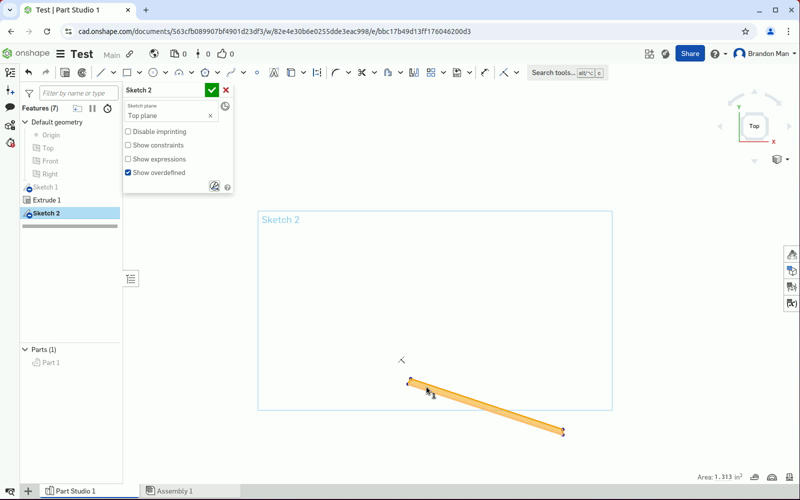
scroll(-6)
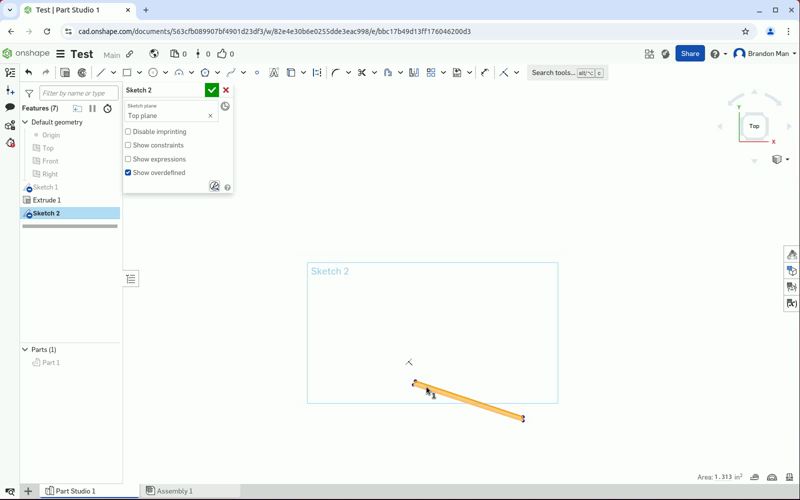
scroll(-6)
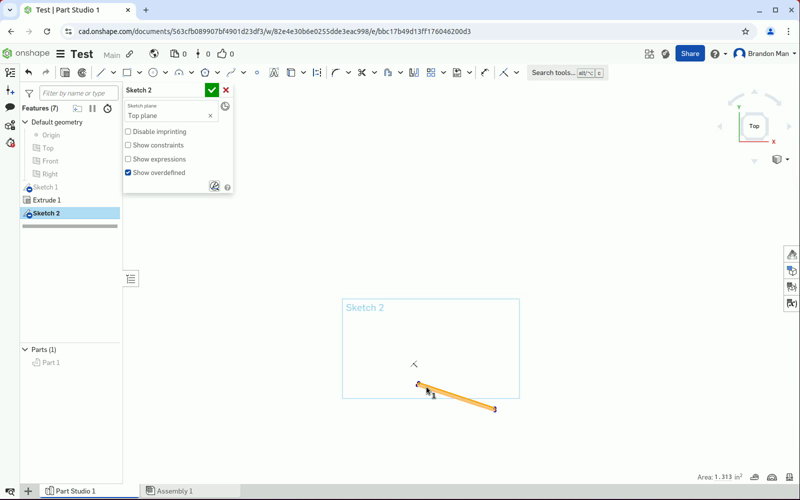
scroll(-6)
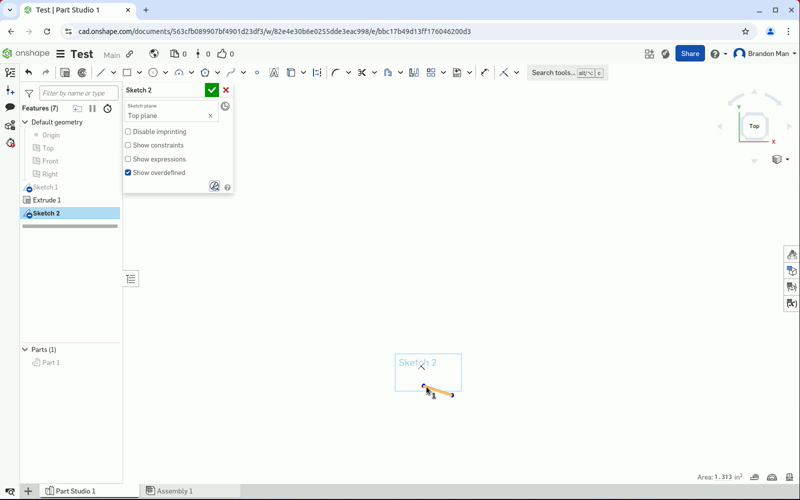
mouse_move(73, 352)
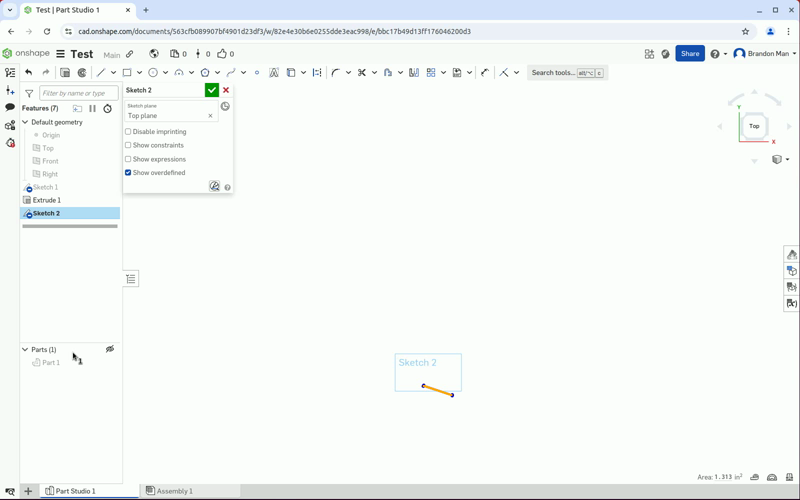
key(shift+y)
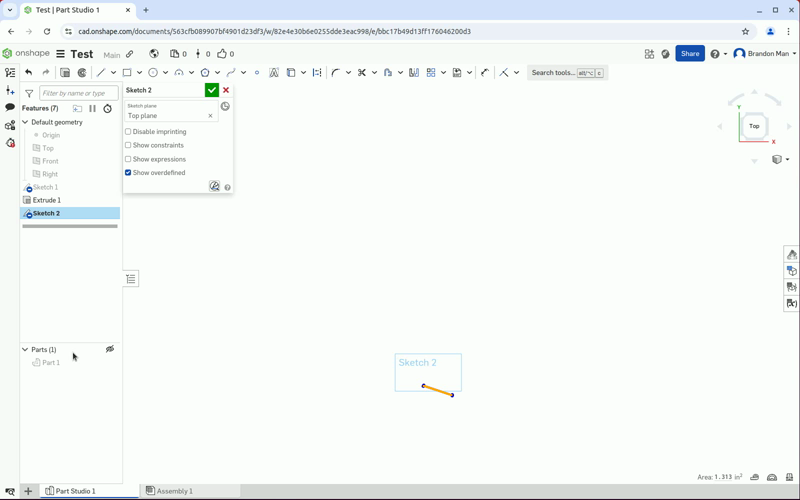
key(shift+e)
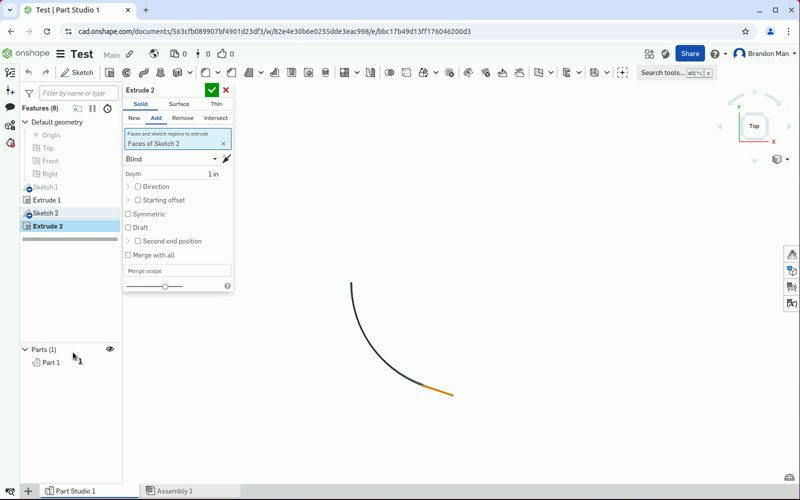
mouse_move(143, 106)
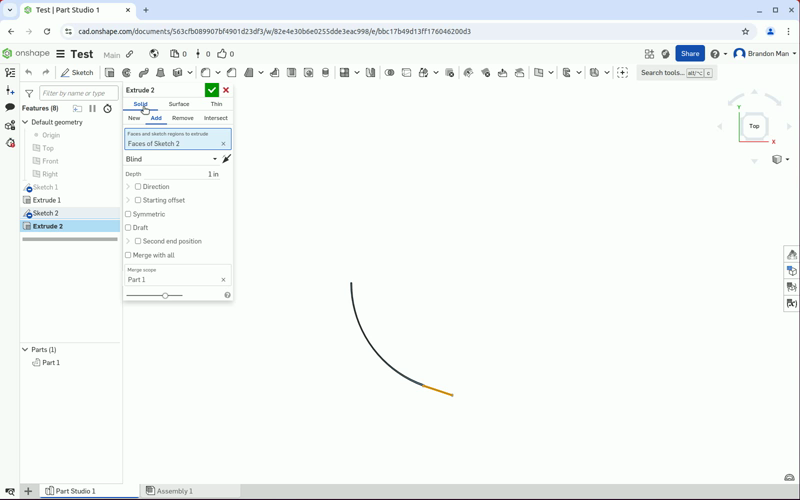
click(143, 106)
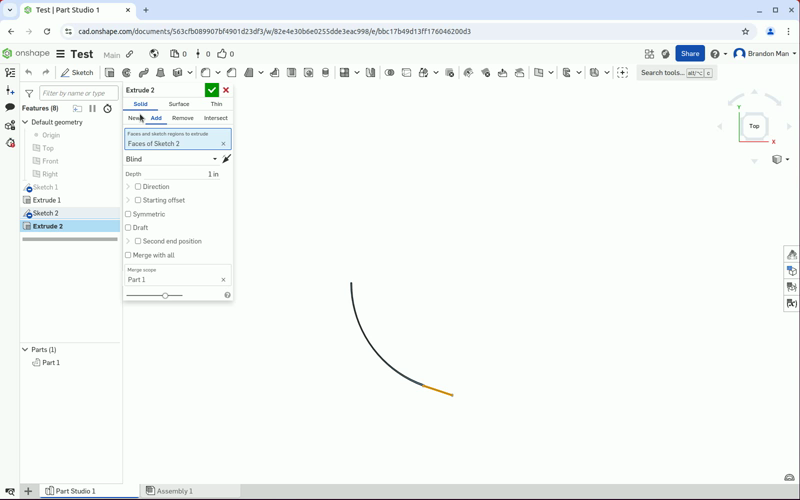
mouse_move(137, 120)
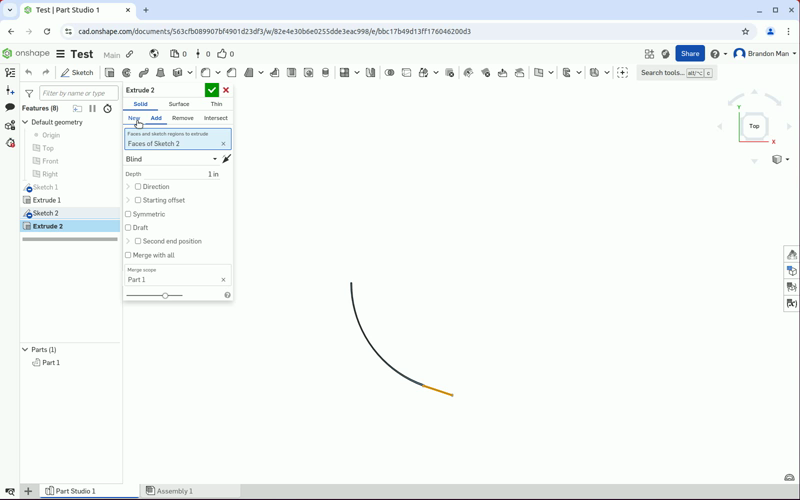
click(137, 120)
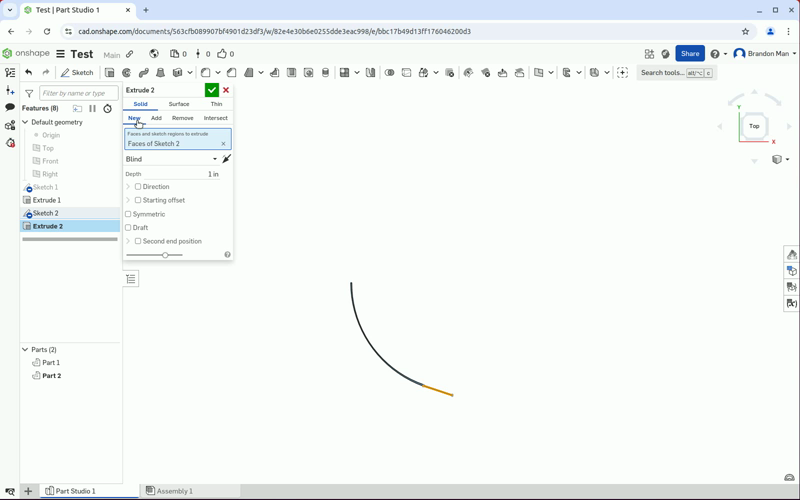
key(tab, 4)
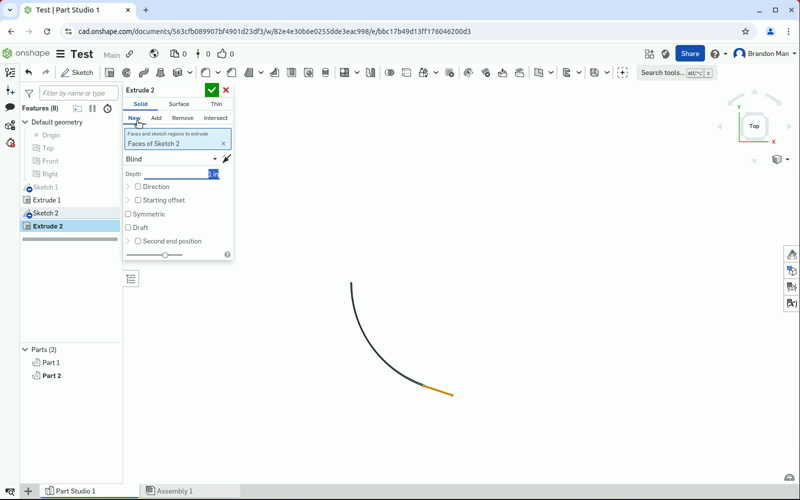
text(5.536)
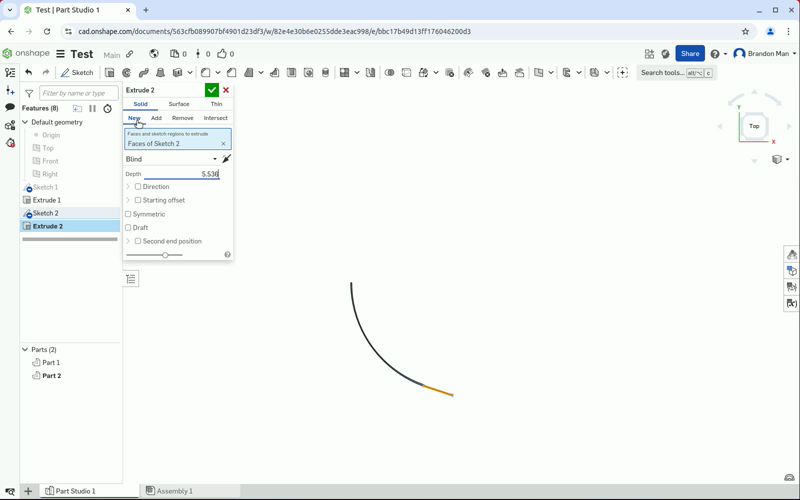
key(enter)
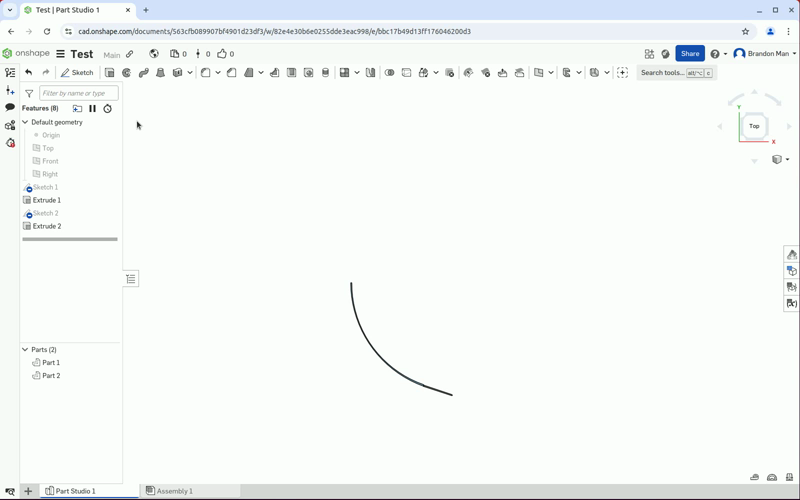
key(shift+h)
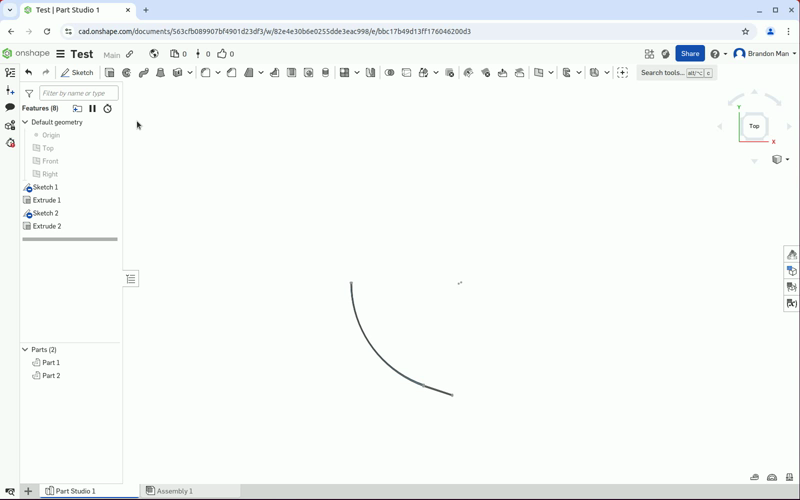
key(shift+h)
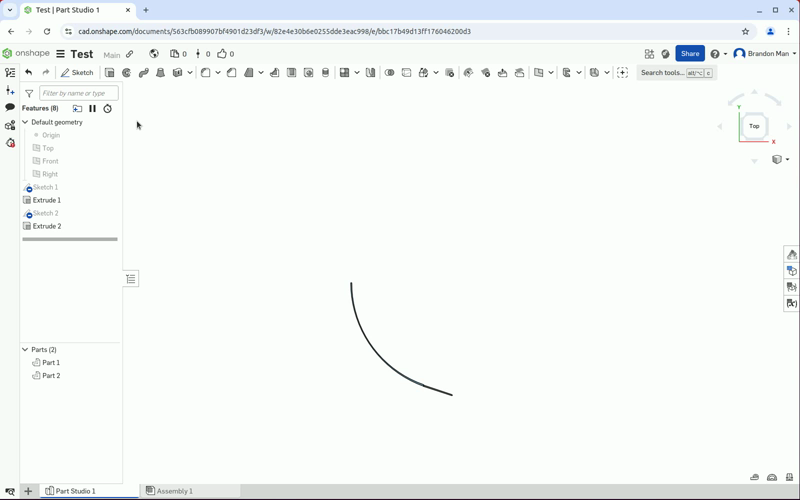
mouse_move(73, 189)
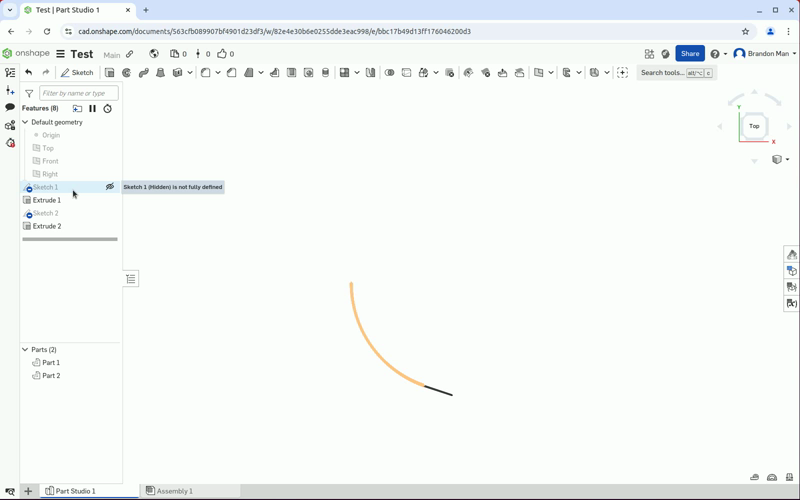
click(73, 189)
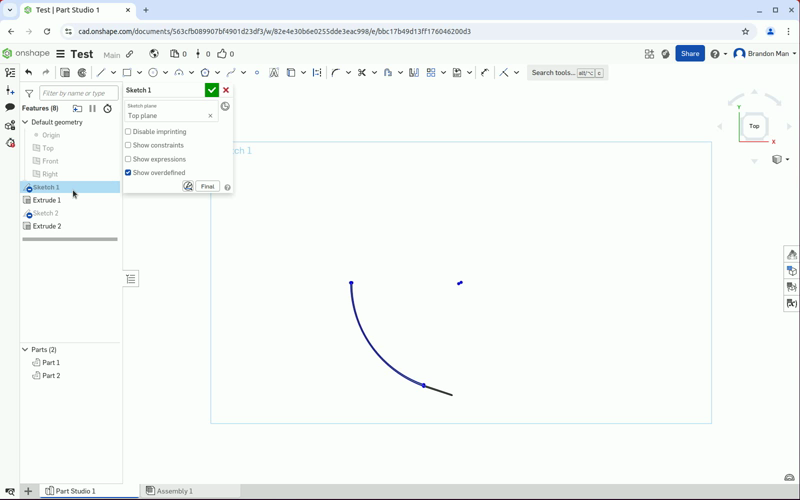
mouse_move(229, 92)
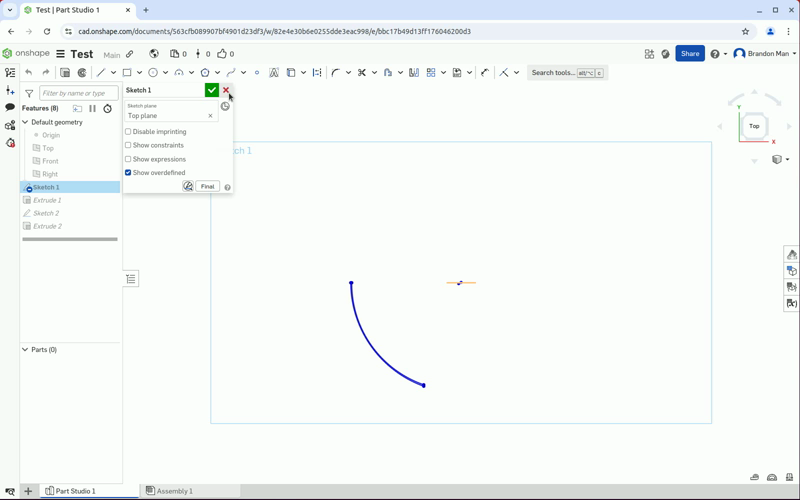
click(229, 92)
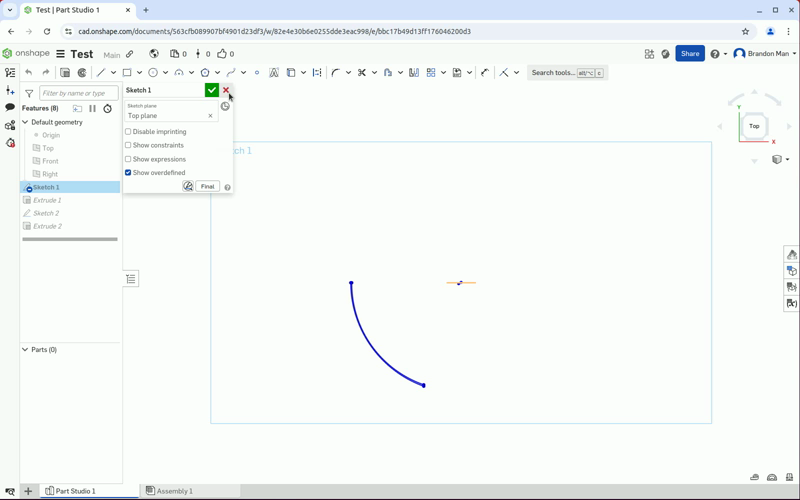
key(shift+s)
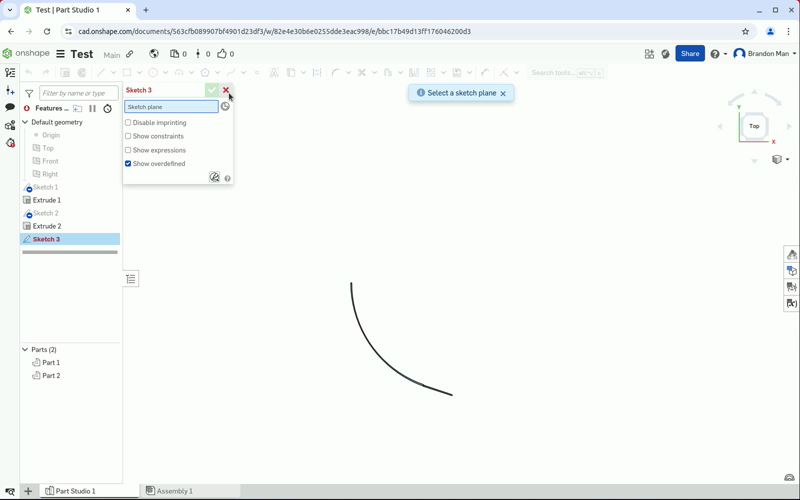
mouse_move(73, 150)
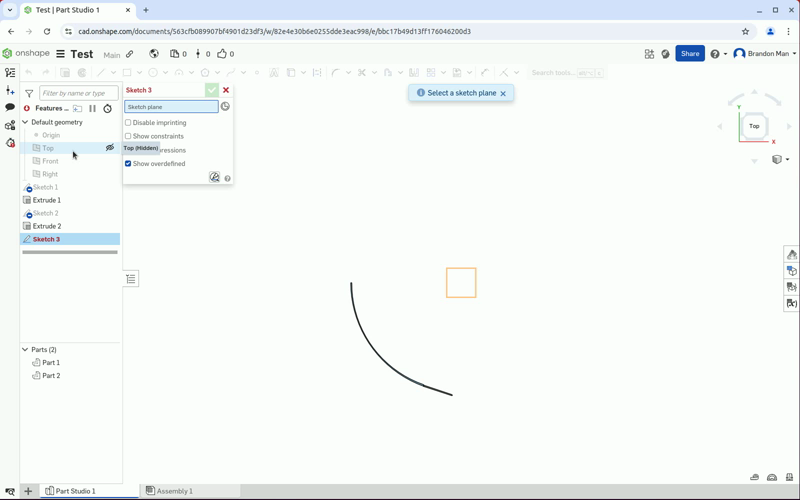
click(73, 150)
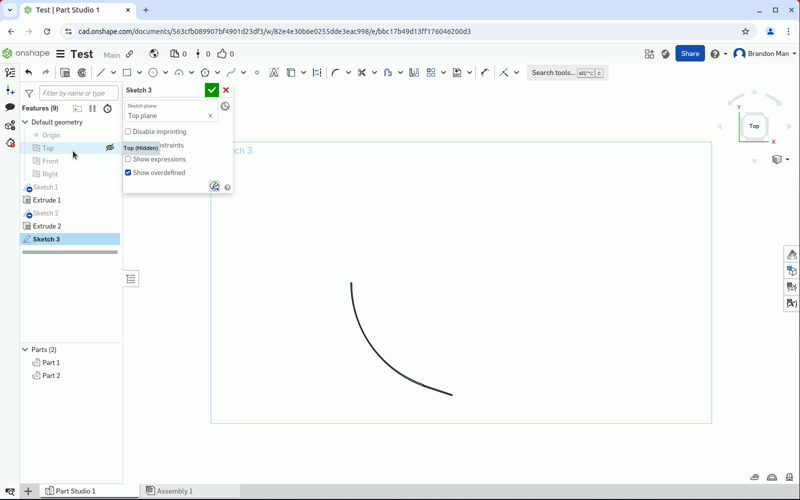
mouse_move(73, 352)
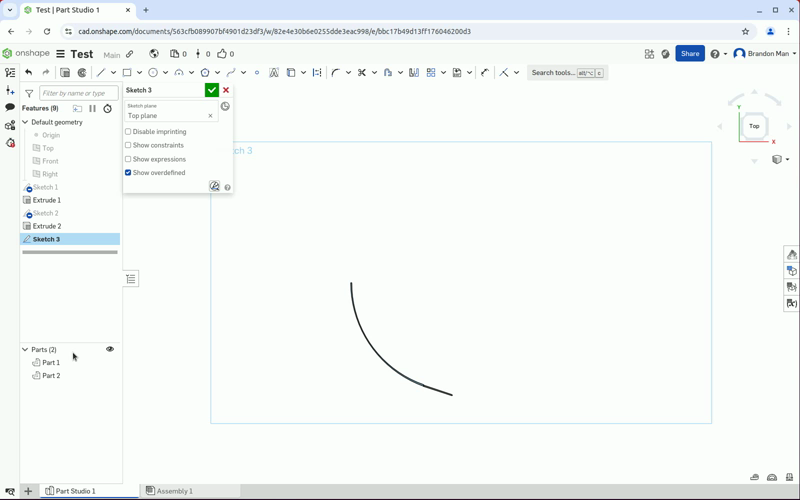
key(y)
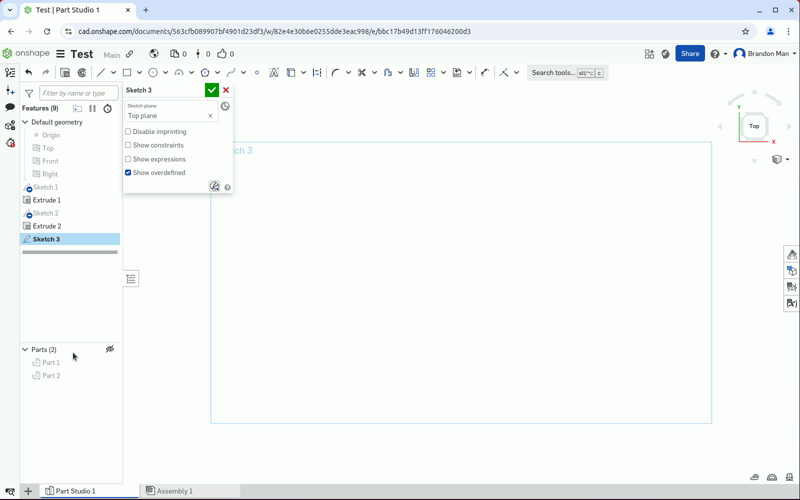
key(l)
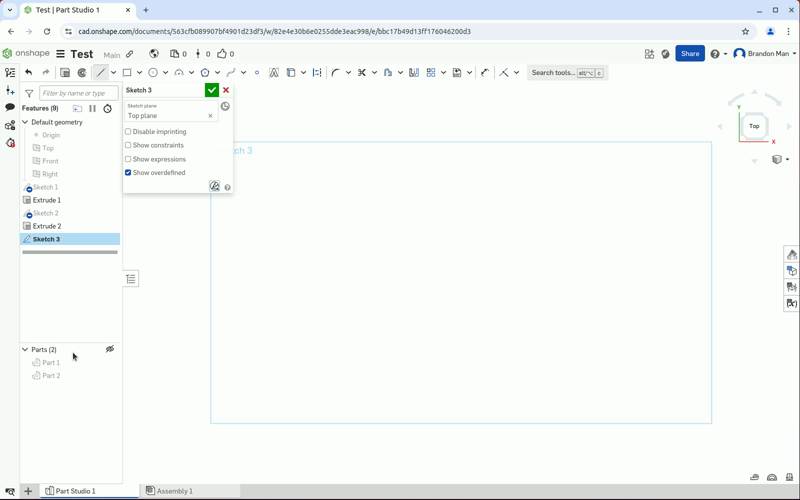
key_down(shift)
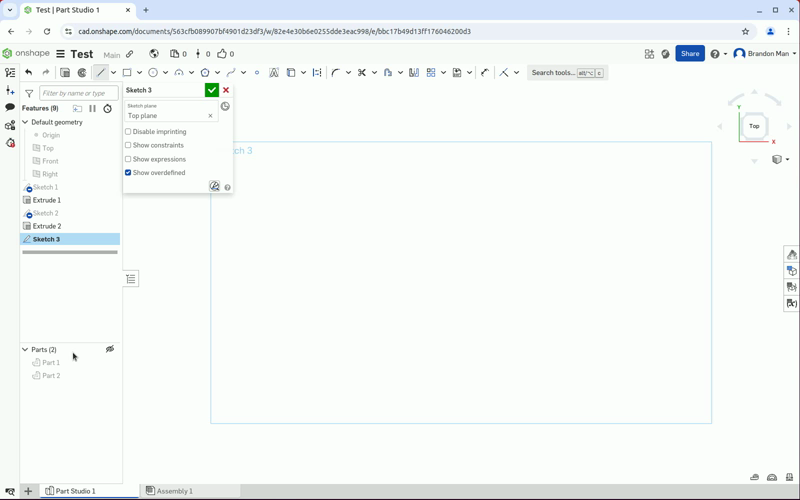
mouse_move(451, 395)
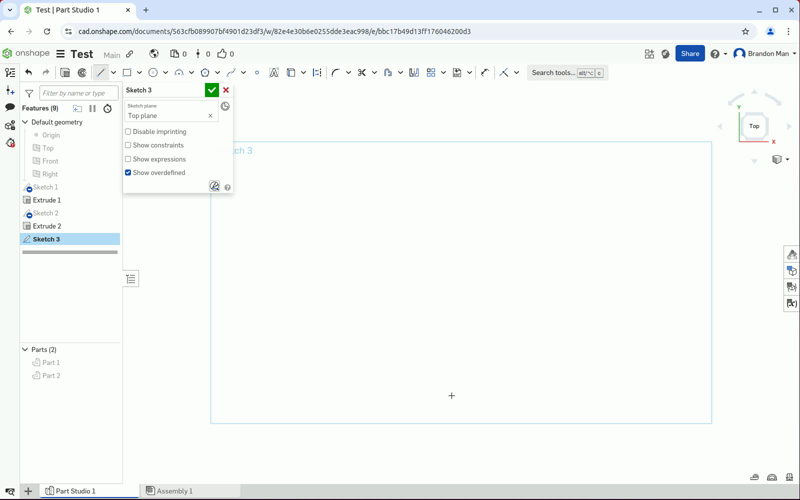
click(451, 395)
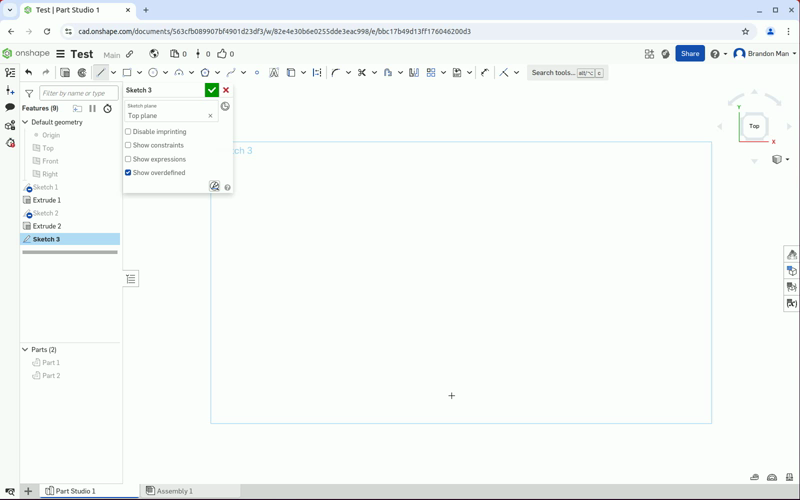
key_up(shift)
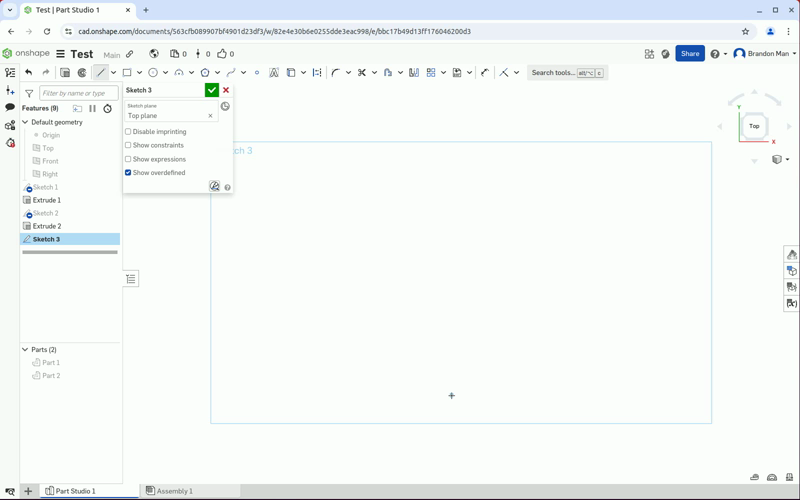
key_down(shift)
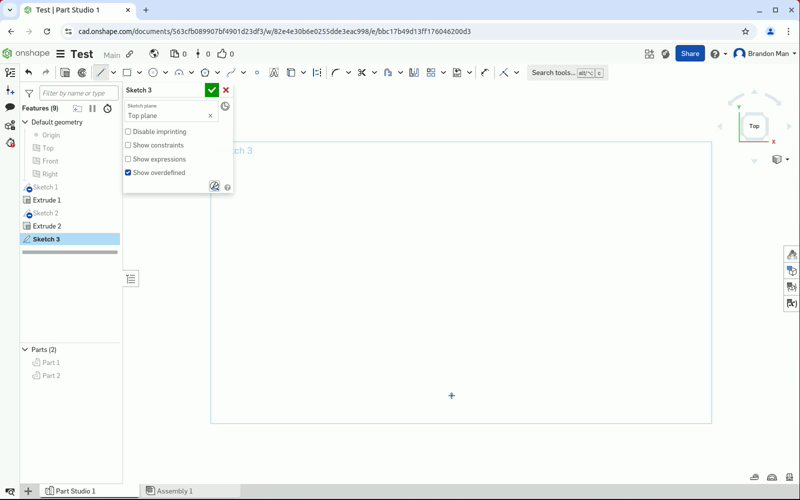
mouse_move(481, 395)
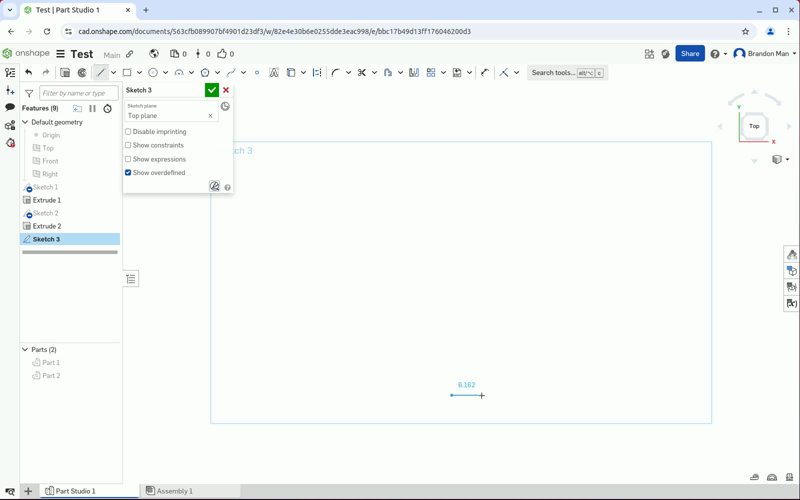
mouse_move(461, 395)
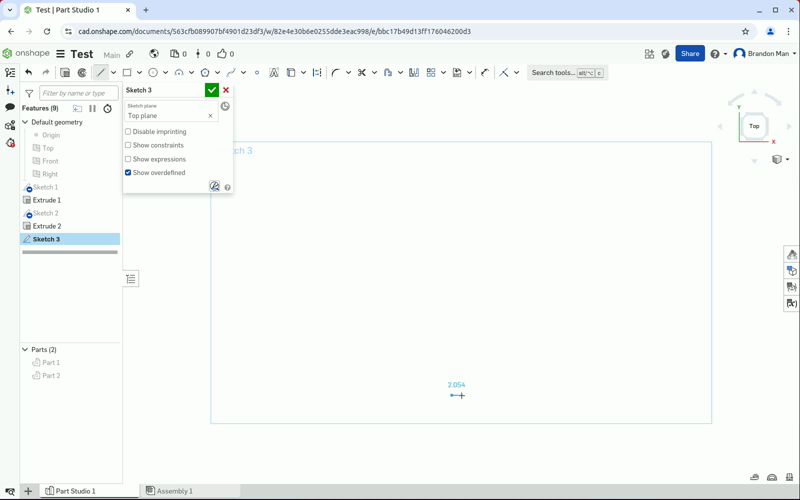
click(461, 395)
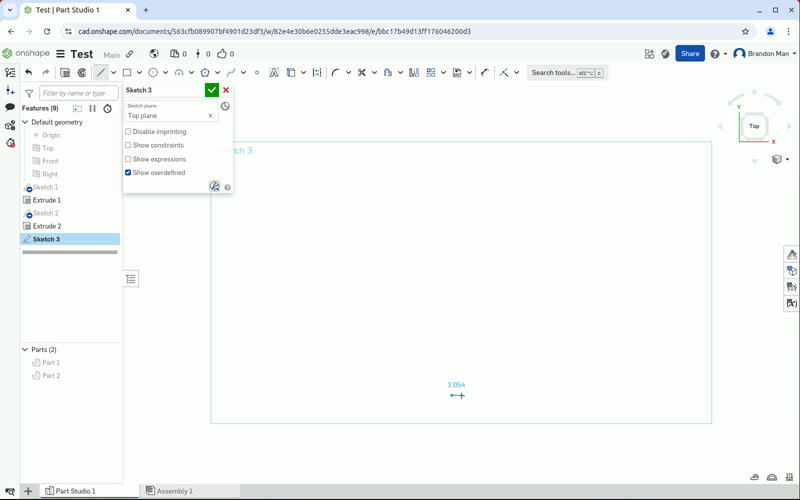
key_up(shift)
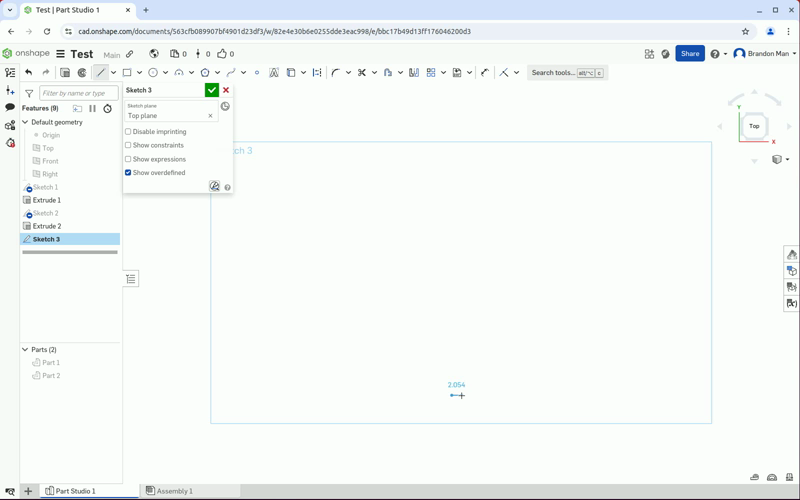
key_down(shift)
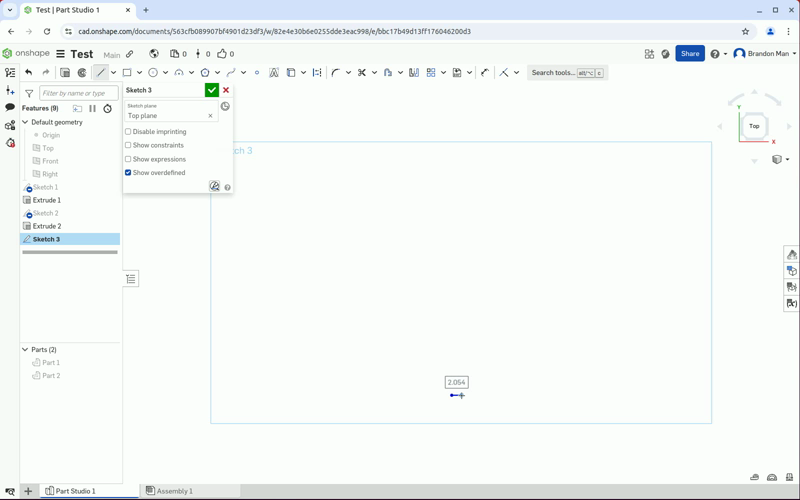
mouse_move(492, 395)
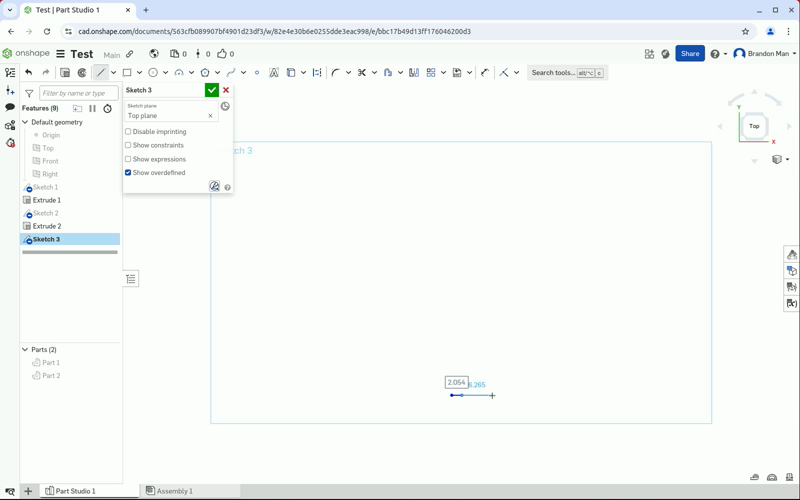
mouse_move(461, 394)
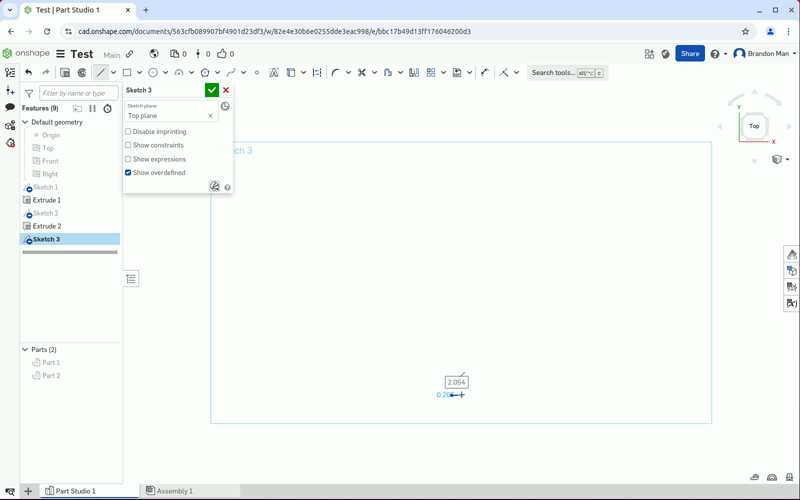
scroll(6)
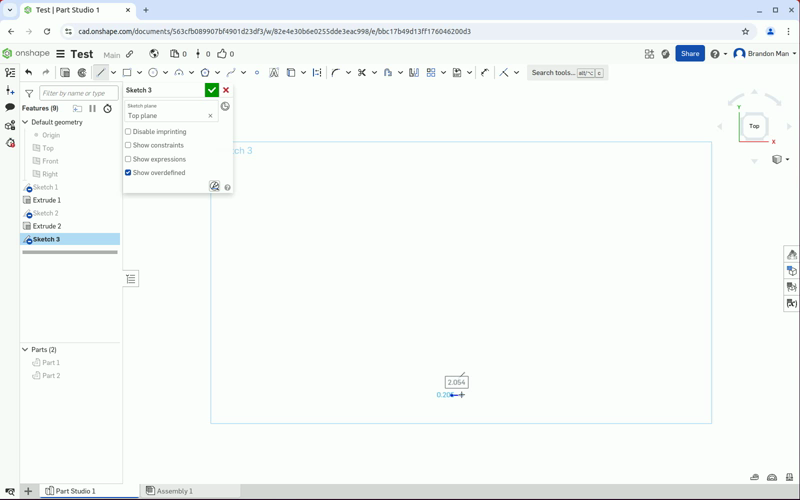
scroll(6)
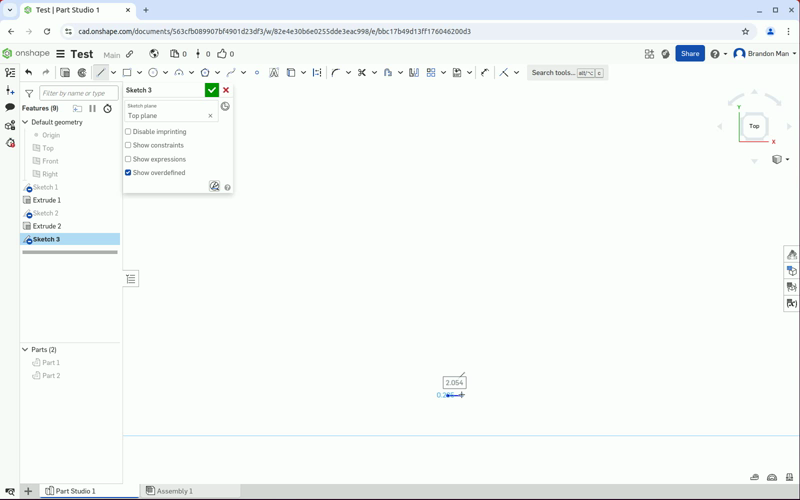
scroll(6)
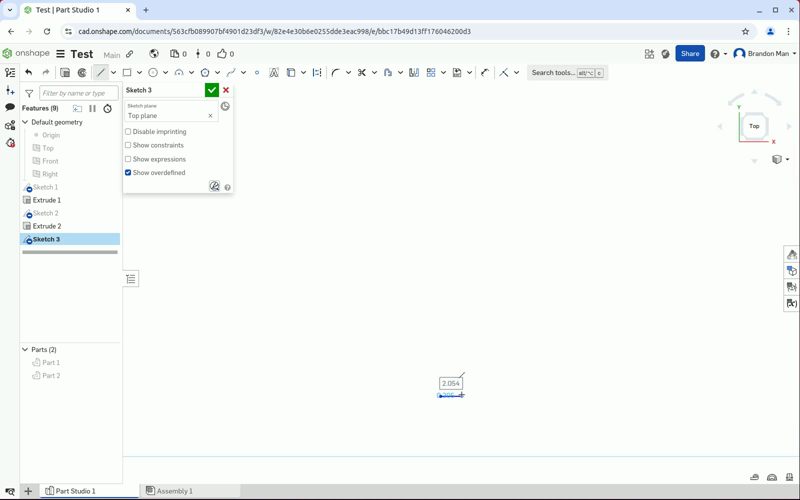
scroll(6)
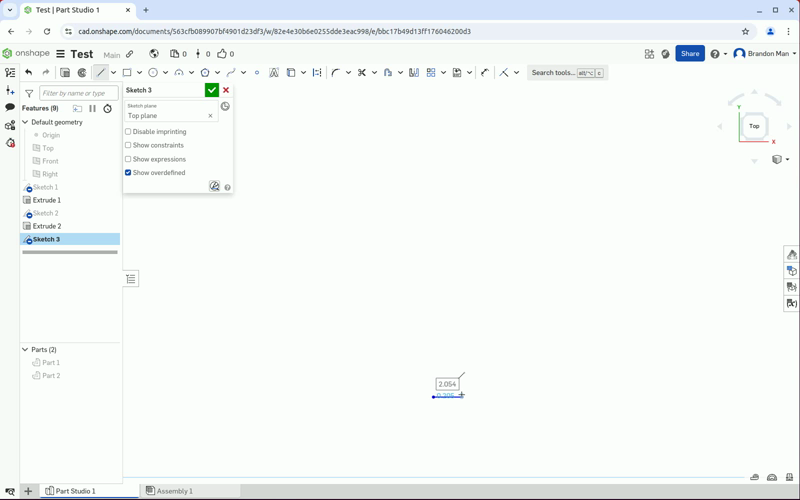
scroll(6)
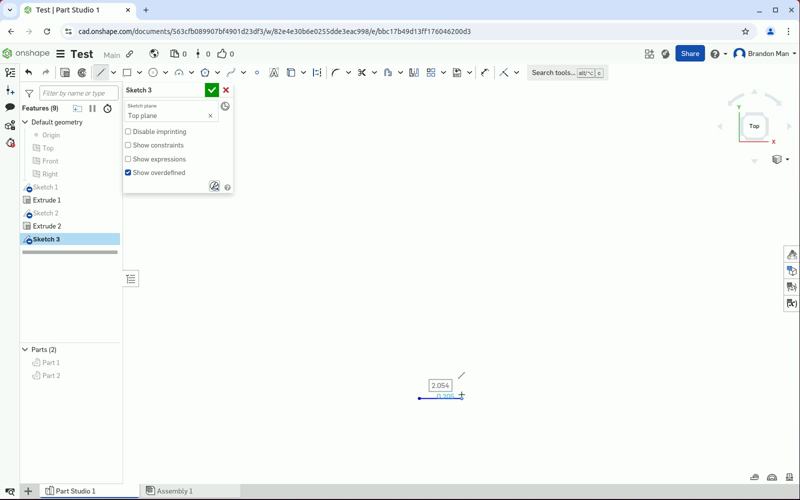
scroll(6)
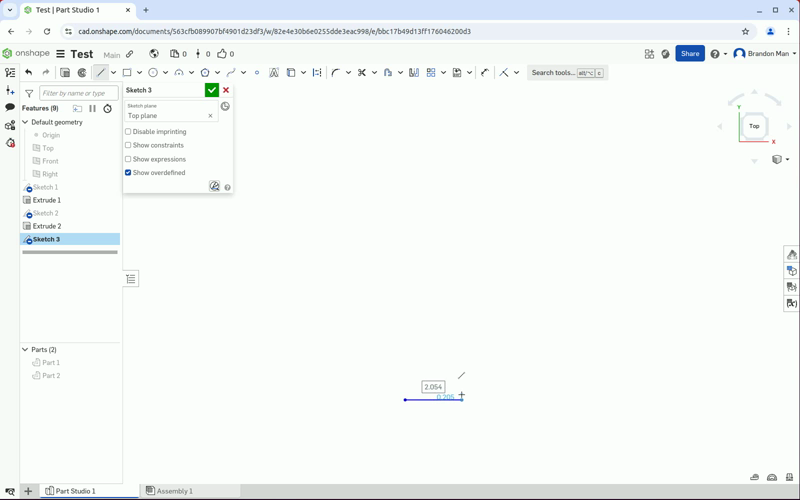
scroll(6)
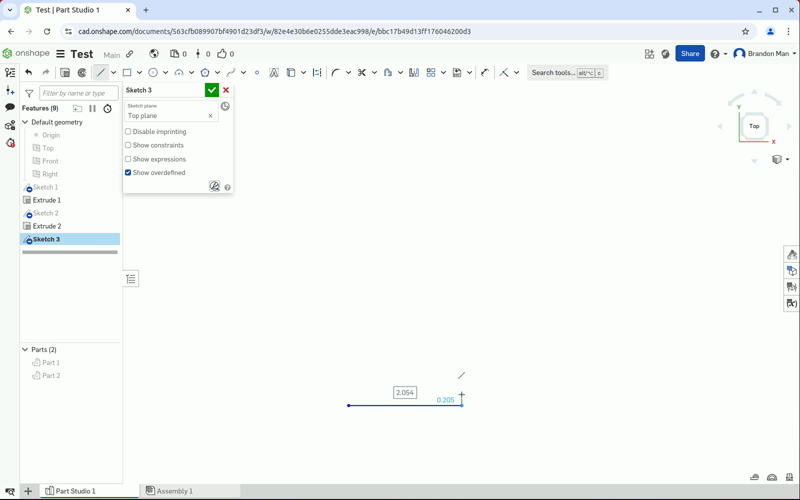
click(461, 394)
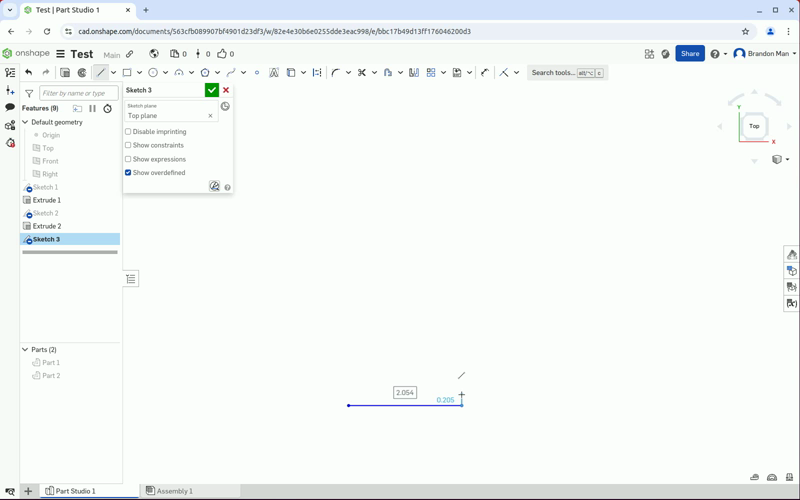
scroll(-6)
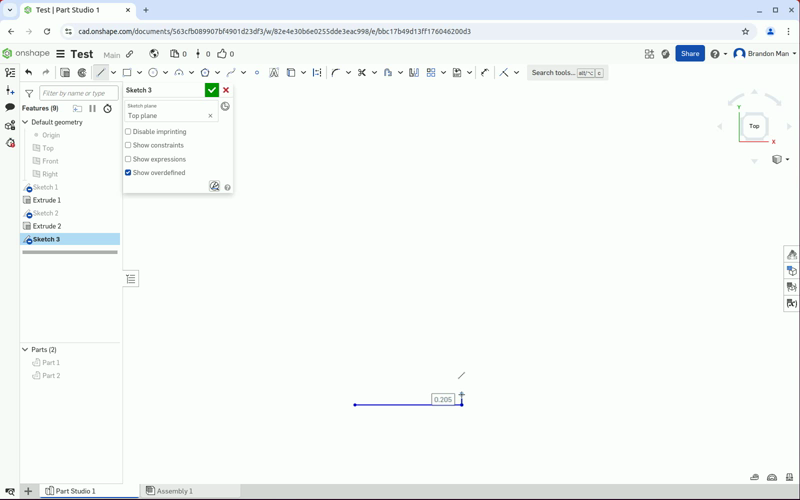
scroll(-6)
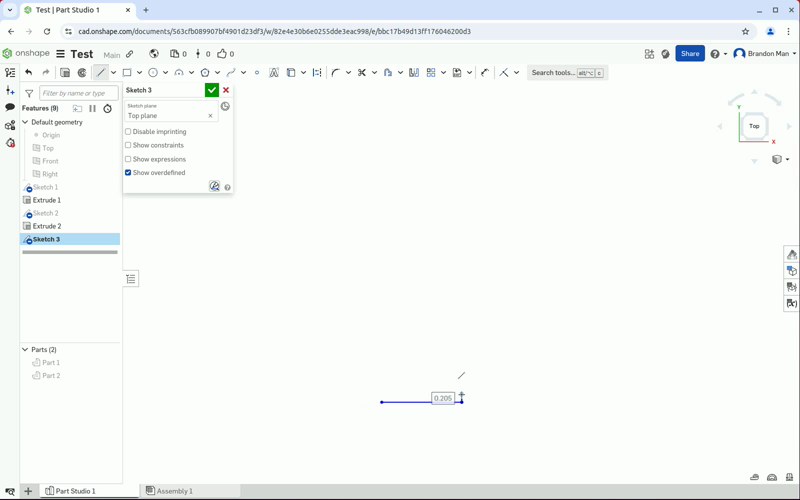
scroll(-6)
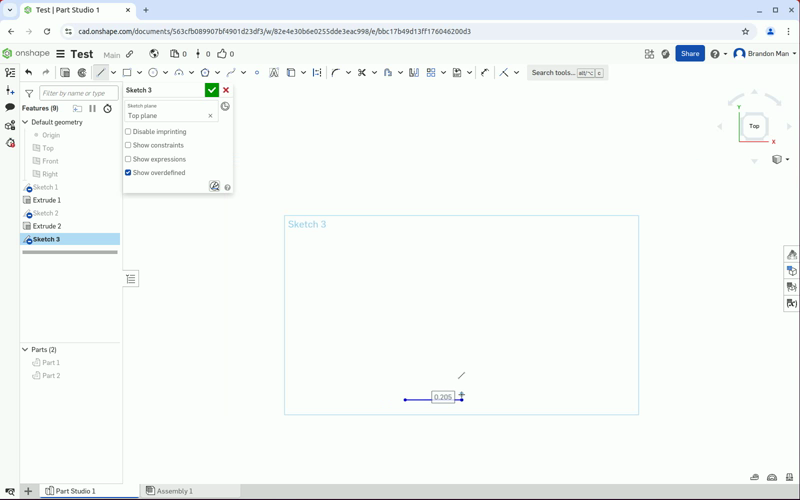
scroll(-6)
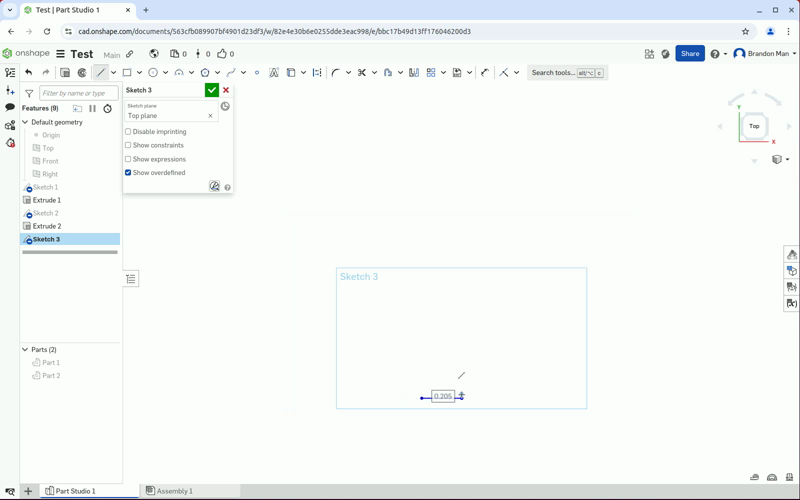
scroll(-6)
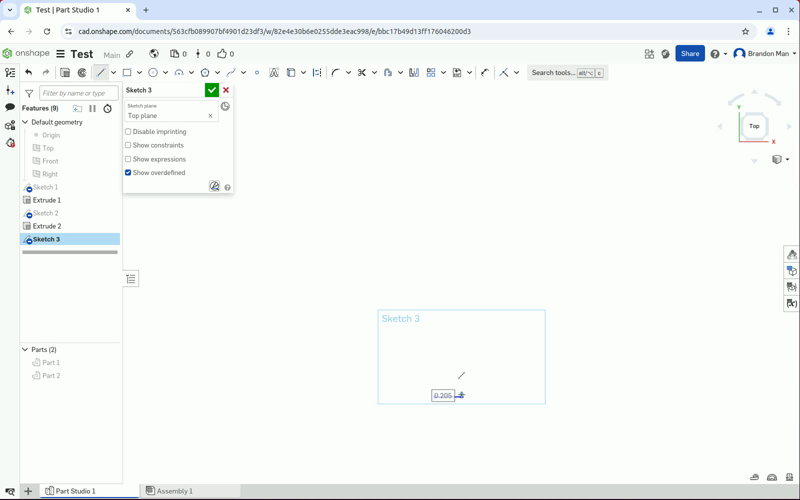
scroll(-6)
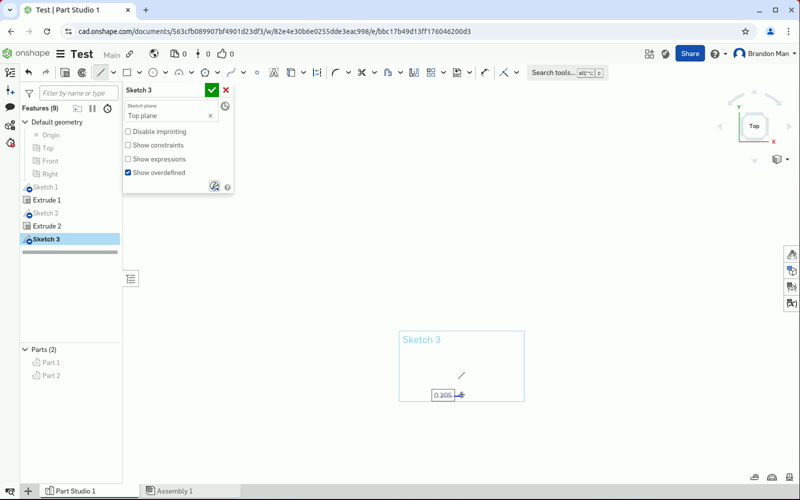
scroll(-6)
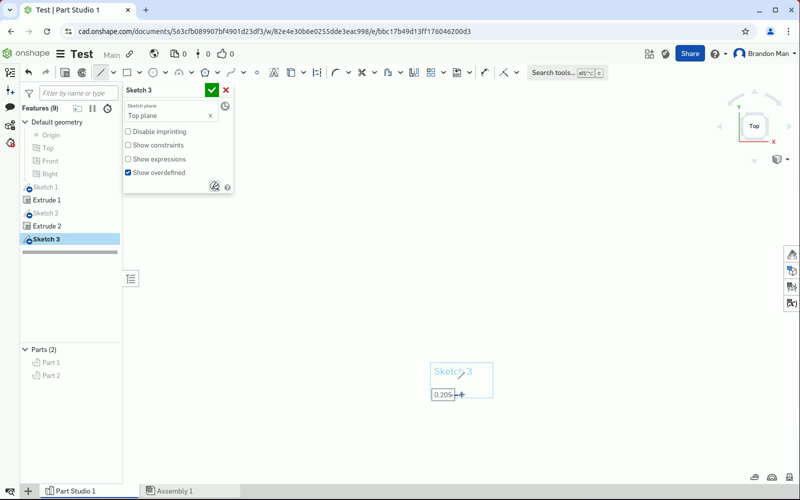
key_up(shift)
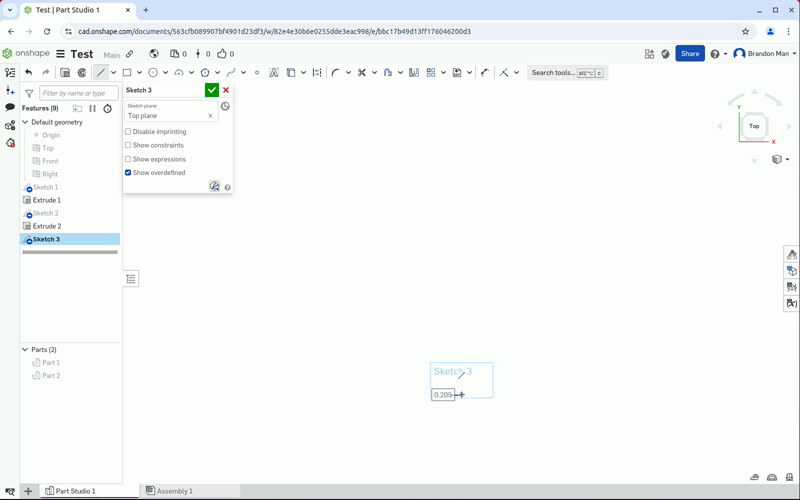
key_down(shift)
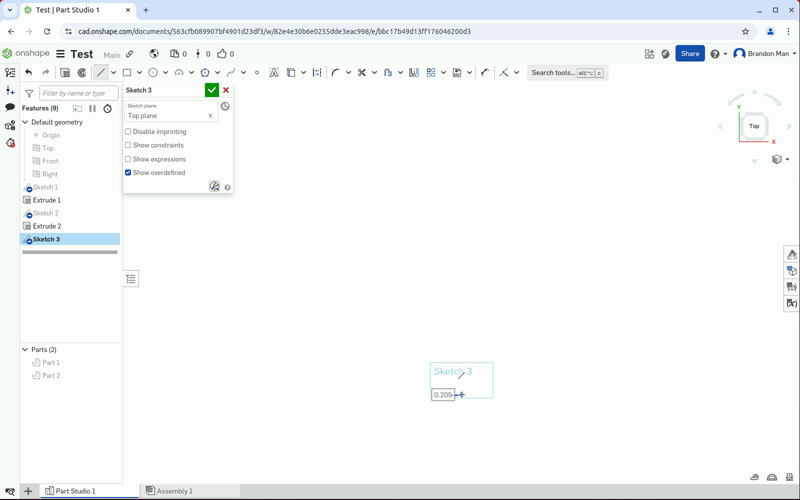
mouse_move(492, 394)
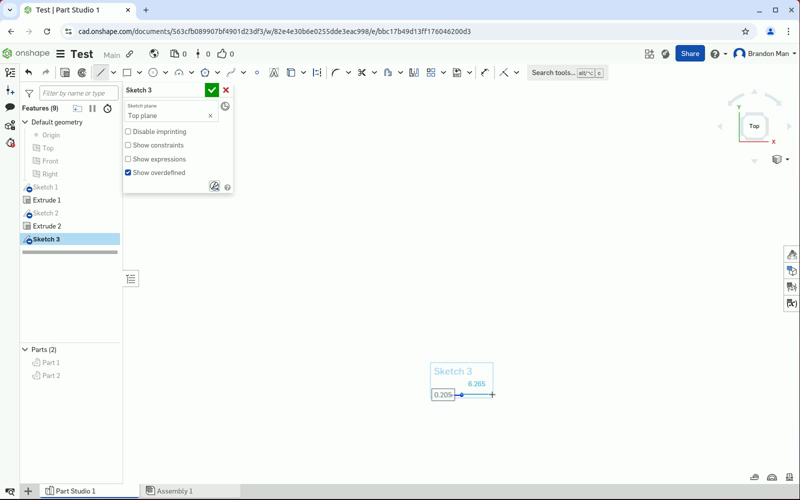
mouse_move(451, 394)
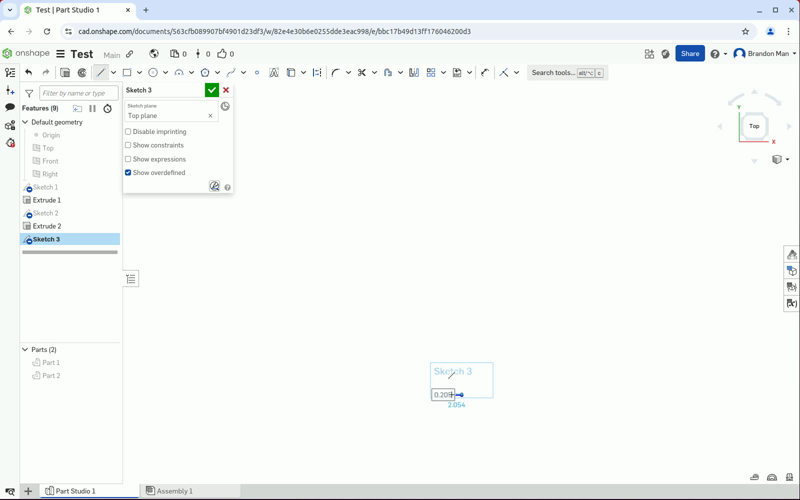
scroll(6)
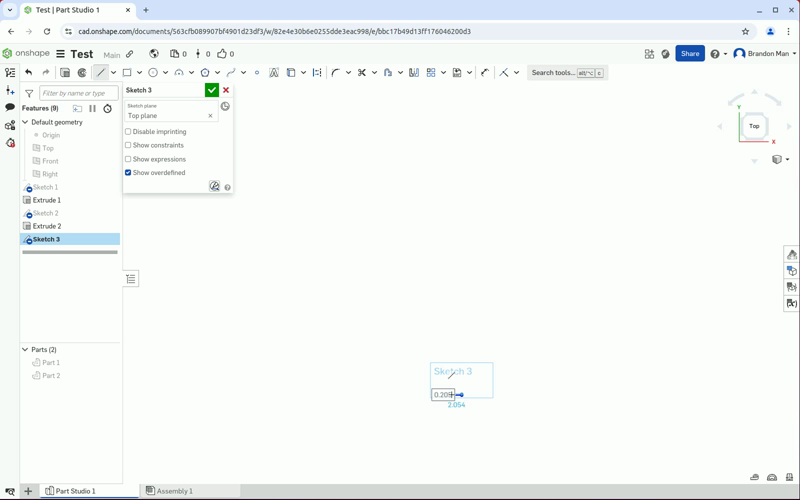
scroll(6)
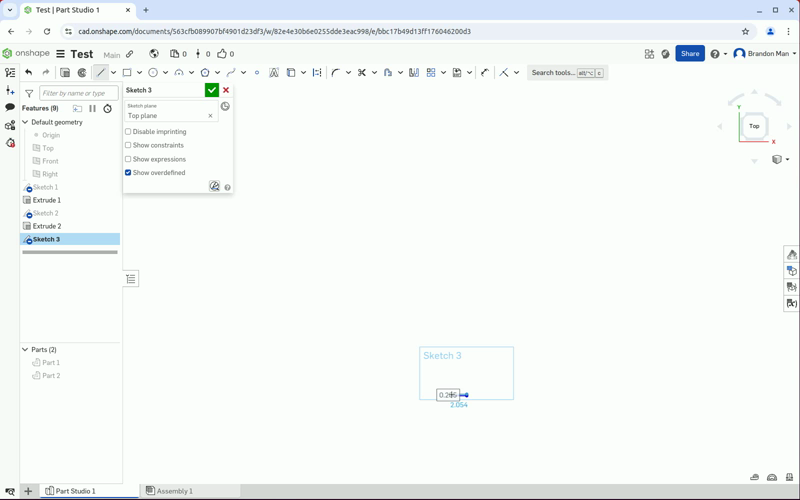
scroll(6)
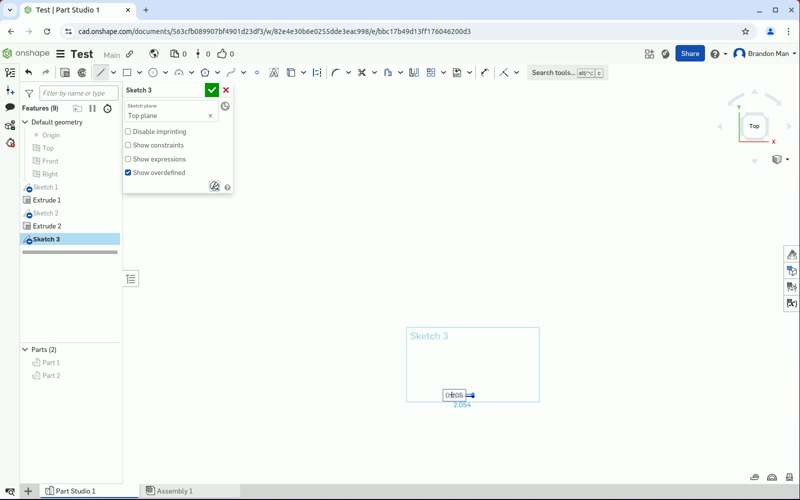
scroll(6)
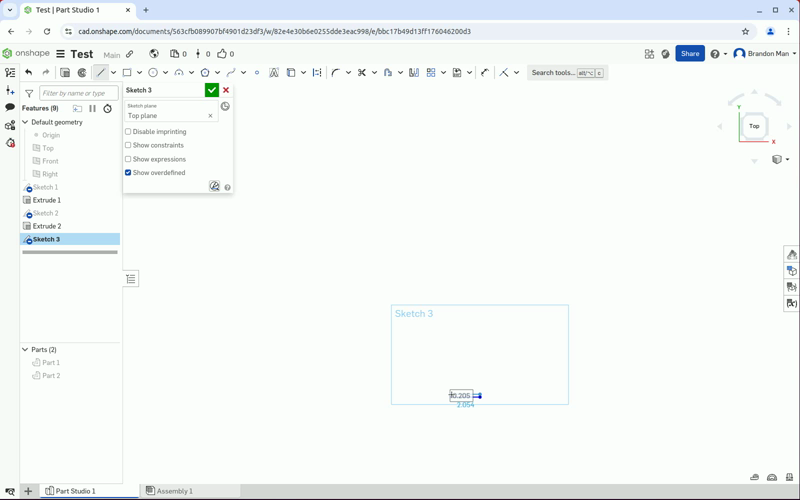
scroll(6)
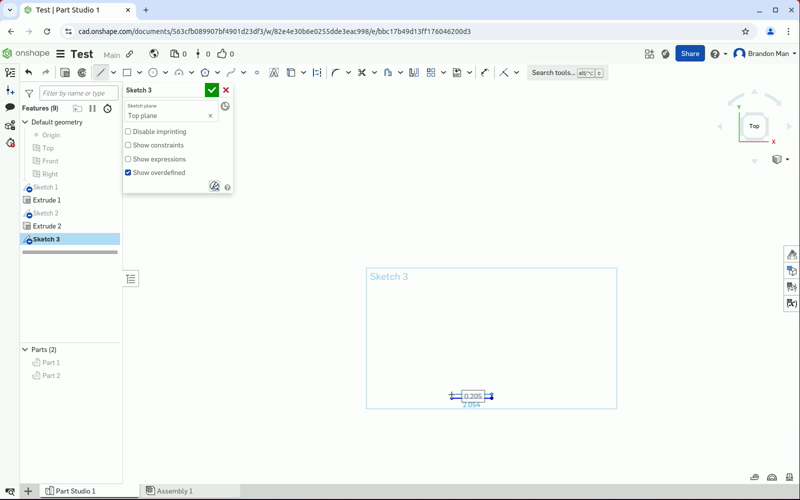
scroll(6)
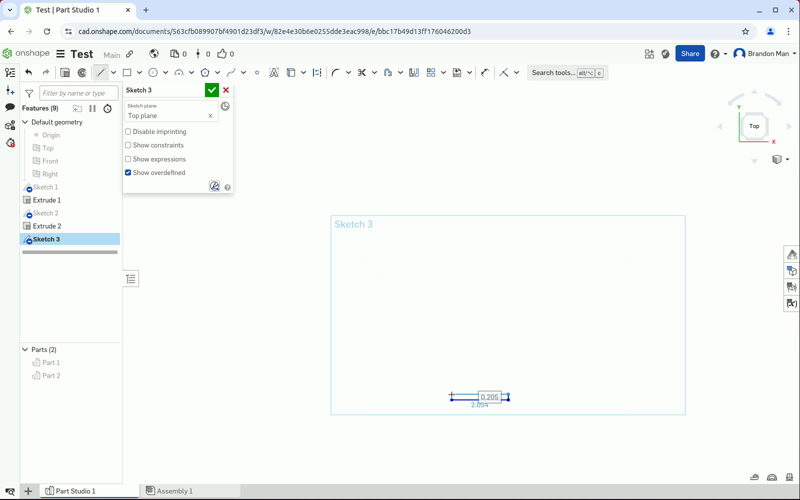
scroll(6)
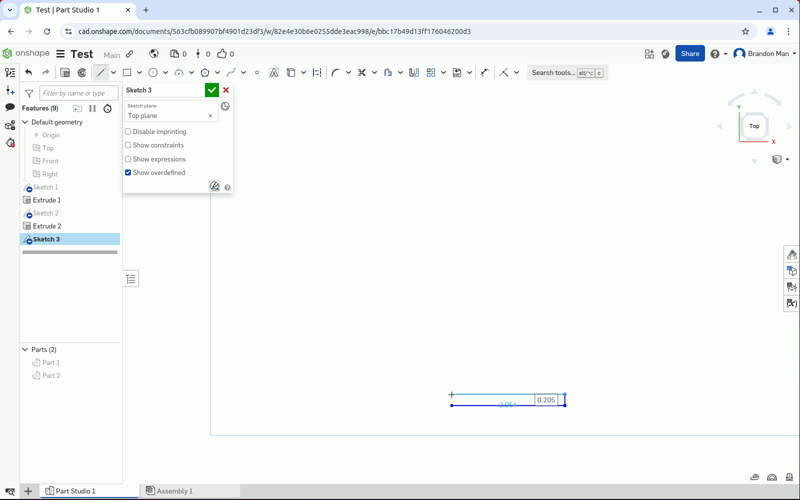
click(451, 394)
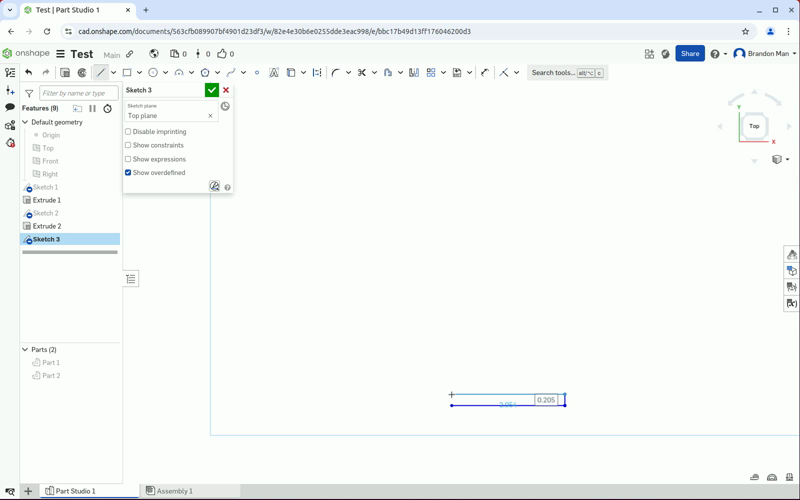
scroll(-6)
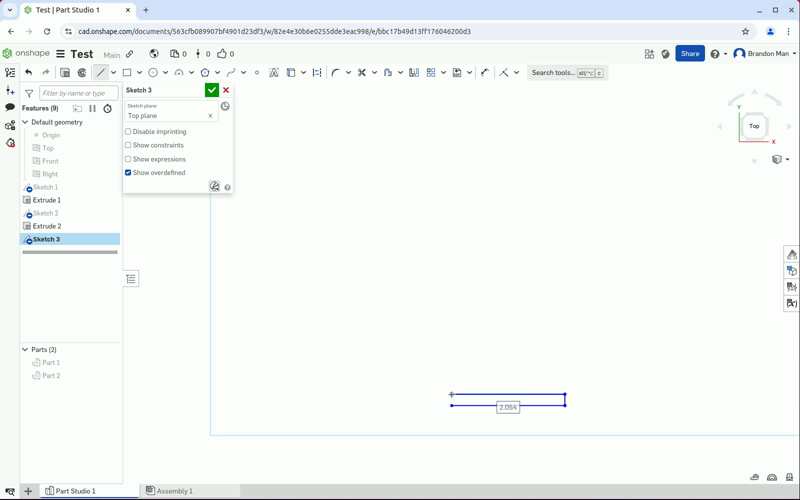
scroll(-6)
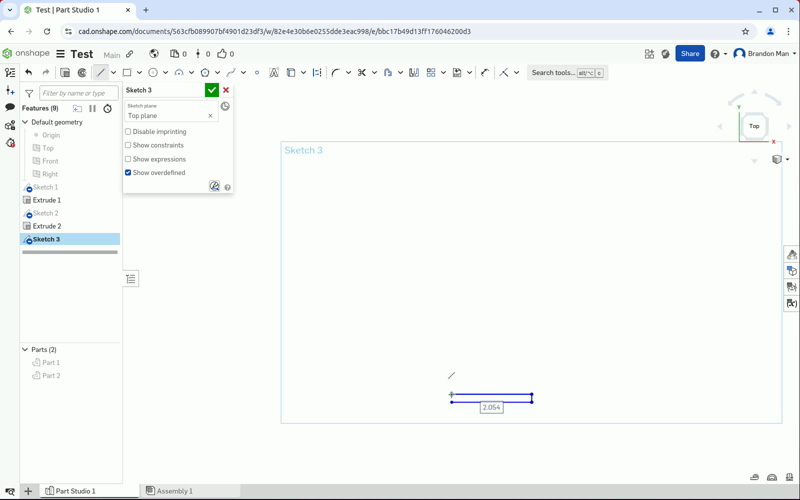
scroll(-6)
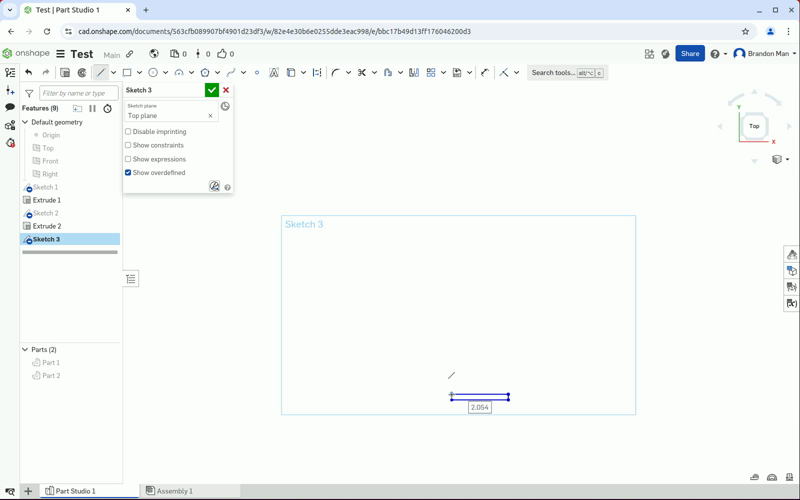
scroll(-6)
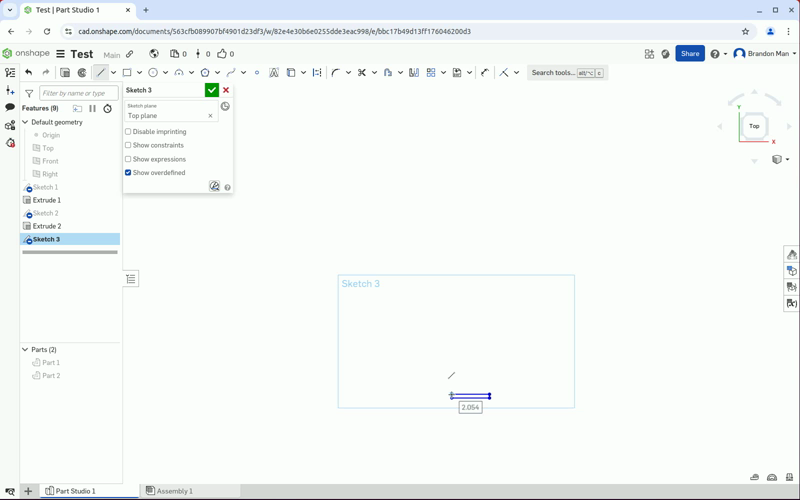
scroll(-6)
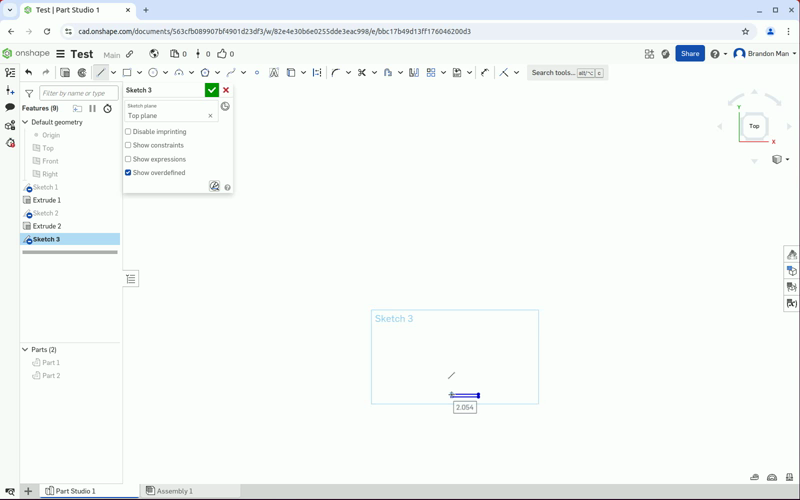
scroll(-6)
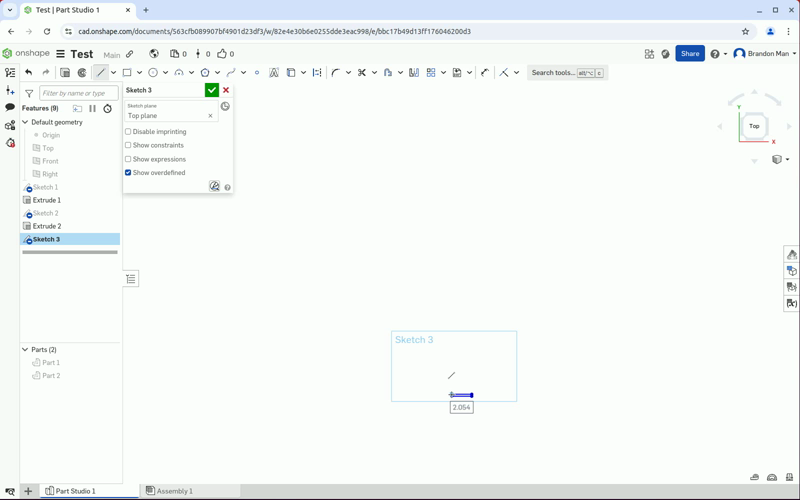
scroll(-6)
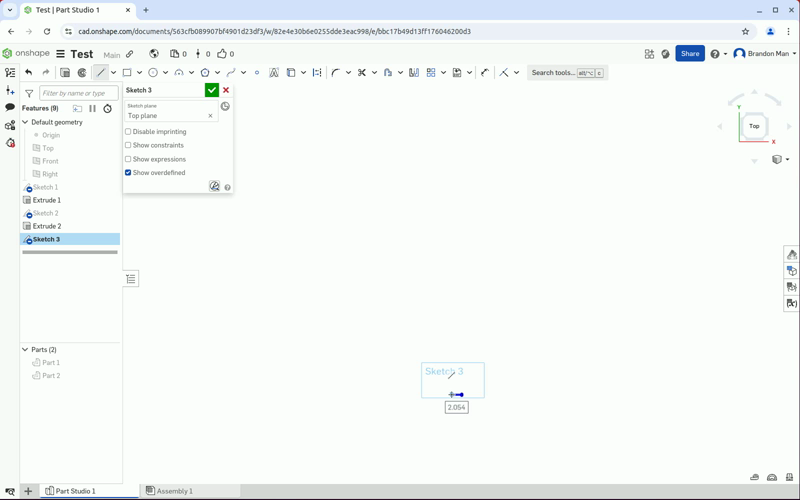
key_up(shift)
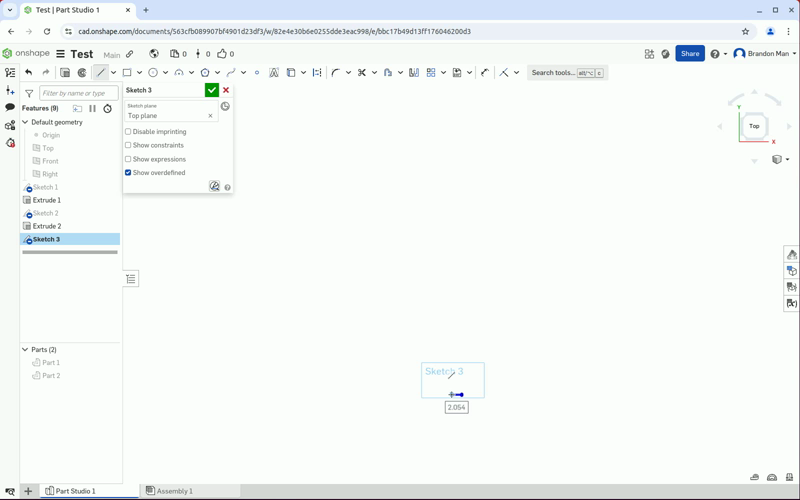
mouse_move(481, 394)
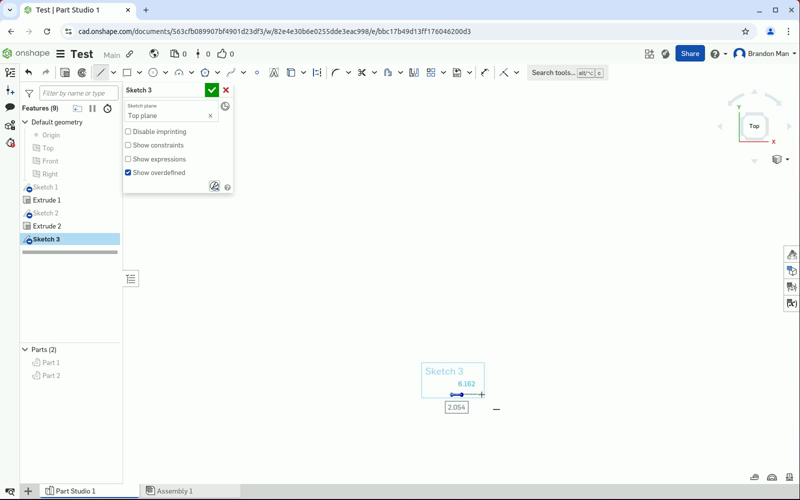
key_down(shift)
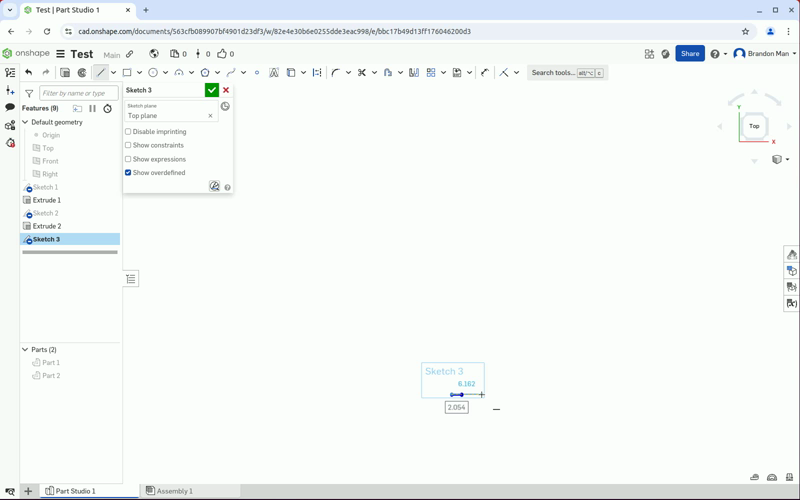
mouse_move(451, 395)
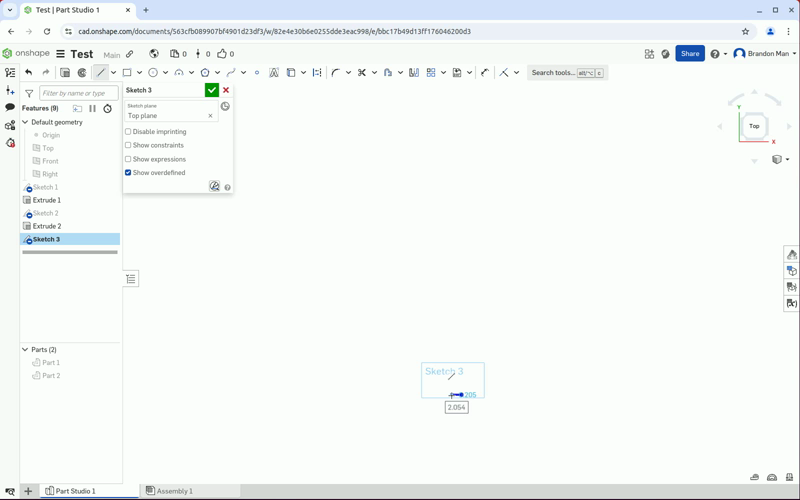
scroll(6)
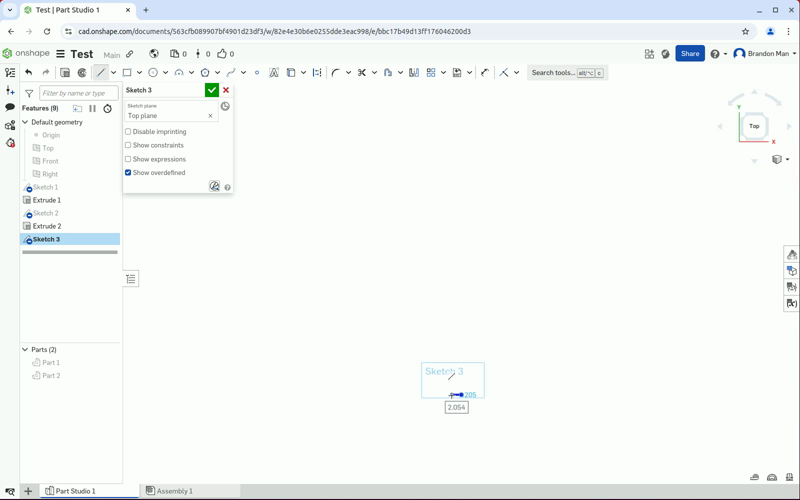
scroll(6)
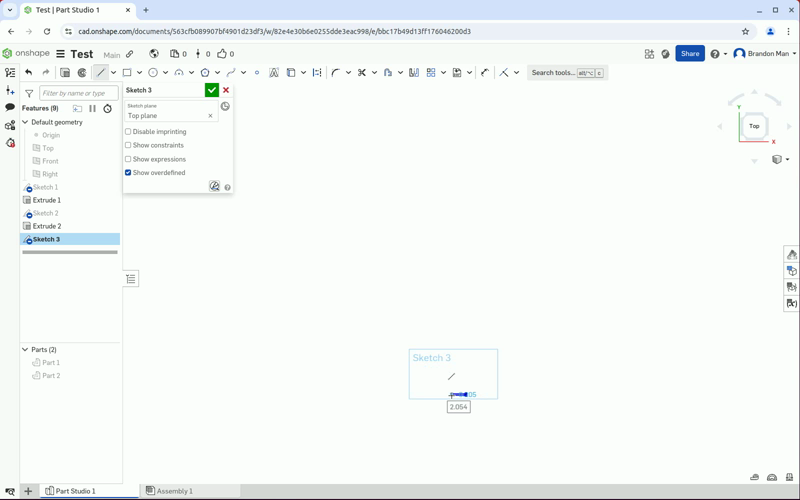
scroll(6)
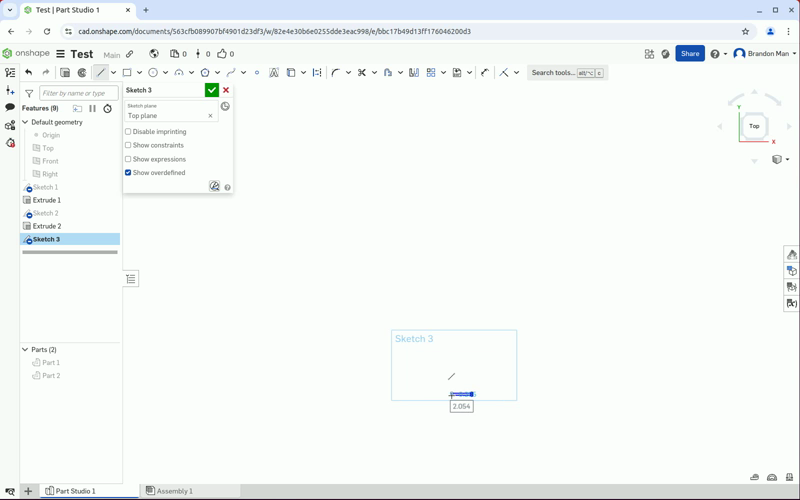
scroll(6)
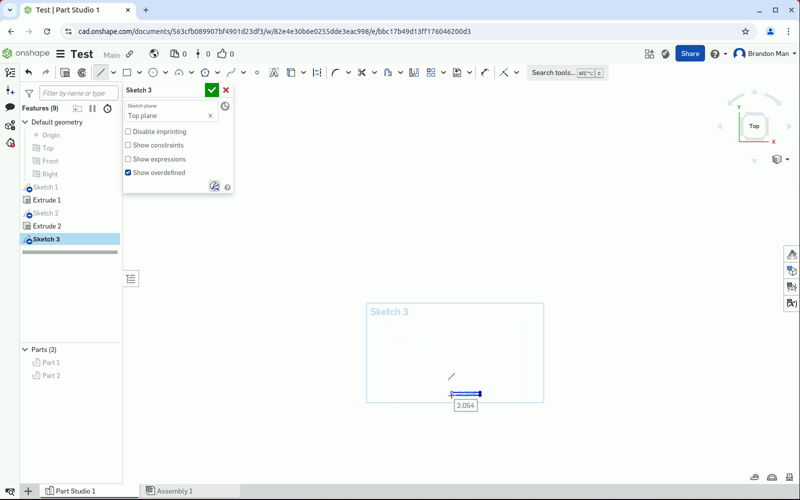
scroll(6)
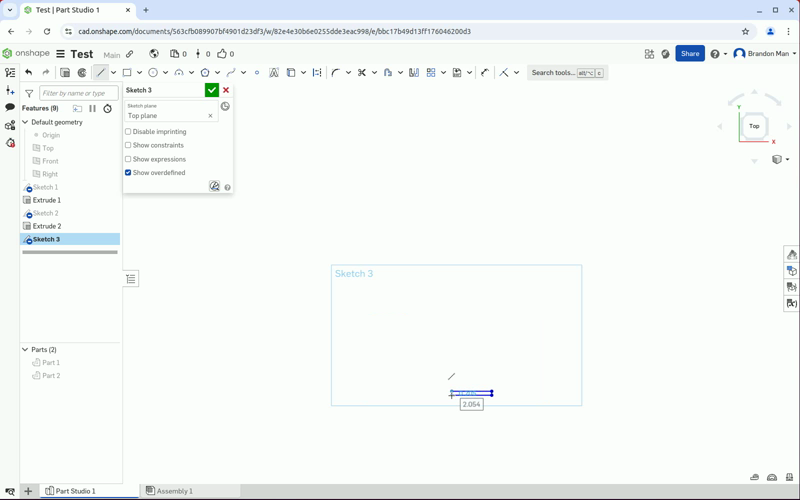
scroll(6)
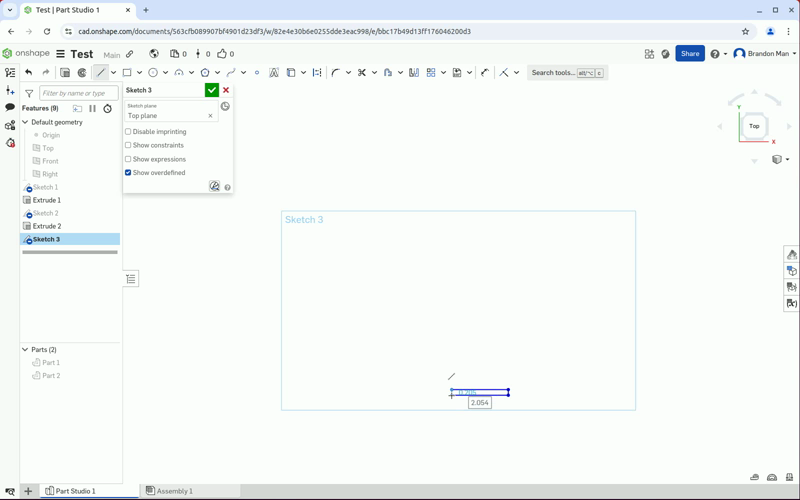
scroll(6)
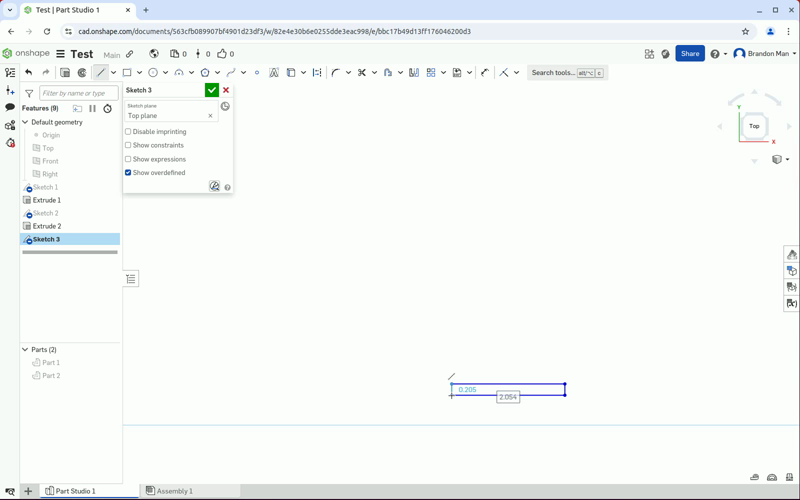
key_up(shift)
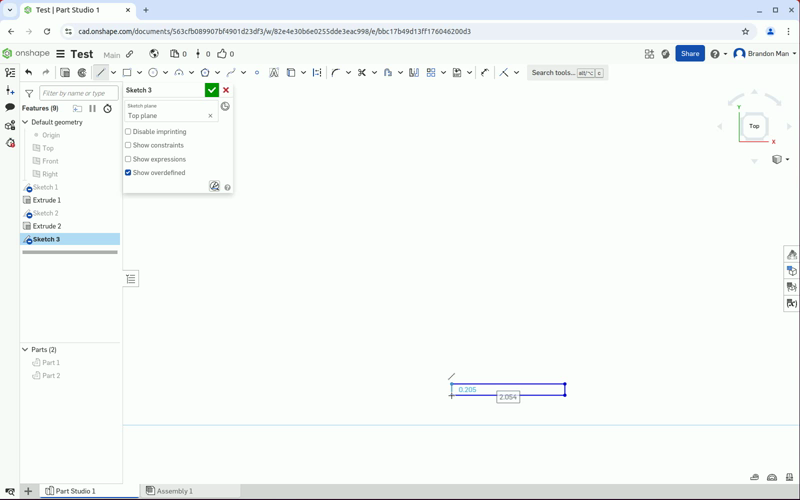
click(451, 395)
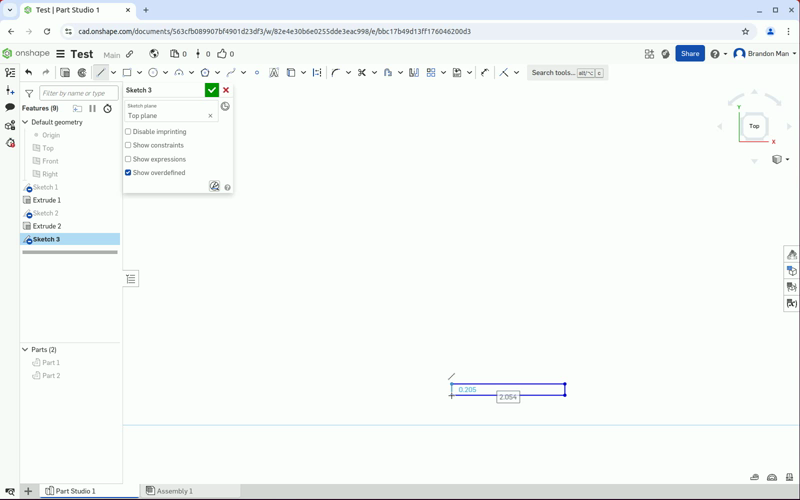
scroll(-6)
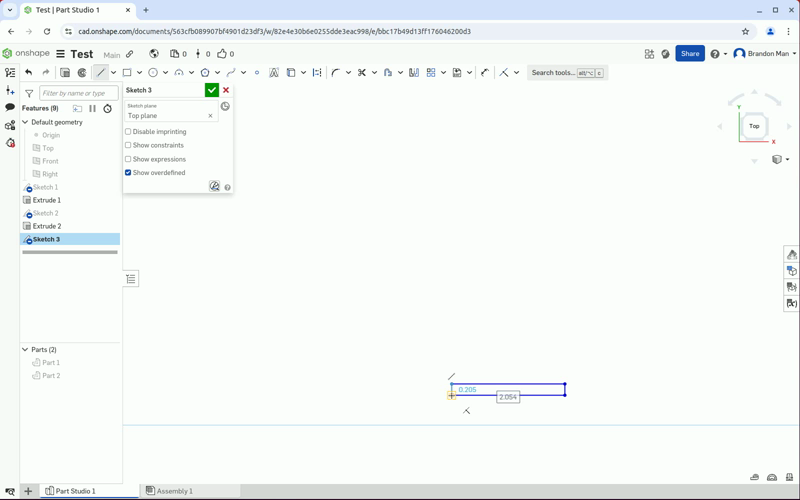
scroll(-6)
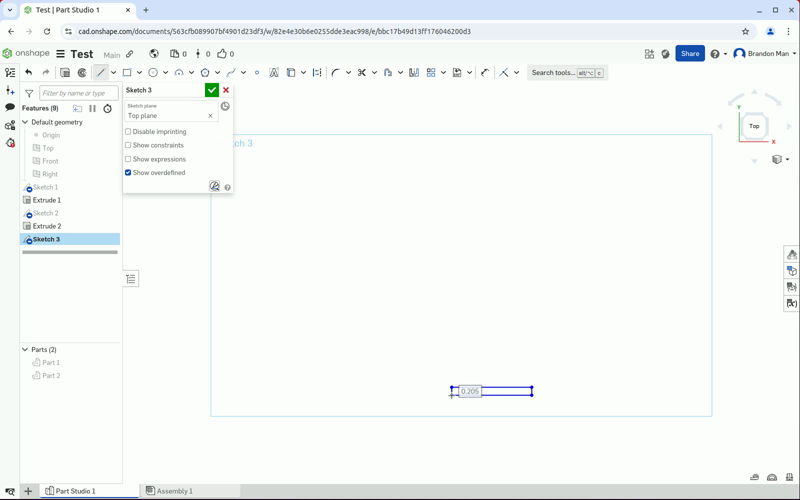
scroll(-6)
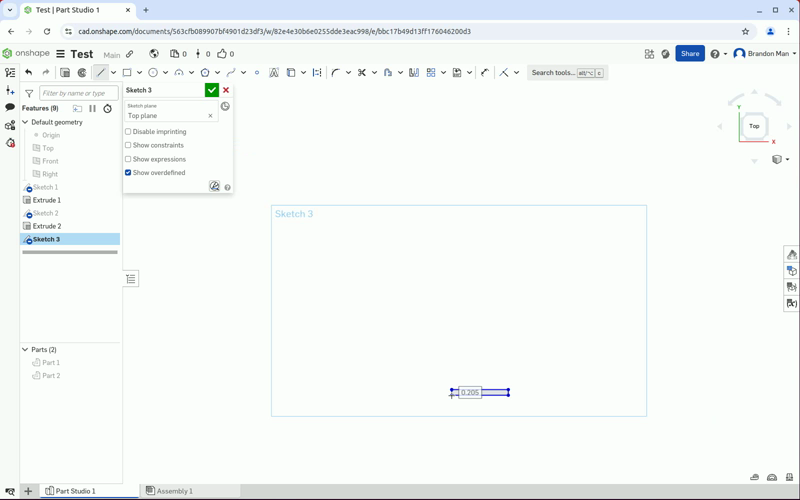
scroll(-6)
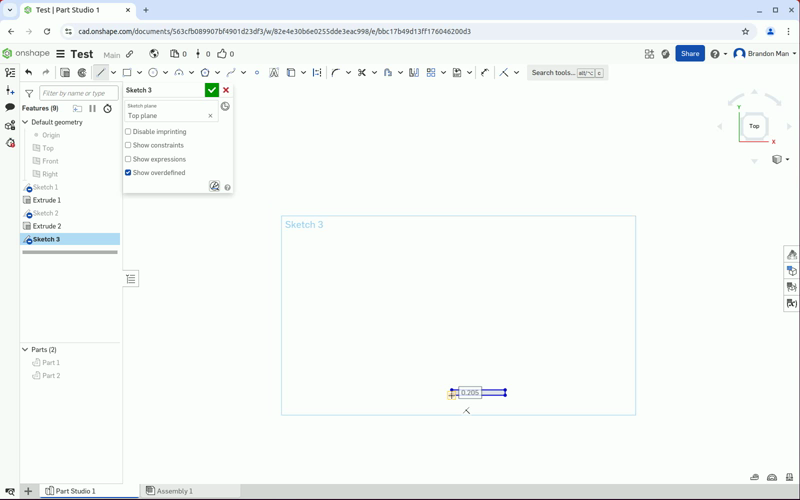
scroll(-6)
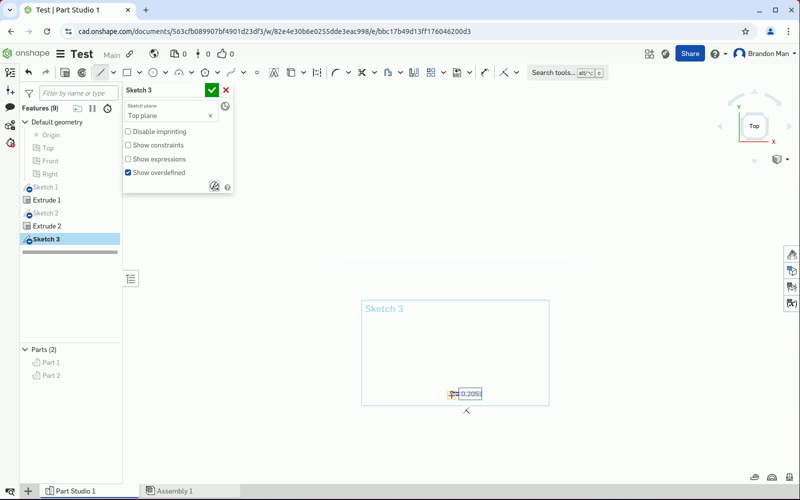
scroll(-6)
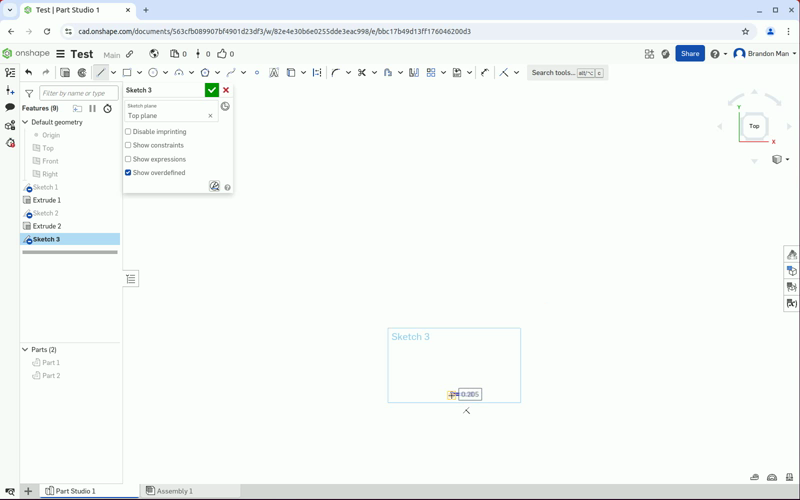
scroll(-6)
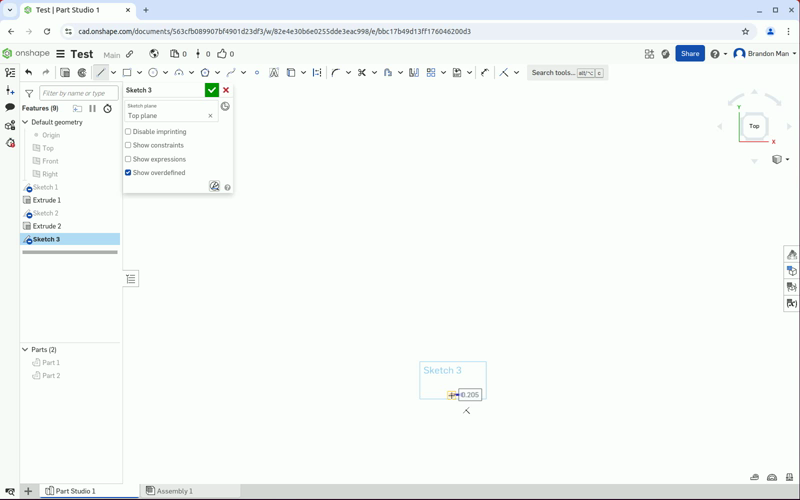
key(esc)
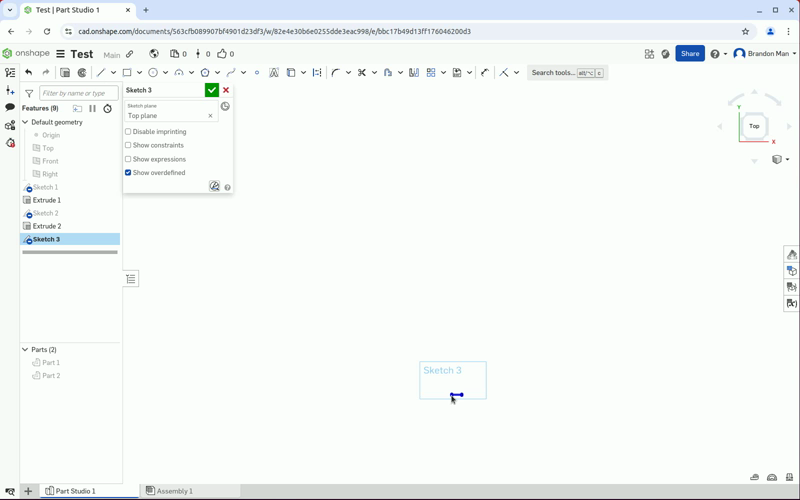
mouse_move(453, 395)
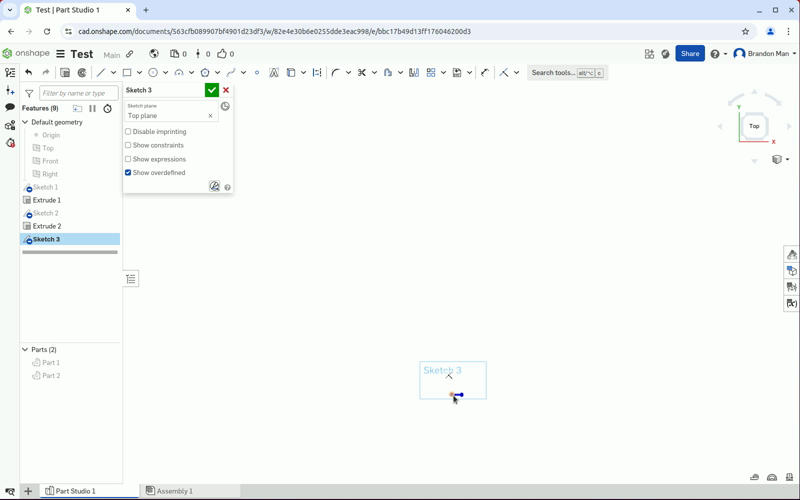
scroll(6)
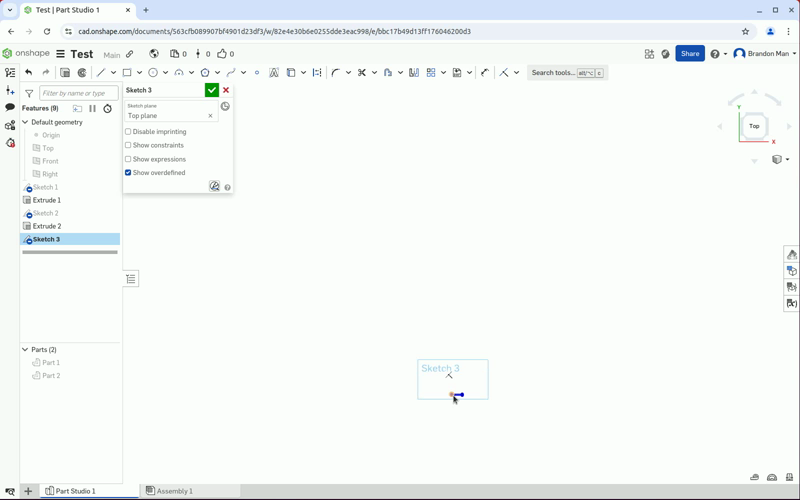
scroll(6)
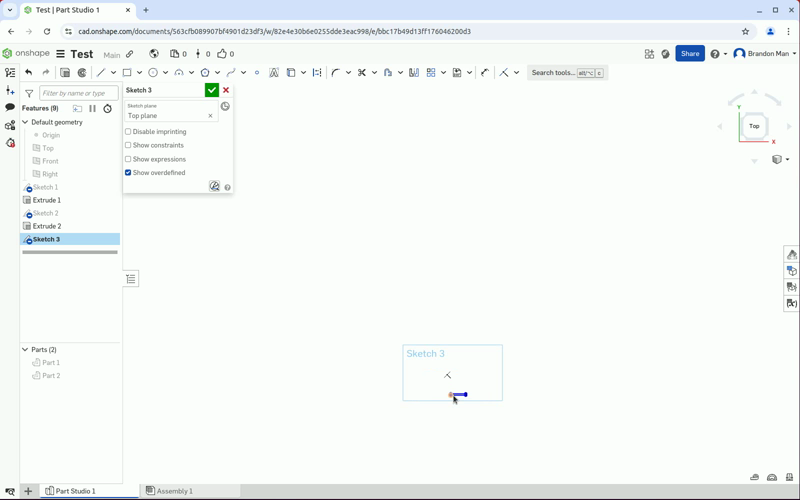
scroll(6)
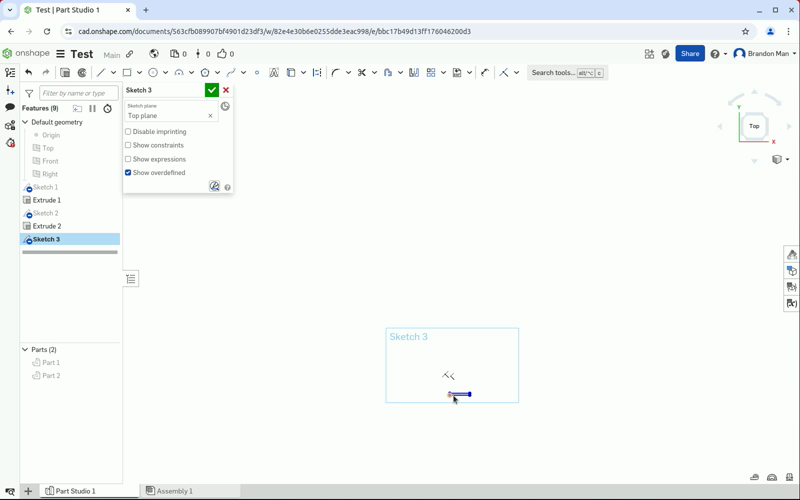
scroll(6)
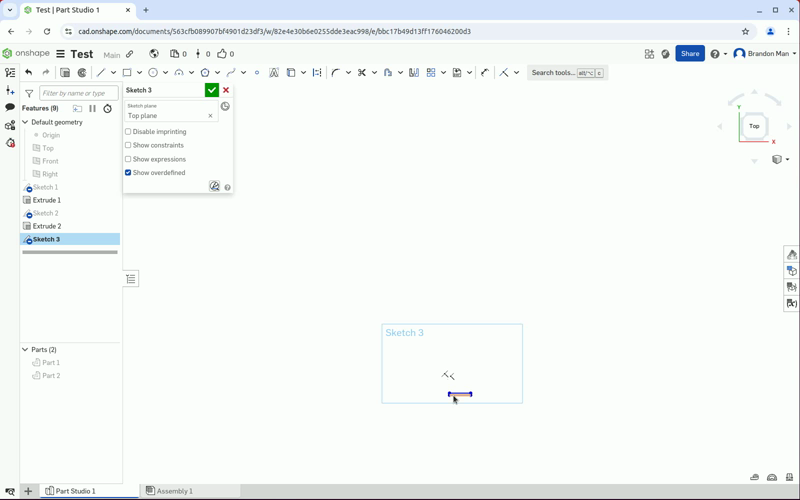
scroll(6)
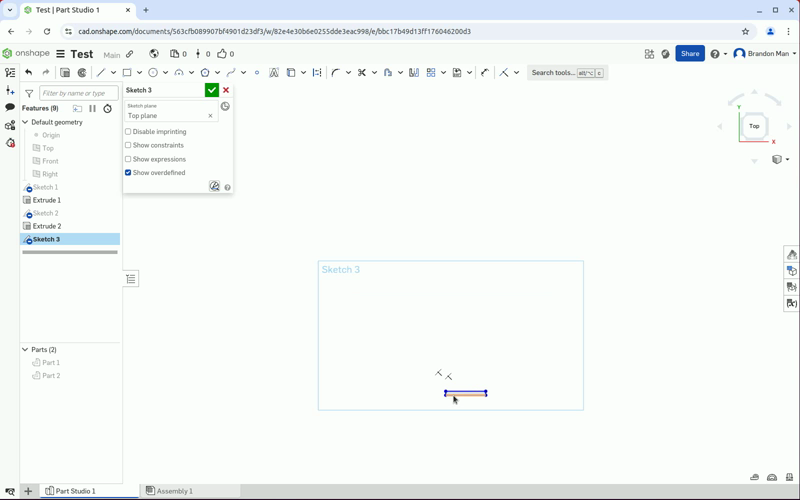
scroll(6)
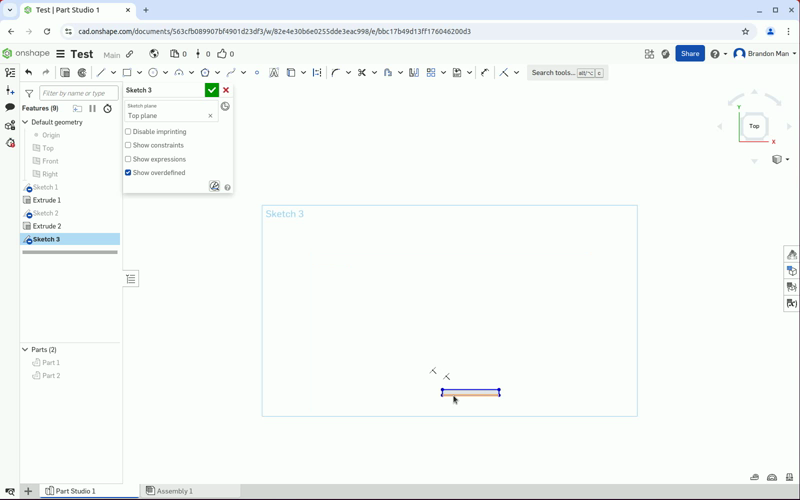
scroll(6)
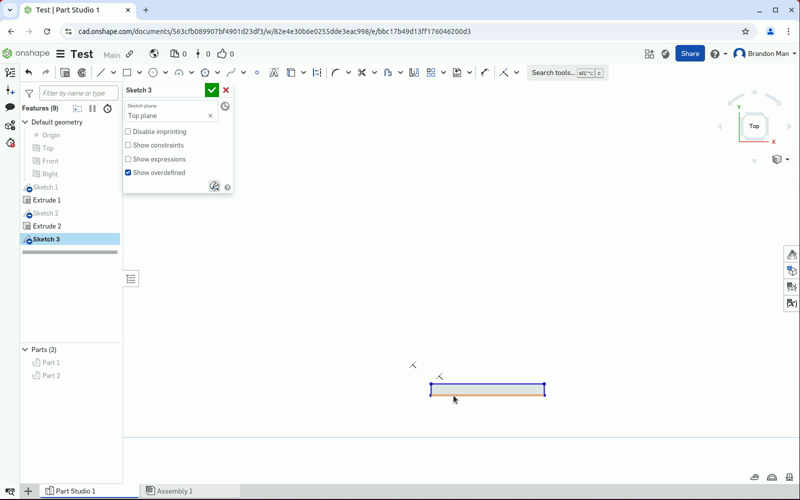
click(453, 395)
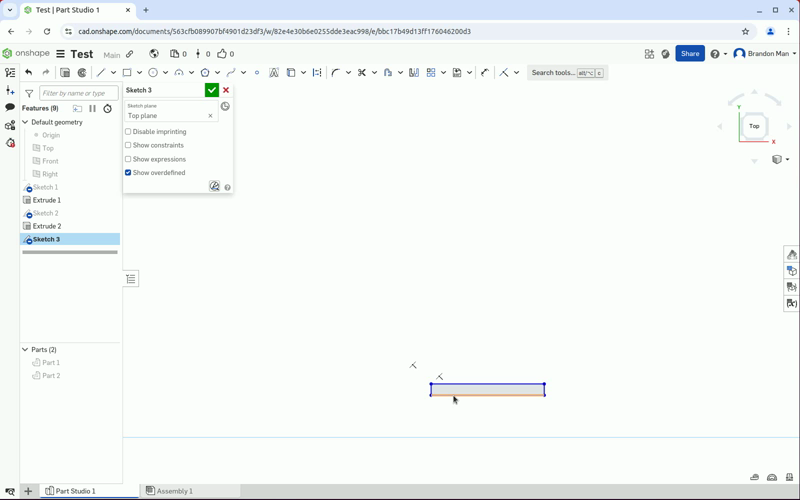
scroll(-6)
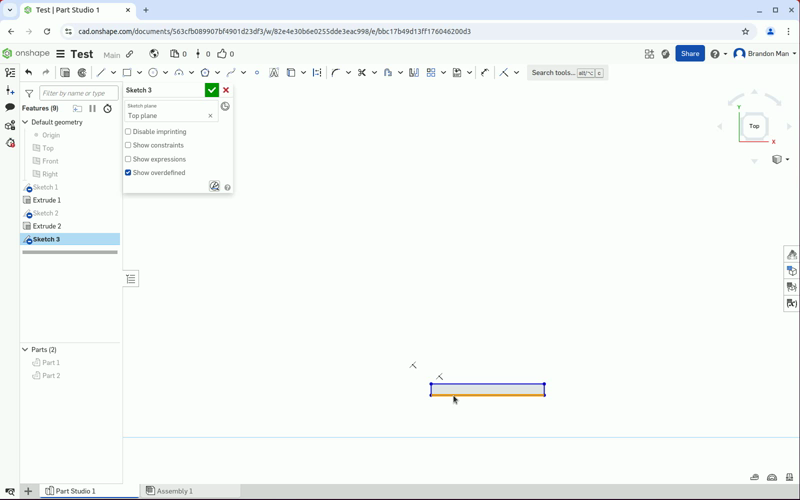
scroll(-6)
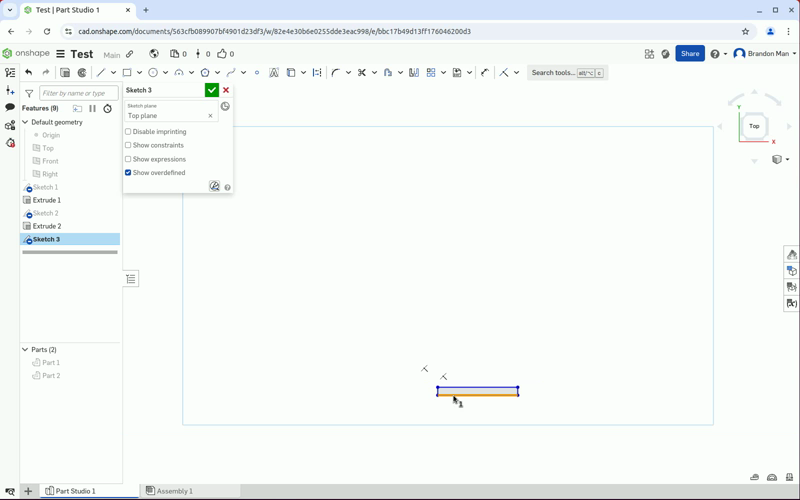
scroll(-6)
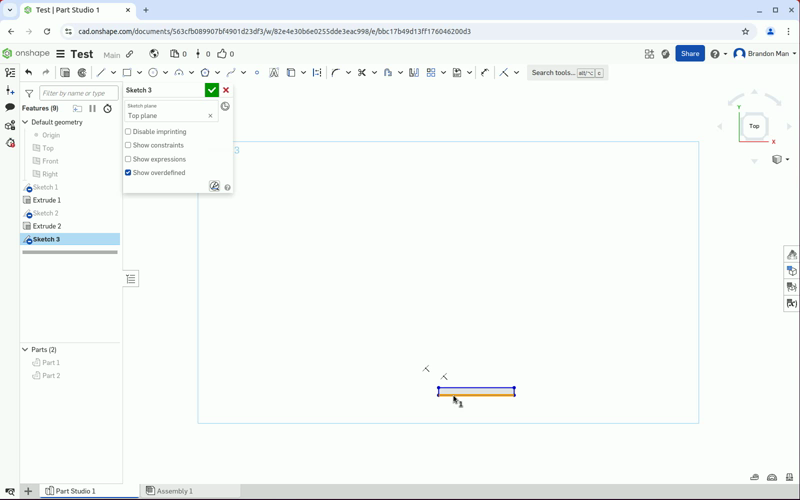
scroll(-6)
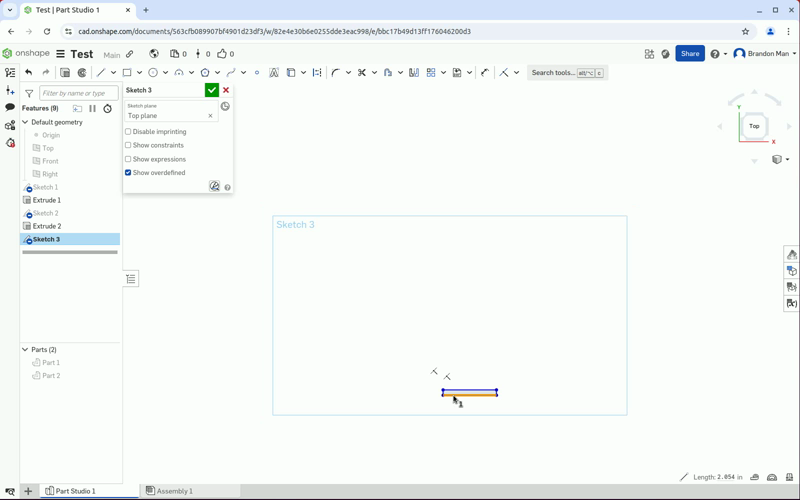
scroll(-6)
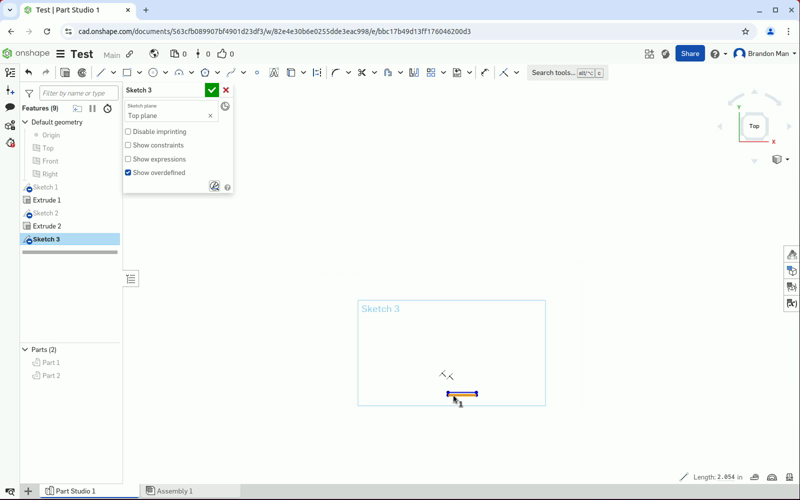
scroll(-6)
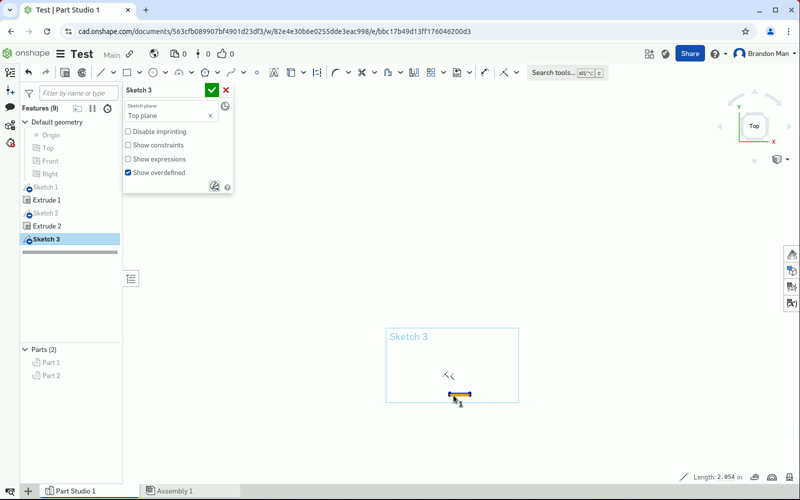
scroll(-6)
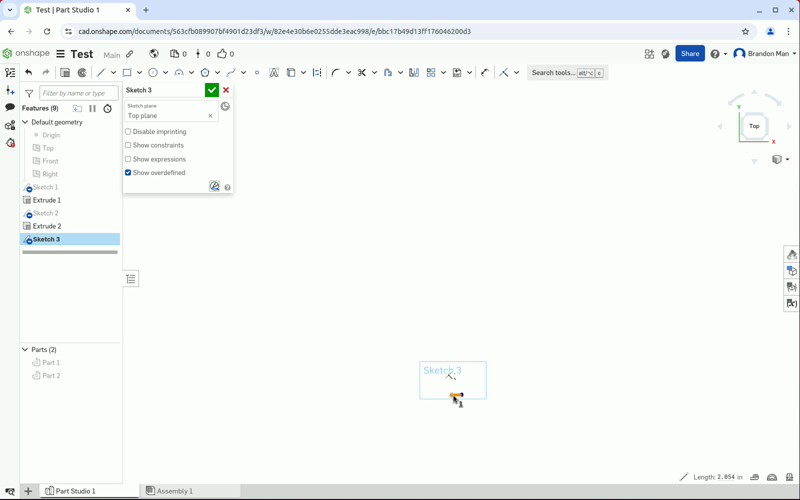
mouse_move(73, 352)
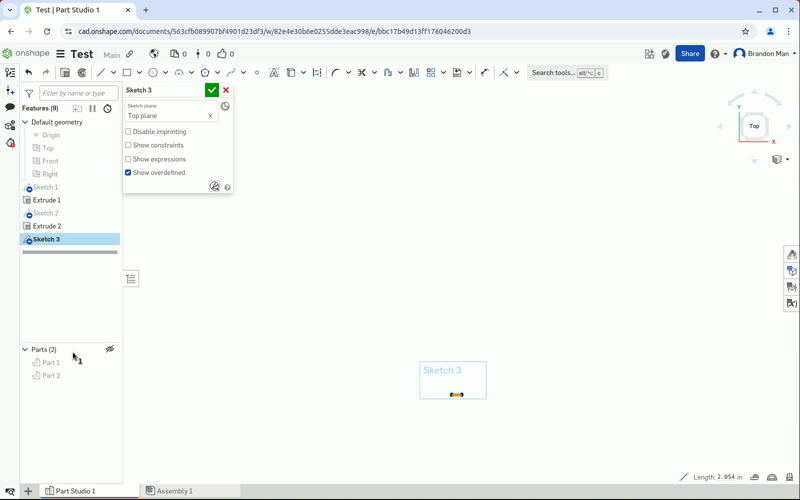
key(shift+y)
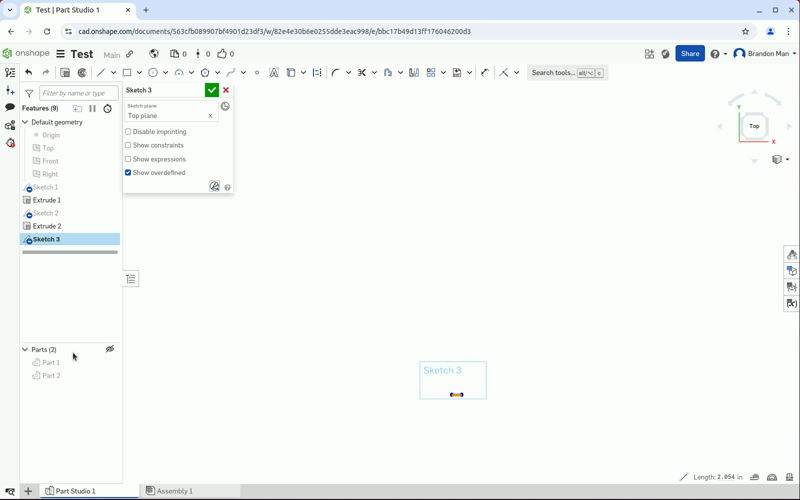
key(shift+e)
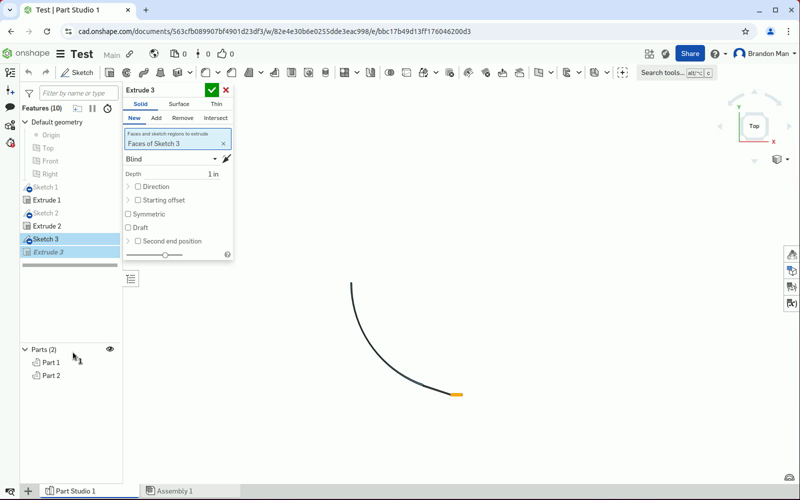
mouse_move(143, 106)
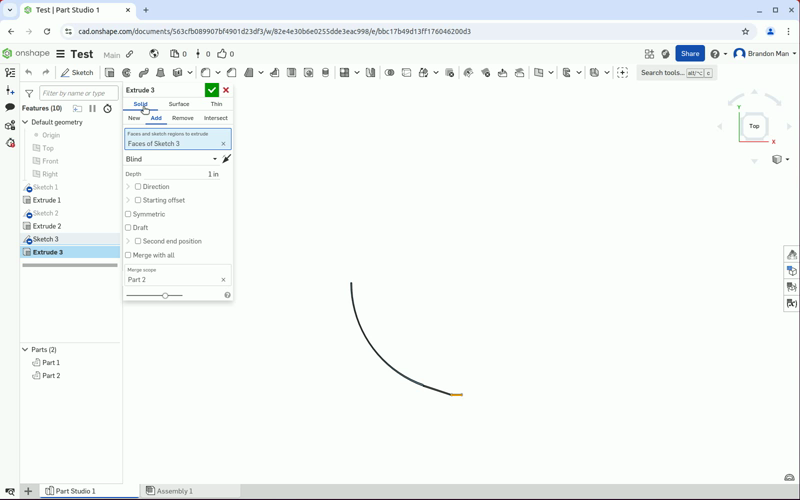
click(143, 106)
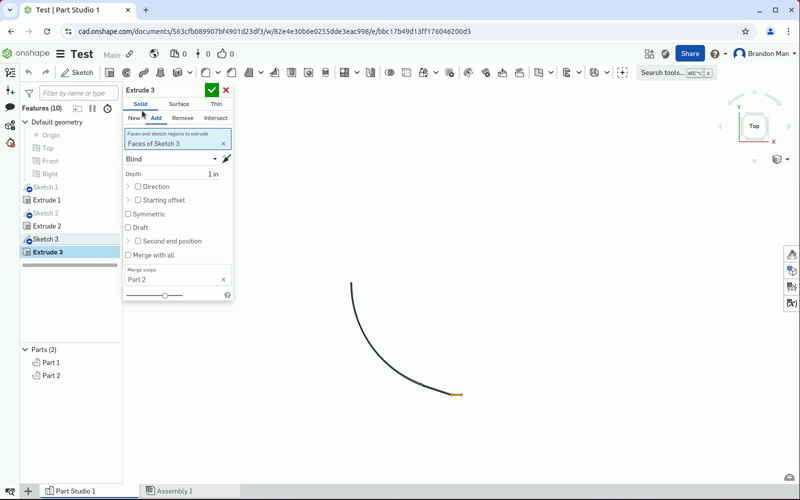
mouse_move(137, 120)
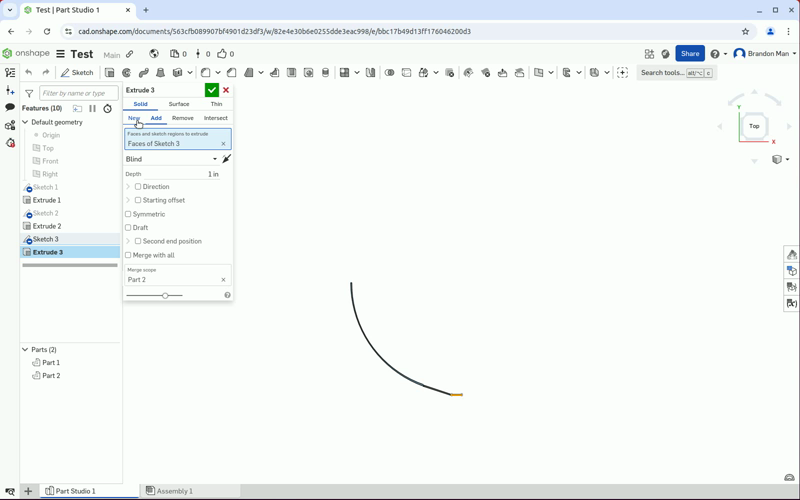
click(137, 120)
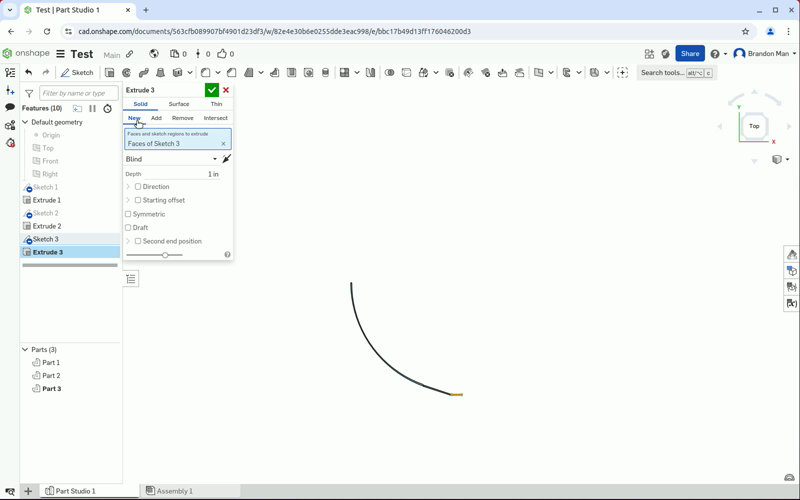
key(tab, 4)
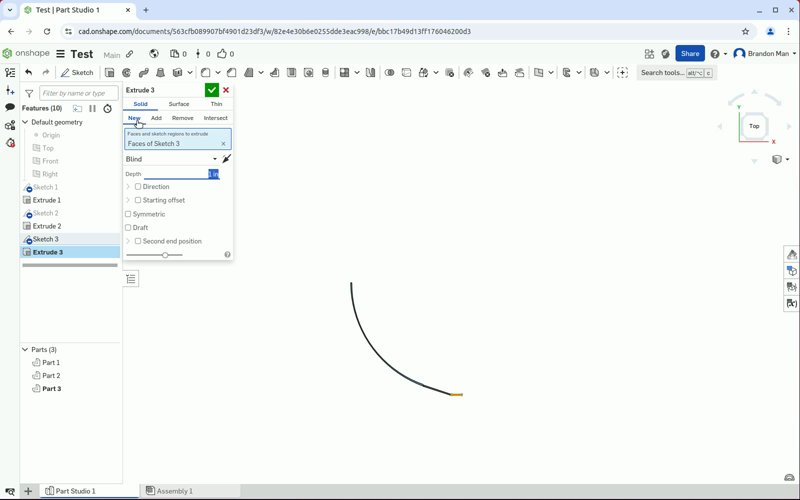
text(5.536)
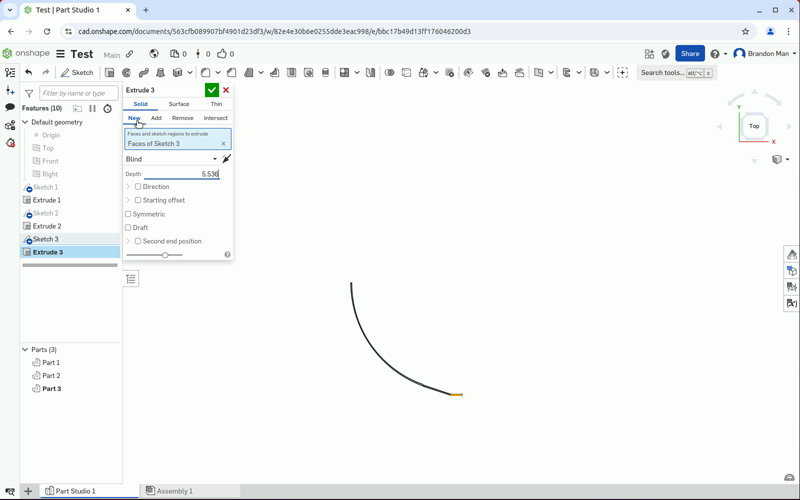
key(enter)
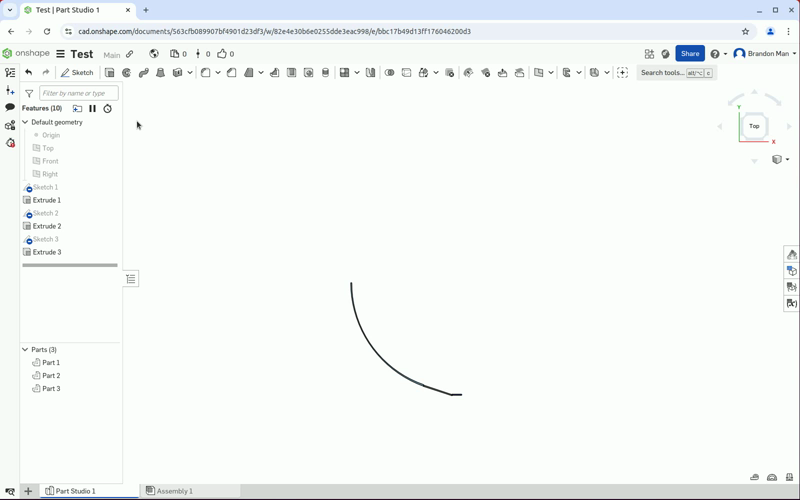
key(shift+h)
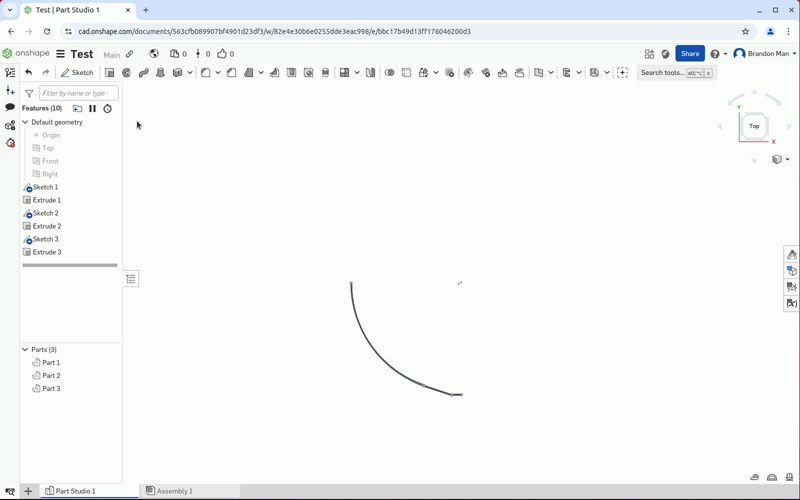
key(shift+h)
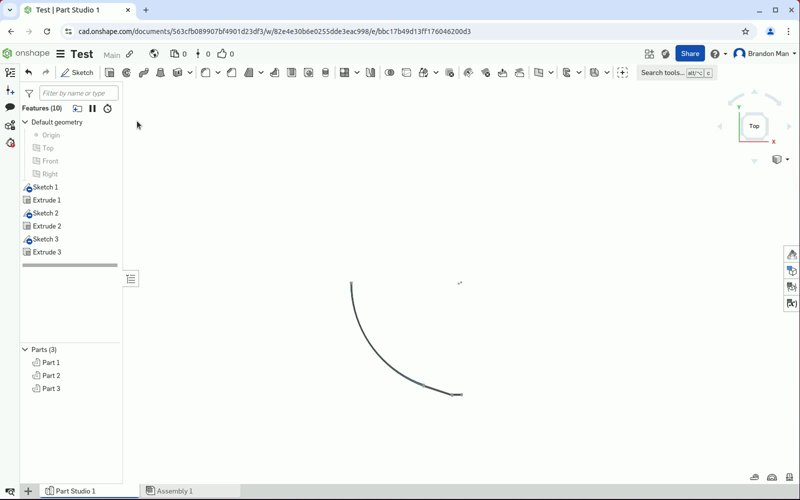
key(shift+7)
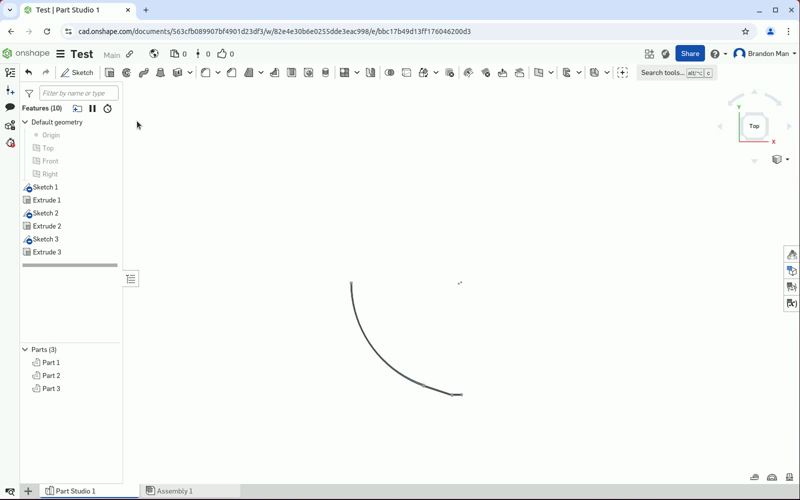
key(up, 3)
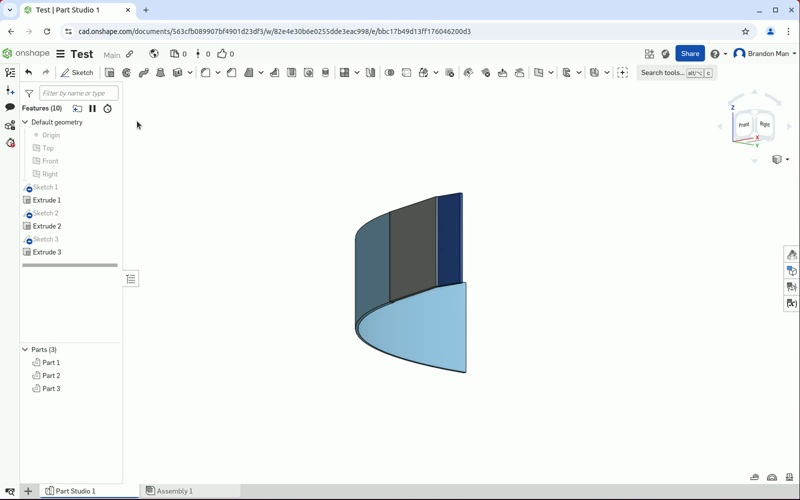
key(left, 3)
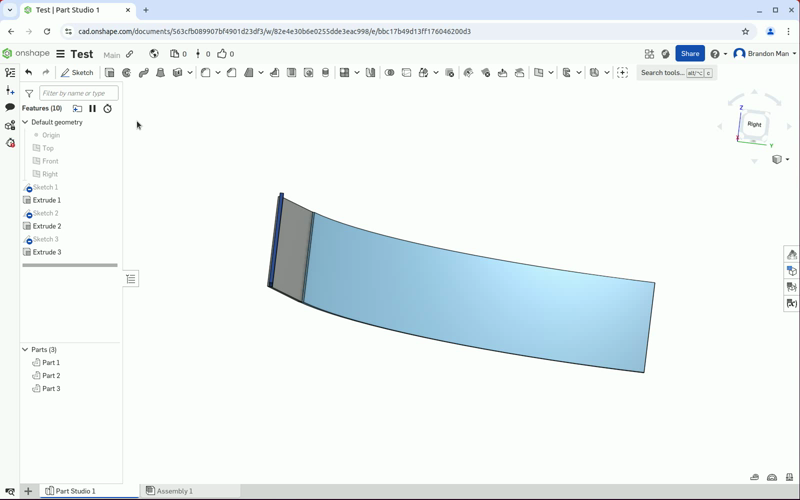
key(right, 3)
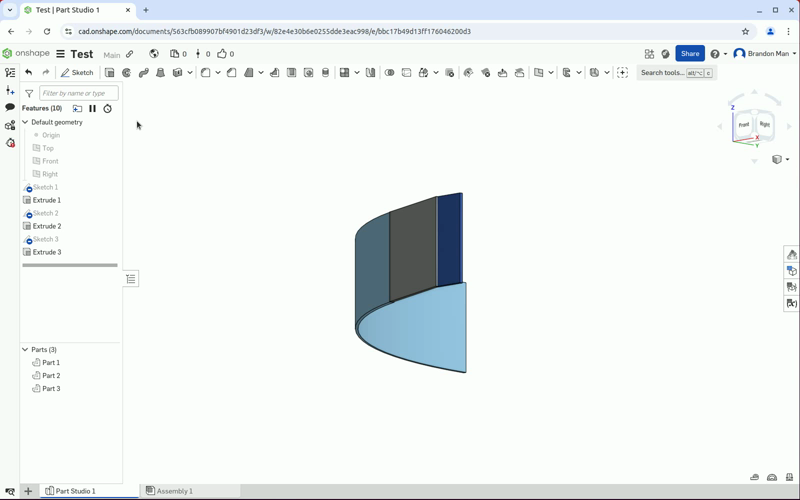
key(down, 3)
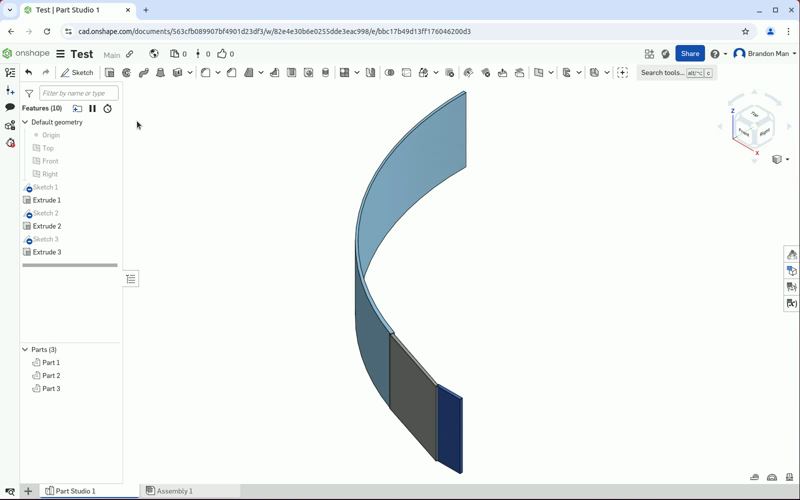
mouse_move(73, 189)
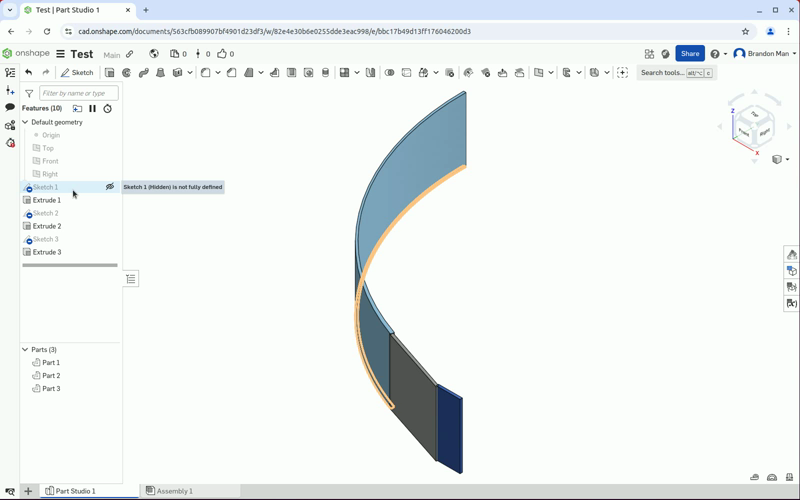
click(73, 189)